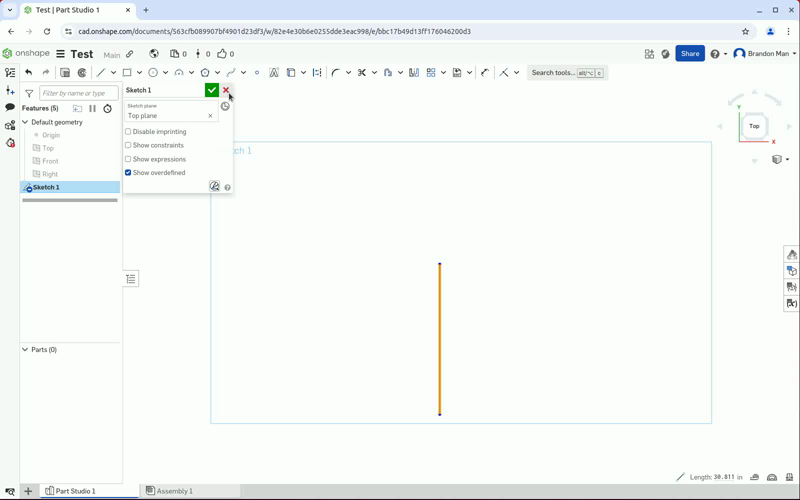
key(shift+h)
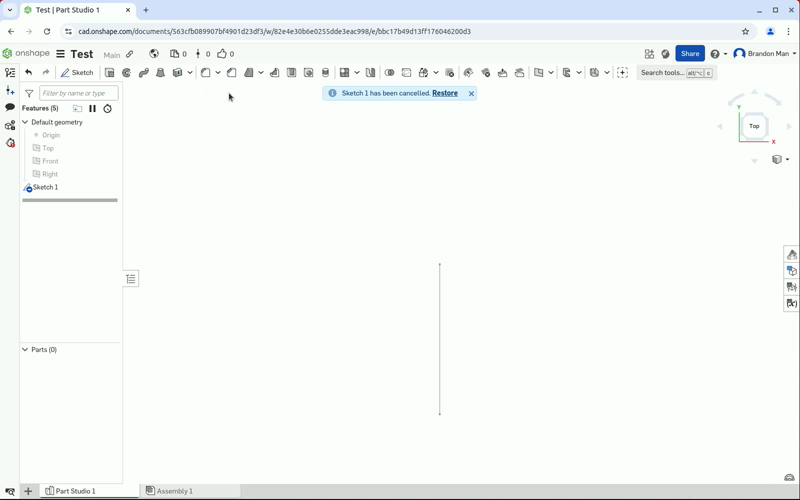
key(shift+s)
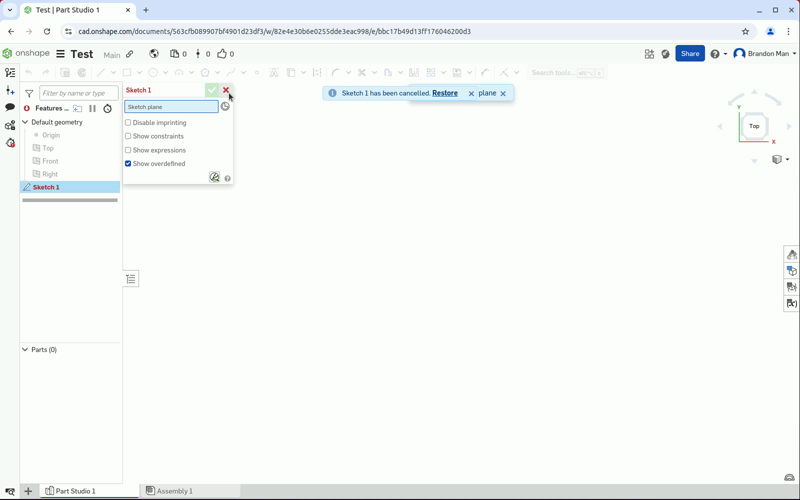
mouse_move(73, 150)
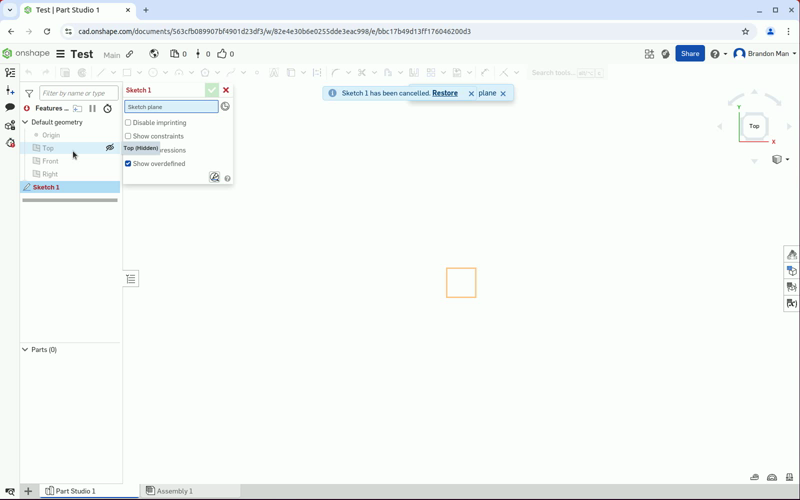
click(73, 150)
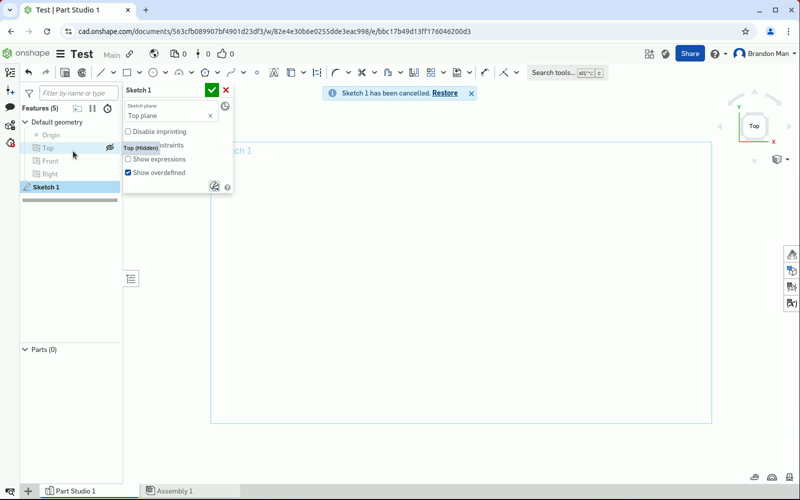
mouse_move(73, 352)
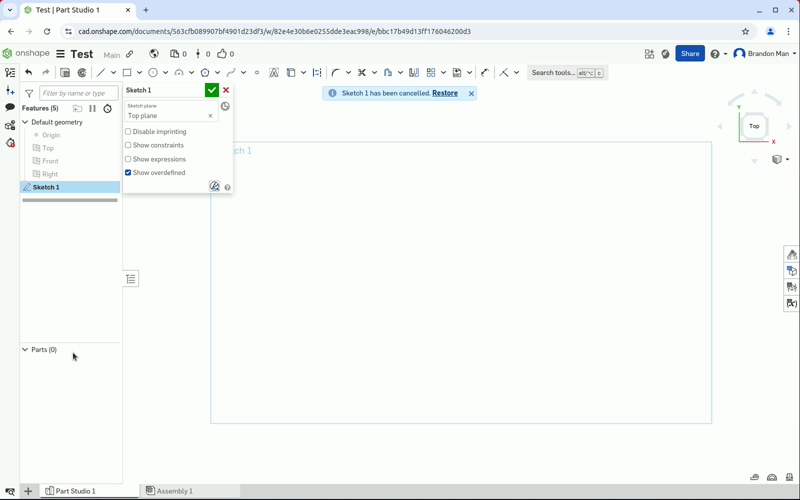
key(y)
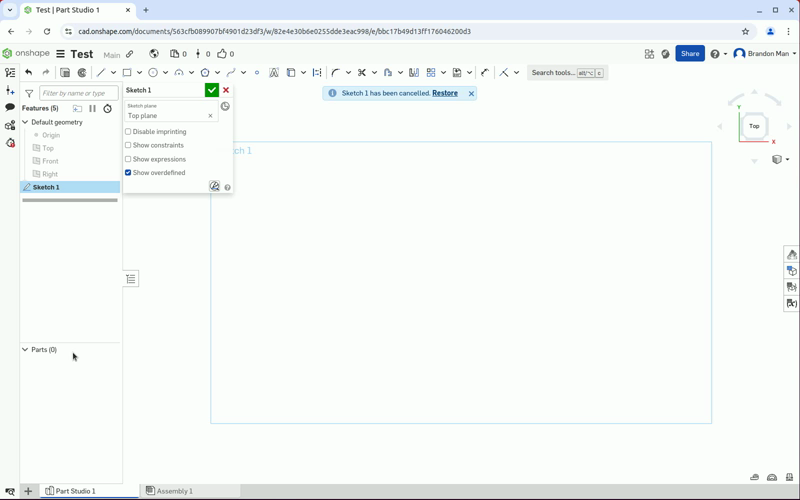
key(l)
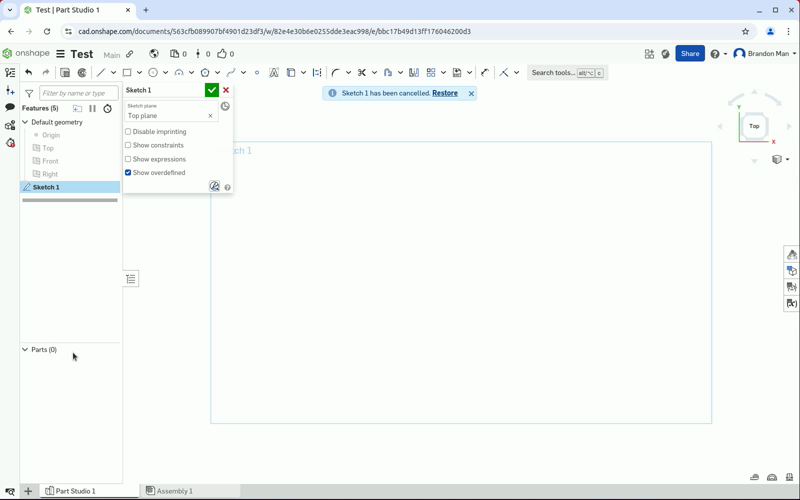
key_down(shift)
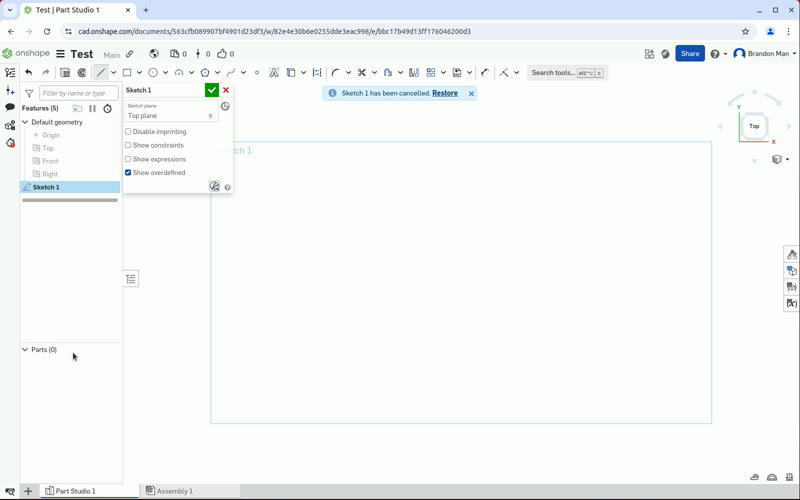
mouse_move(405, 330)
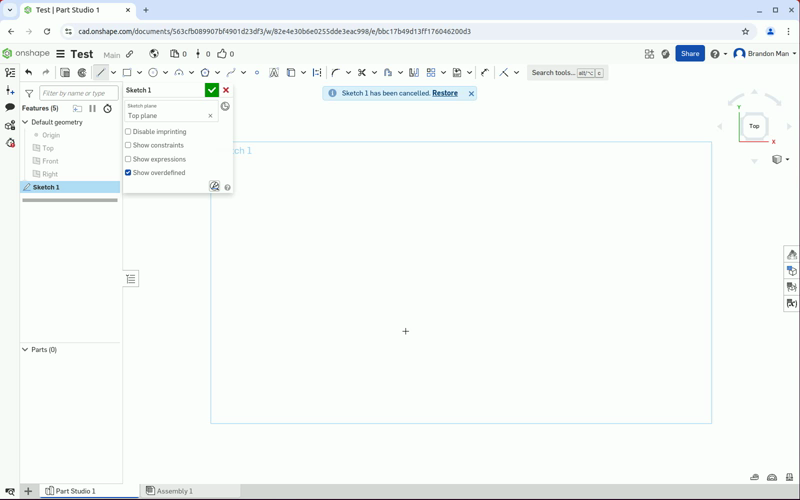
click(405, 330)
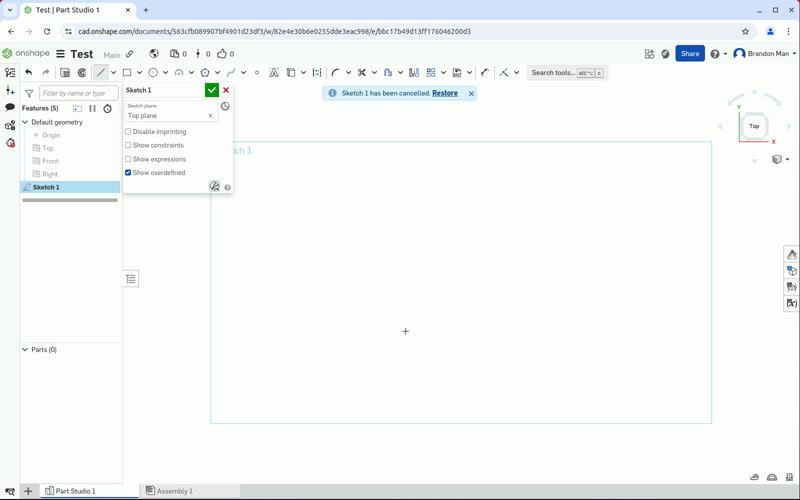
key_up(shift)
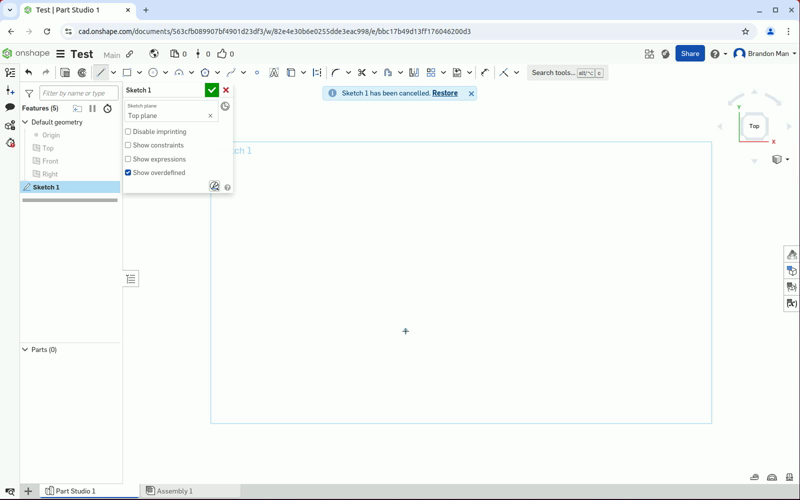
key_down(shift)
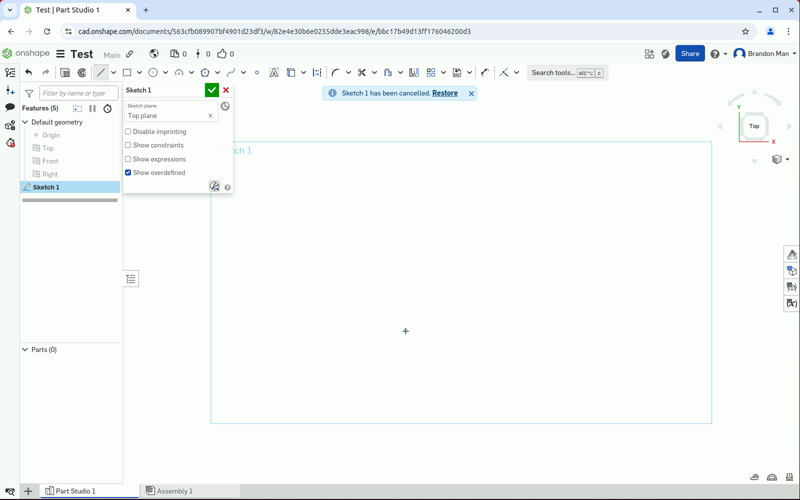
mouse_move(521, 330)
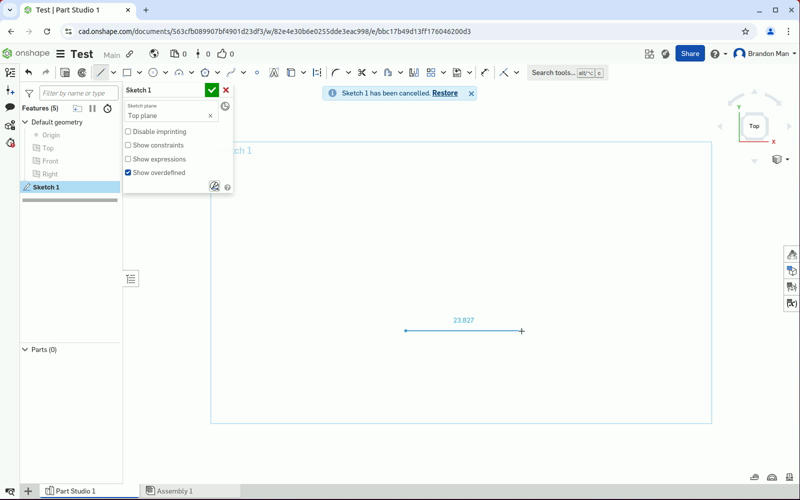
click(521, 330)
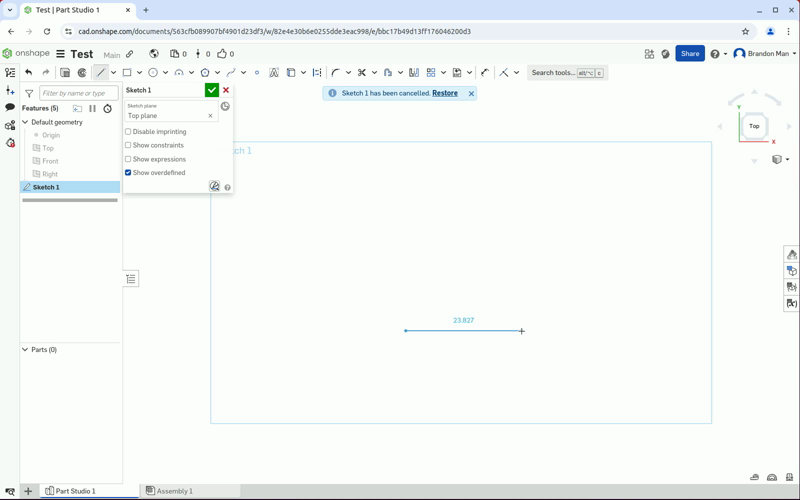
key_up(shift)
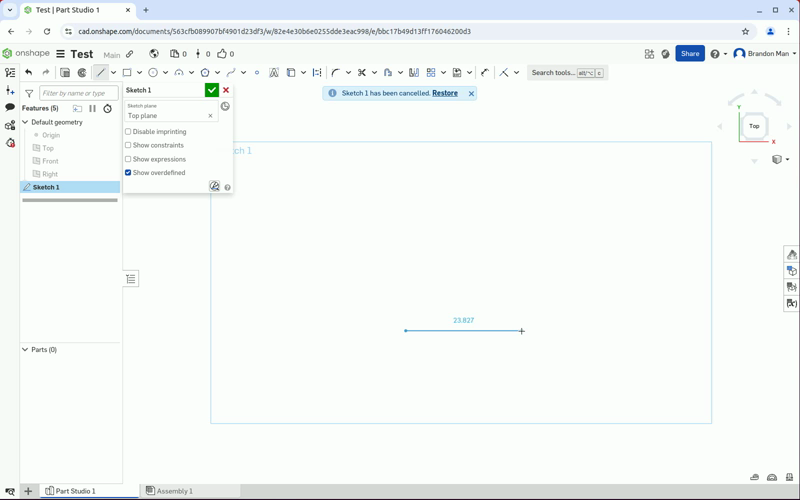
key_down(shift)
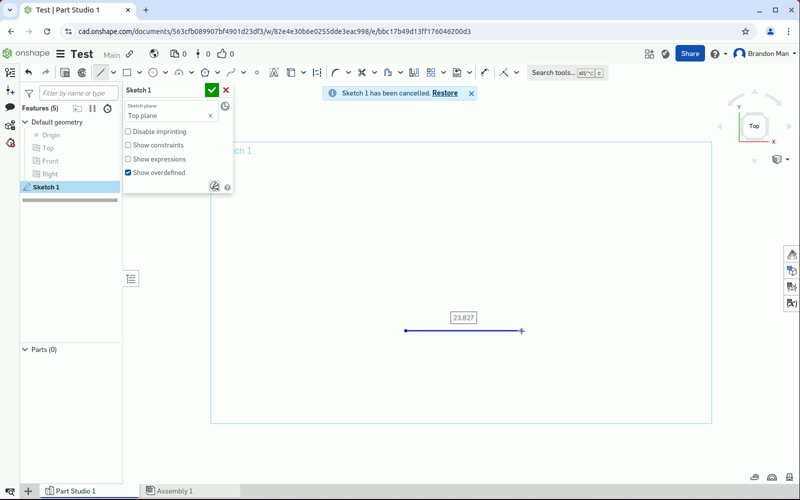
mouse_move(521, 224)
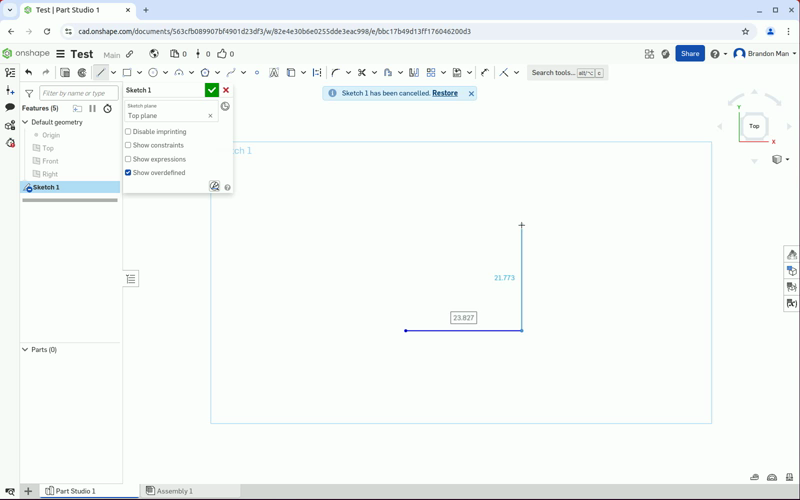
click(521, 224)
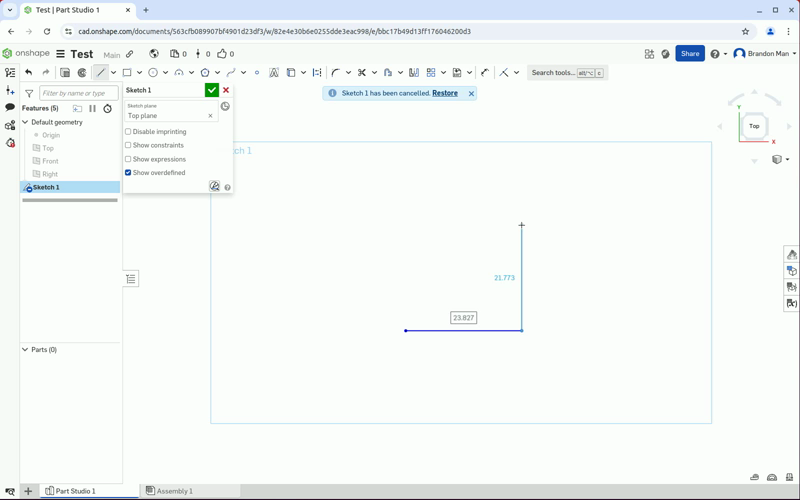
key_up(shift)
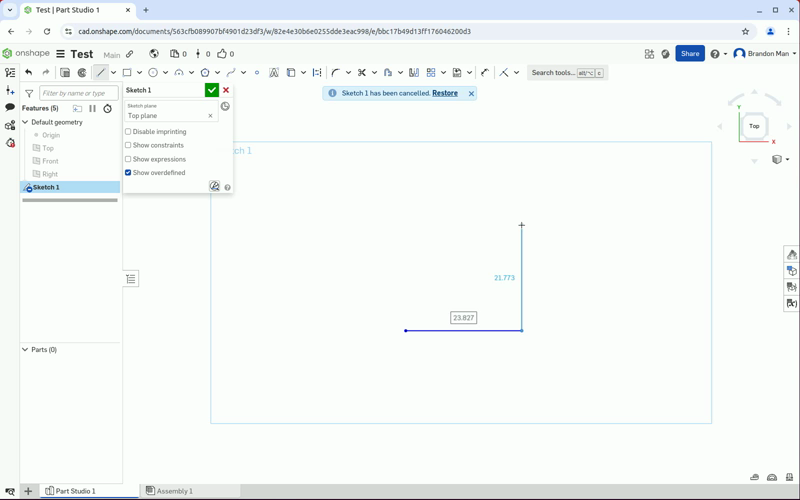
key_down(shift)
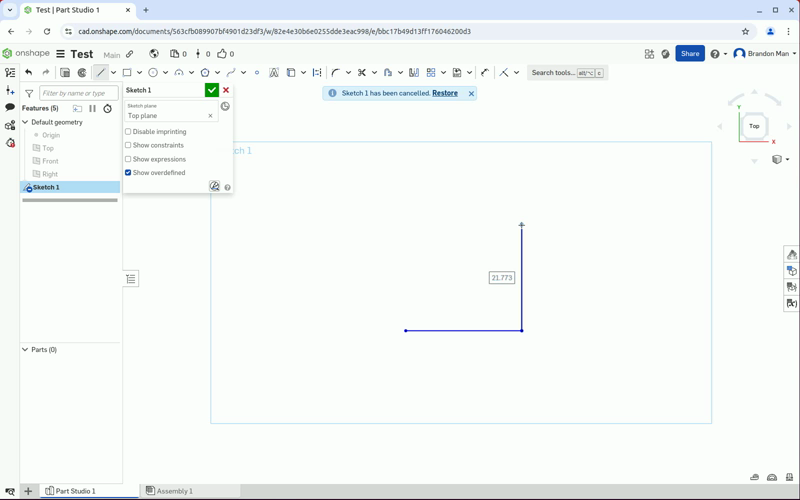
mouse_move(405, 224)
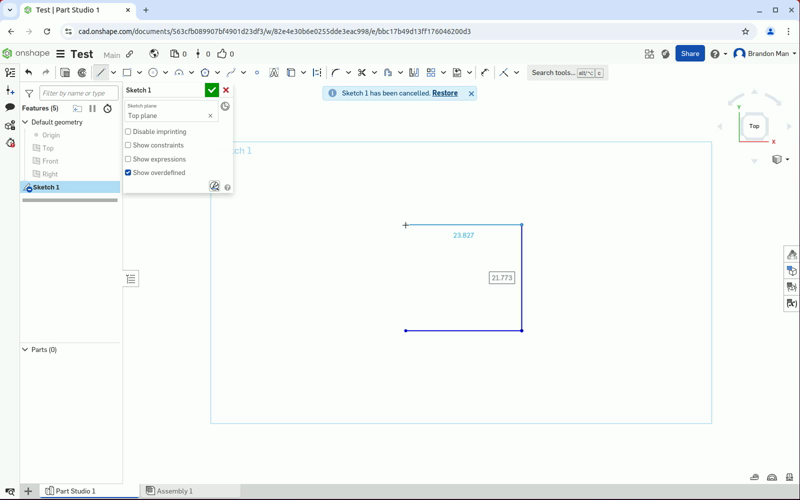
click(405, 224)
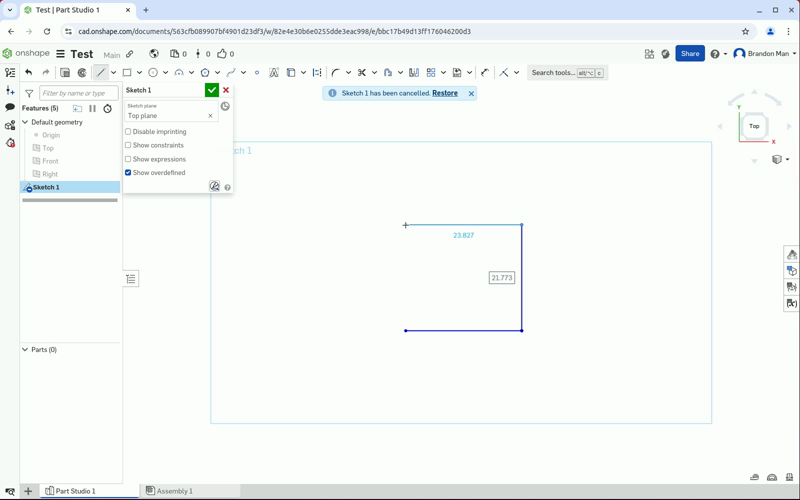
key_up(shift)
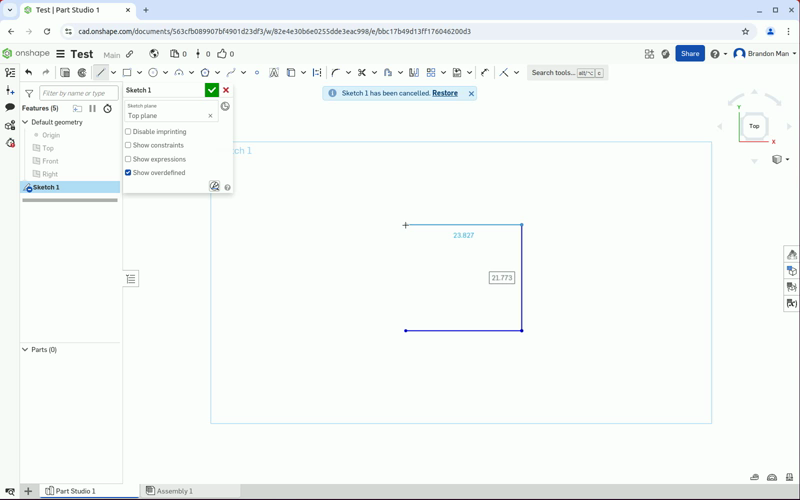
key_down(shift)
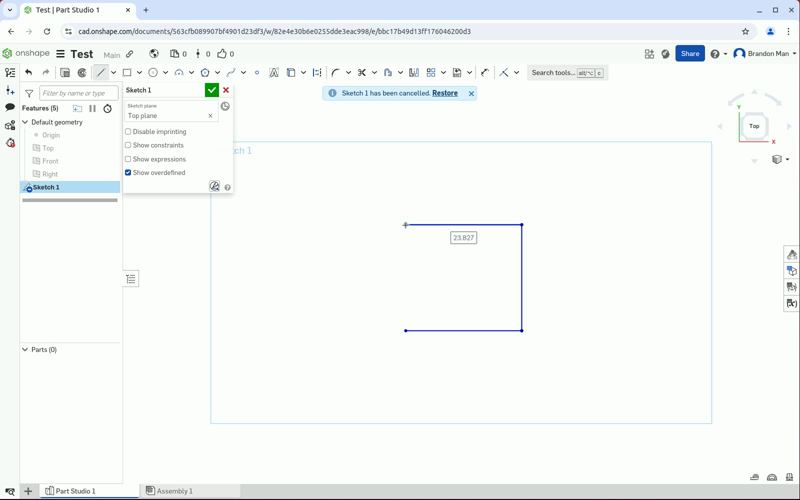
mouse_move(405, 330)
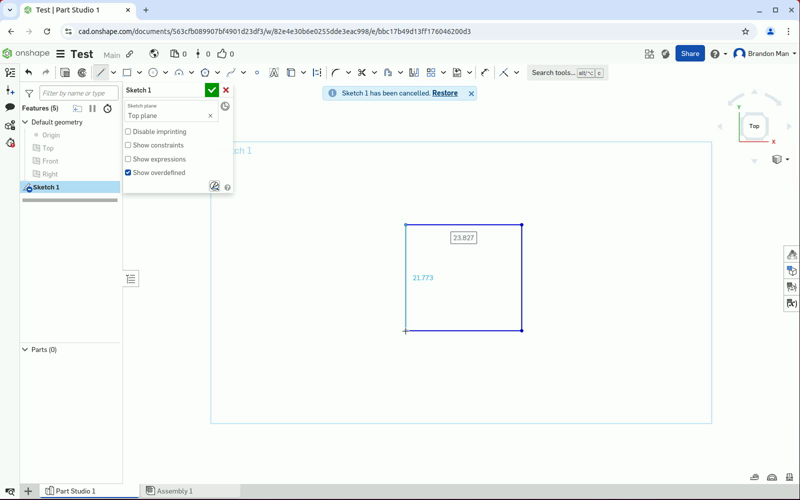
key_up(shift)
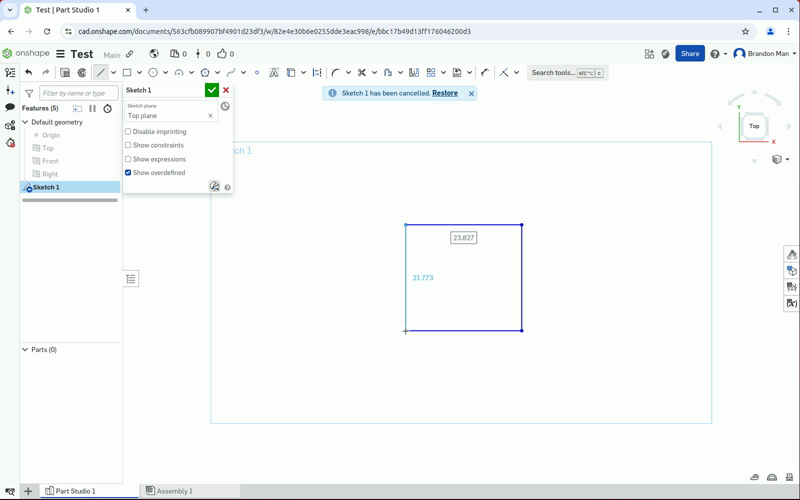
click(405, 330)
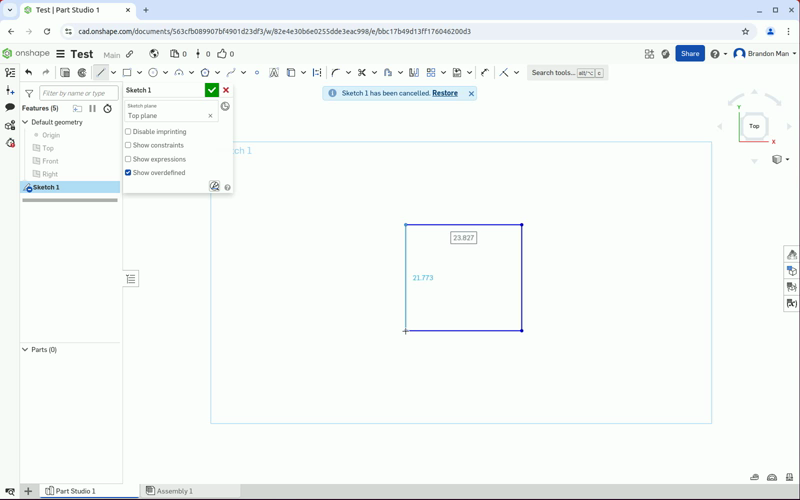
key(esc)
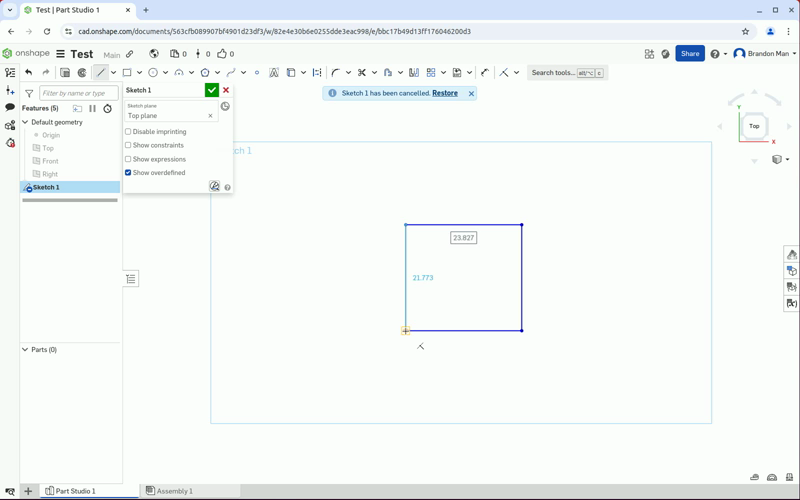
mouse_move(420, 312)
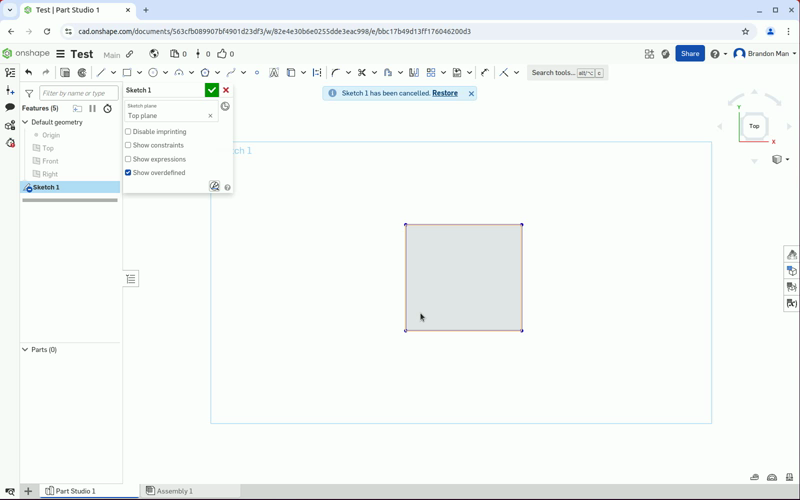
click(420, 312)
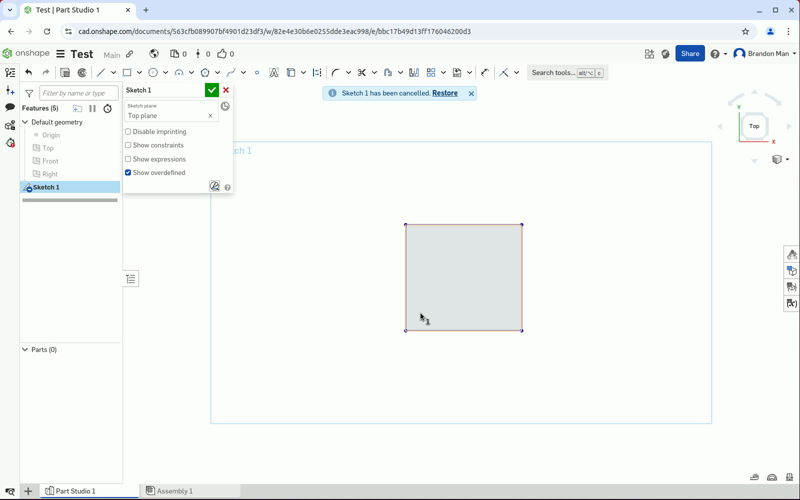
mouse_move(73, 352)
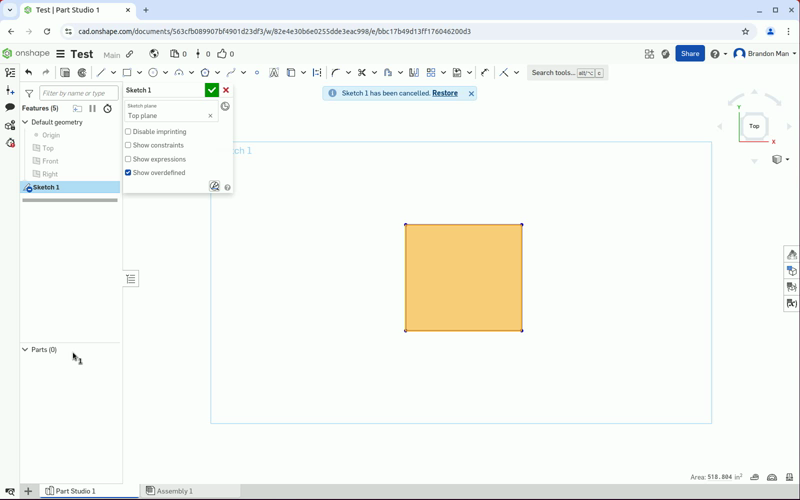
key(shift+y)
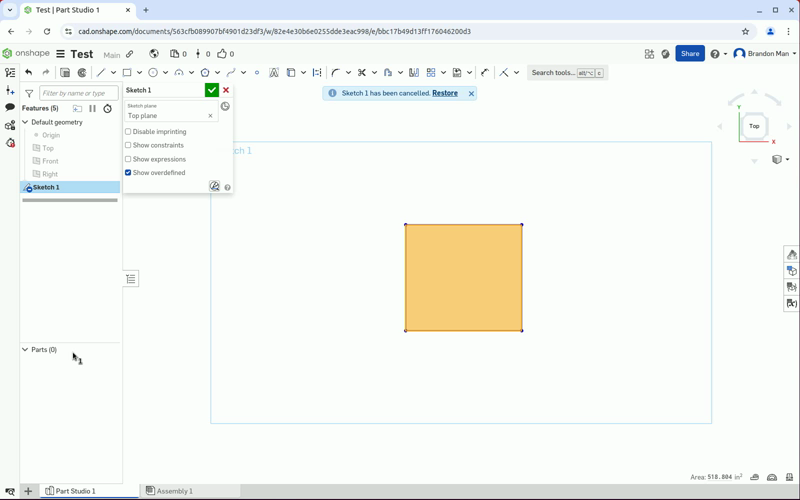
key(shift+e)
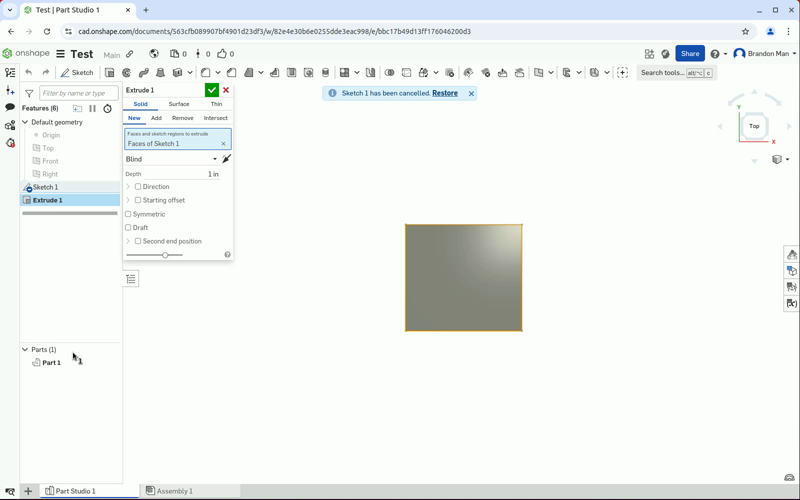
mouse_move(143, 106)
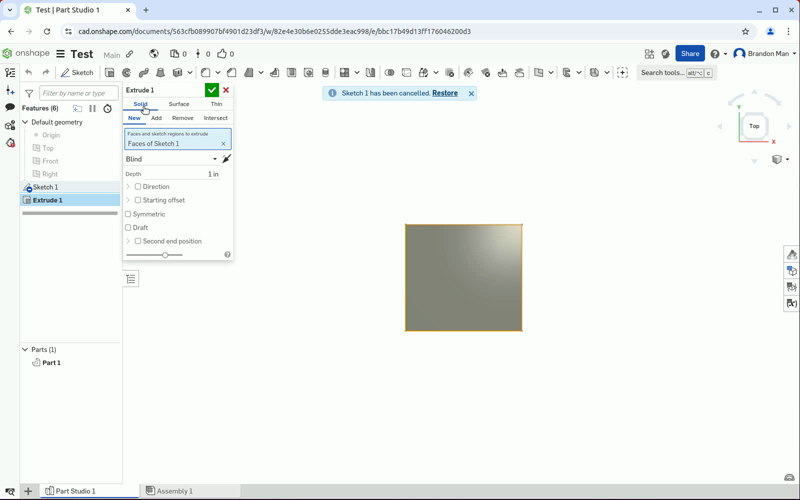
click(143, 106)
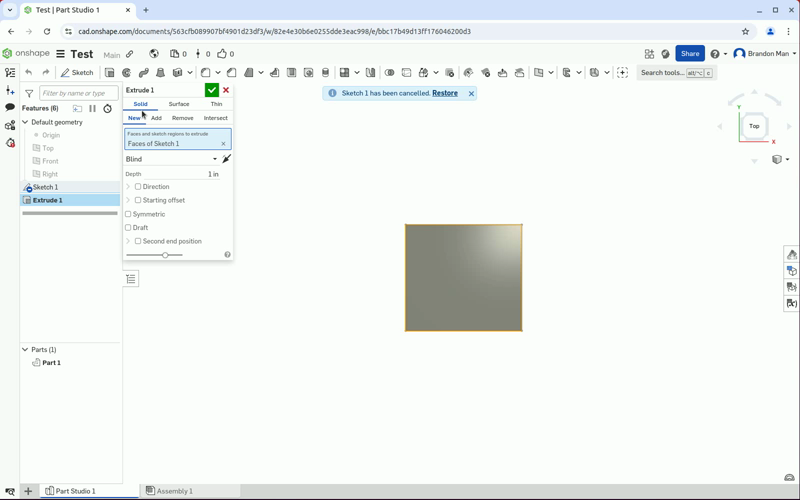
mouse_move(137, 120)
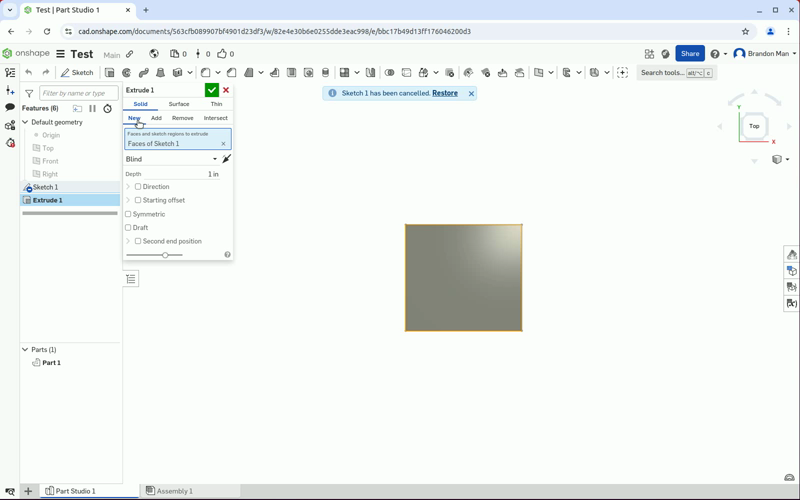
click(137, 120)
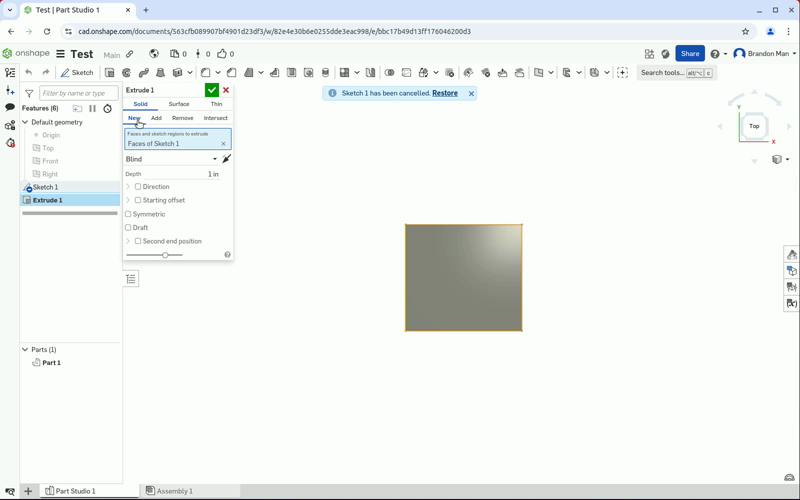
key(tab, 4)
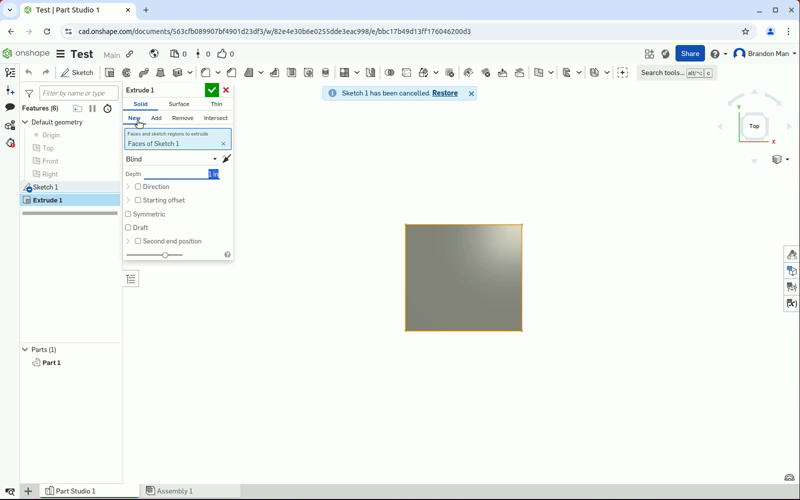
text(23.108)
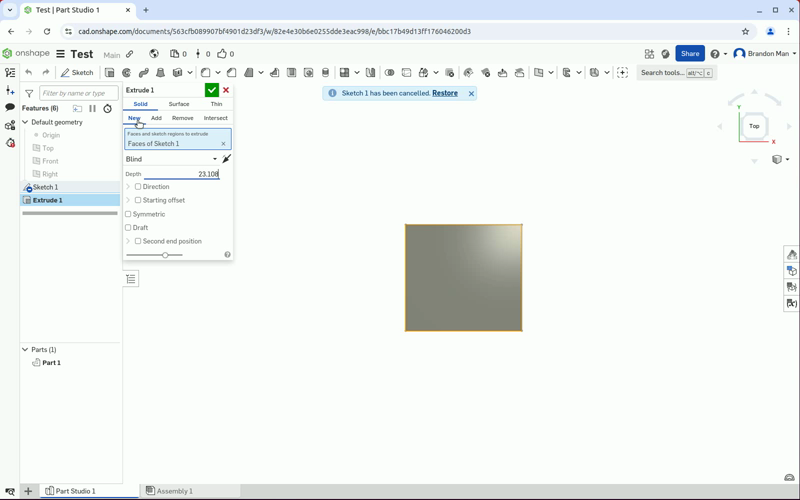
key(enter)
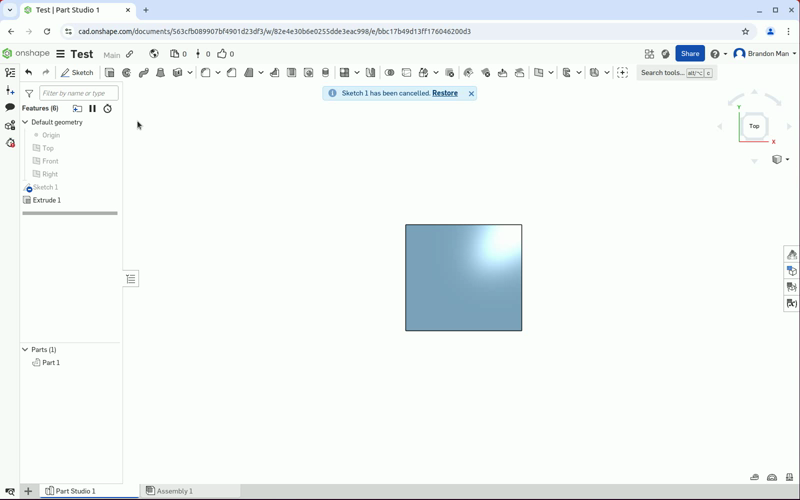
key(shift+h)
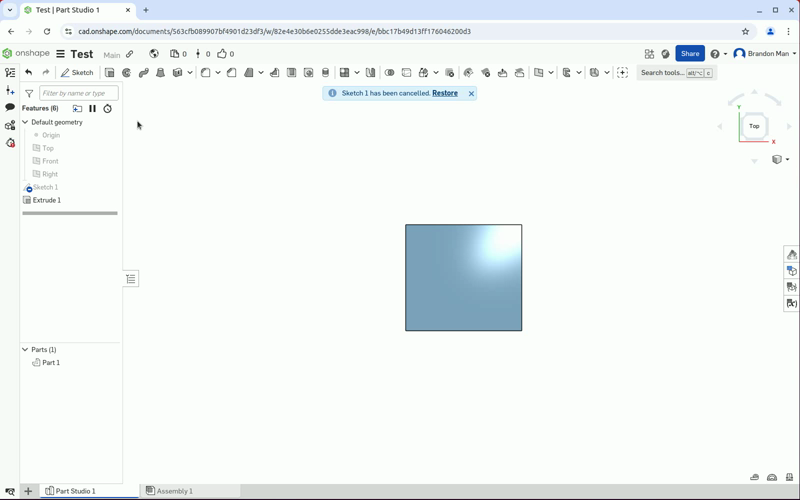
key(shift+h)
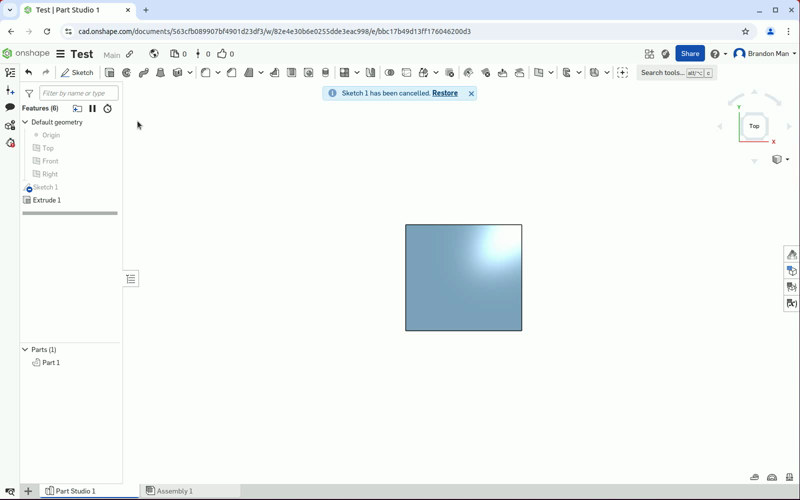
mouse_move(73, 189)
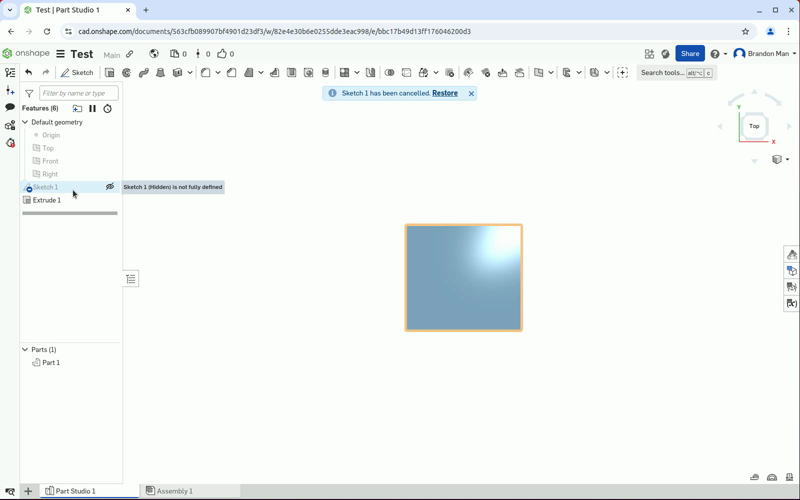
click(73, 189)
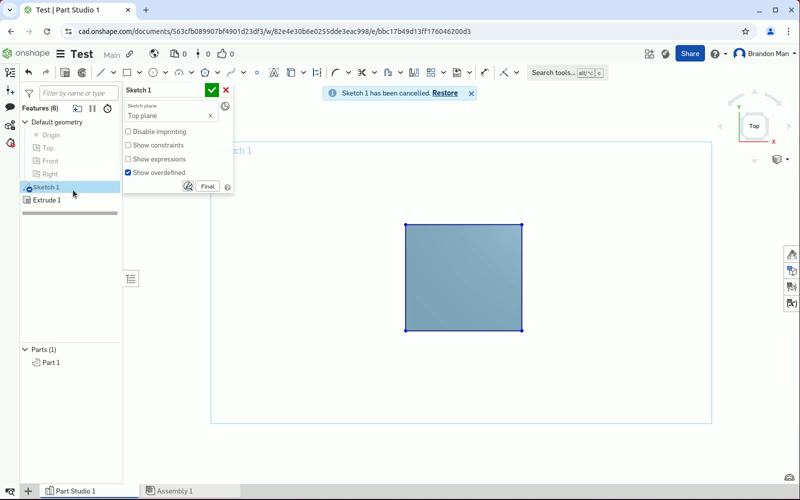
mouse_move(229, 92)
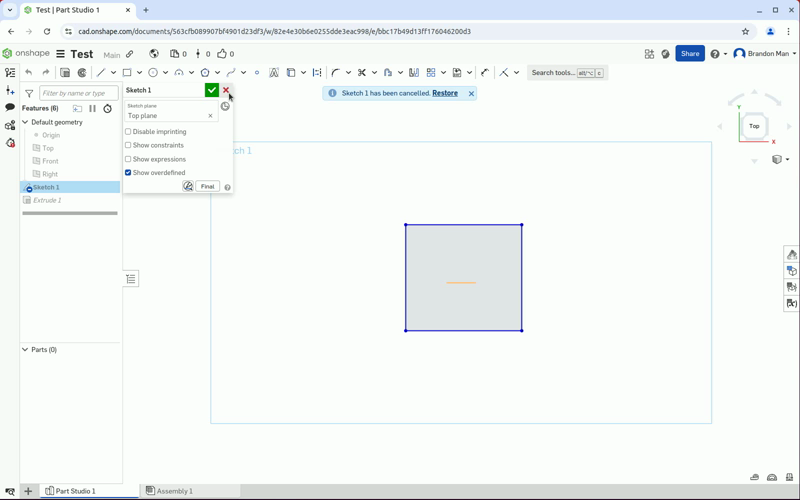
click(229, 92)
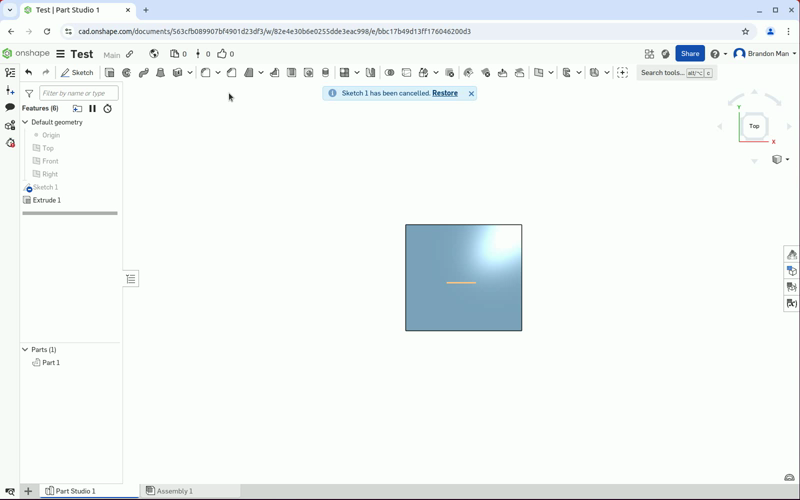
mouse_move(541, 75)
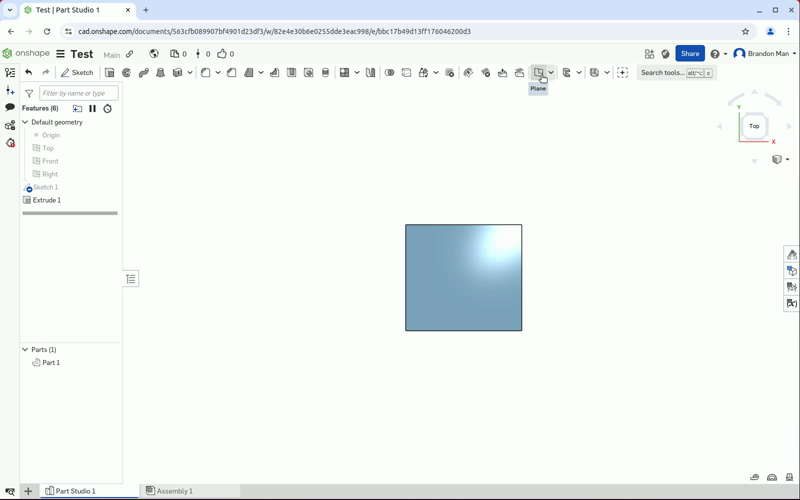
click(541, 75)
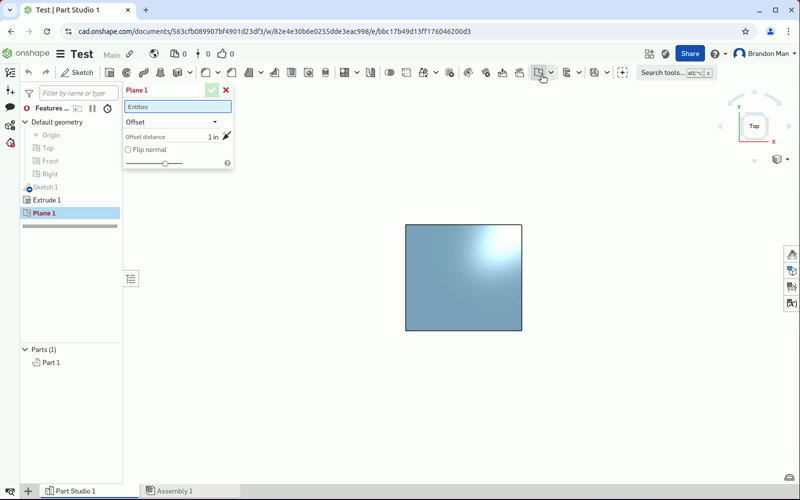
mouse_move(73, 150)
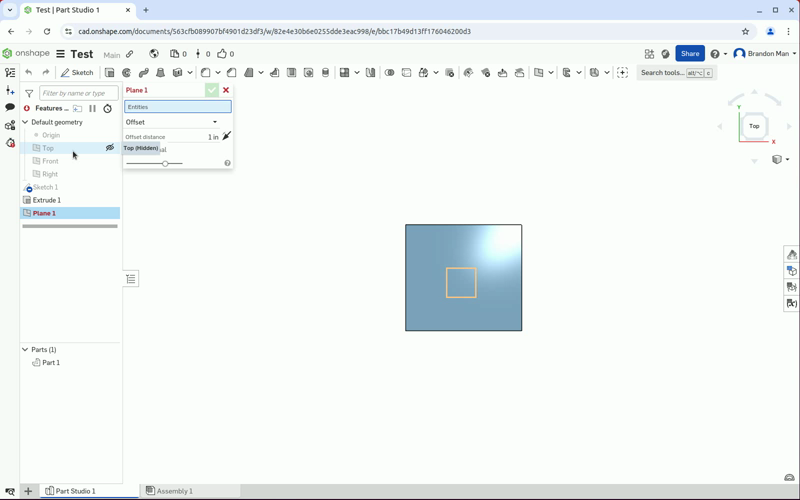
click(73, 150)
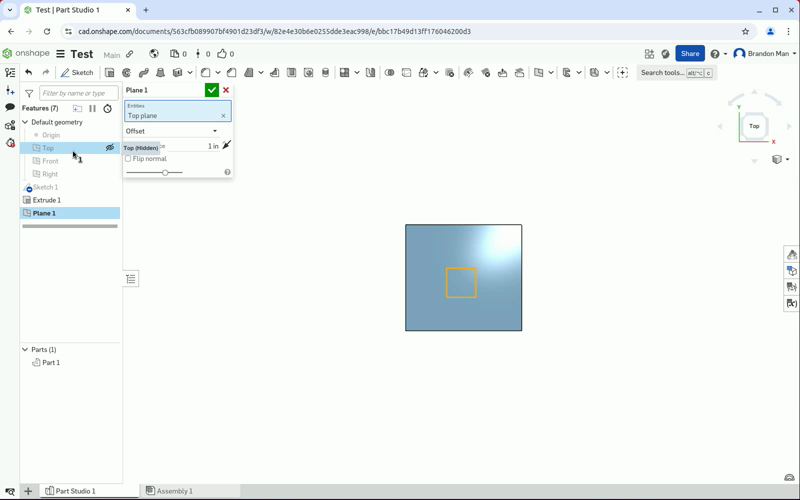
key(tab, 2)
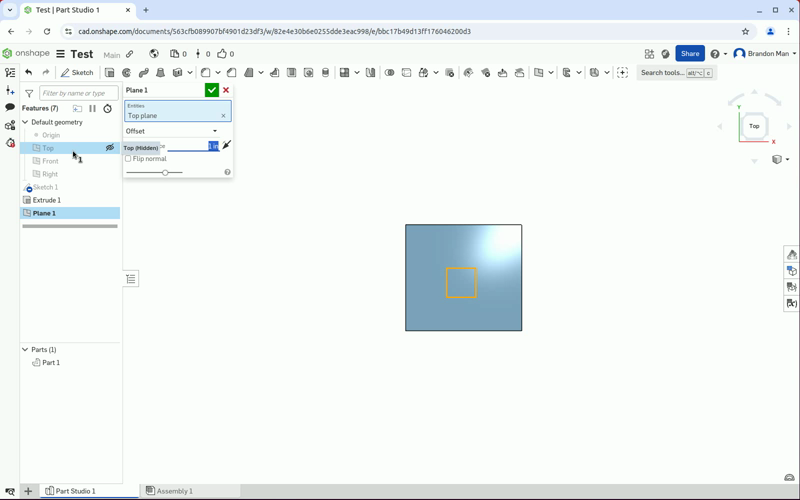
text(23.108)
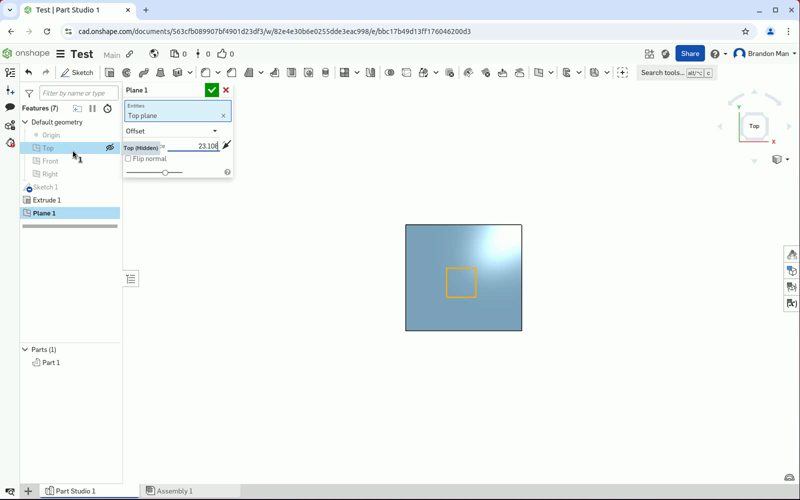
key(enter, 2)
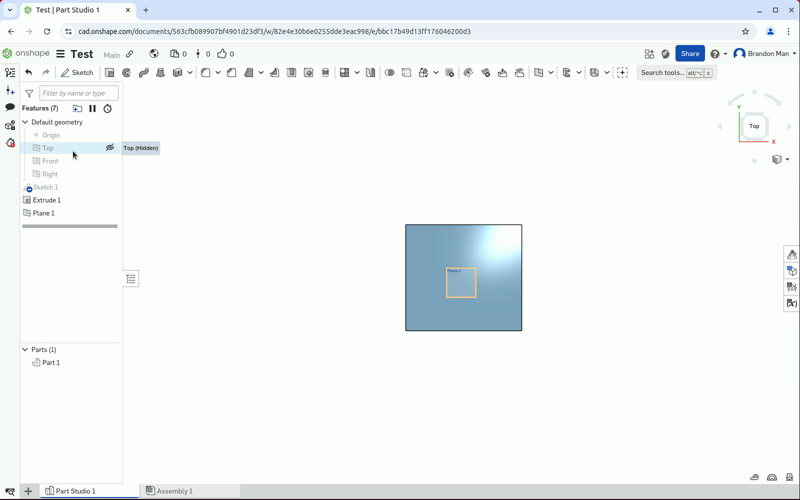
key(shift+s)
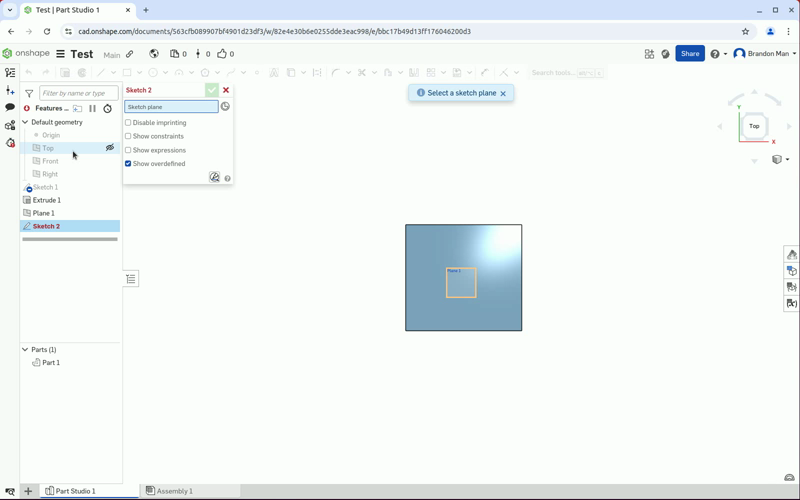
mouse_move(73, 215)
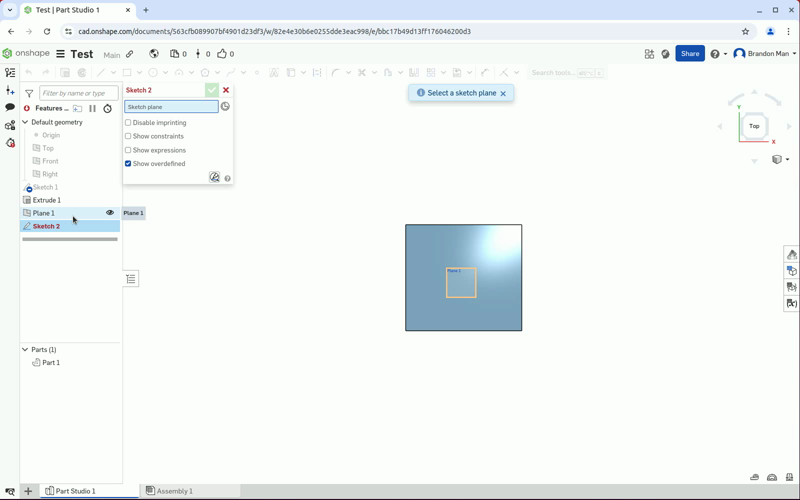
click(73, 215)
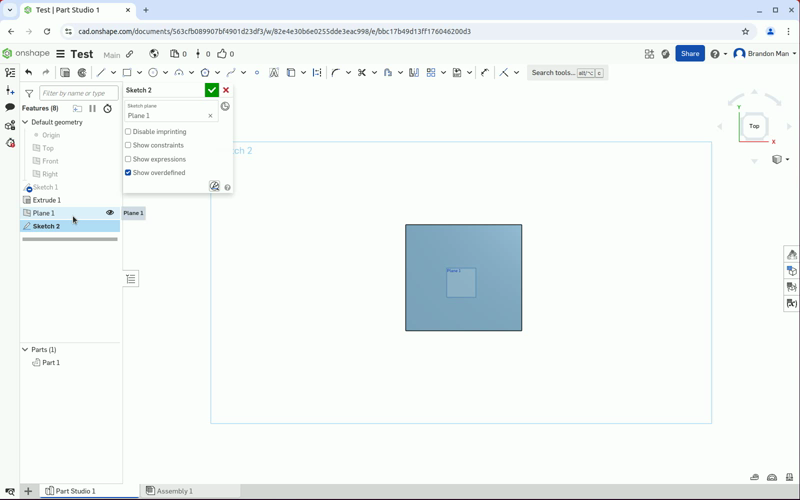
mouse_move(73, 352)
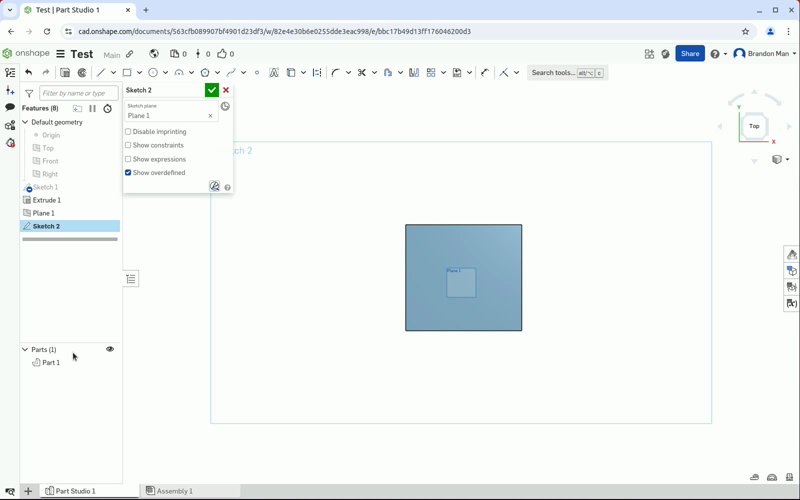
key(y)
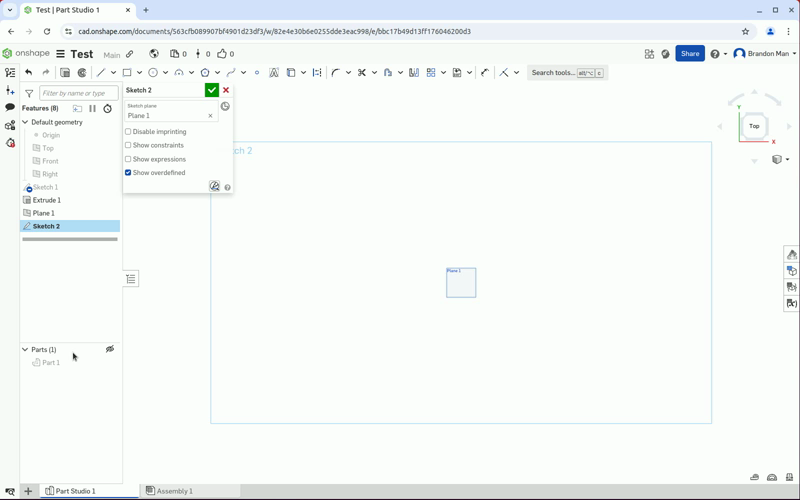
key(c)
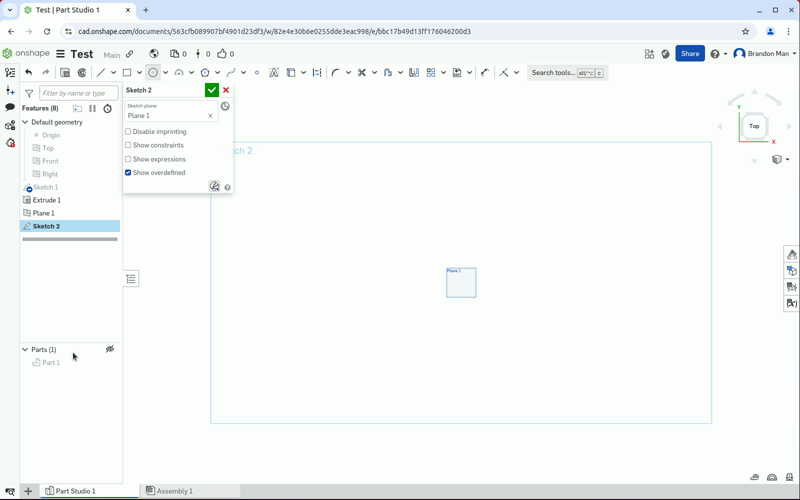
key_down(shift)
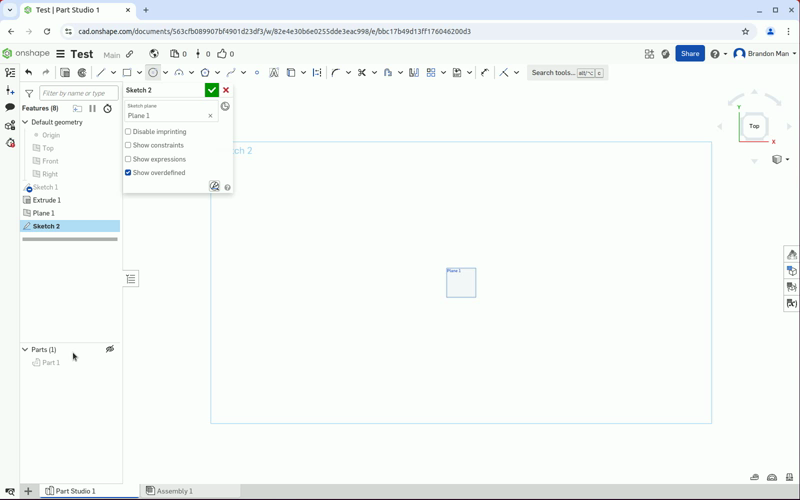
mouse_move(461, 282)
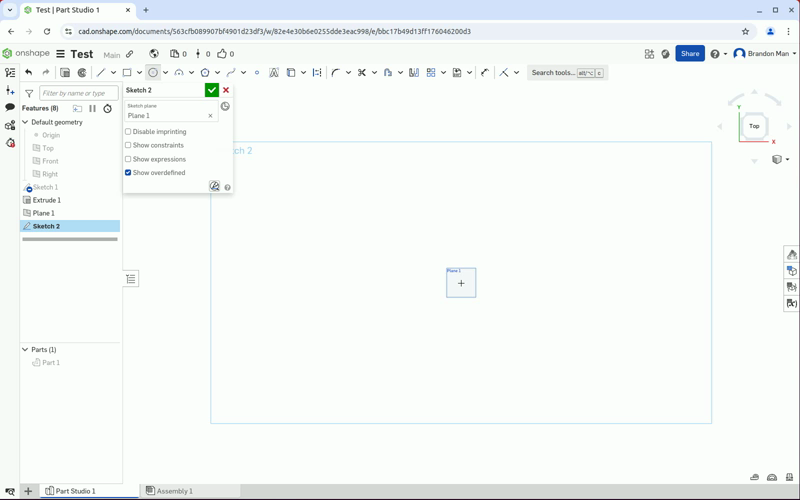
click(461, 282)
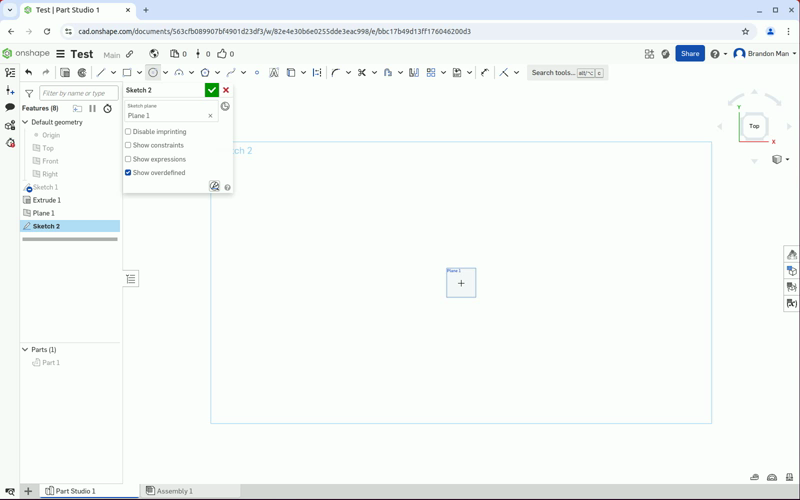
key_up(shift)
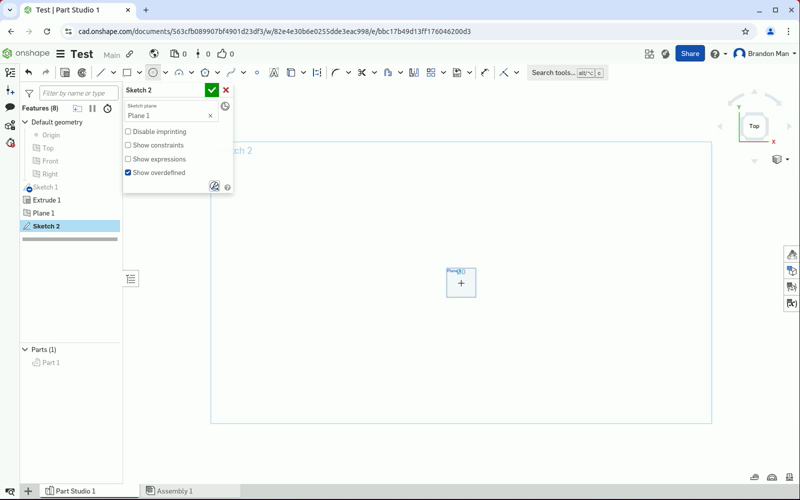
mouse_move(489, 282)
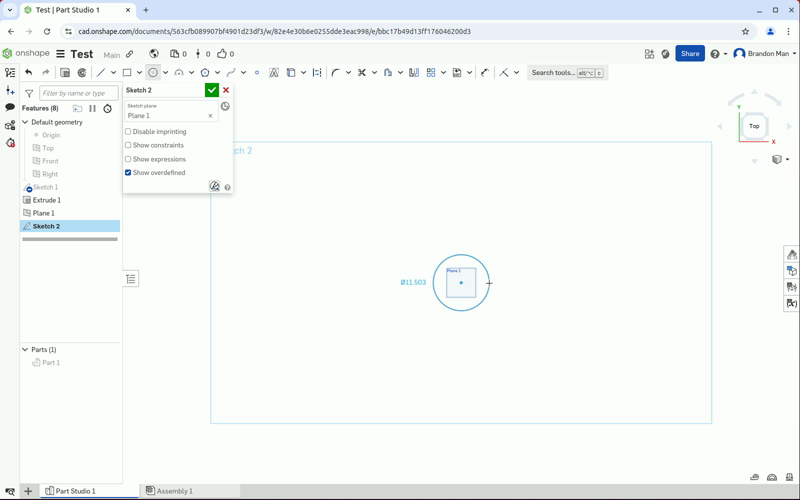
click(489, 282)
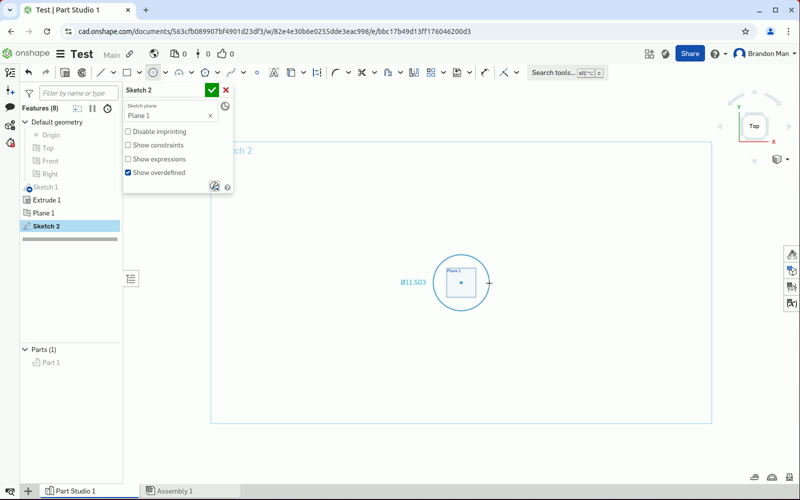
key(esc)
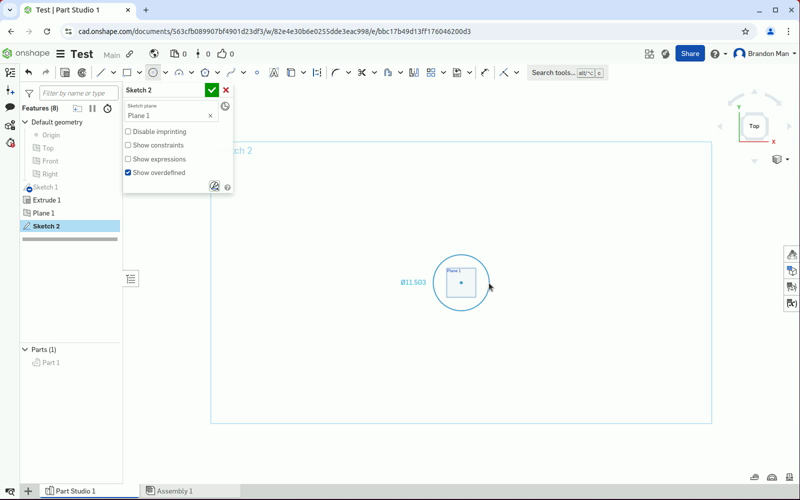
mouse_move(461, 258)
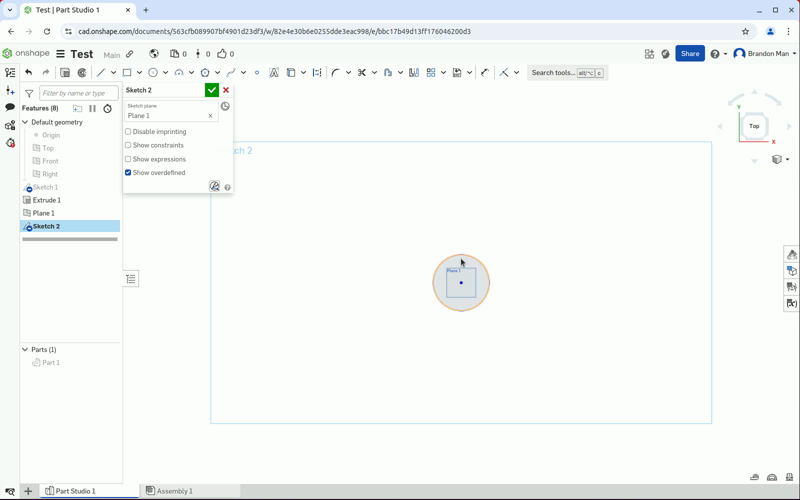
click(461, 258)
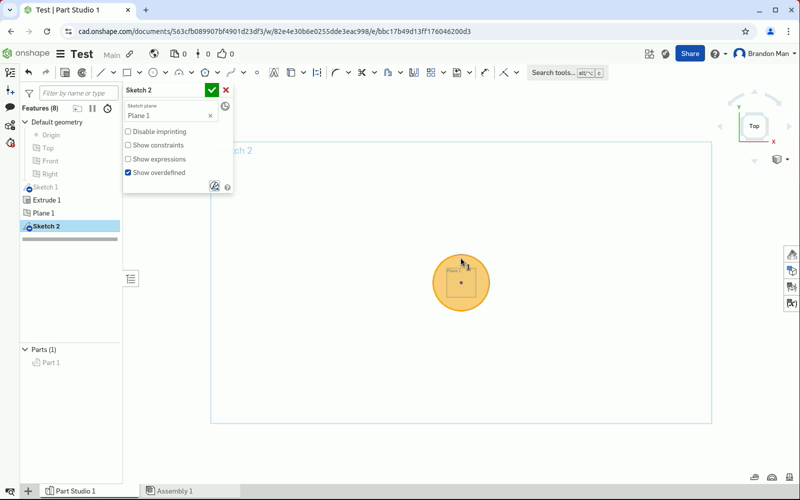
mouse_move(73, 352)
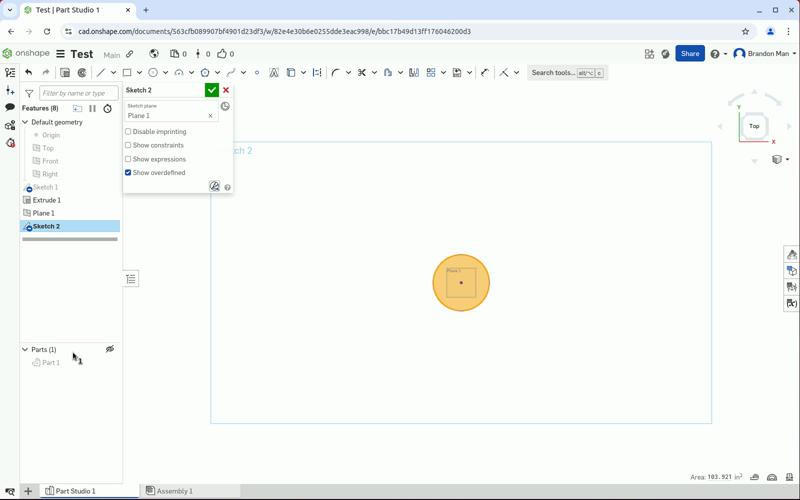
key(shift+y)
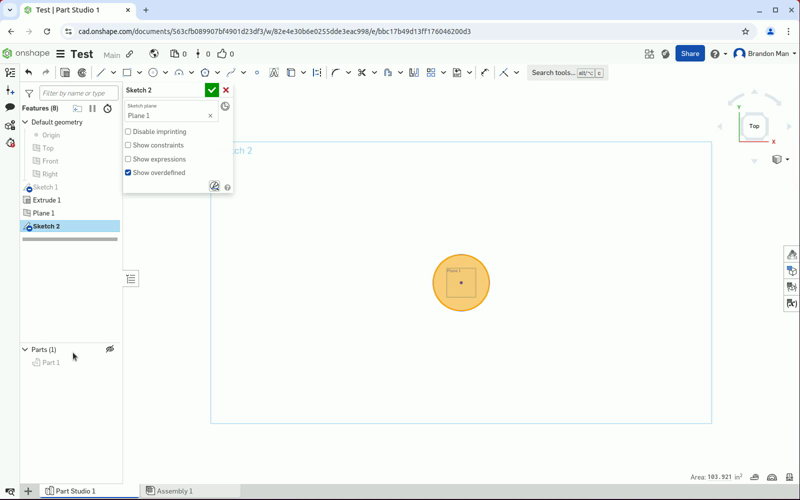
key(shift+e)
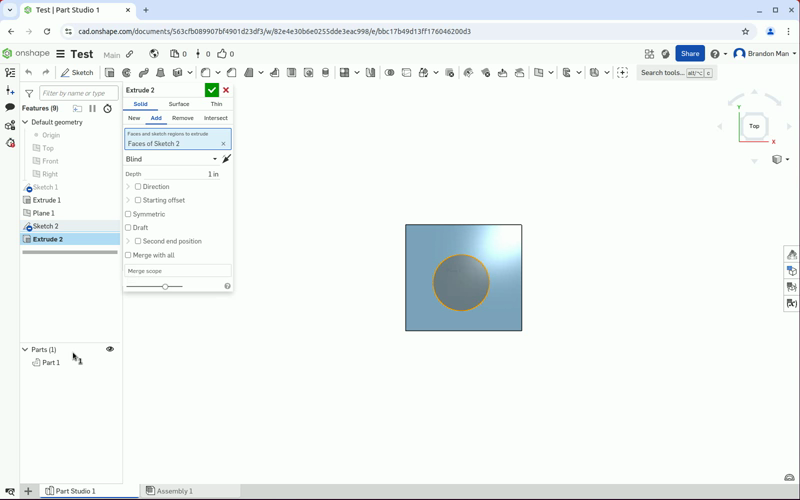
mouse_move(143, 106)
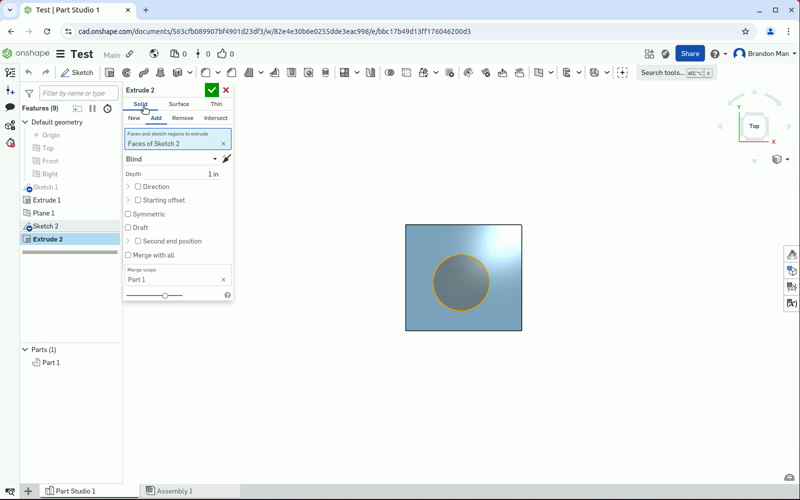
click(143, 106)
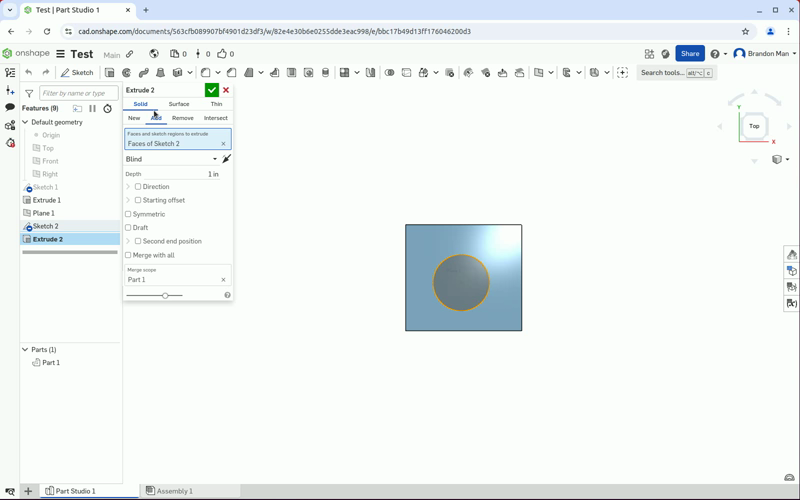
mouse_move(186, 120)
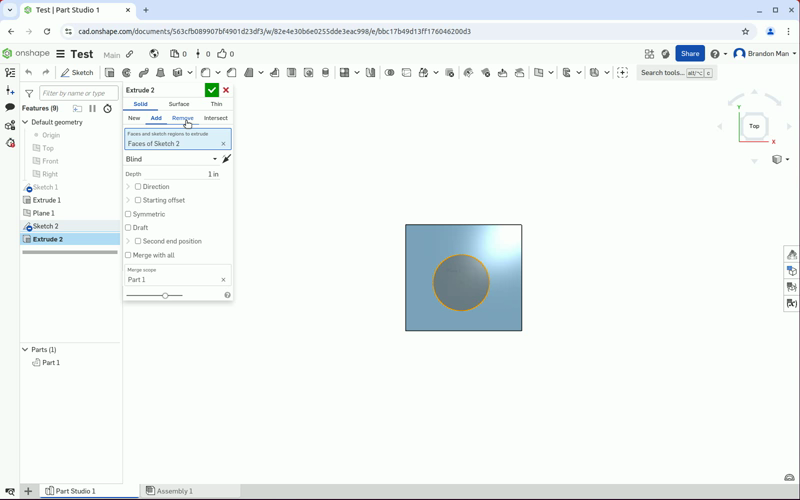
click(186, 120)
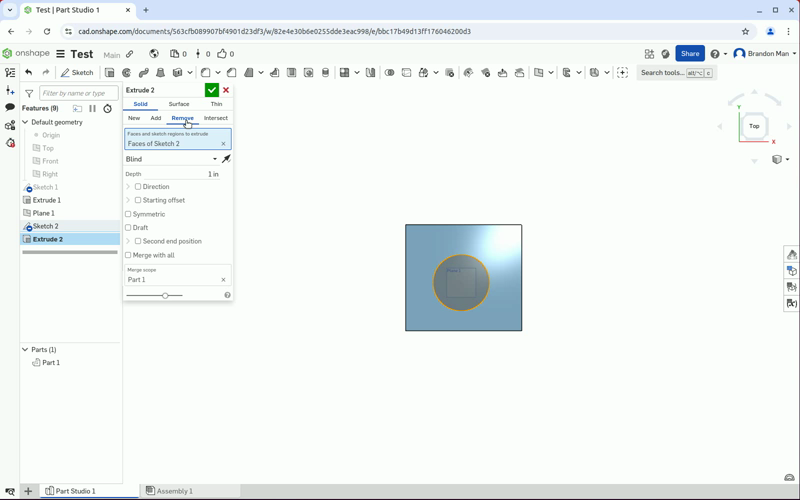
key(tab, 4)
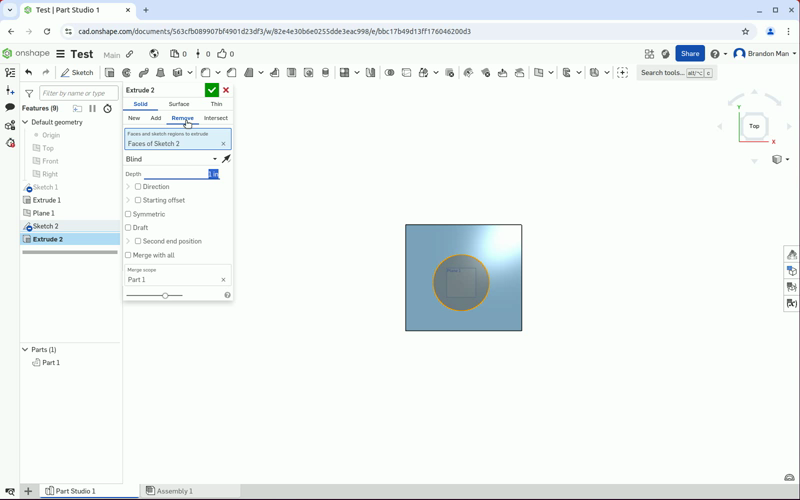
text(10.11)
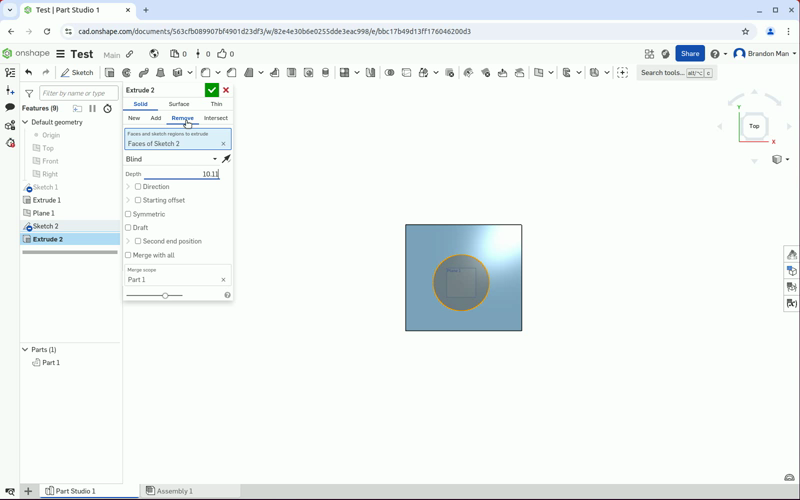
key(tab, 6)
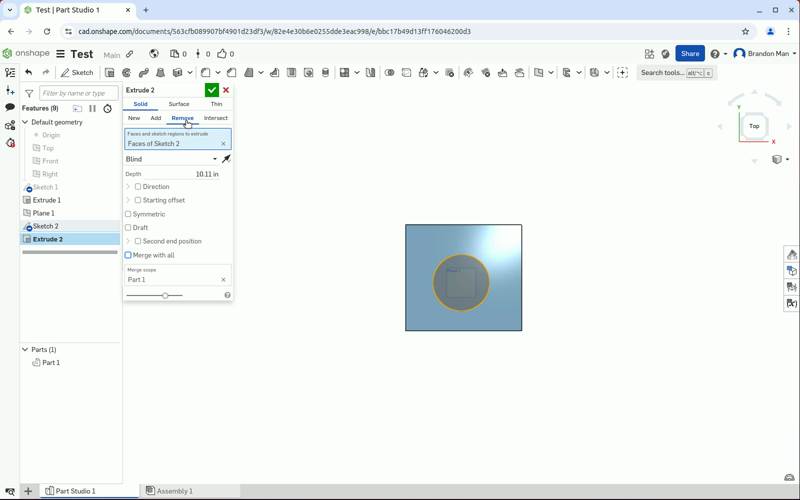
key(space)
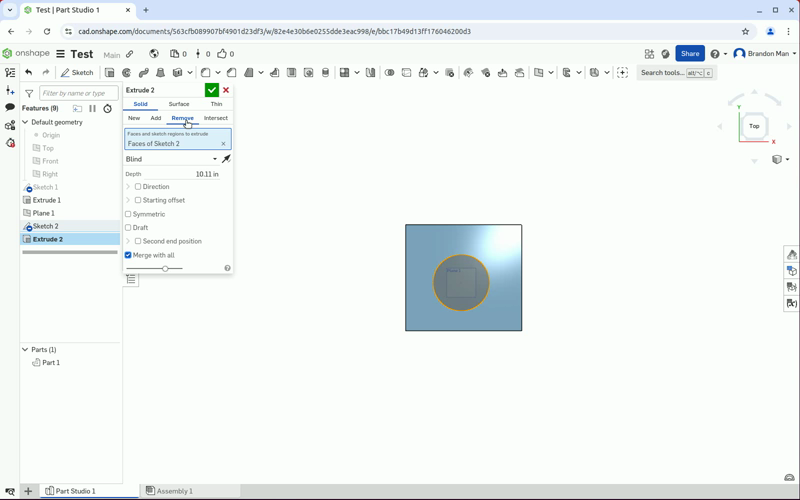
key(enter)
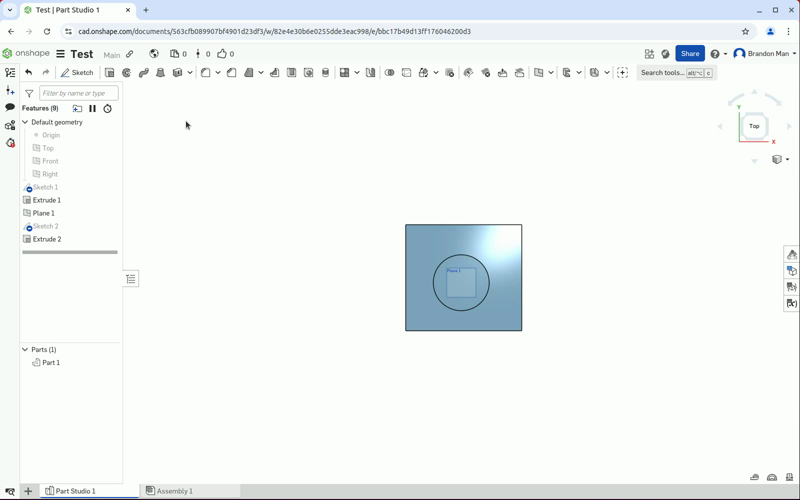
key(shift+h)
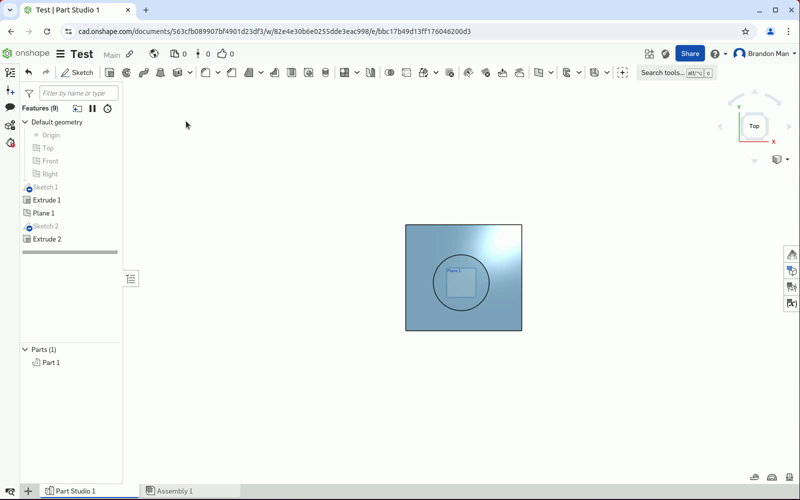
key(shift+h)
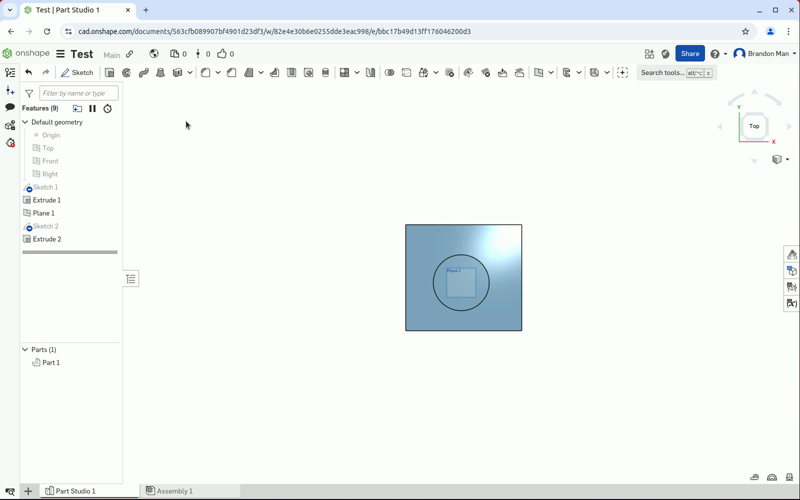
mouse_move(73, 189)
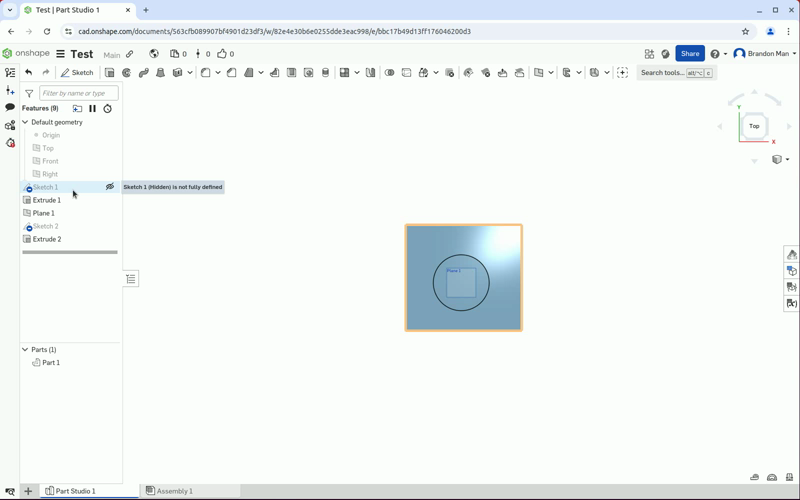
click(73, 189)
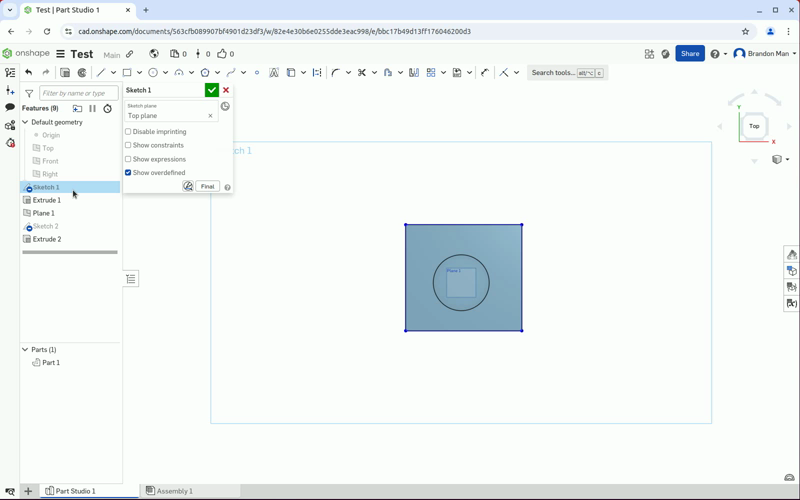
mouse_move(229, 92)
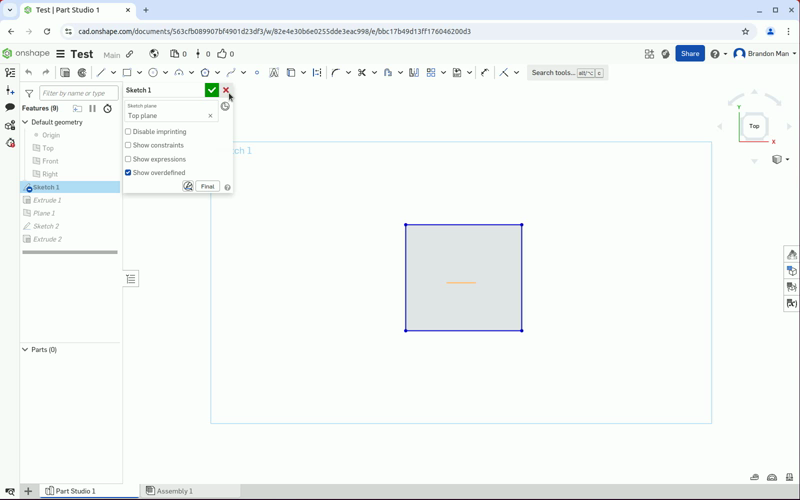
click(229, 92)
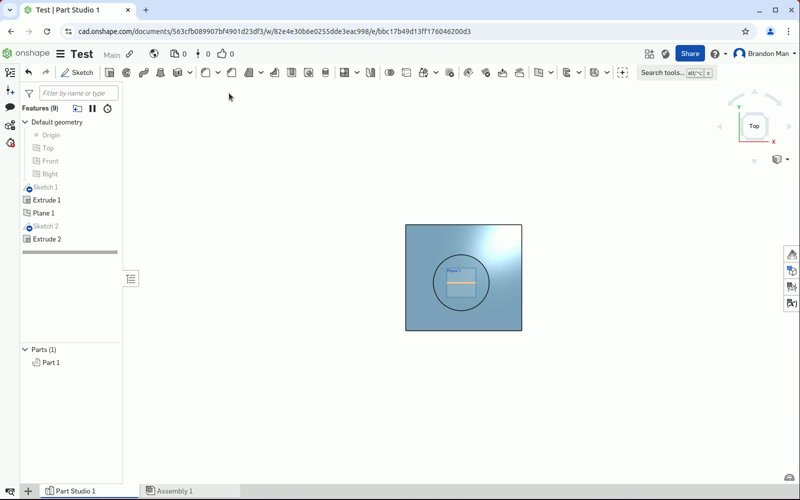
mouse_move(541, 75)
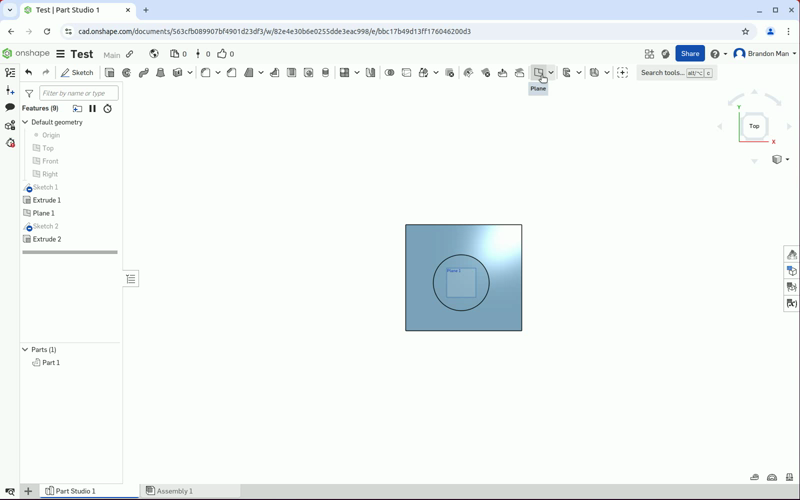
click(541, 75)
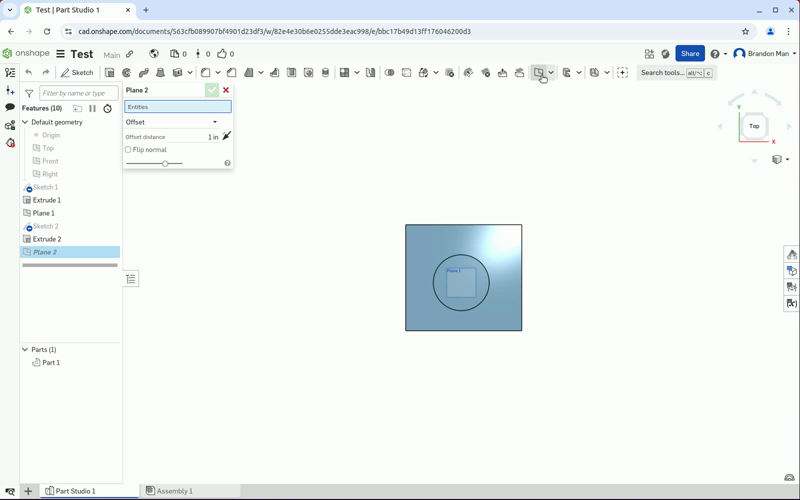
mouse_move(73, 150)
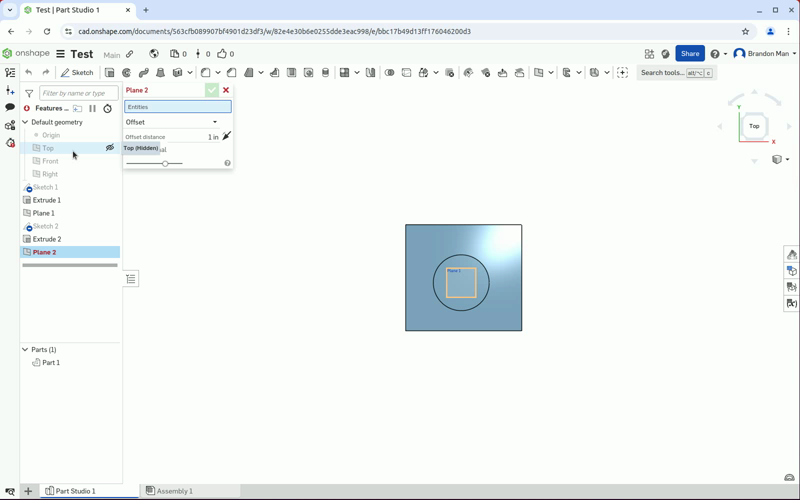
click(73, 150)
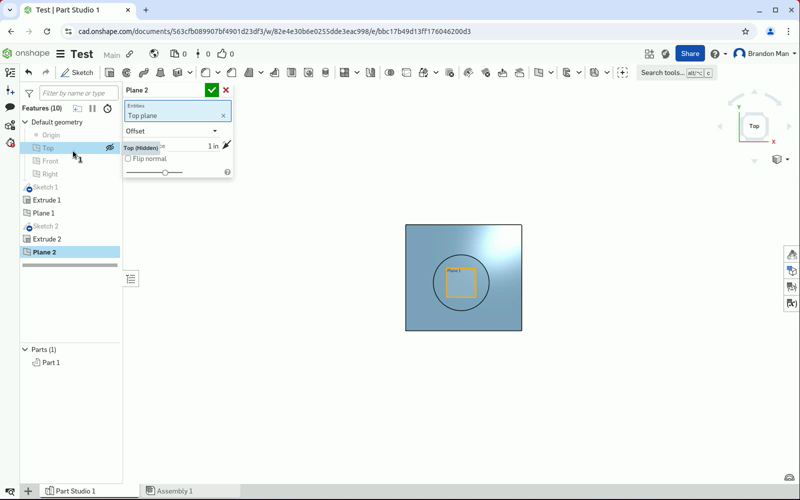
key(tab, 2)
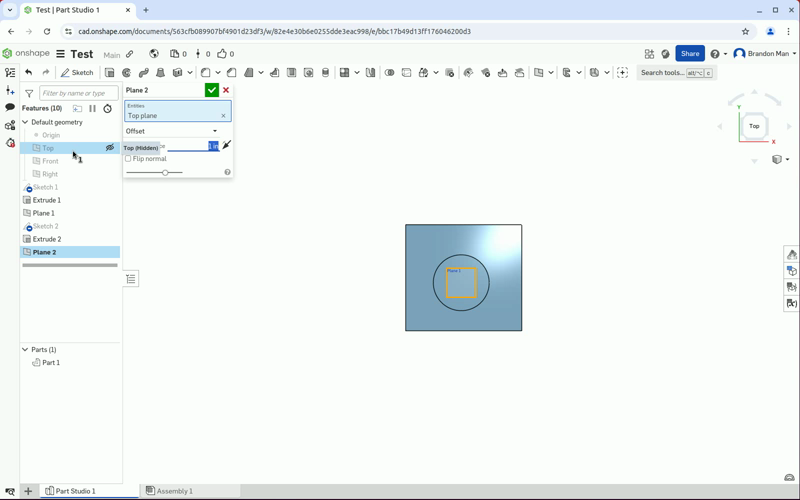
text(13.002)
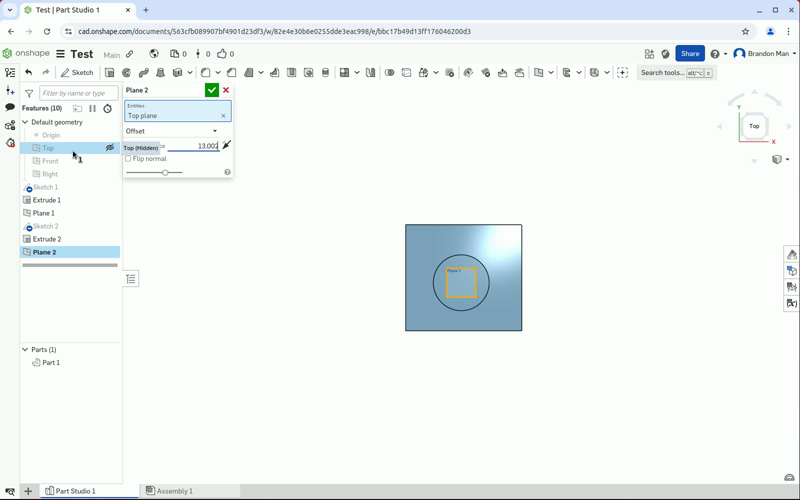
key(enter, 2)
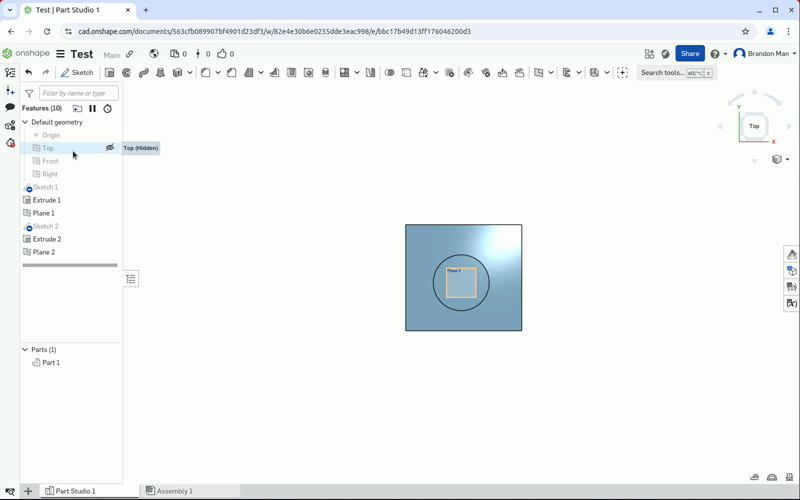
key(shift+s)
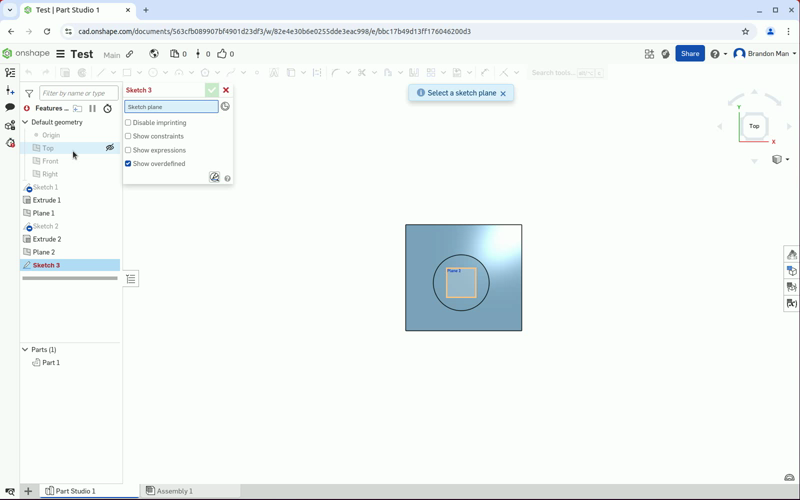
mouse_move(73, 254)
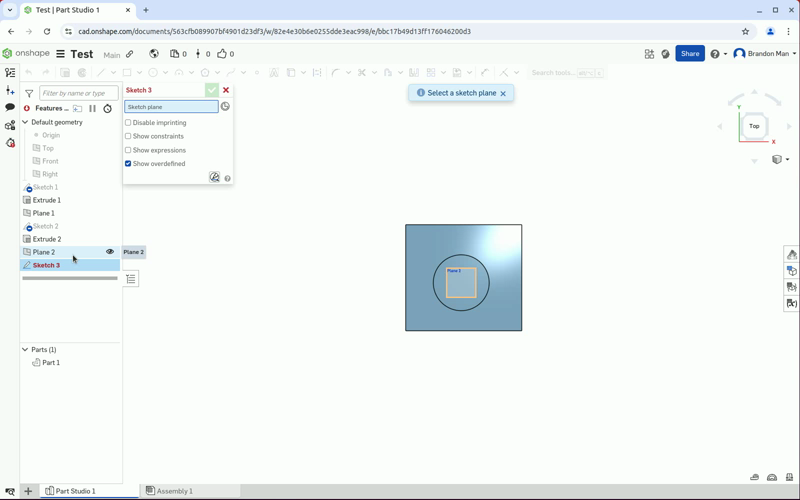
click(73, 254)
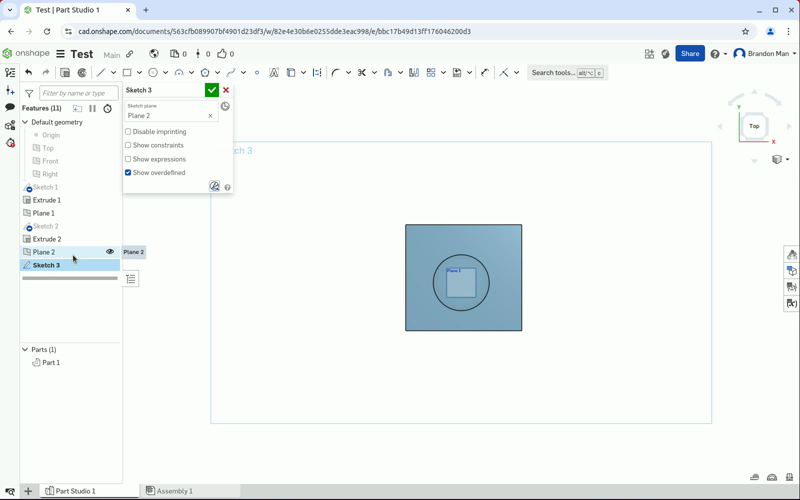
mouse_move(73, 352)
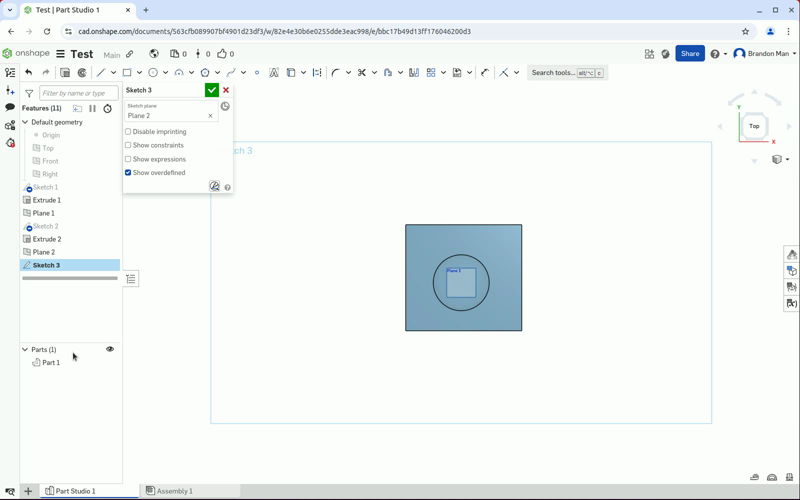
key(y)
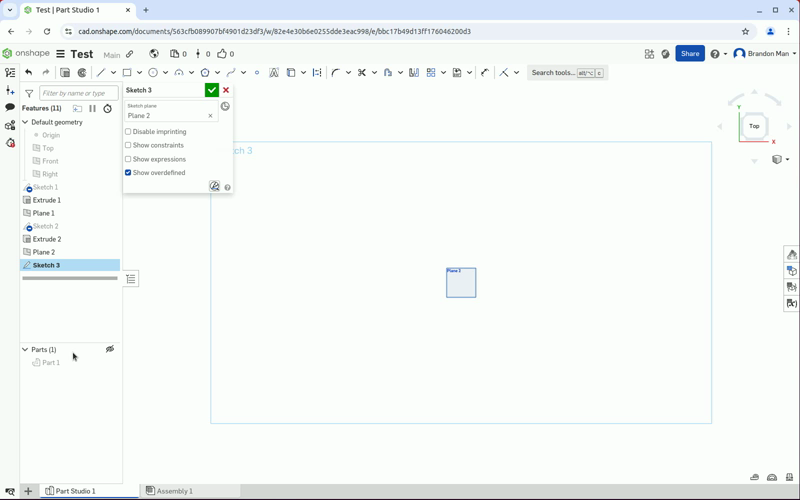
key(c)
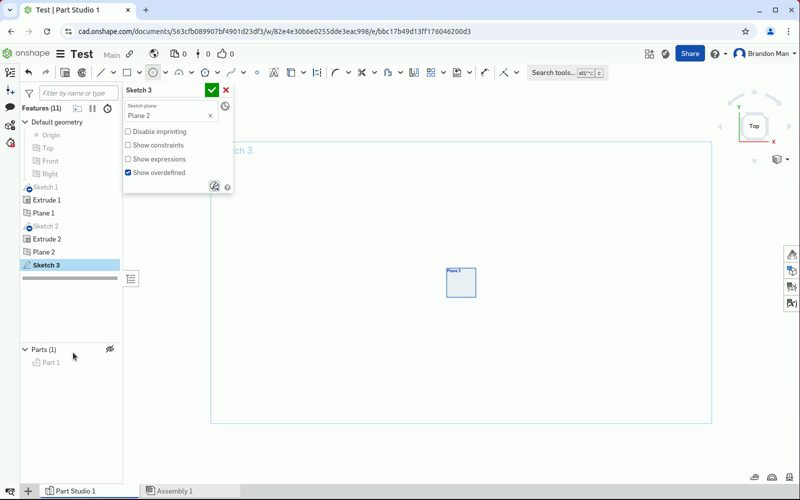
key_down(shift)
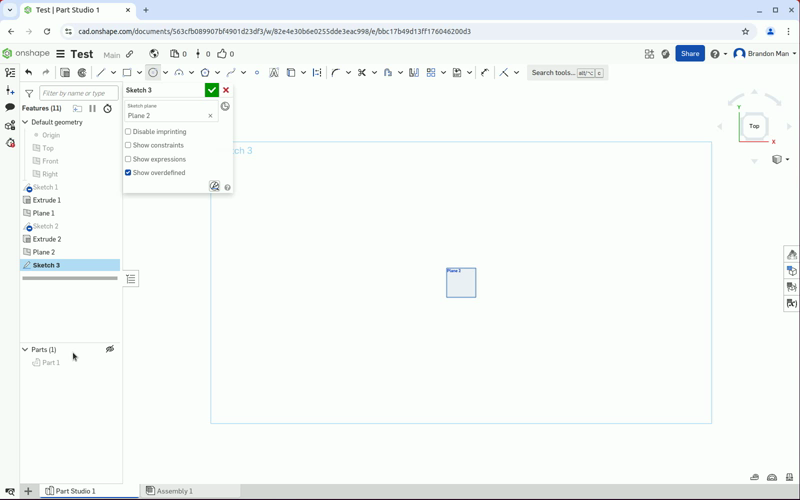
mouse_move(461, 282)
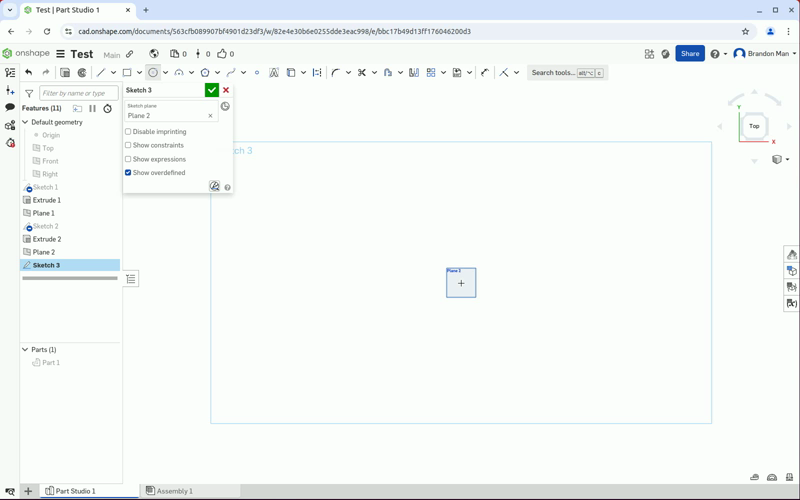
click(461, 282)
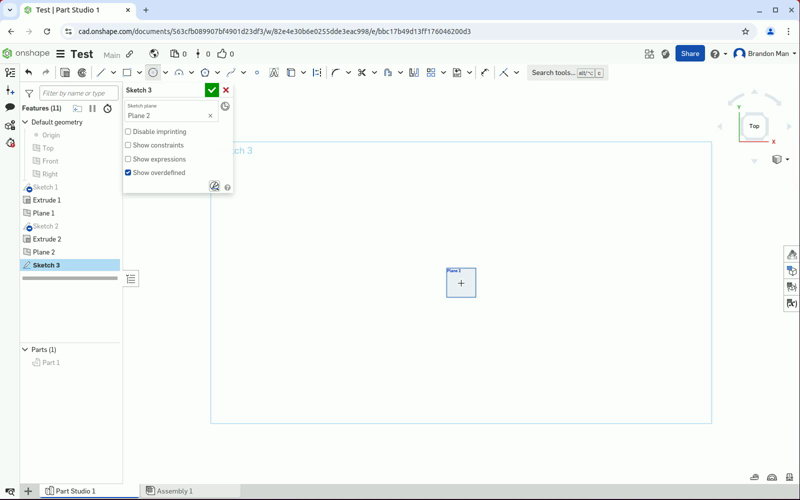
key_up(shift)
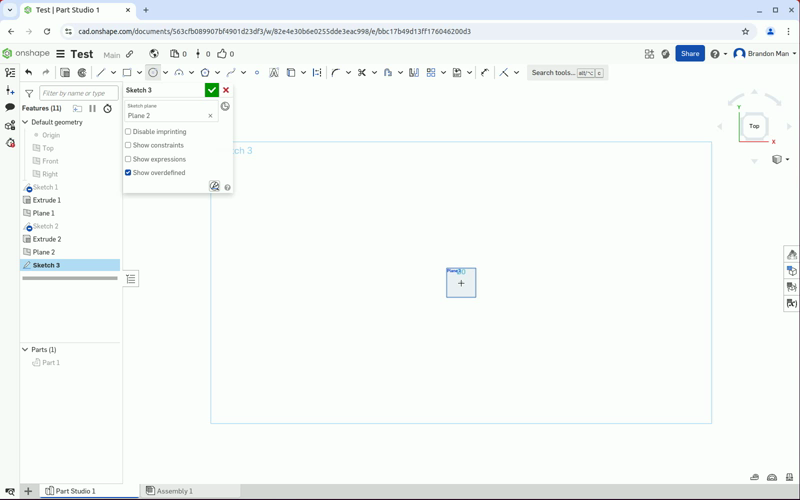
mouse_move(471, 282)
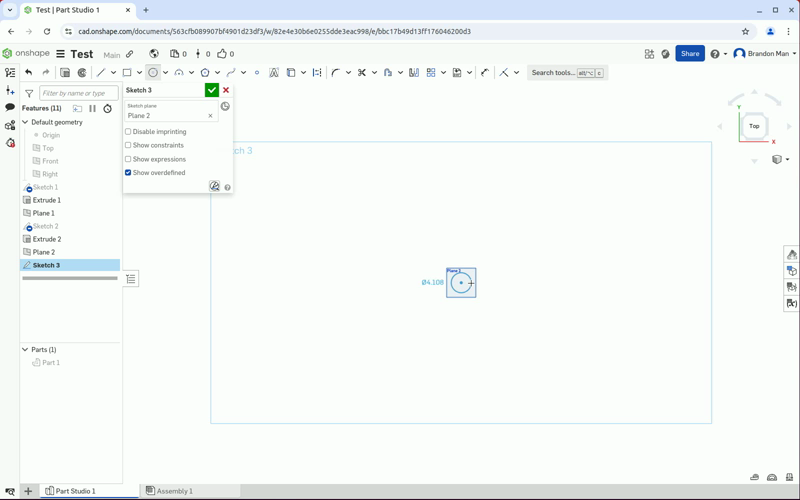
click(471, 282)
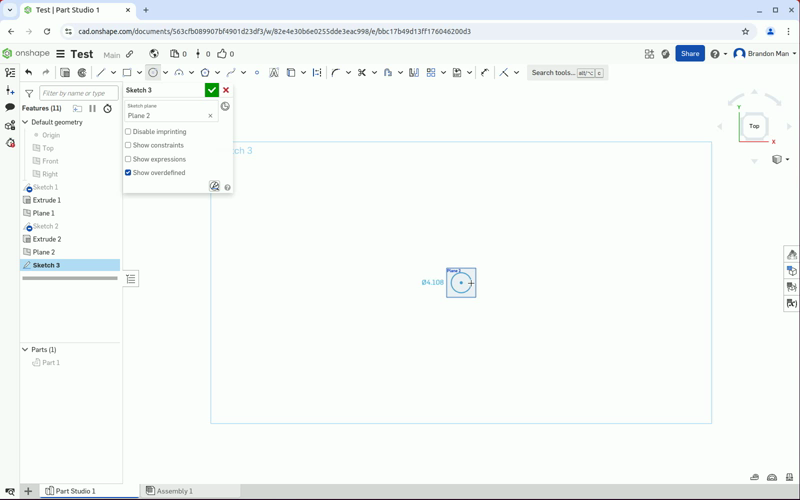
key(esc)
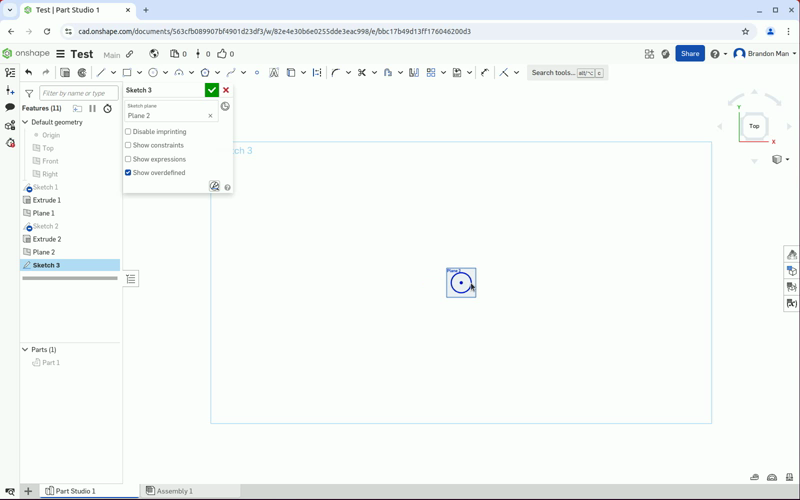
mouse_move(465, 290)
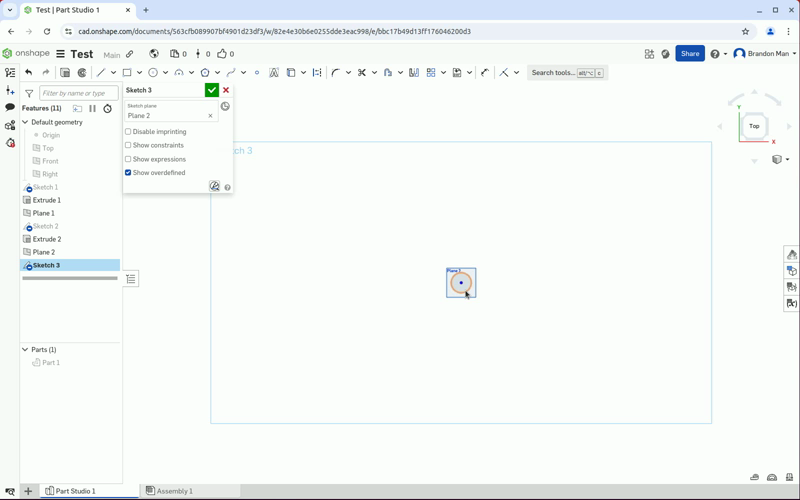
scroll(6)
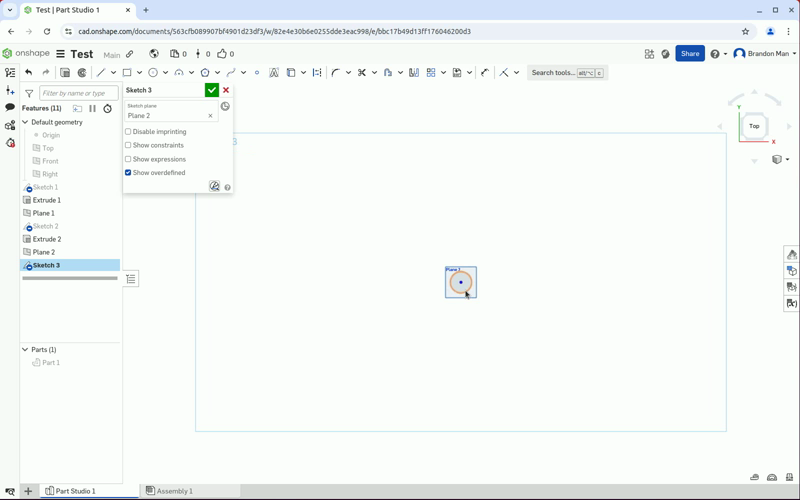
scroll(6)
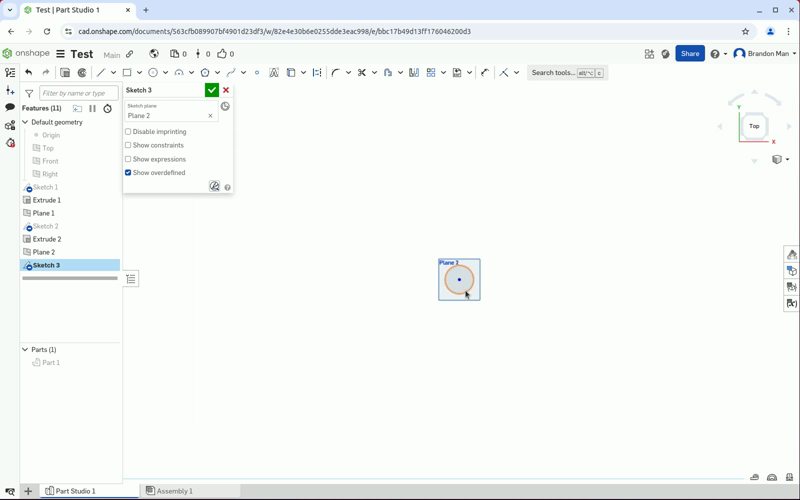
scroll(6)
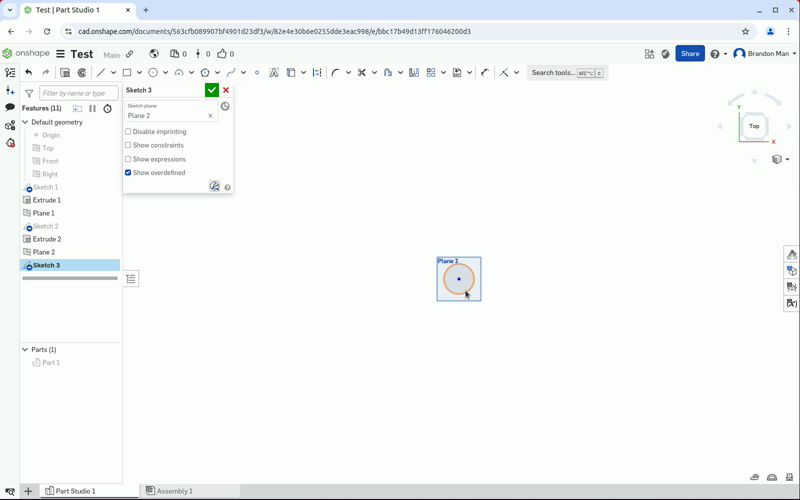
scroll(6)
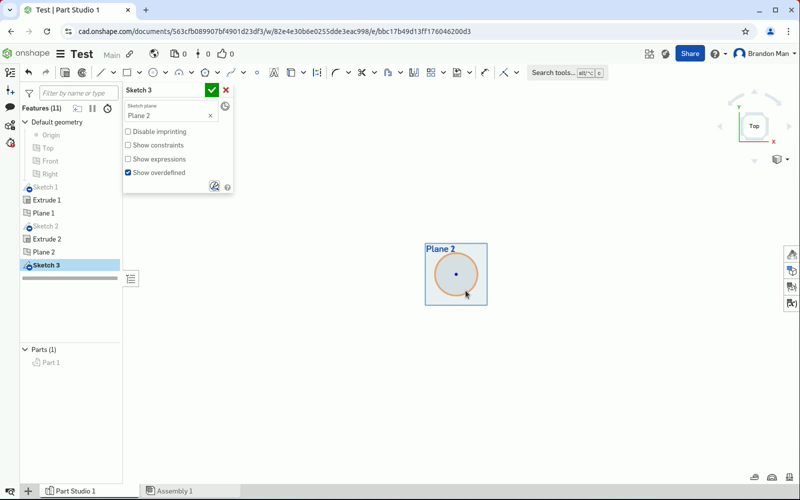
scroll(6)
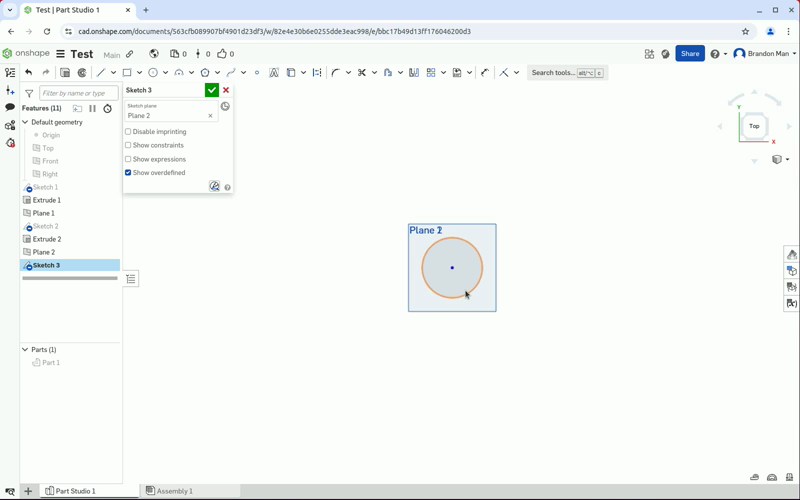
scroll(6)
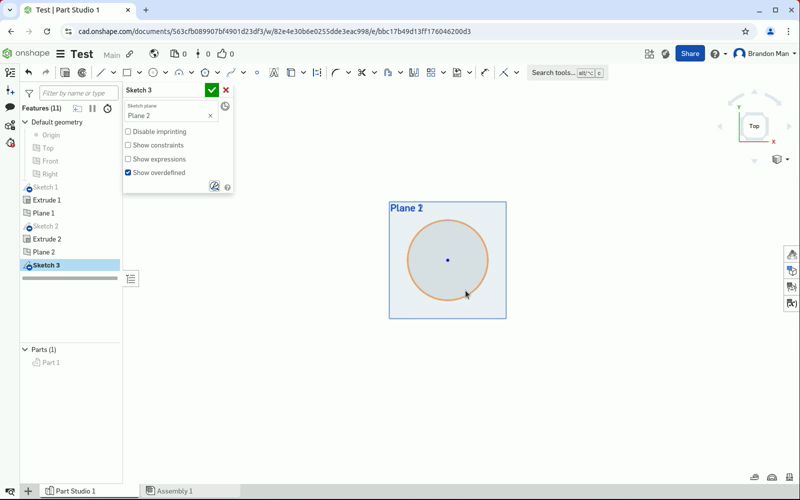
scroll(6)
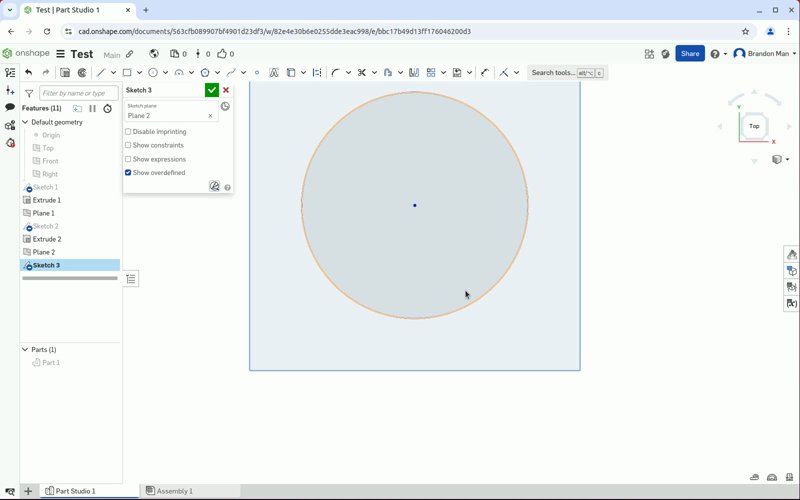
click(465, 290)
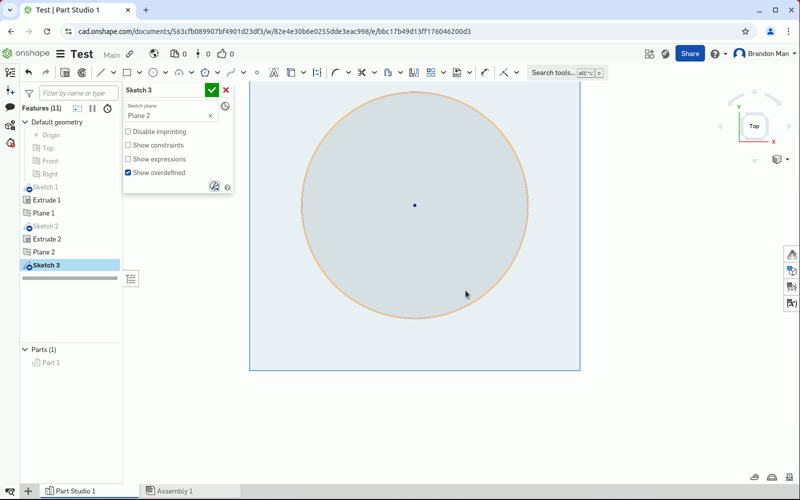
scroll(-6)
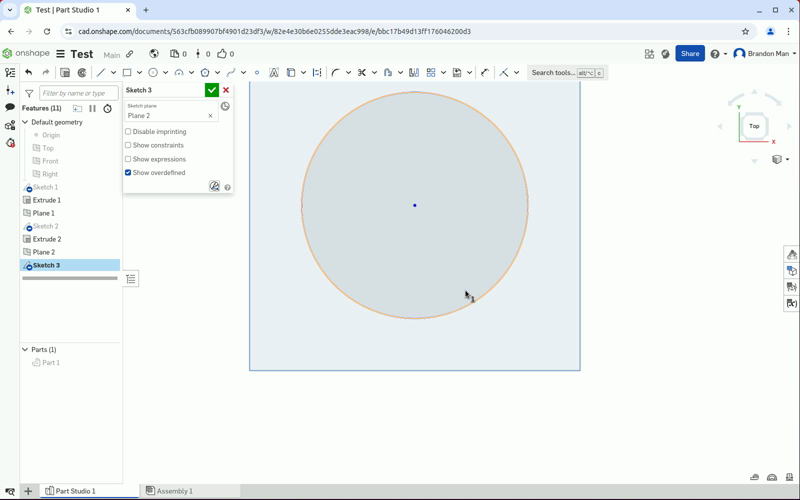
scroll(-6)
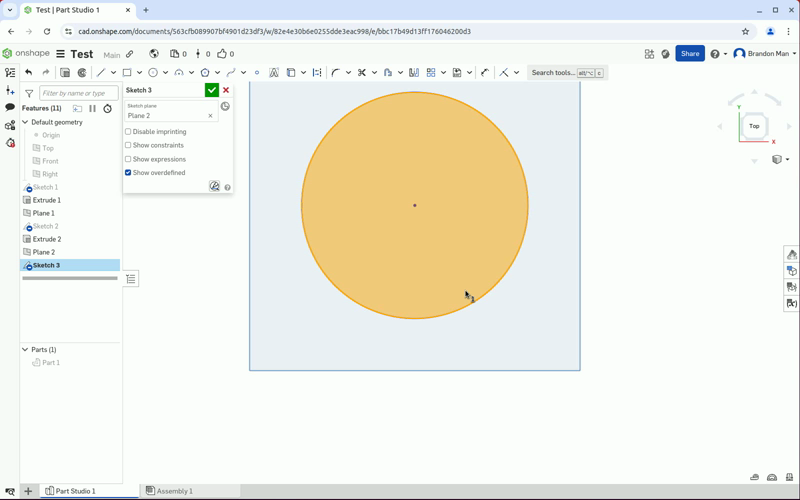
scroll(-6)
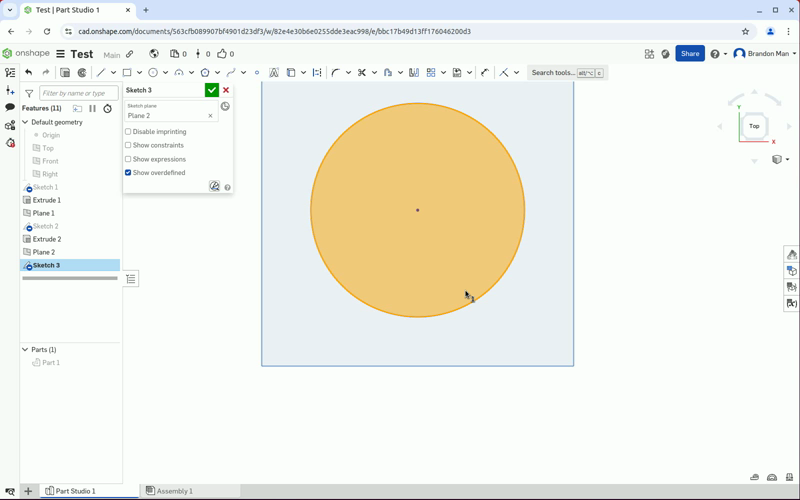
scroll(-6)
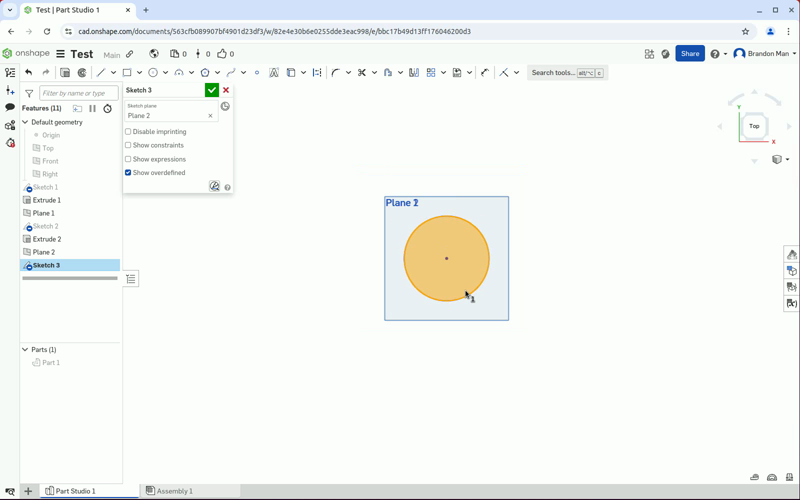
scroll(-6)
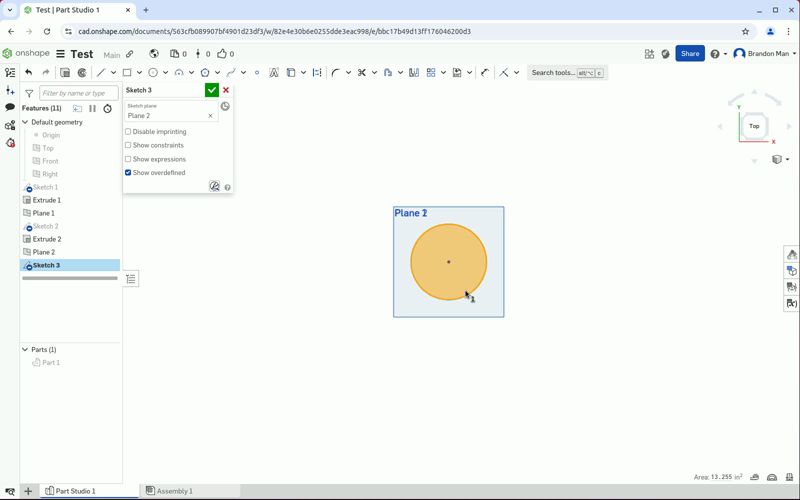
scroll(-6)
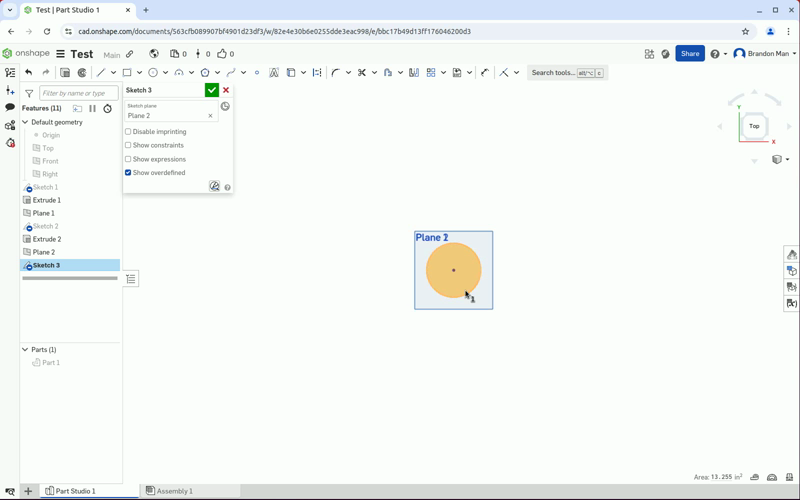
scroll(-6)
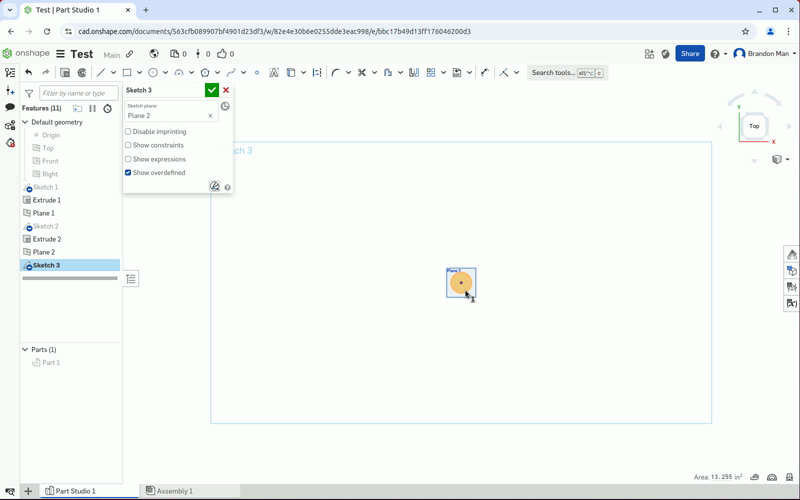
mouse_move(73, 352)
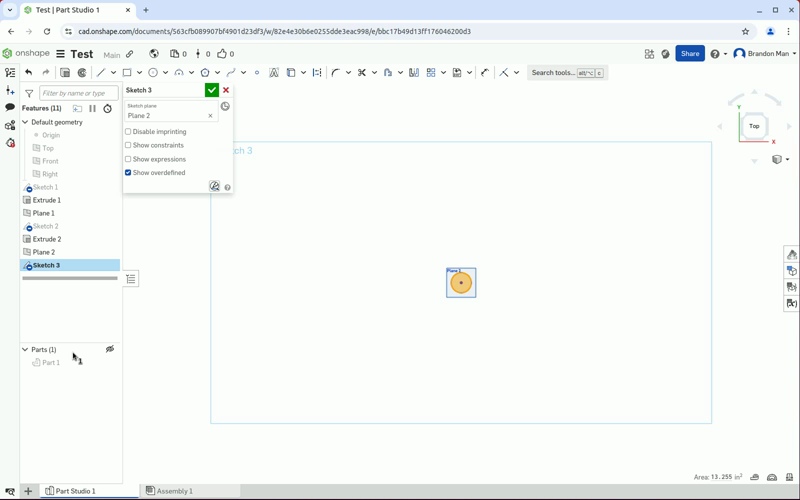
key(shift+y)
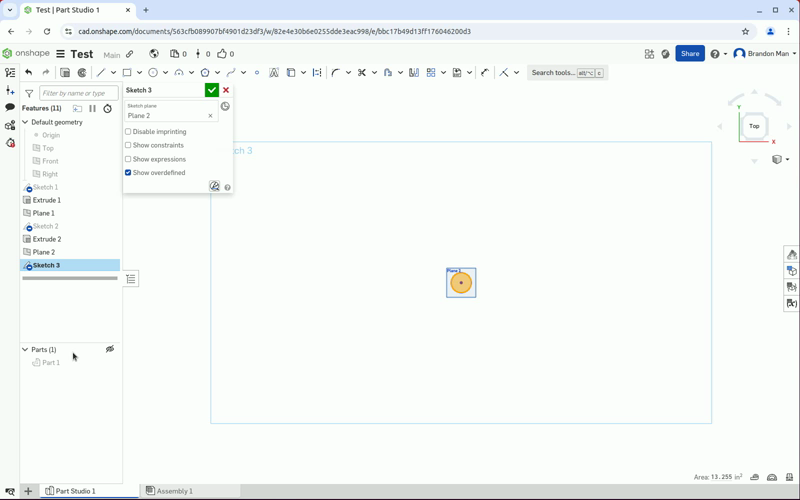
key(shift+e)
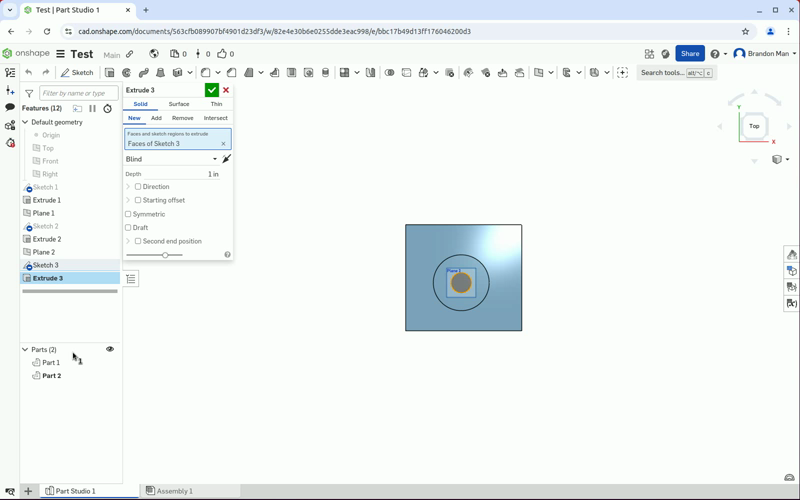
mouse_move(143, 106)
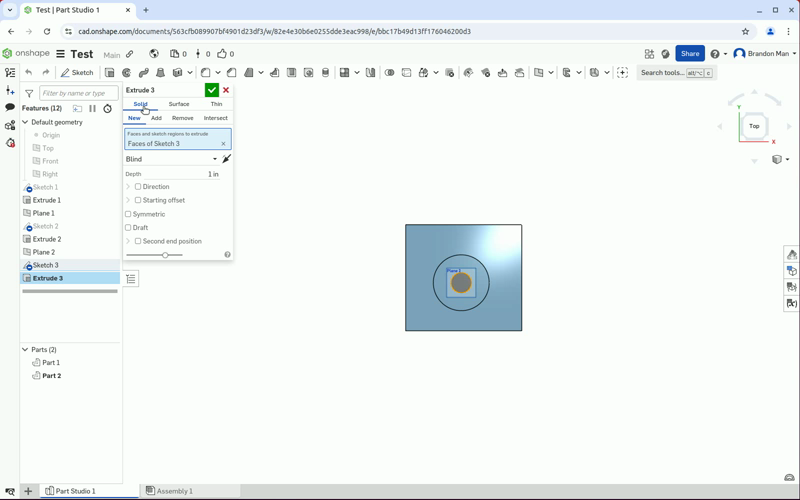
click(143, 106)
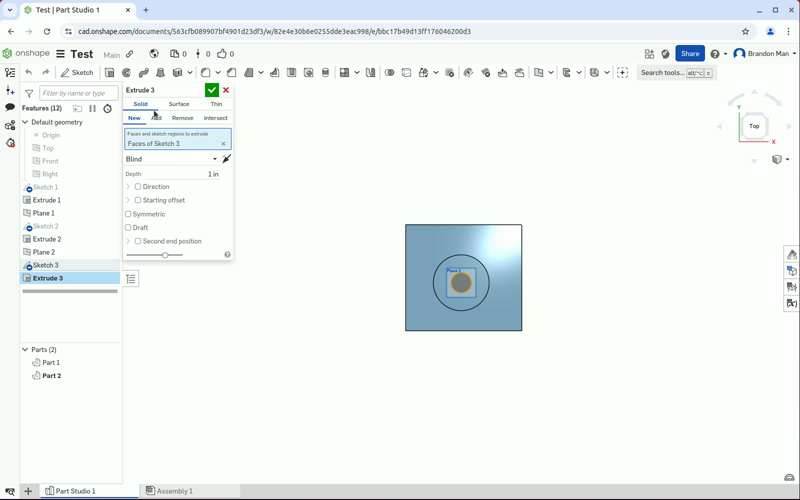
mouse_move(186, 120)
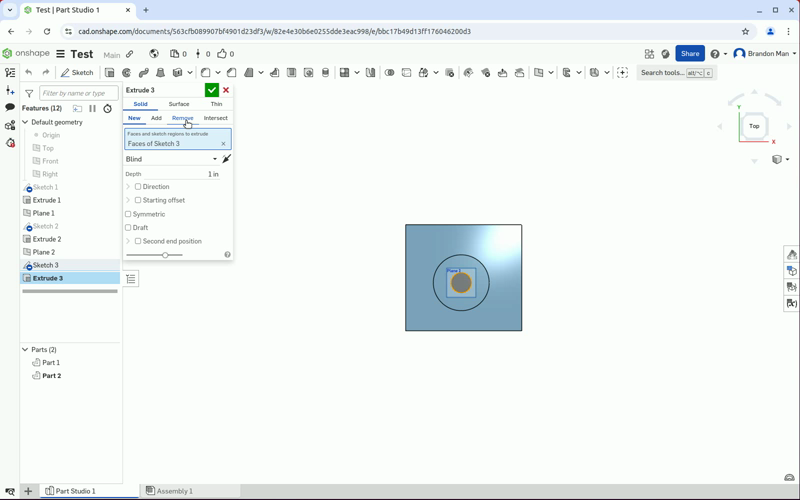
click(186, 120)
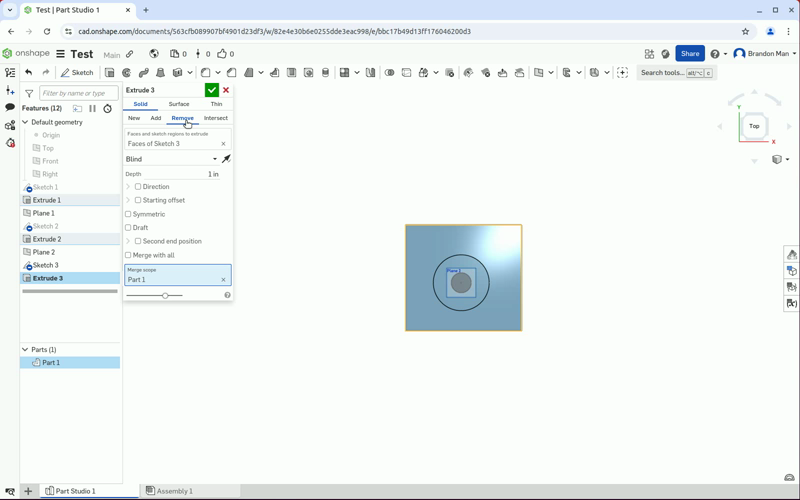
key(tab, 4)
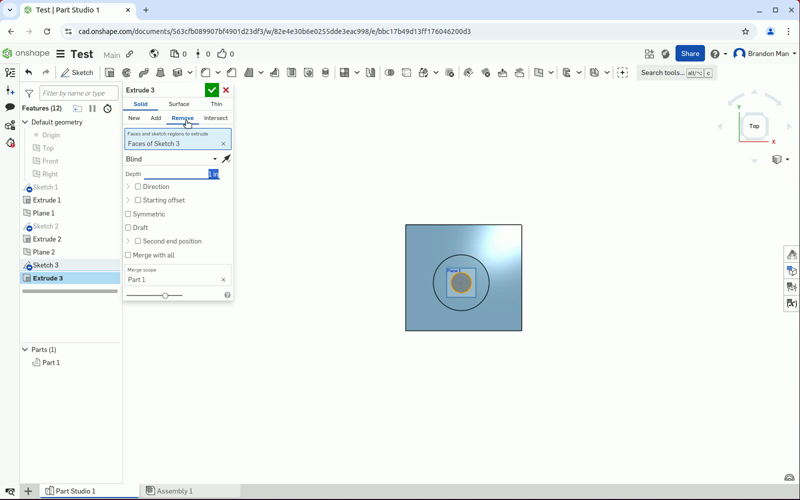
text(15.405)
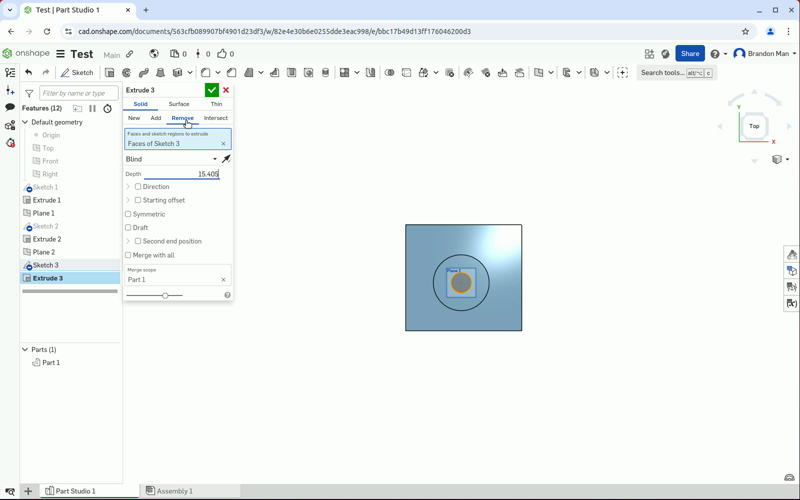
key(tab, 6)
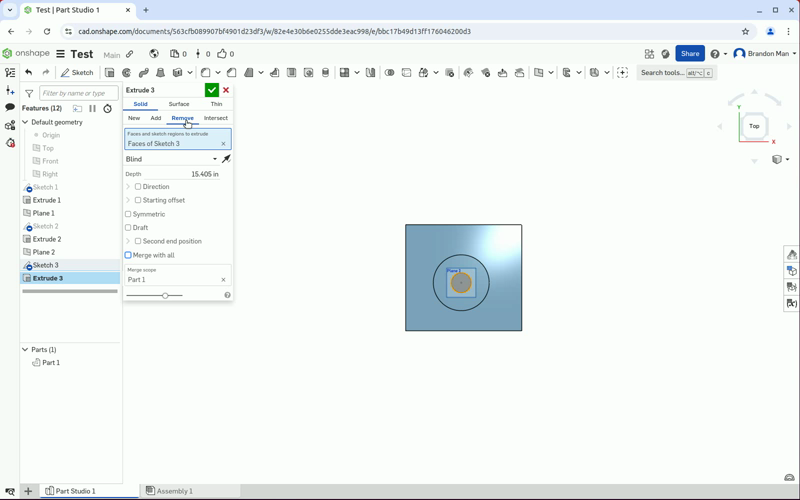
key(space)
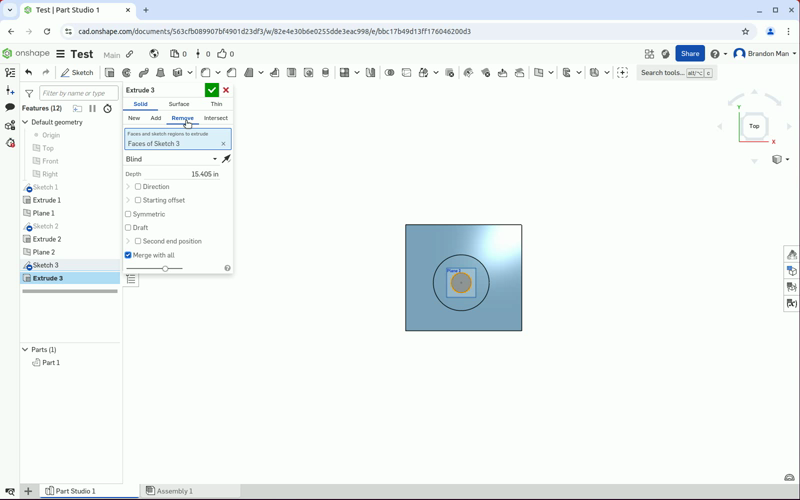
key(enter)
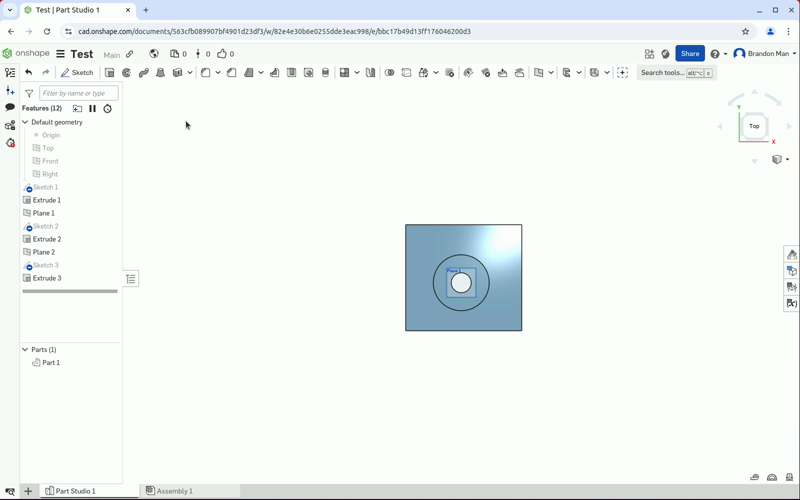
key(shift+h)
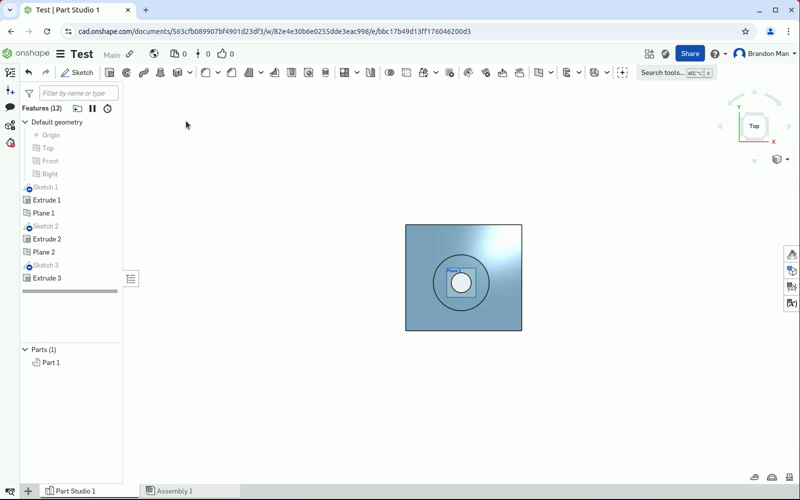
key(shift+h)
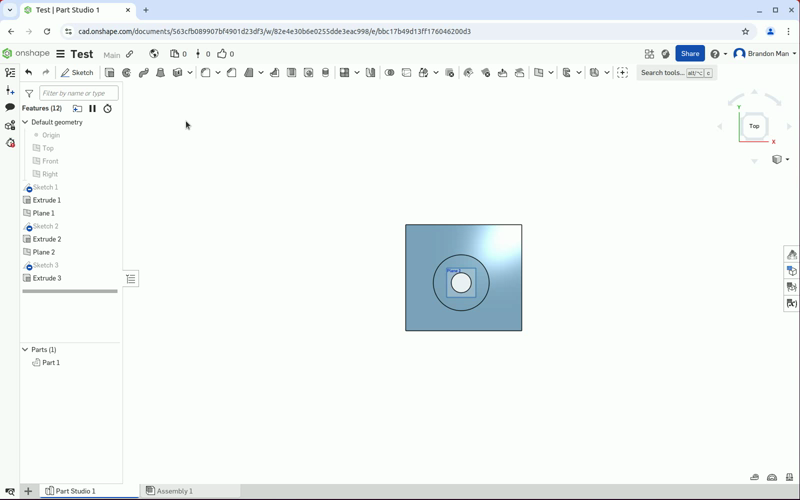
mouse_move(73, 189)
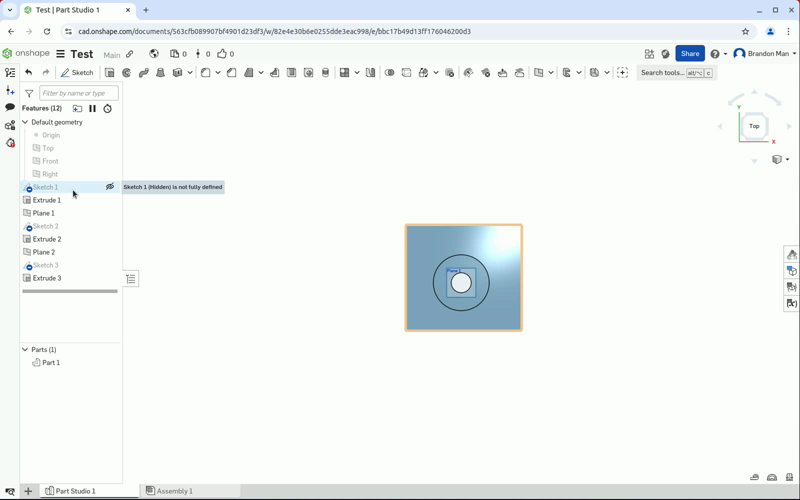
click(73, 189)
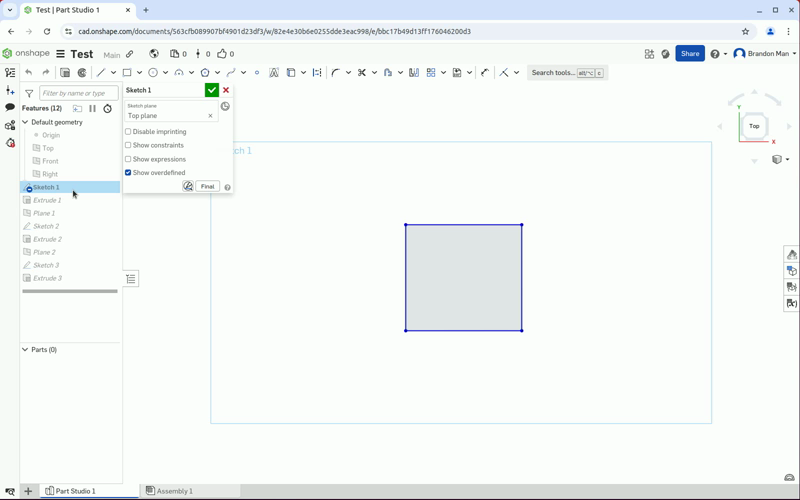
mouse_move(229, 92)
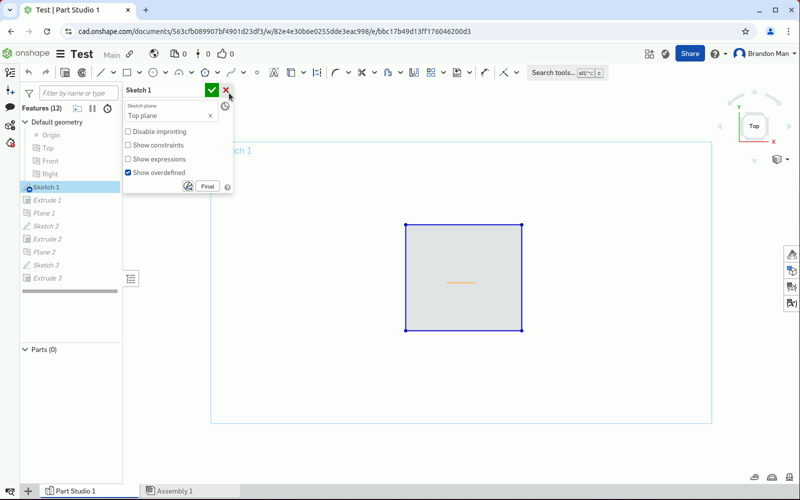
click(229, 92)
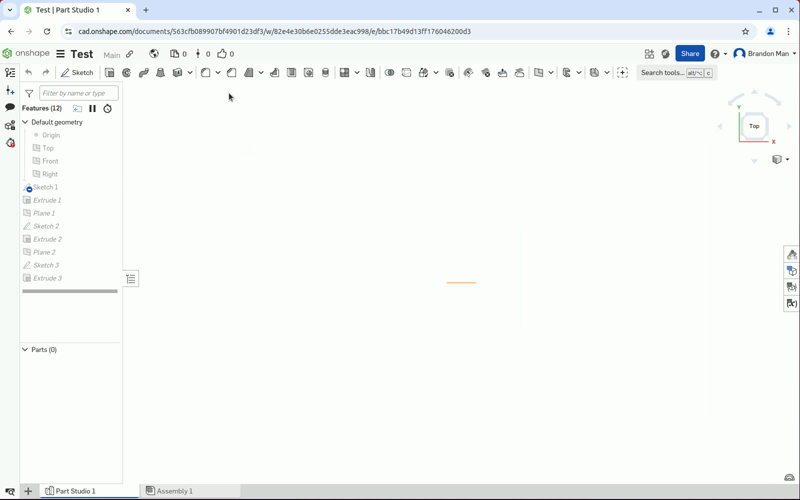
key(shift+s)
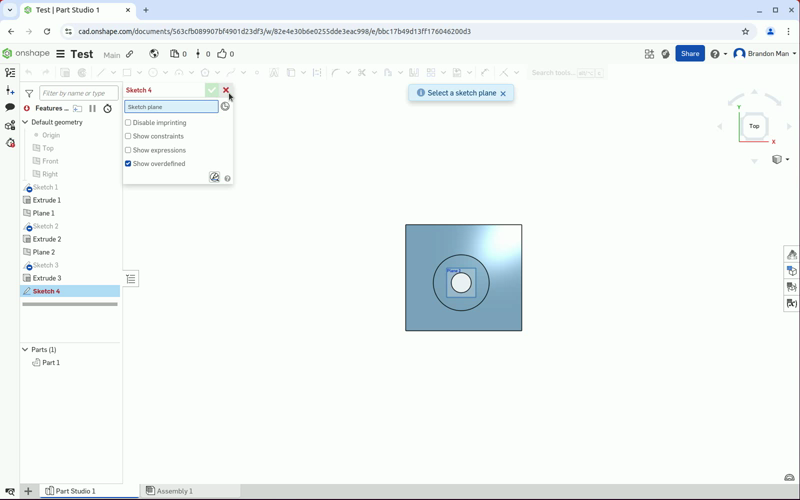
mouse_move(73, 254)
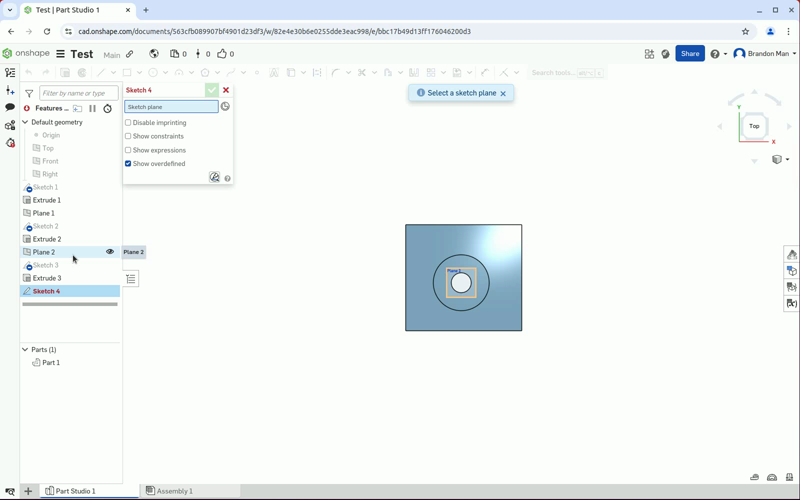
click(73, 254)
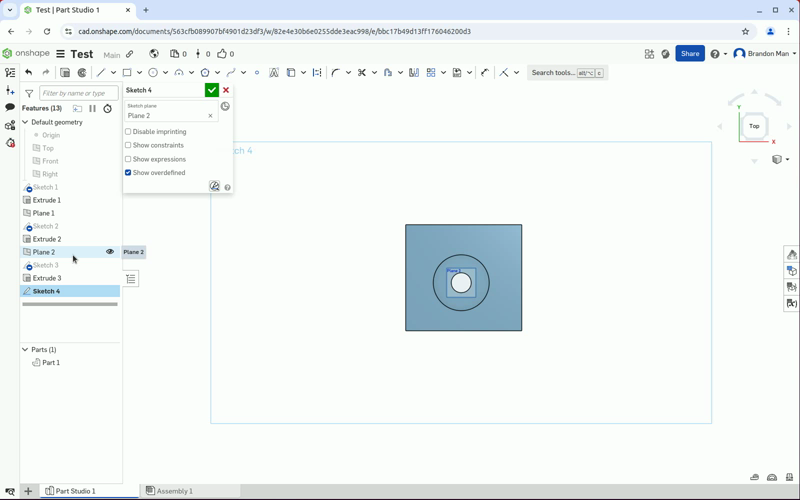
mouse_move(73, 352)
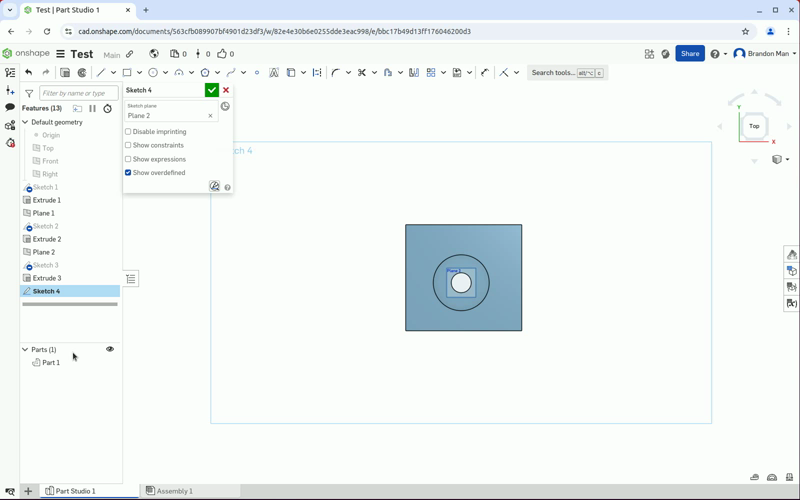
key(y)
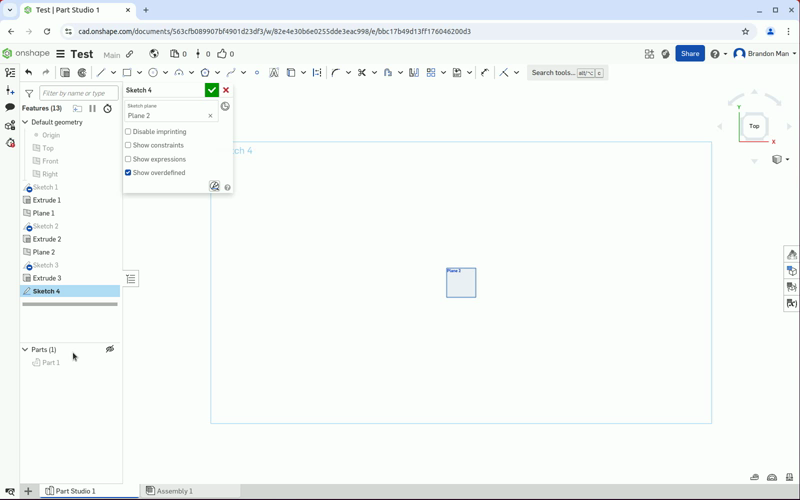
key(c)
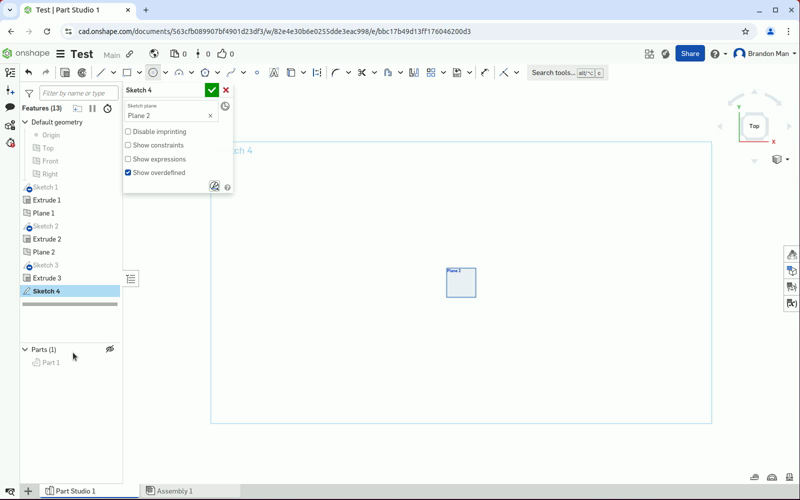
key_down(shift)
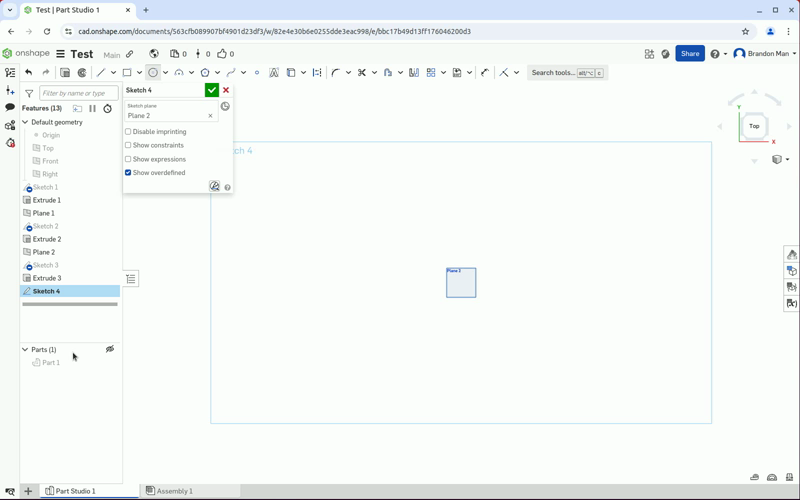
mouse_move(460, 282)
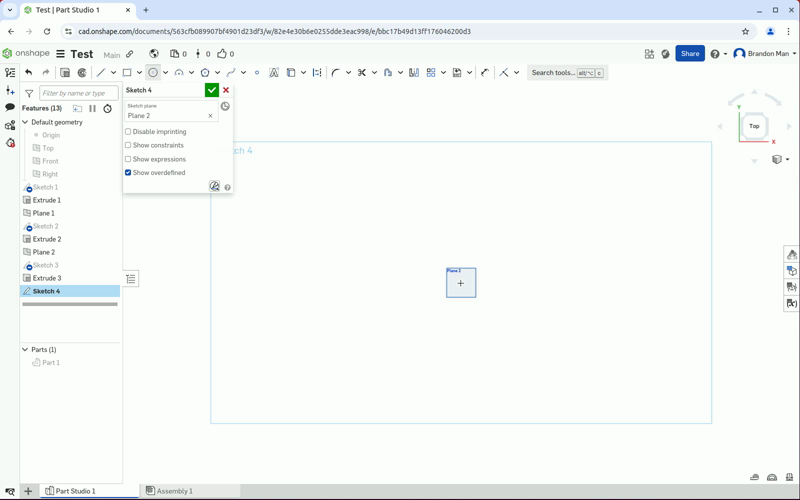
click(460, 282)
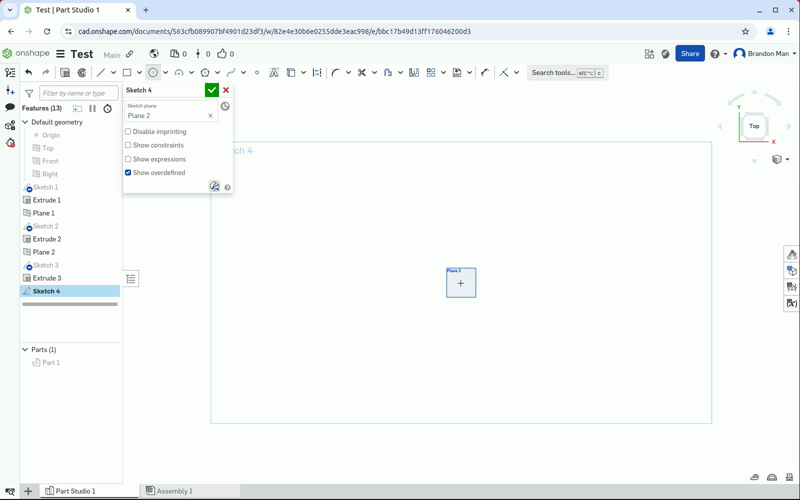
key_up(shift)
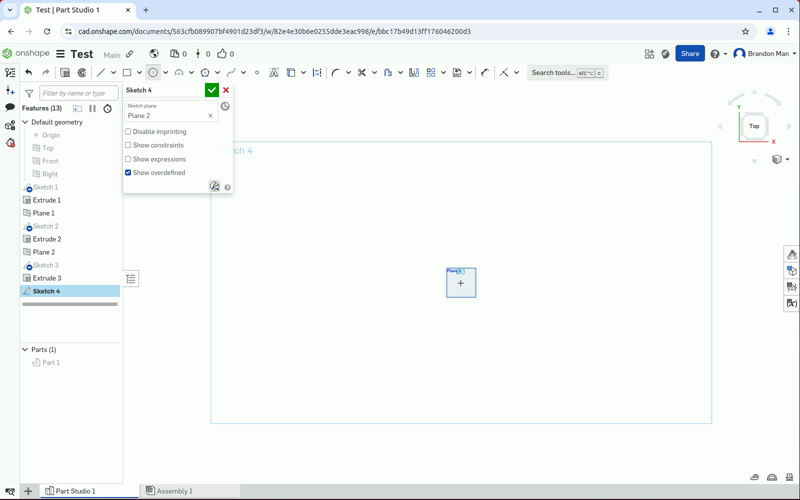
mouse_move(479, 282)
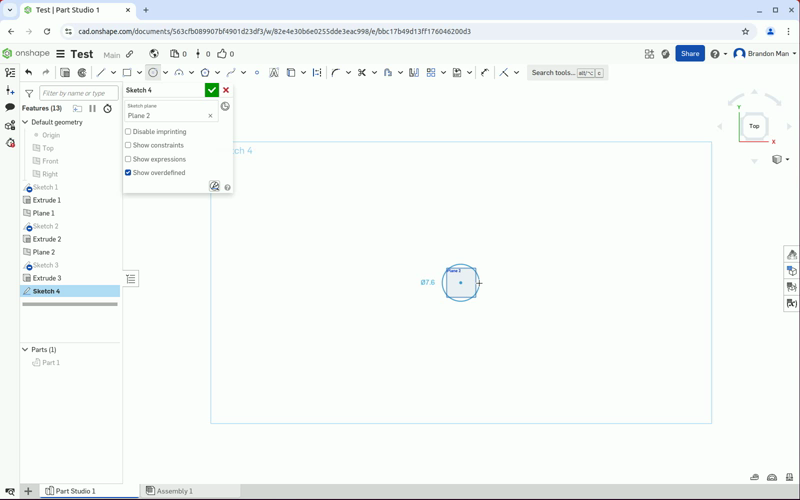
click(479, 282)
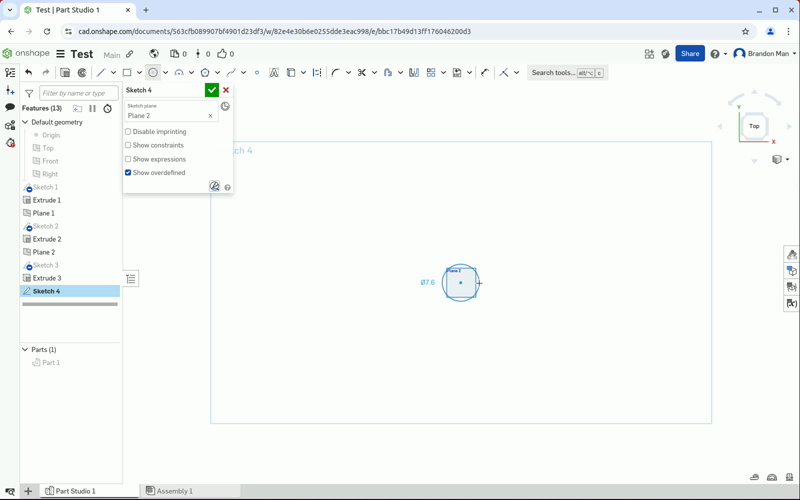
key(esc)
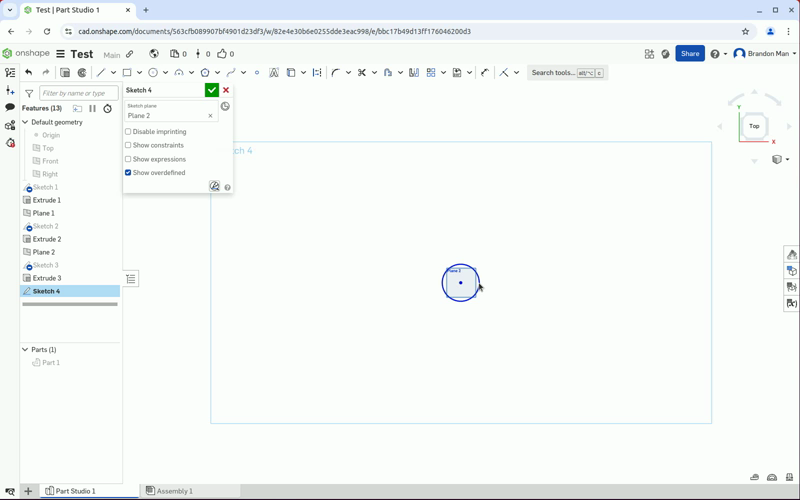
key(c)
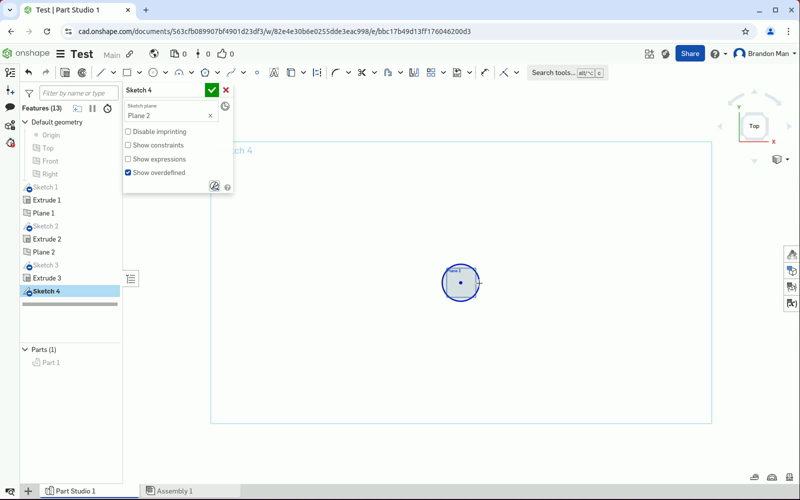
key_down(shift)
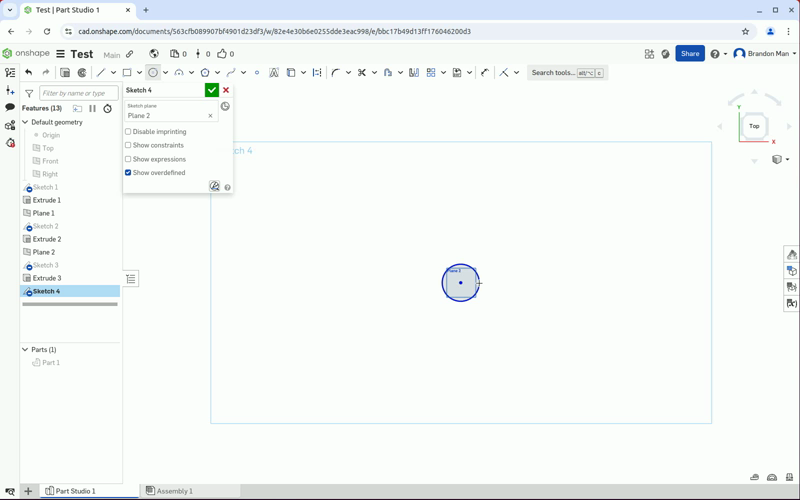
mouse_move(460, 282)
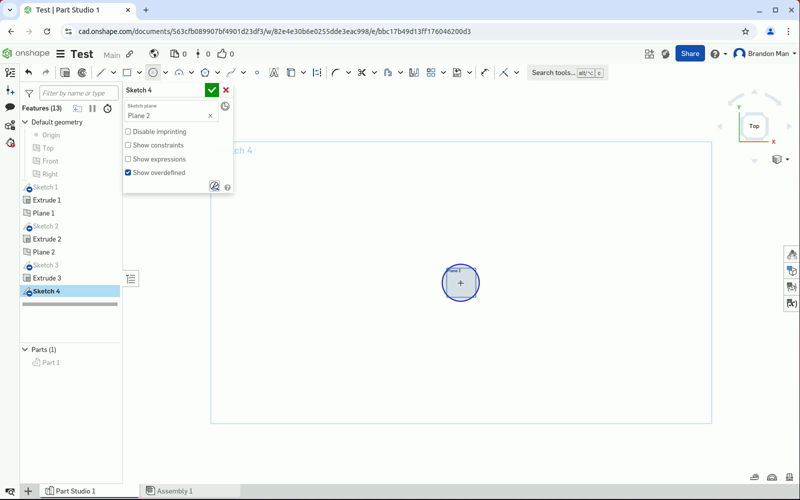
click(460, 282)
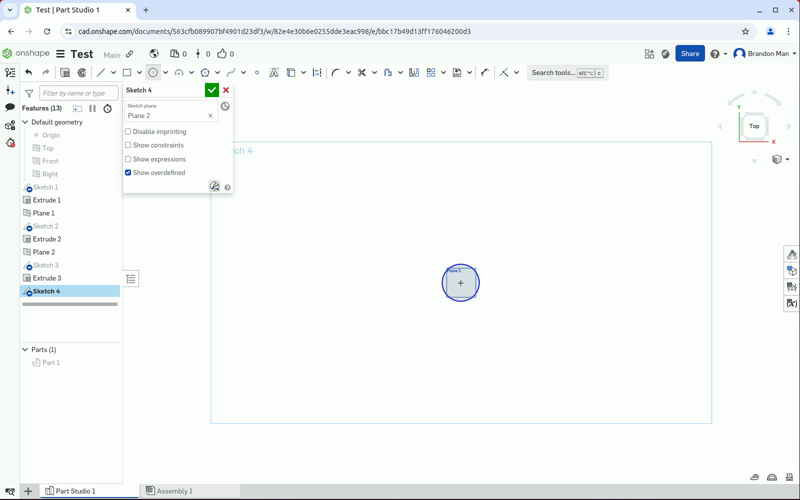
key_up(shift)
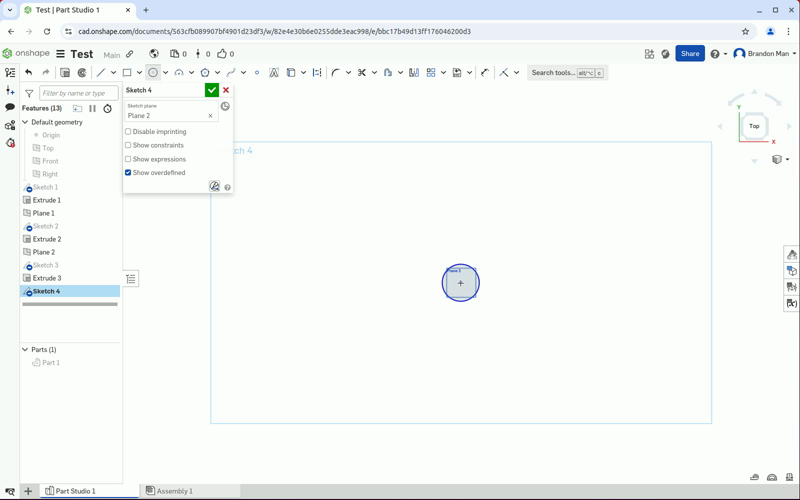
mouse_move(470, 282)
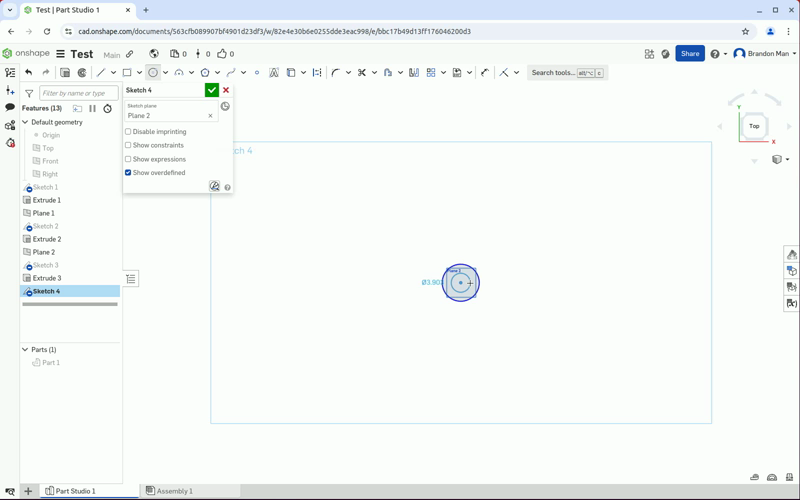
click(470, 282)
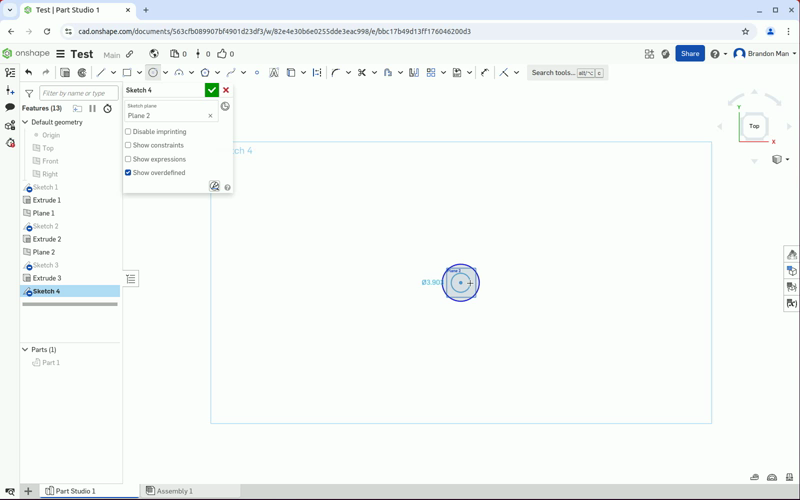
key(esc)
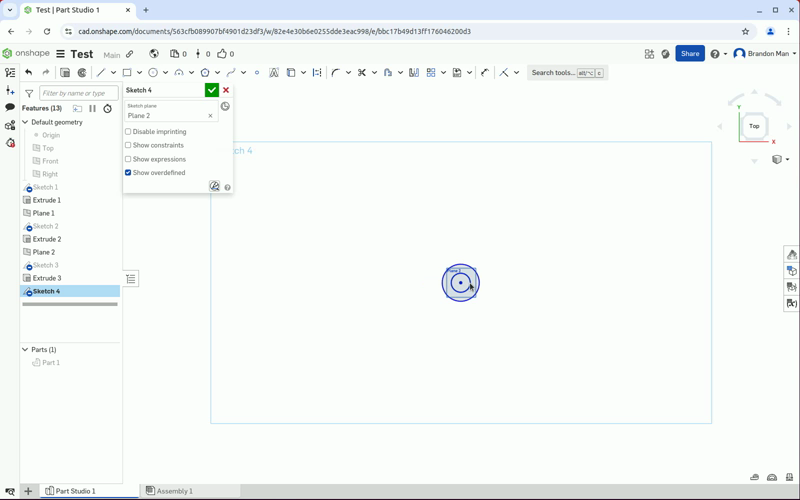
mouse_move(448, 283)
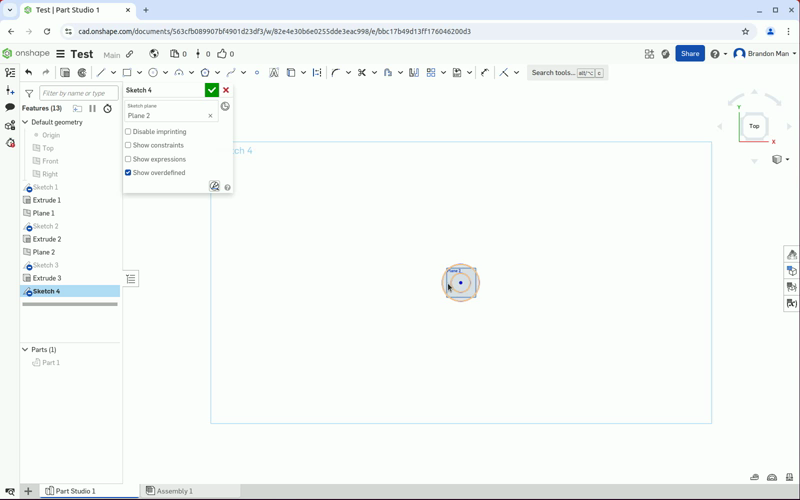
scroll(6)
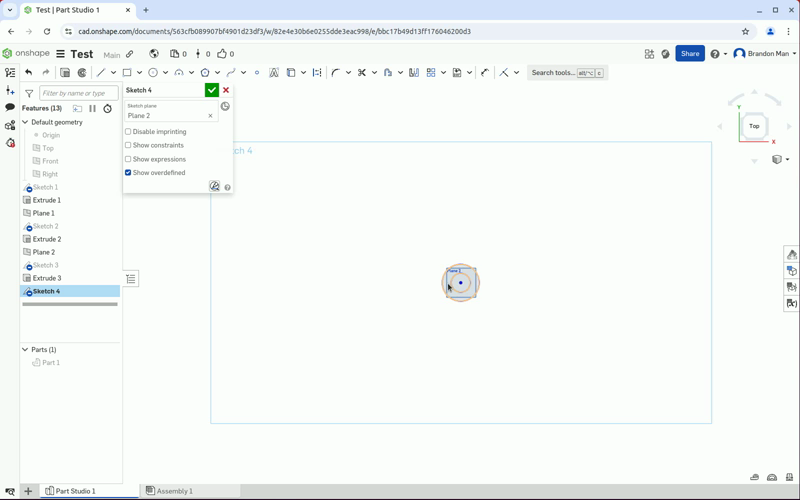
scroll(6)
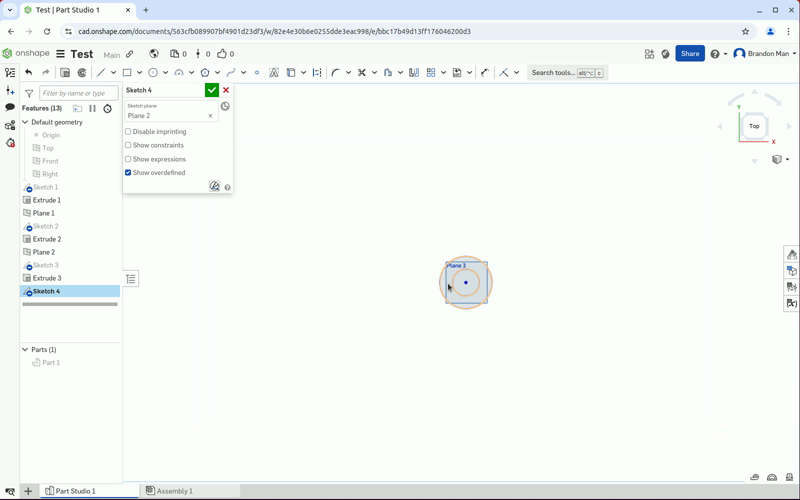
scroll(6)
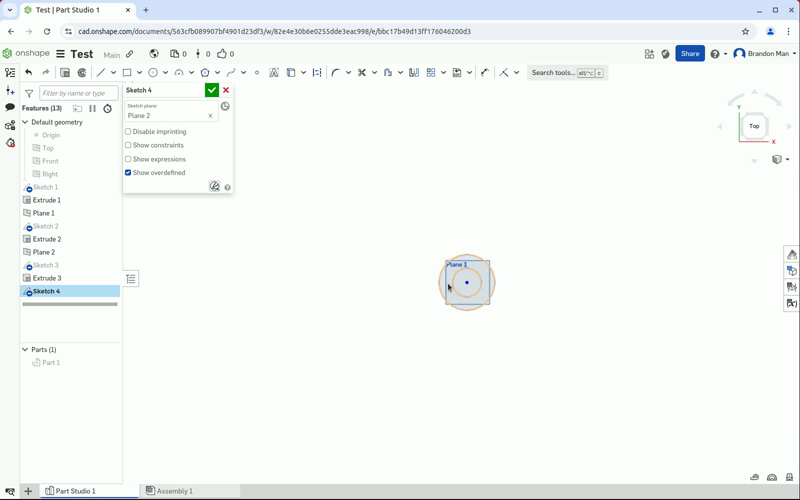
scroll(6)
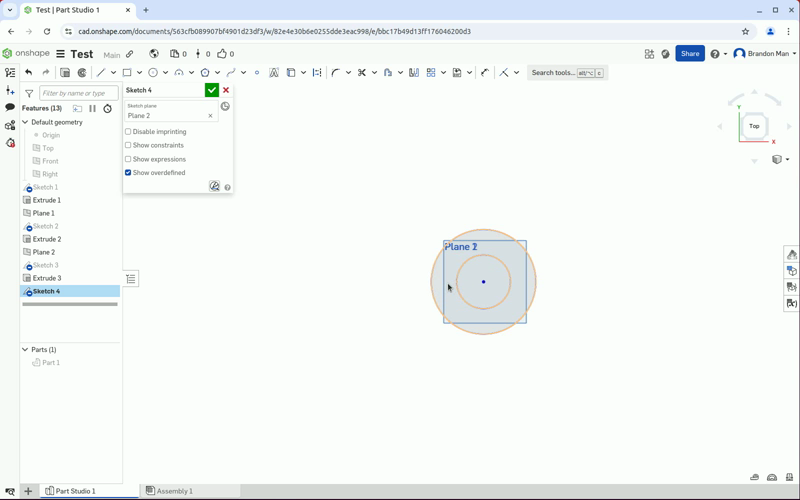
scroll(6)
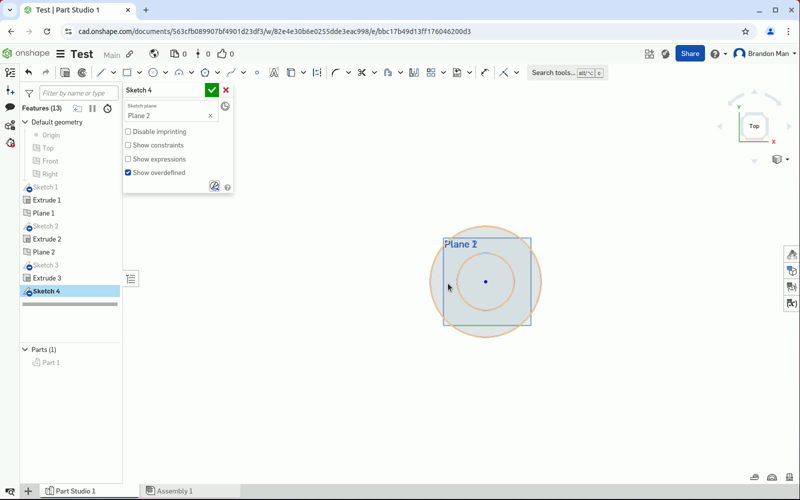
scroll(6)
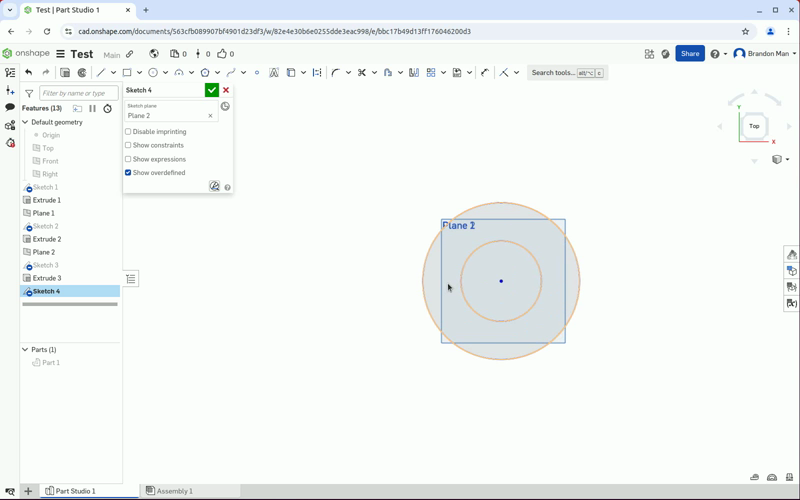
scroll(6)
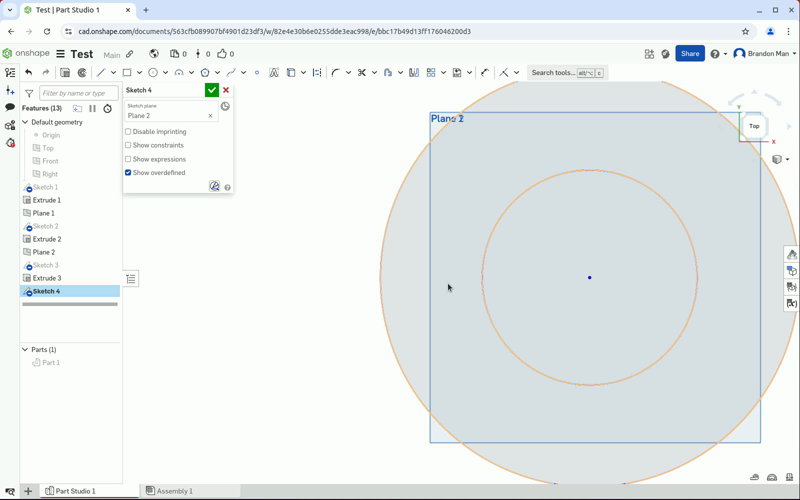
click(448, 283)
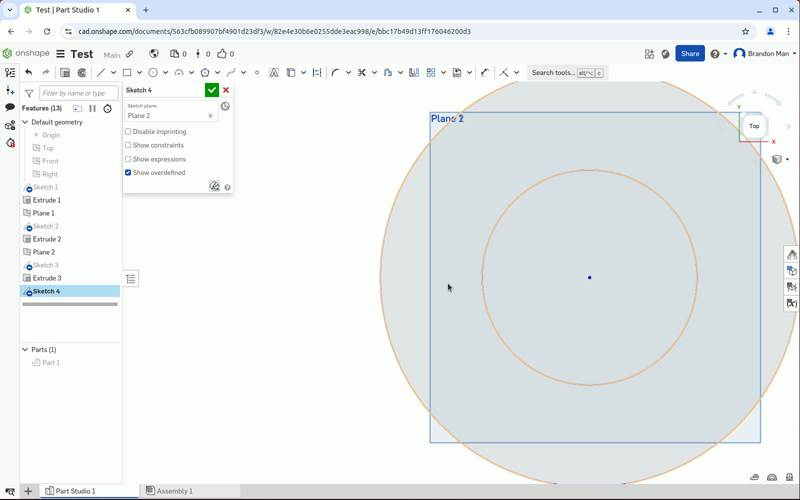
scroll(-6)
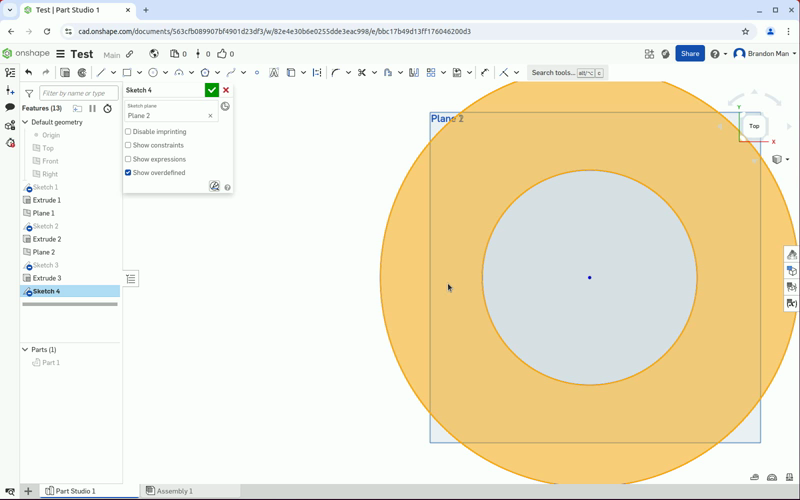
scroll(-6)
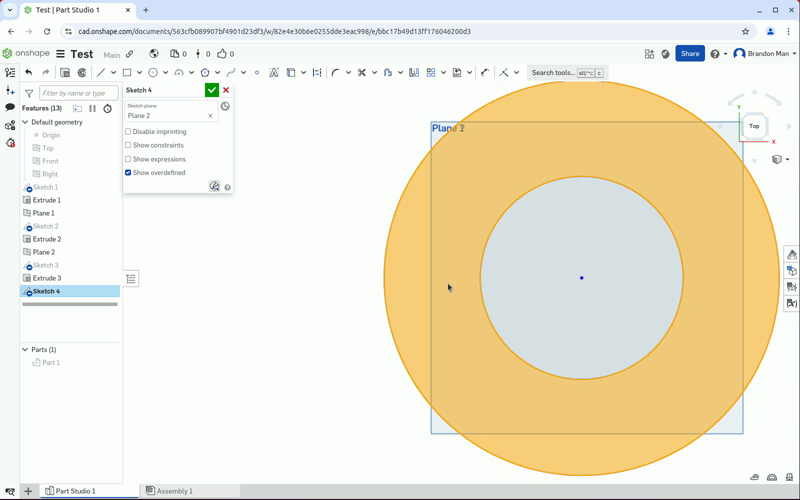
scroll(-6)
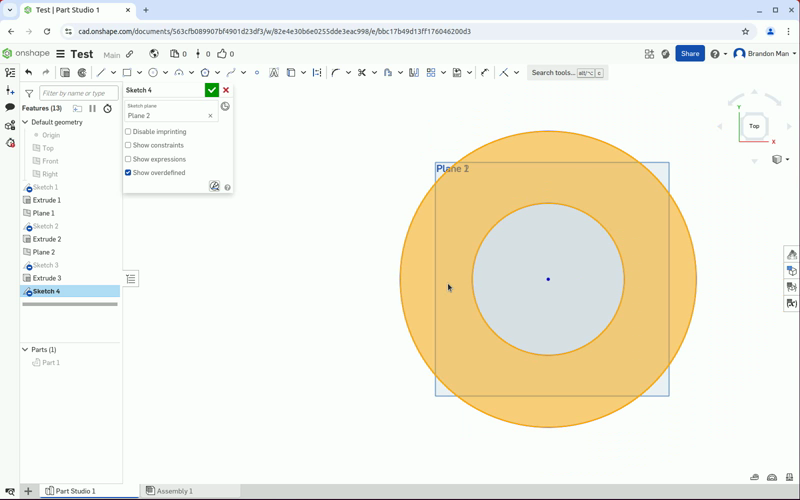
scroll(-6)
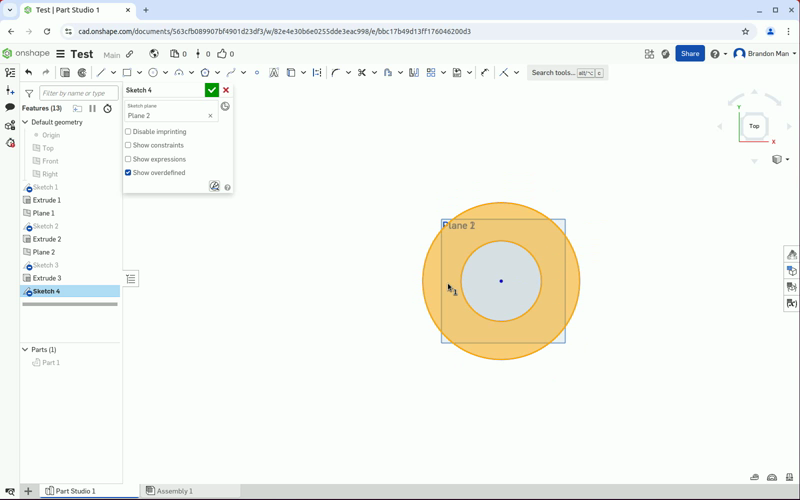
scroll(-6)
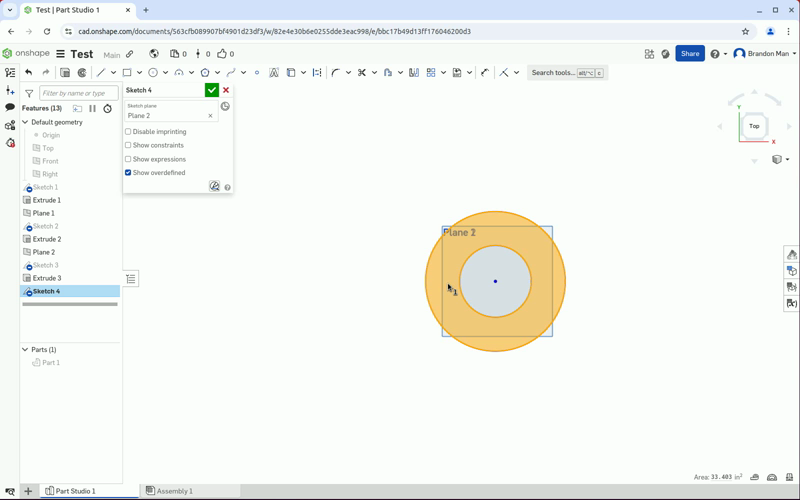
scroll(-6)
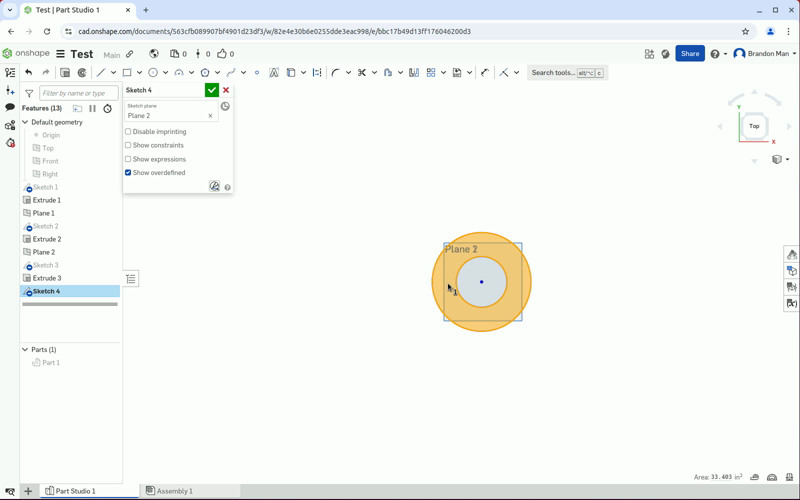
scroll(-6)
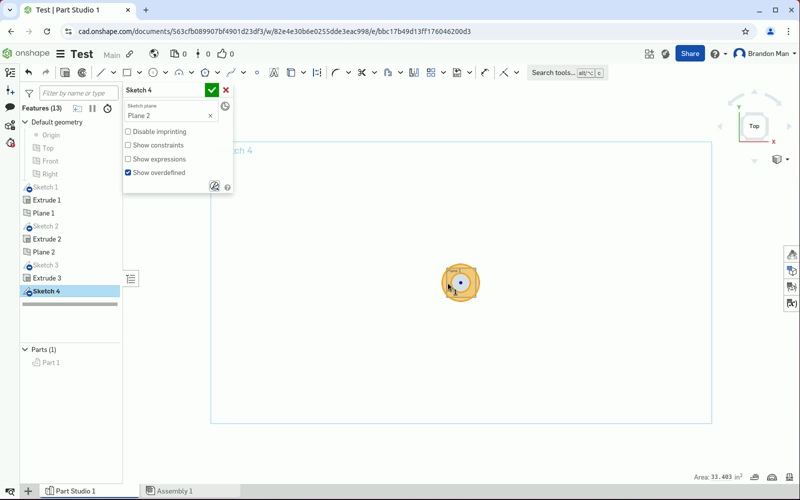
mouse_move(73, 352)
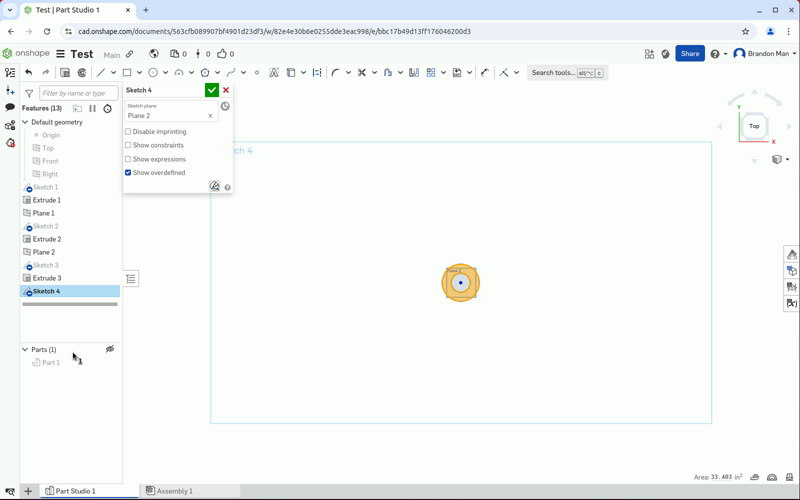
key(shift+y)
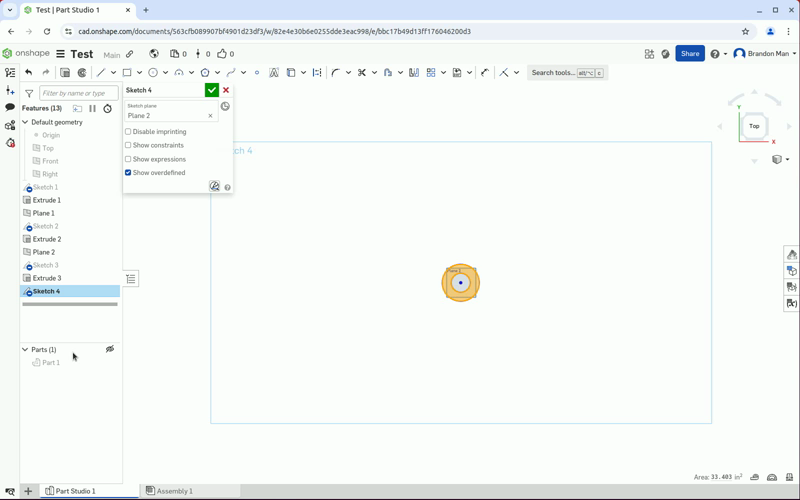
key(shift+e)
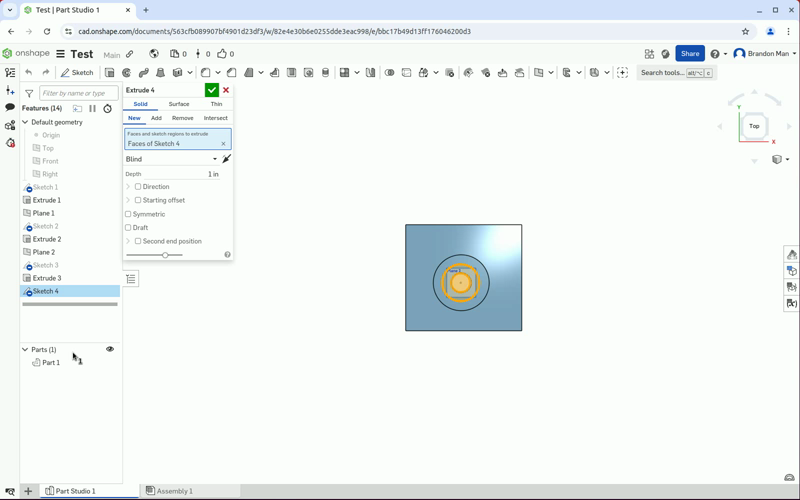
mouse_move(143, 106)
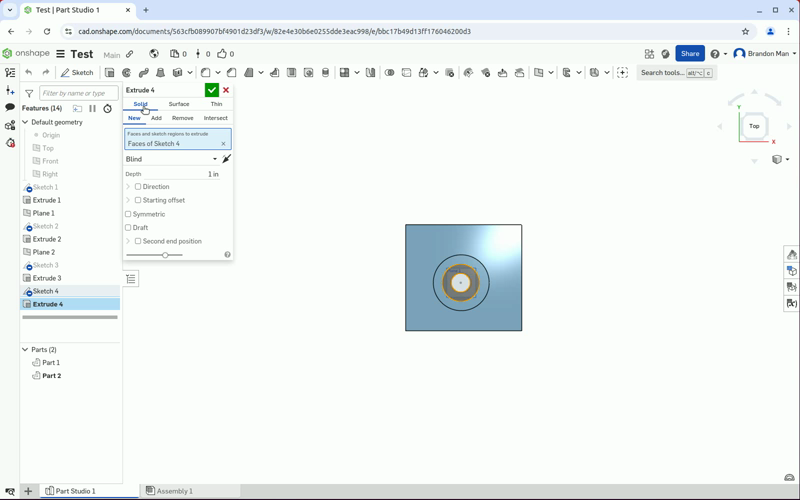
click(143, 106)
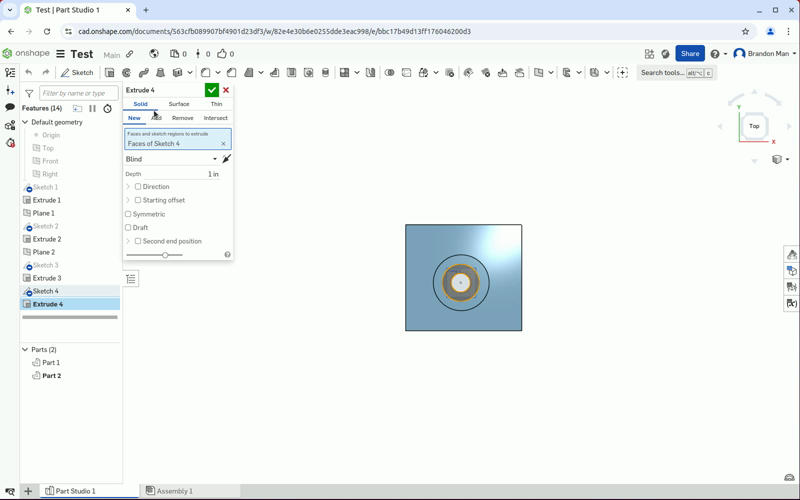
mouse_move(186, 120)
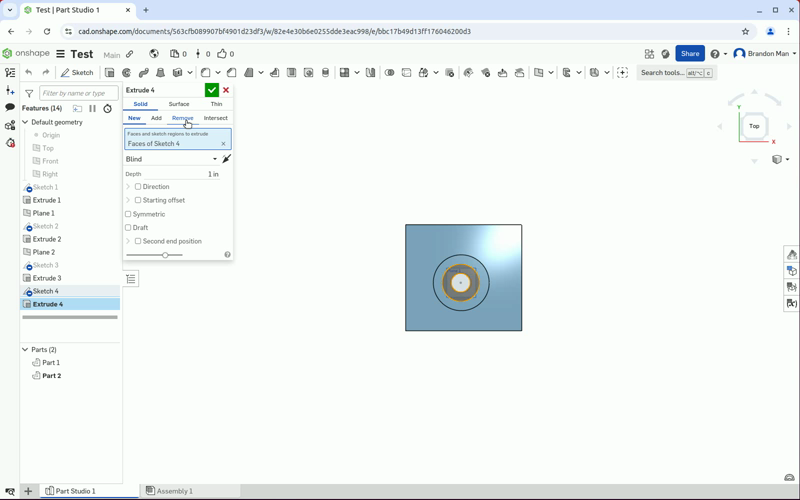
click(186, 120)
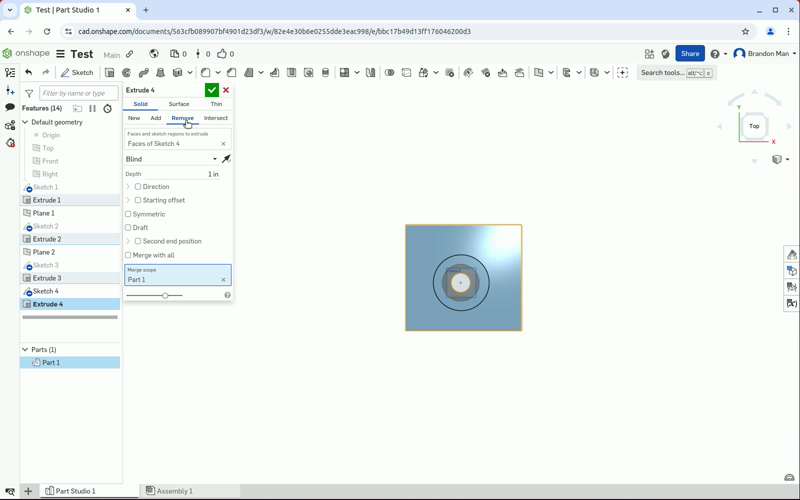
key(tab, 4)
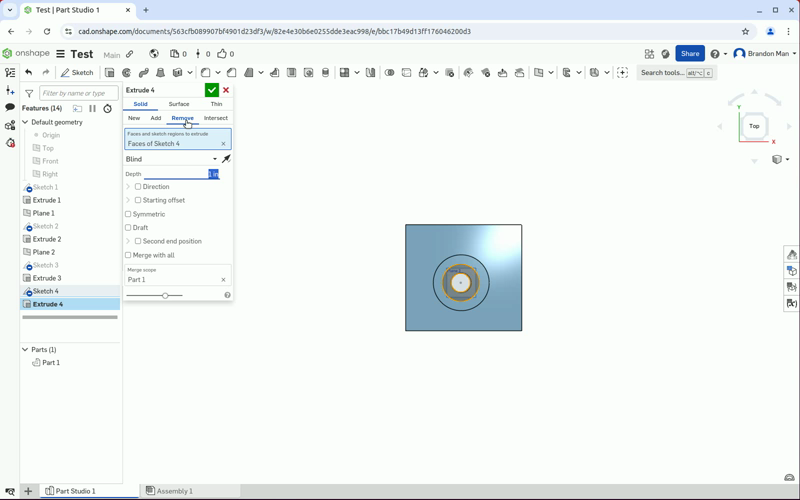
text(10.11)
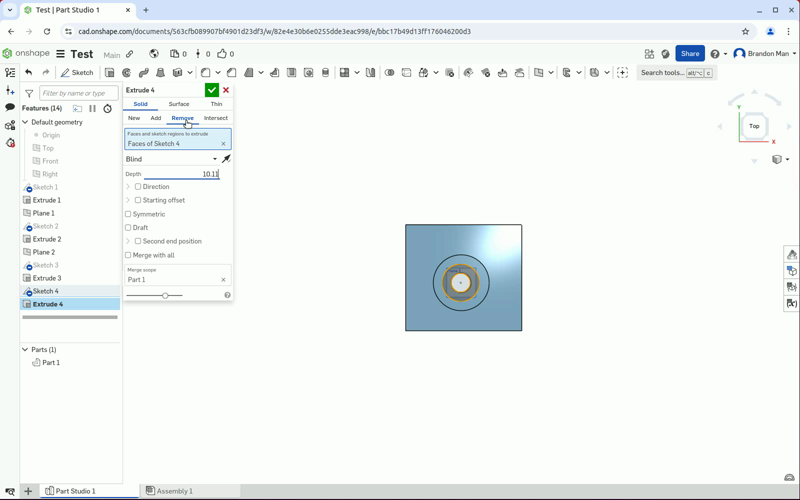
key(tab, 6)
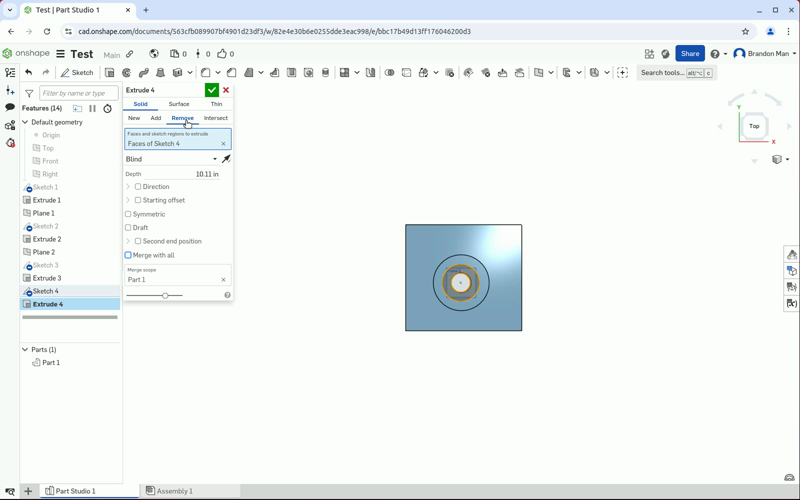
key(space)
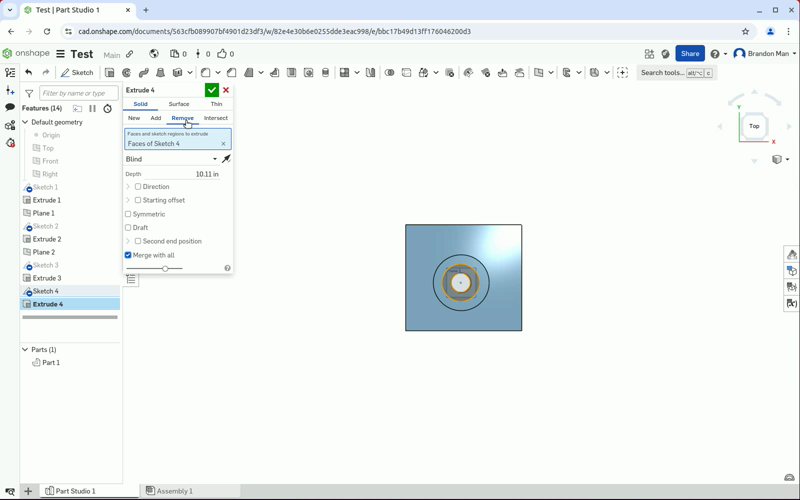
key(enter)
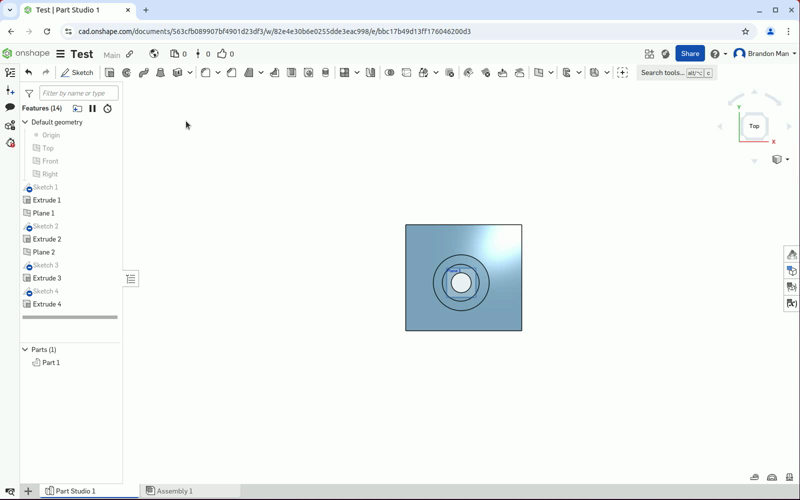
key(shift+h)
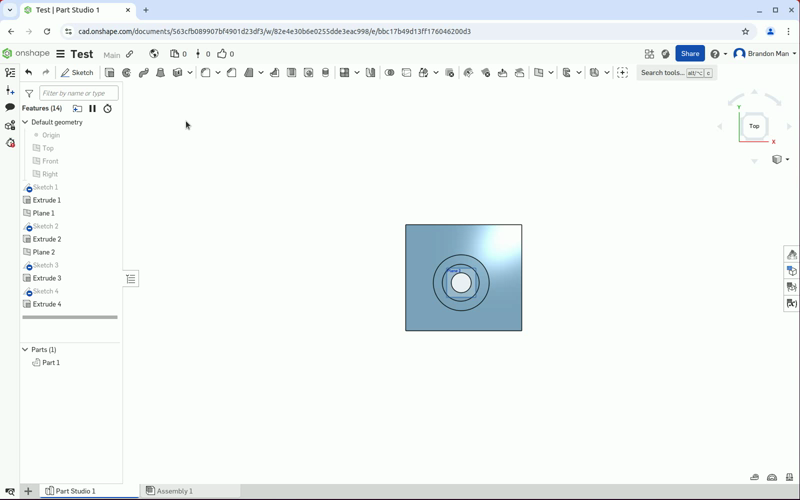
key(shift+h)
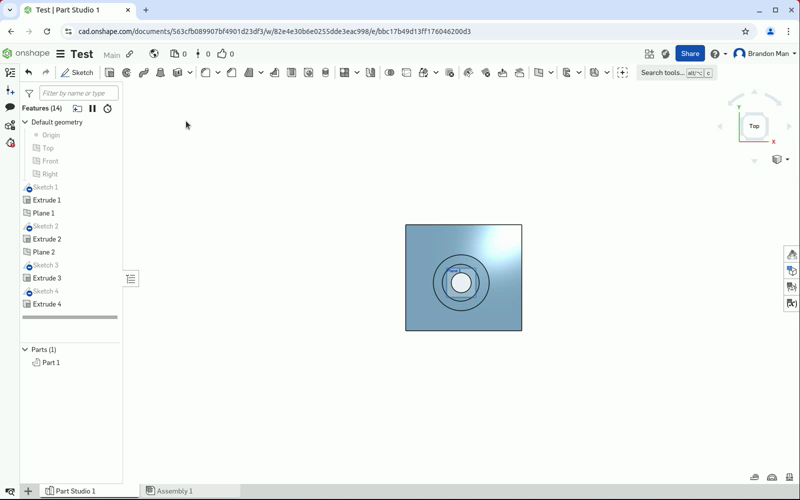
mouse_move(73, 189)
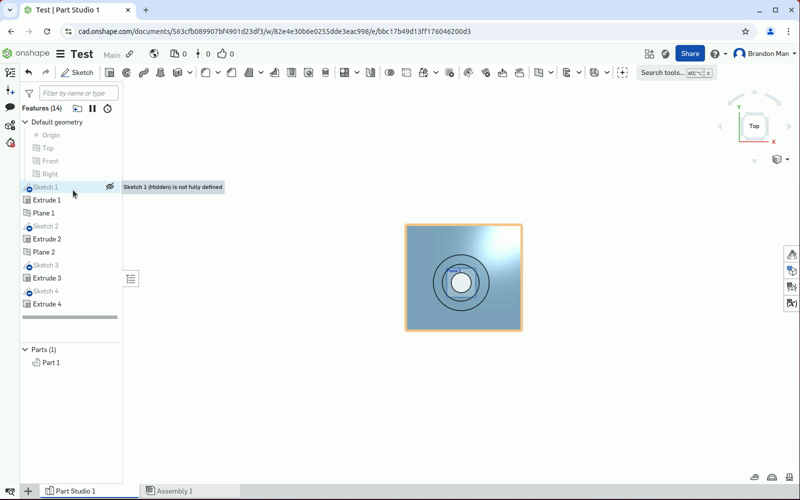
click(73, 189)
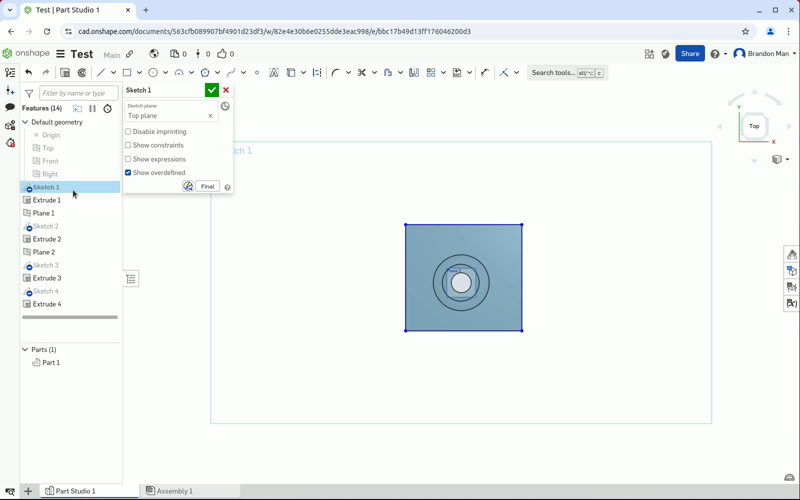
mouse_move(229, 92)
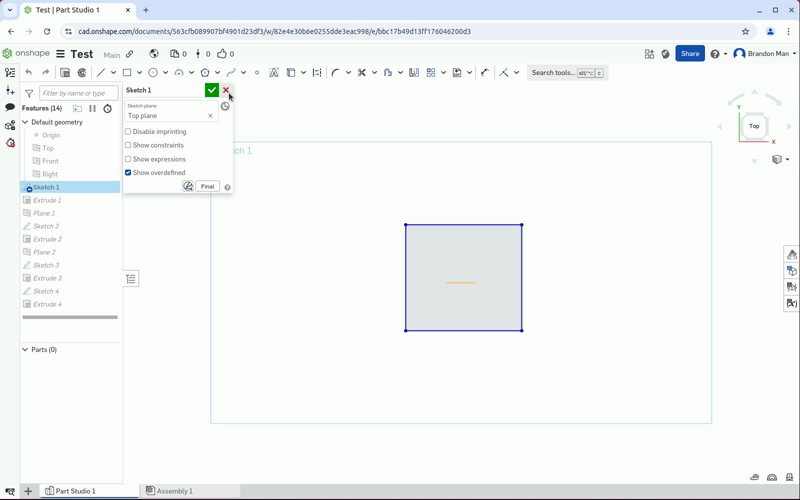
click(229, 92)
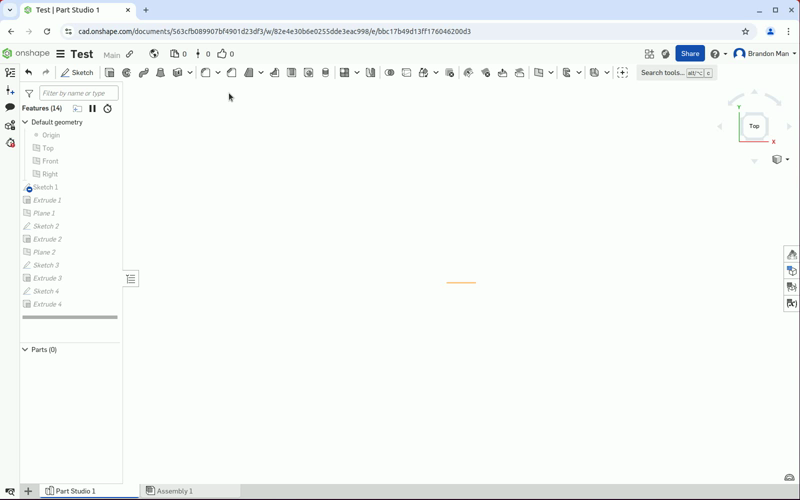
key(shift+s)
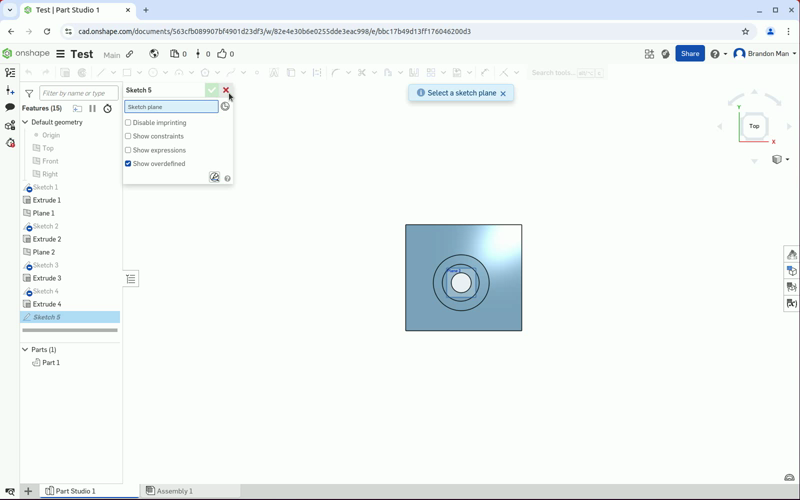
mouse_move(73, 215)
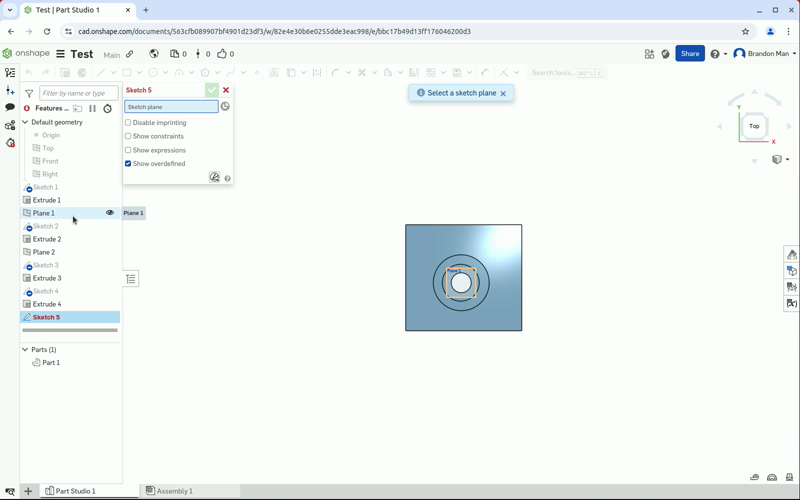
click(73, 215)
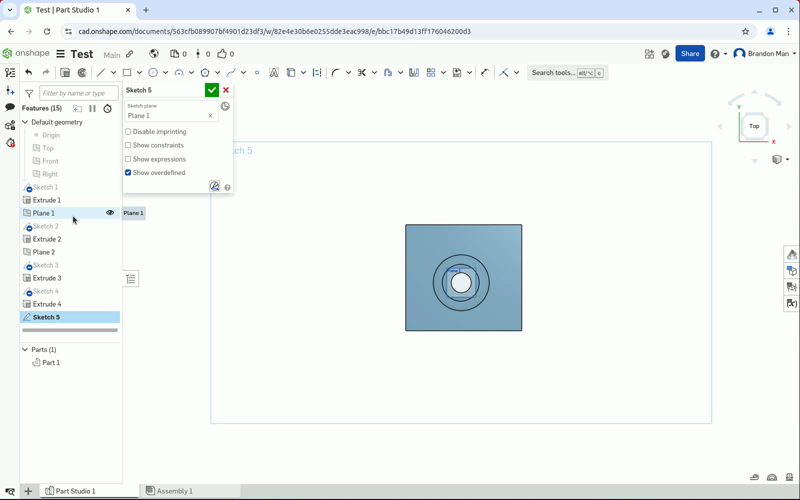
mouse_move(73, 352)
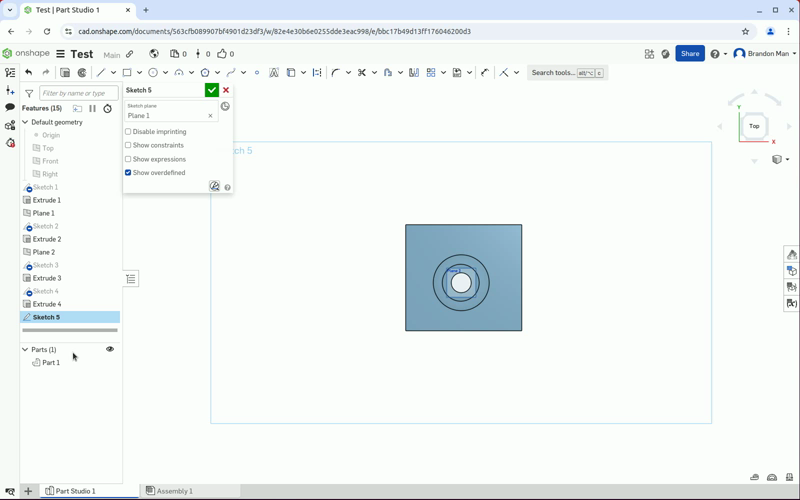
key(y)
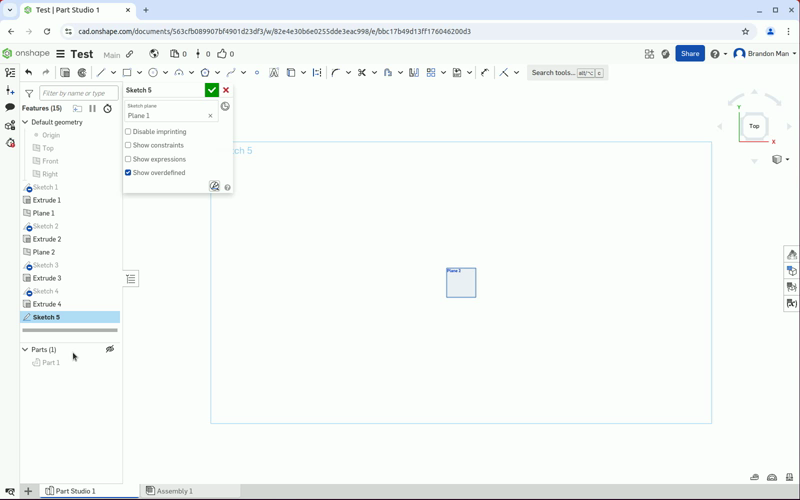
key(c)
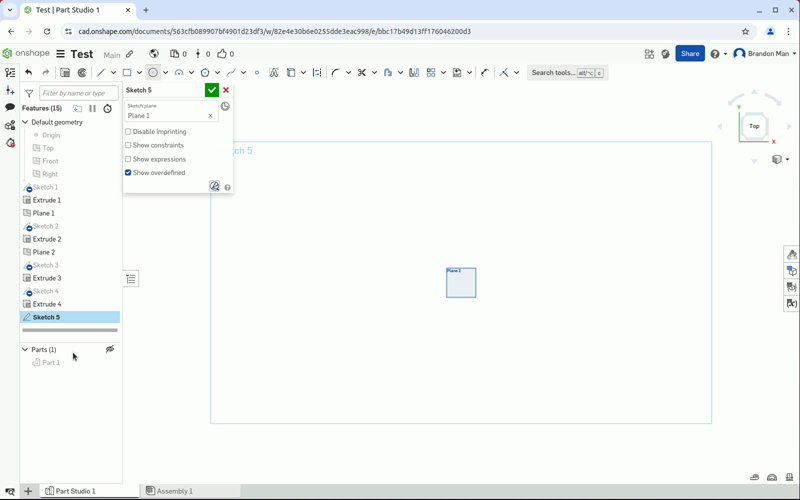
key_down(shift)
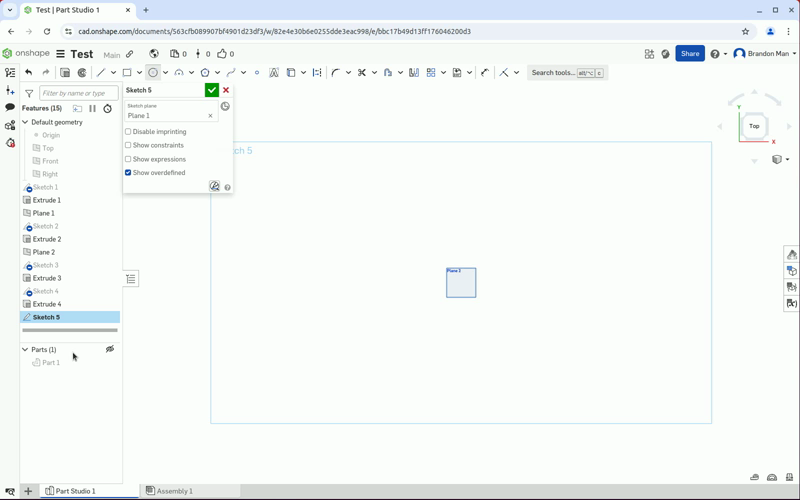
mouse_move(461, 282)
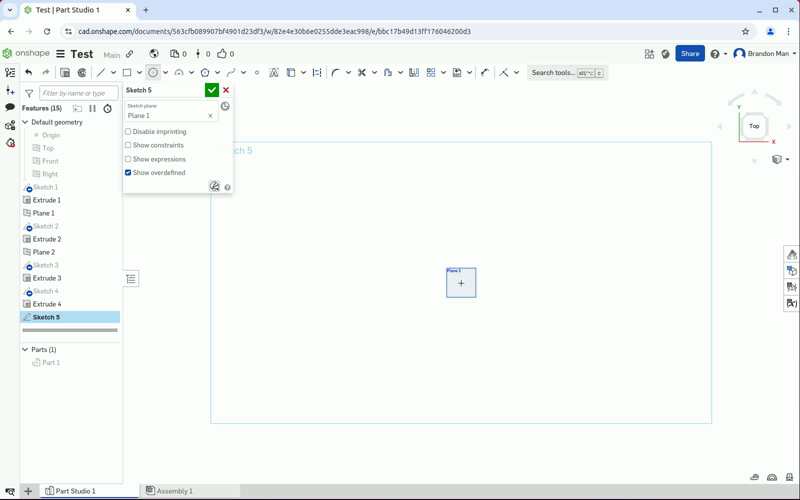
click(461, 282)
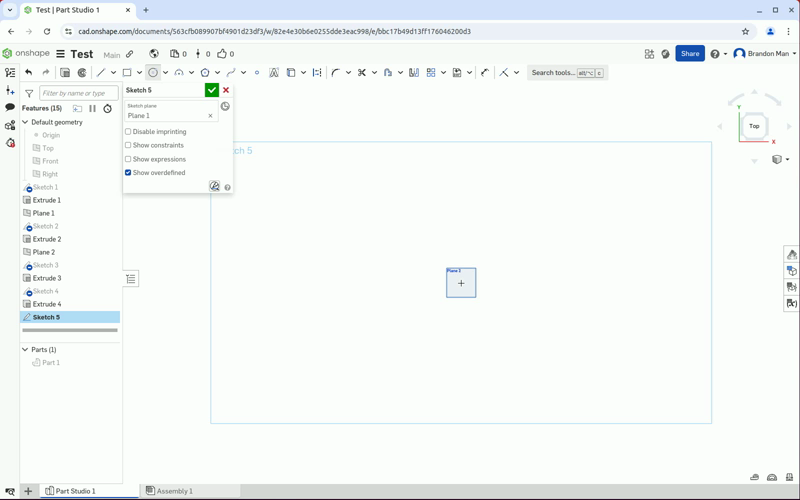
key_up(shift)
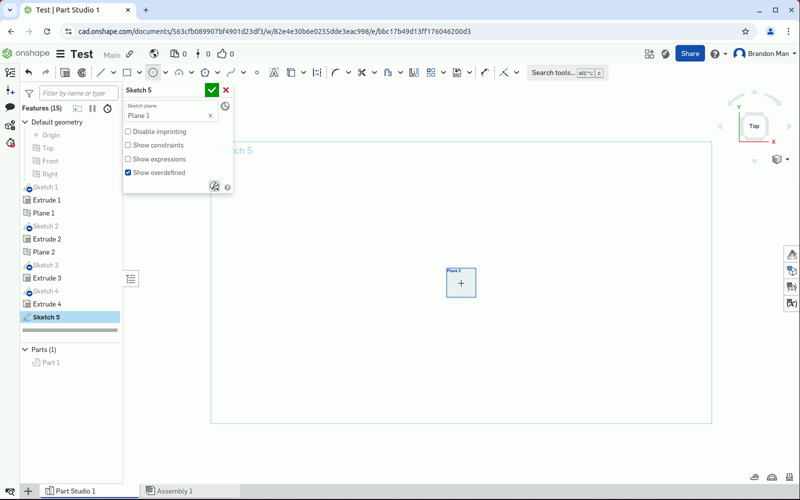
mouse_move(489, 282)
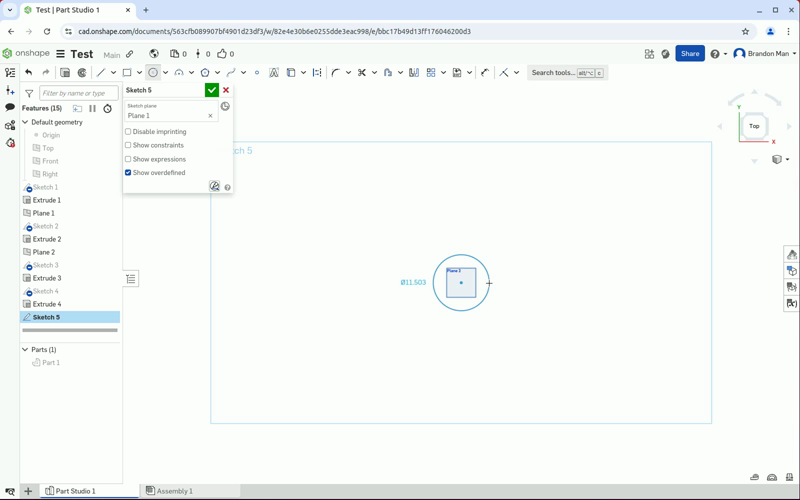
click(489, 282)
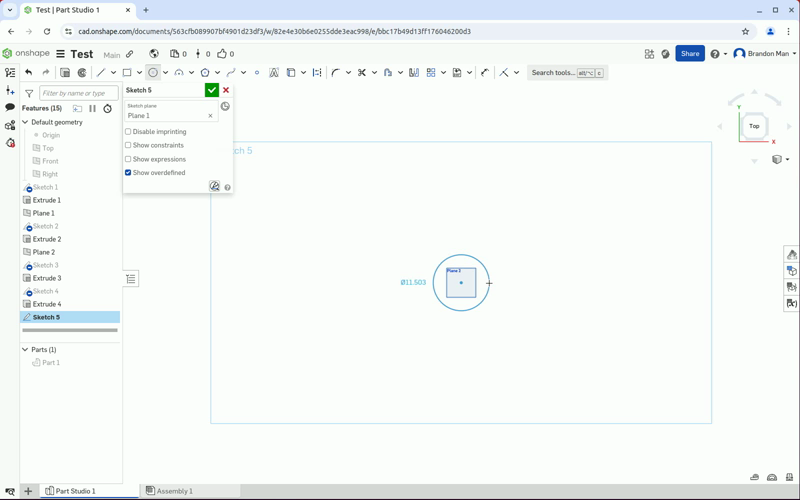
key(esc)
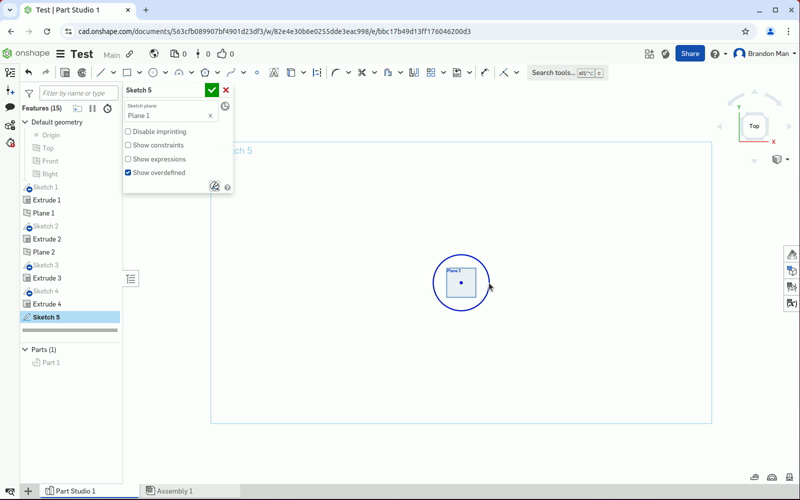
mouse_move(452, 259)
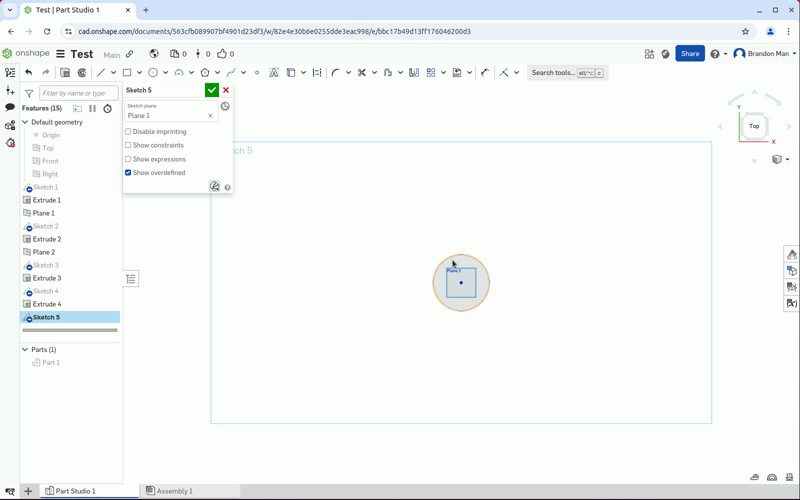
click(452, 259)
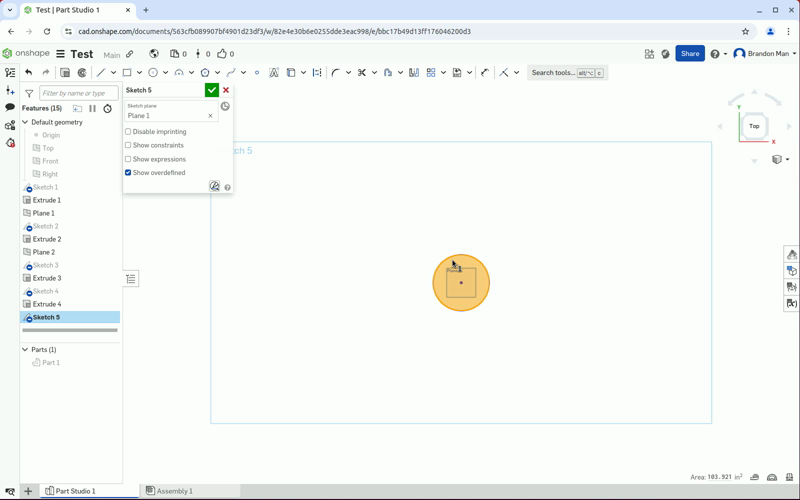
mouse_move(73, 352)
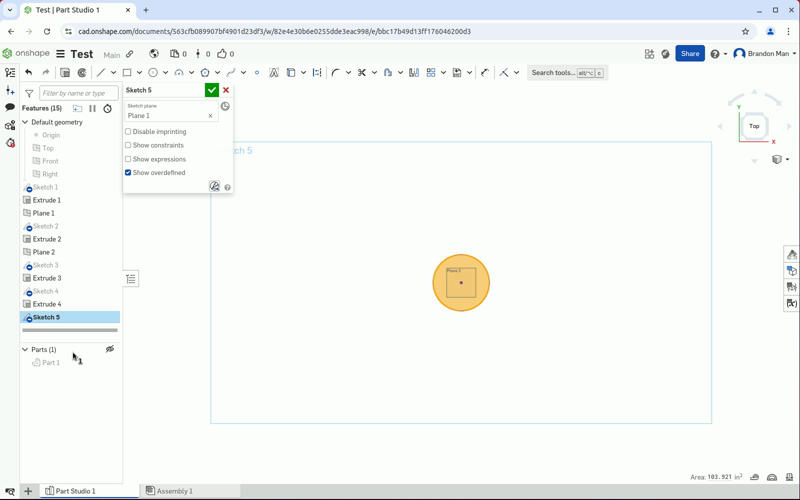
key(shift+y)
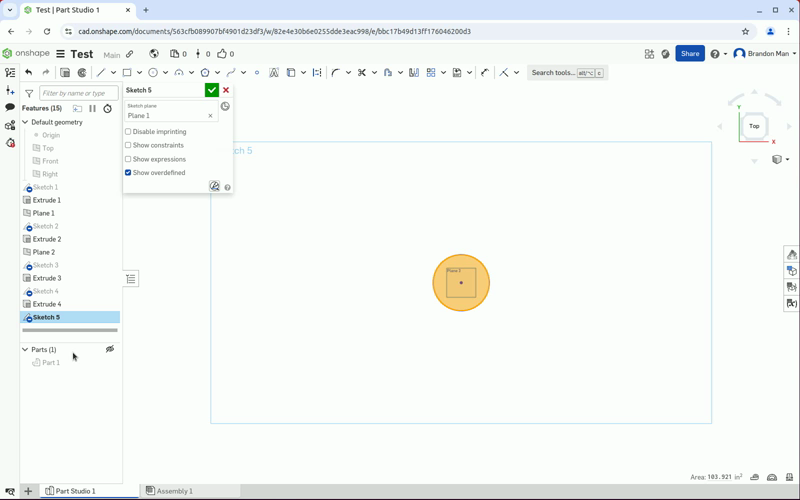
key(shift+e)
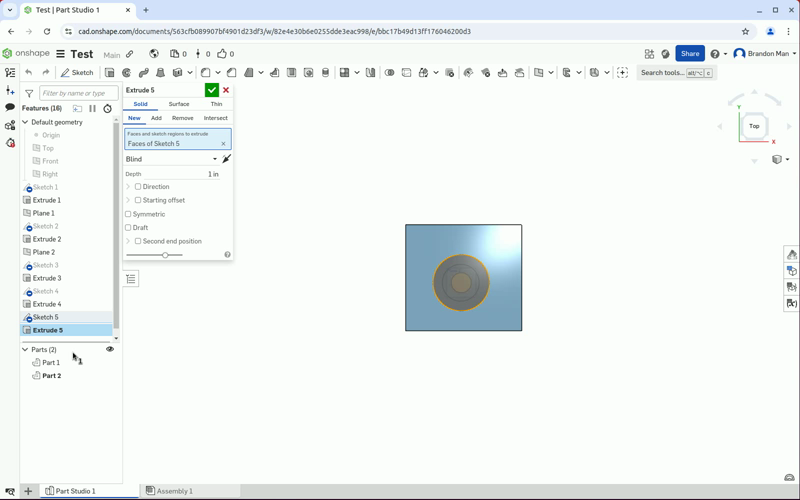
mouse_move(143, 106)
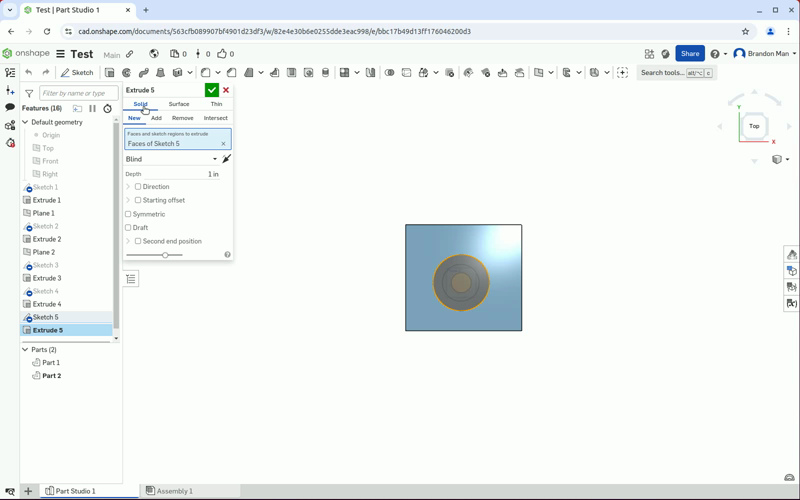
click(143, 106)
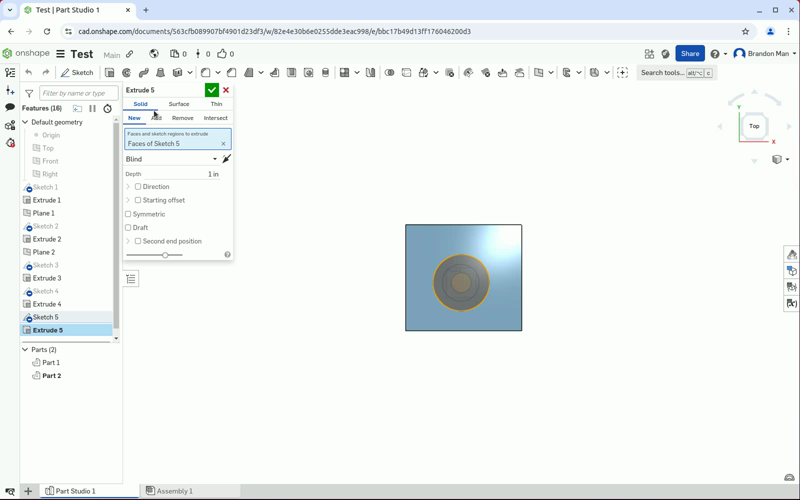
mouse_move(186, 120)
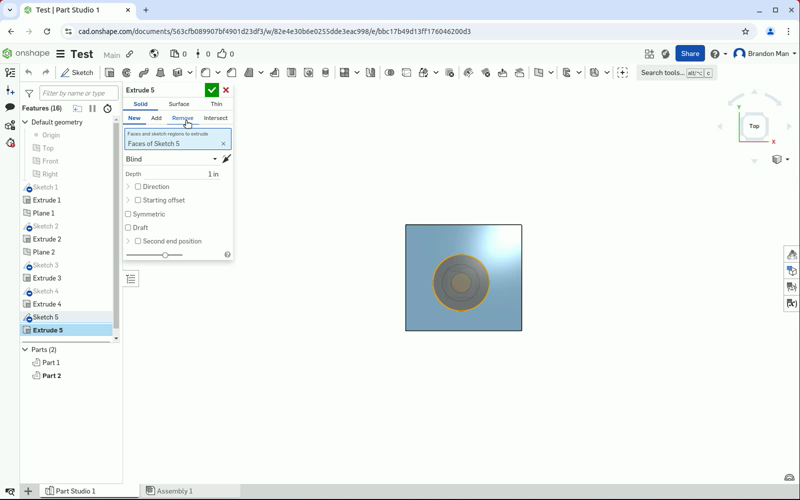
click(186, 120)
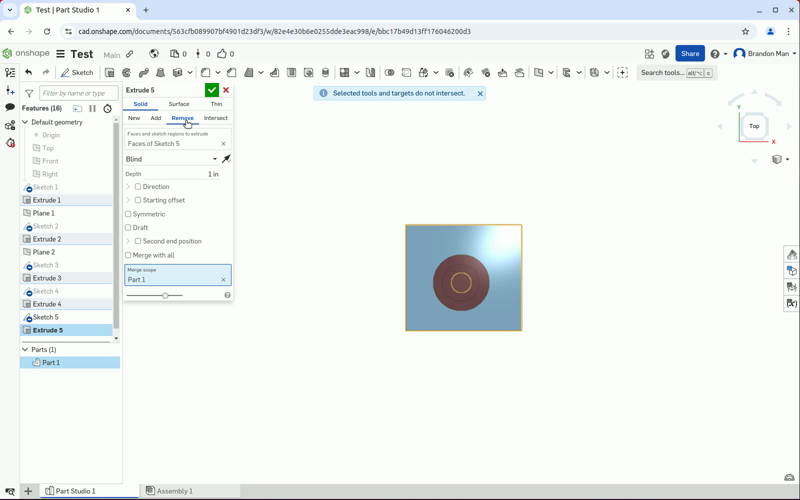
key(tab, 4)
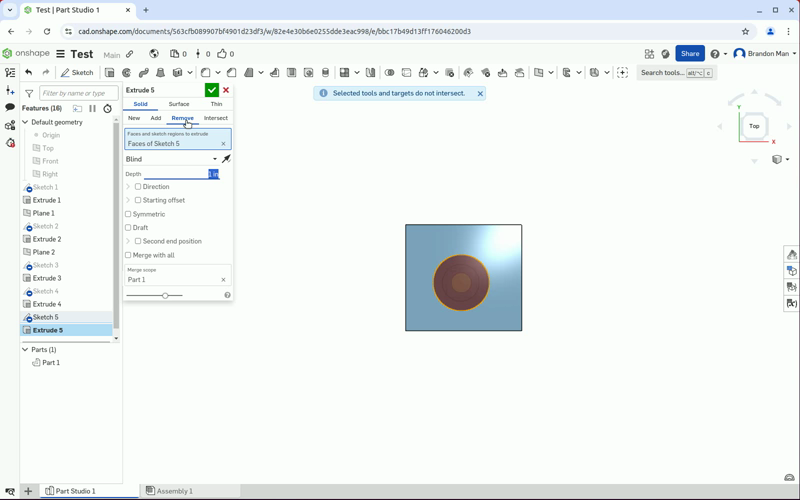
text(5.296)
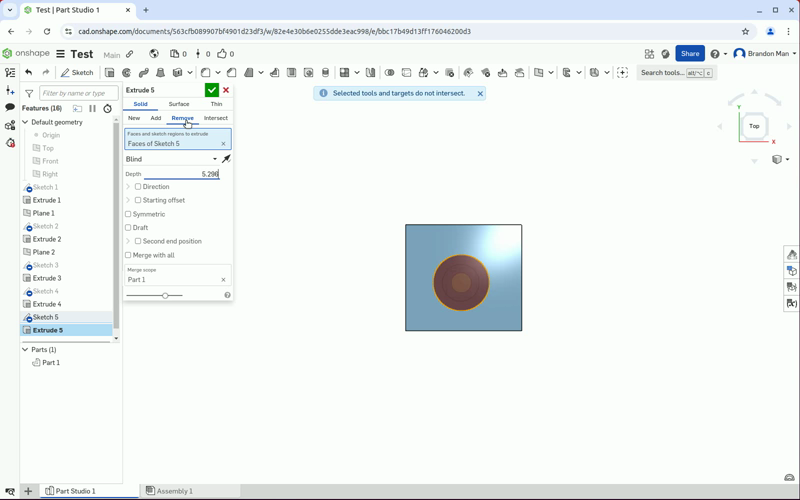
key(tab, 6)
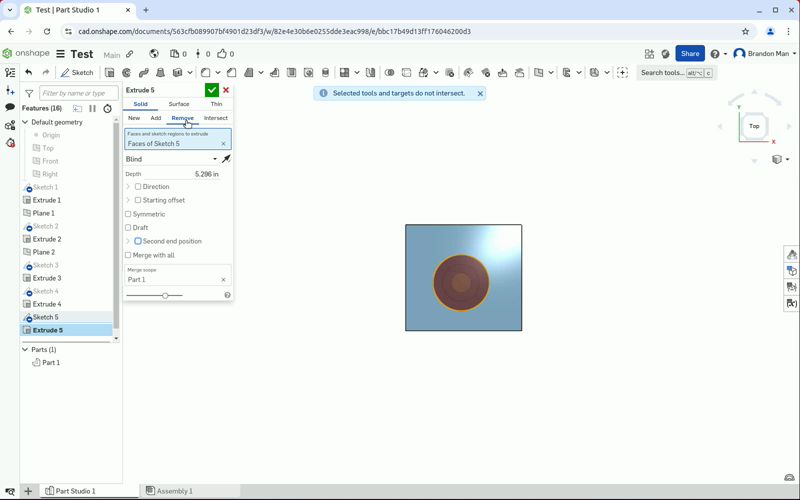
key(space)
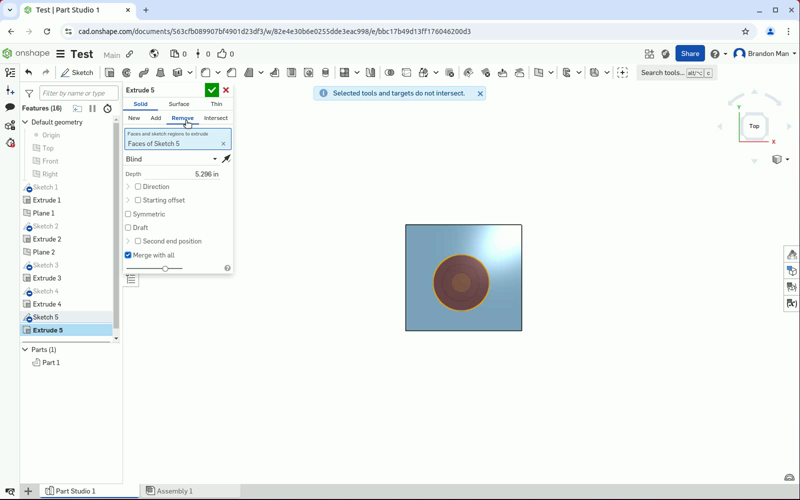
key(enter)
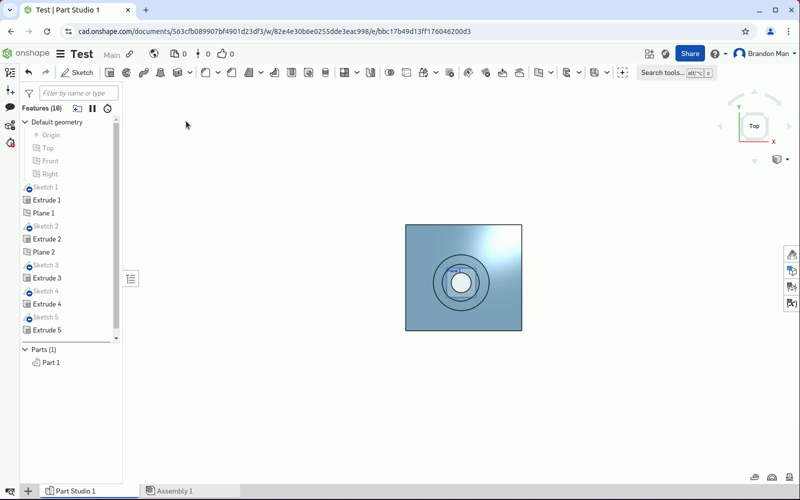
key(shift+h)
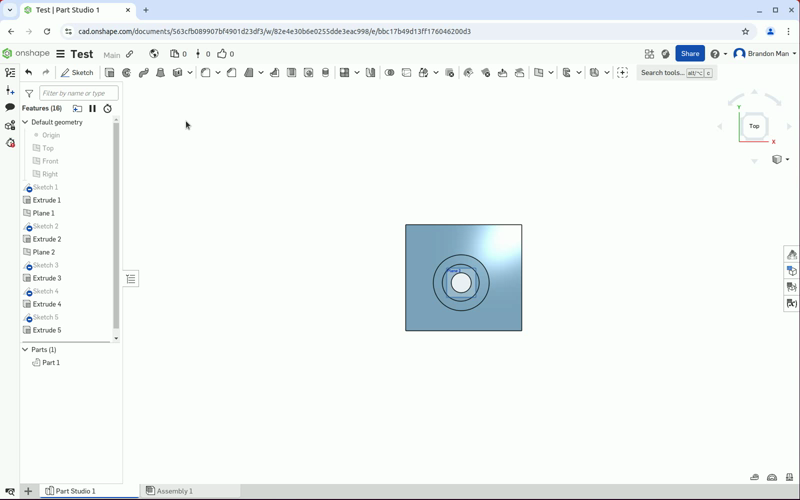
key(shift+h)
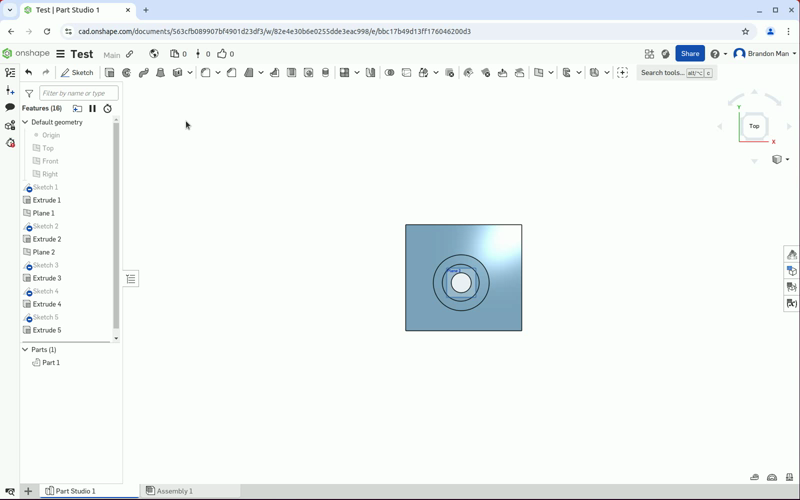
mouse_move(69, 189)
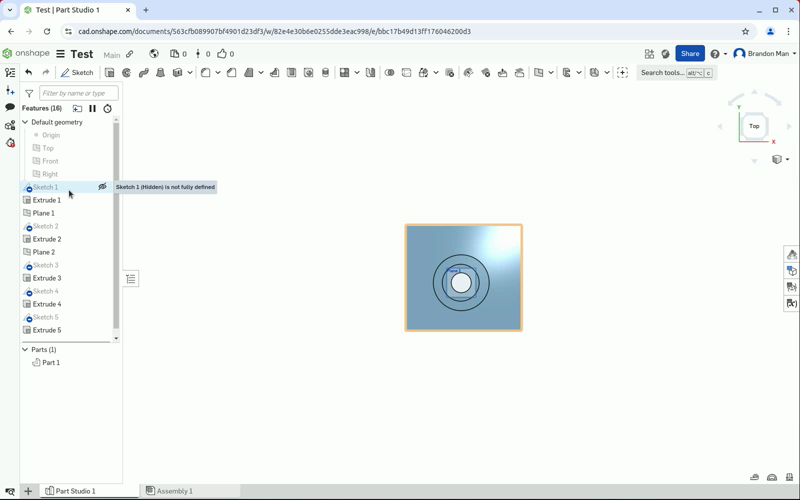
click(69, 189)
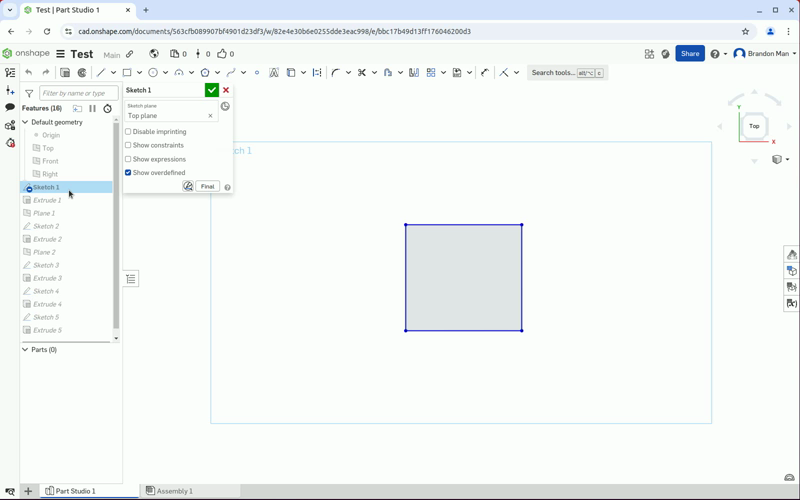
mouse_move(229, 92)
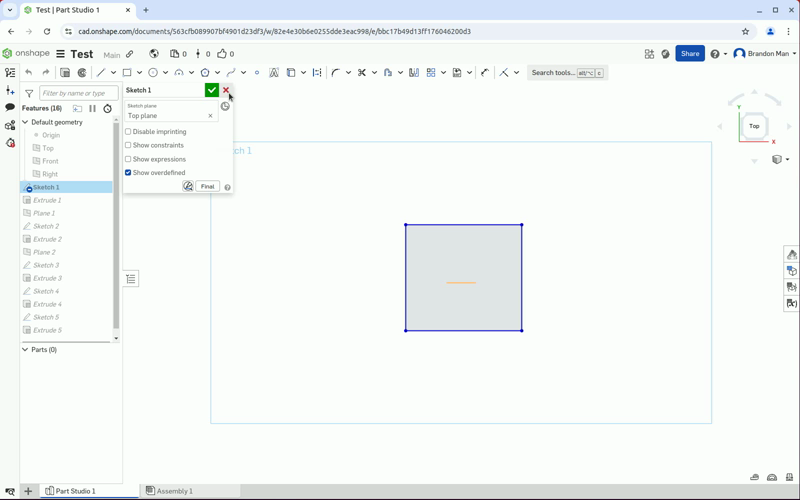
click(229, 92)
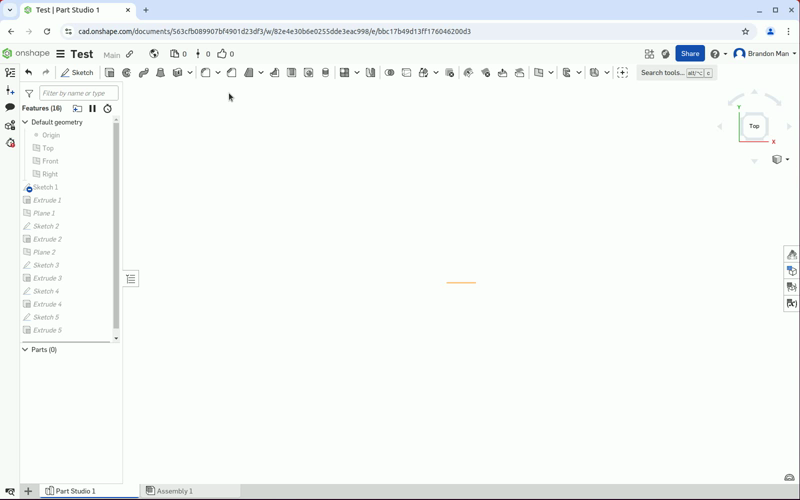
key(shift+s)
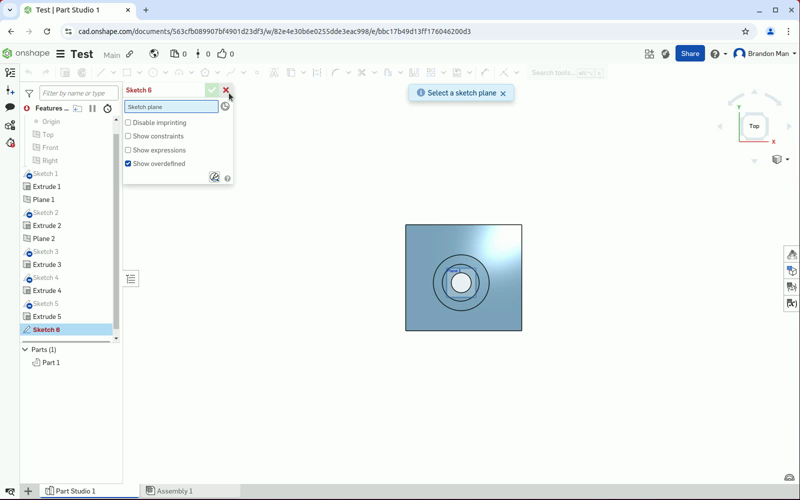
mouse_move(69, 202)
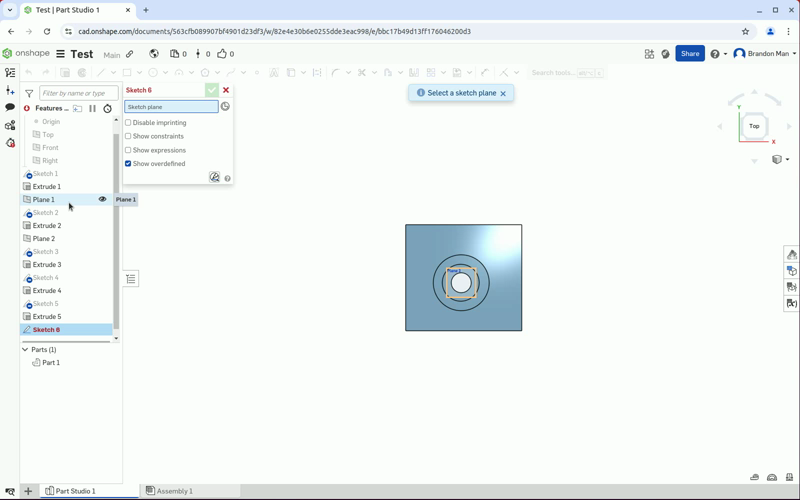
click(69, 202)
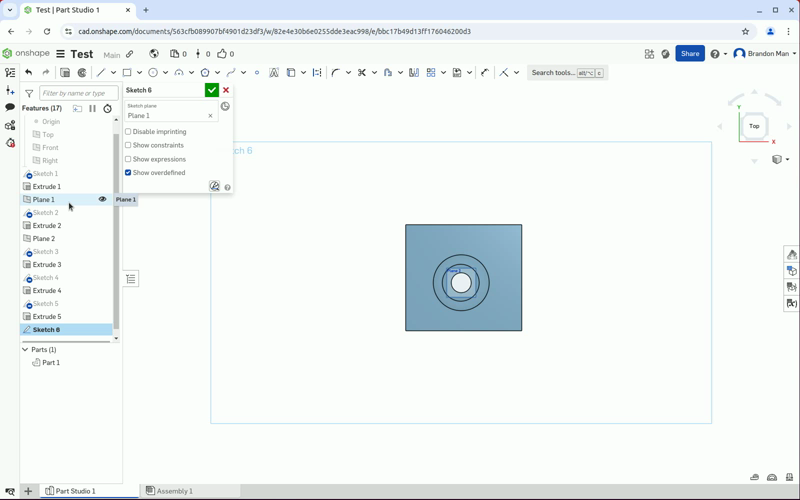
mouse_move(73, 352)
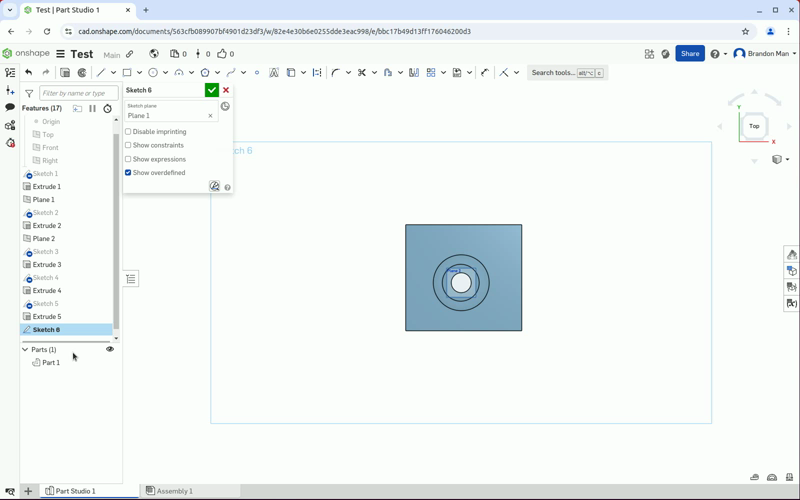
key(y)
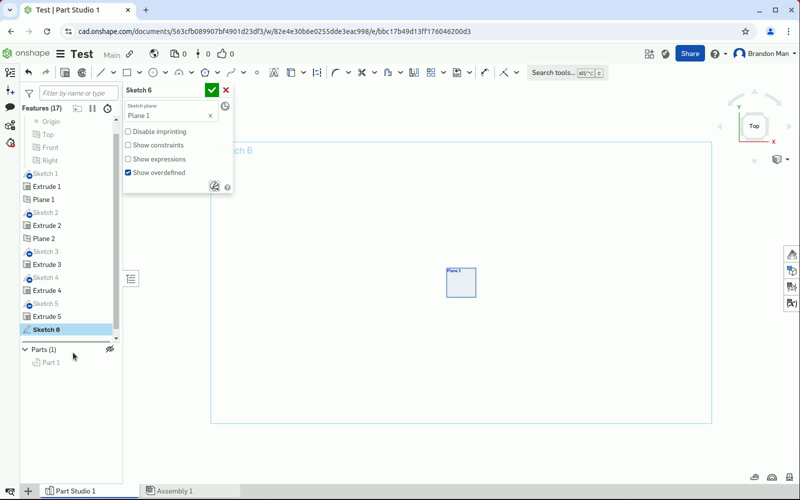
key(c)
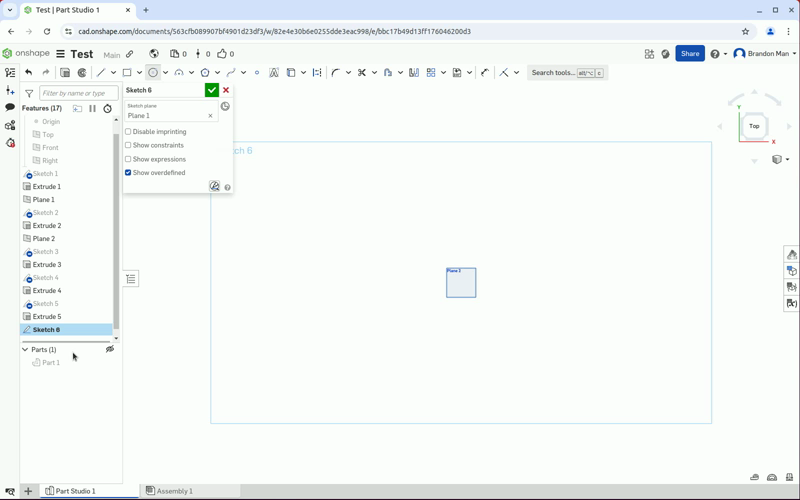
key_down(shift)
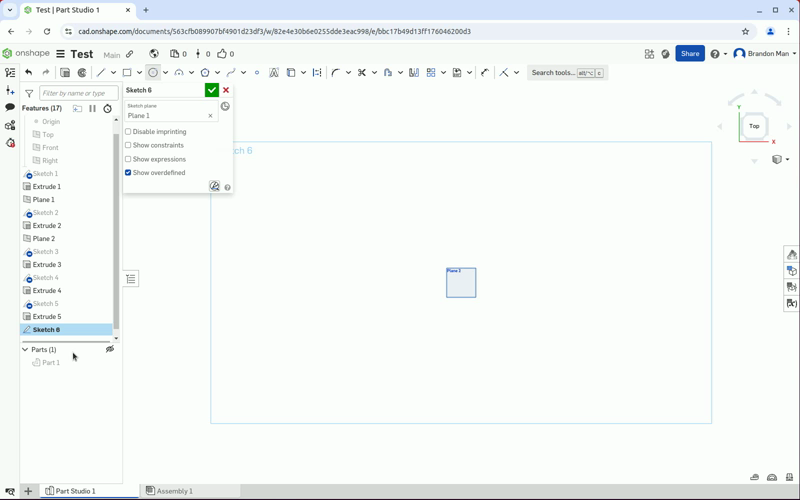
mouse_move(461, 282)
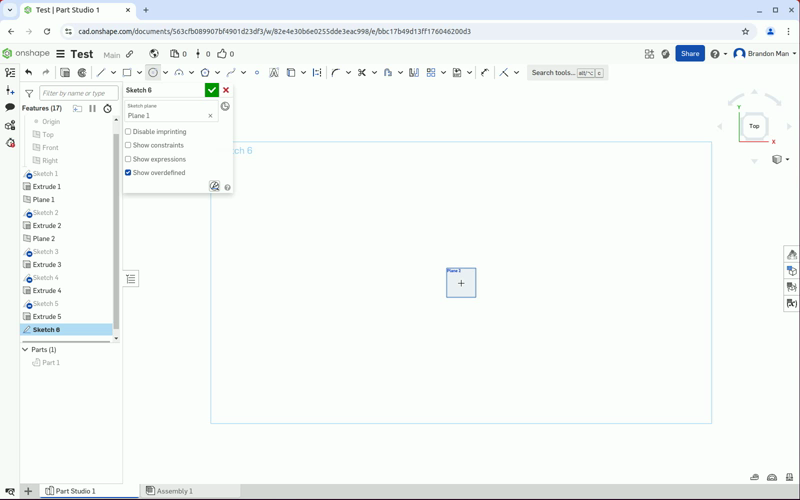
click(461, 282)
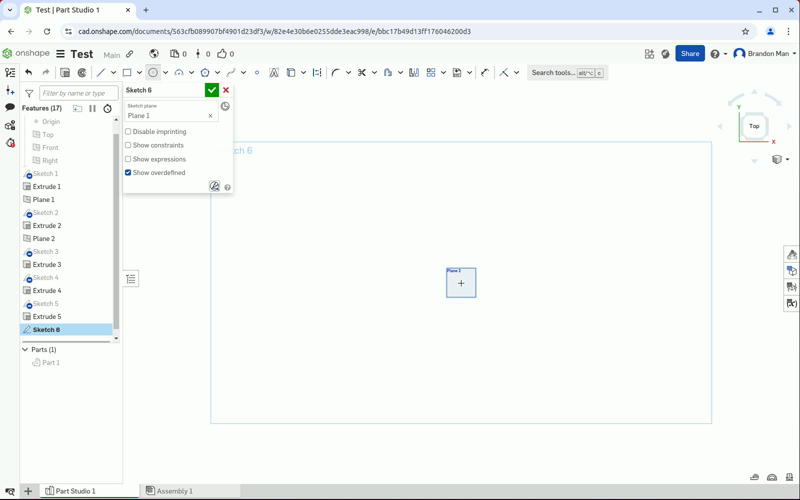
key_up(shift)
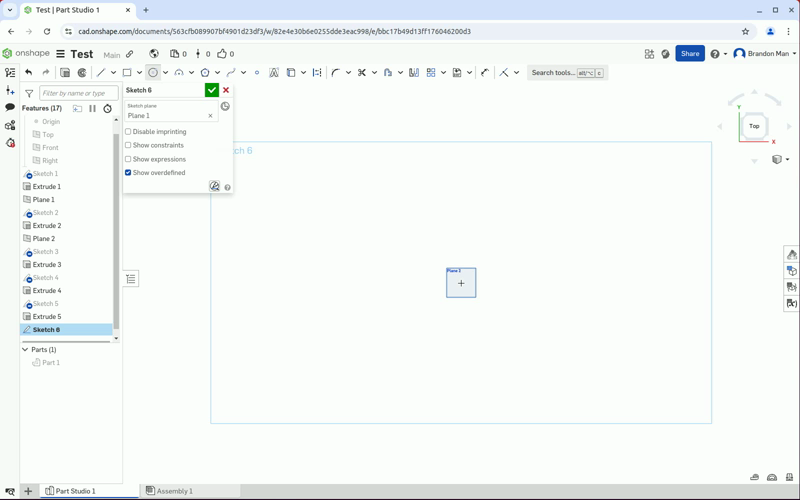
mouse_move(497, 282)
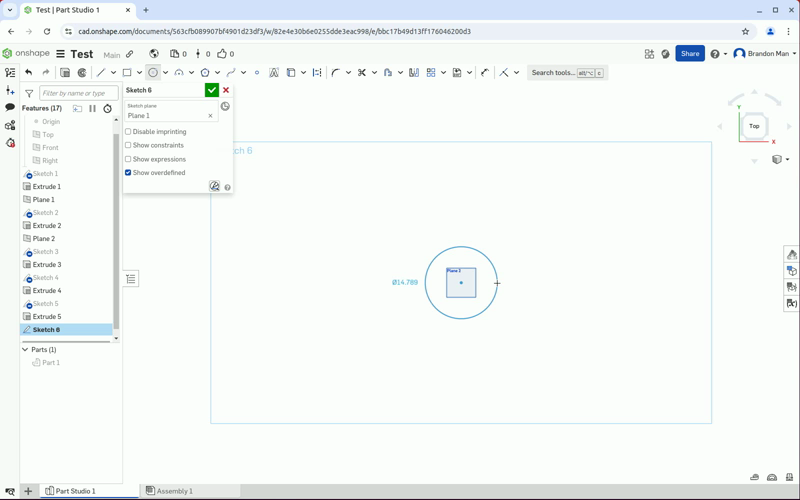
click(497, 282)
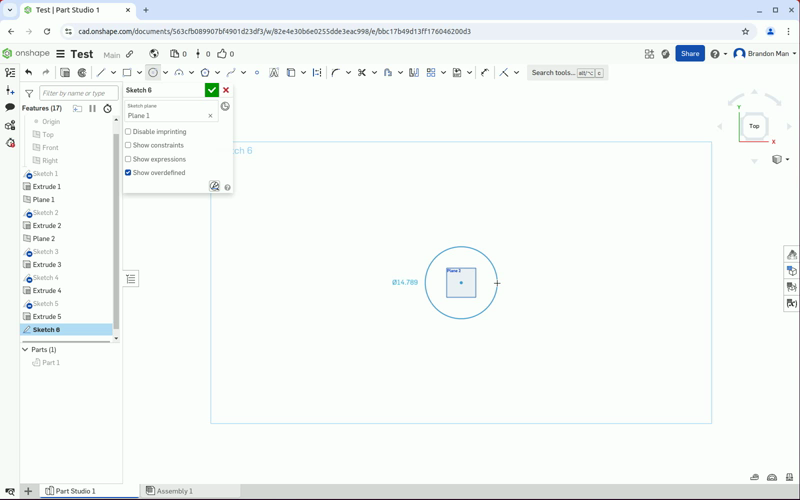
key(esc)
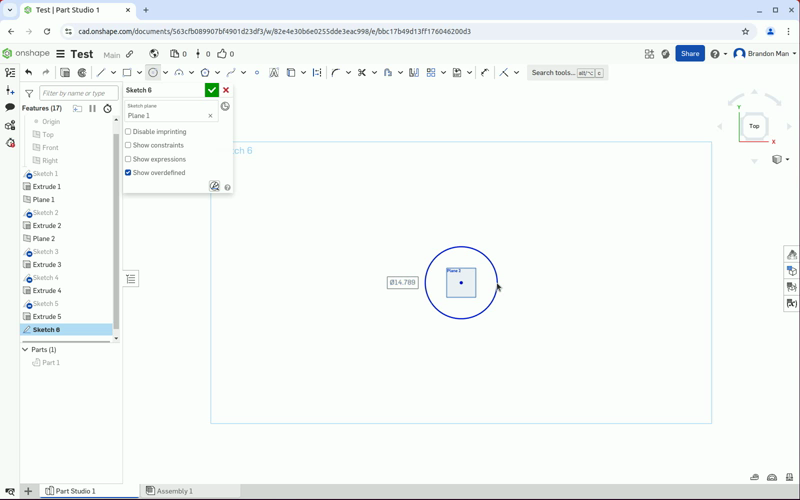
key(c)
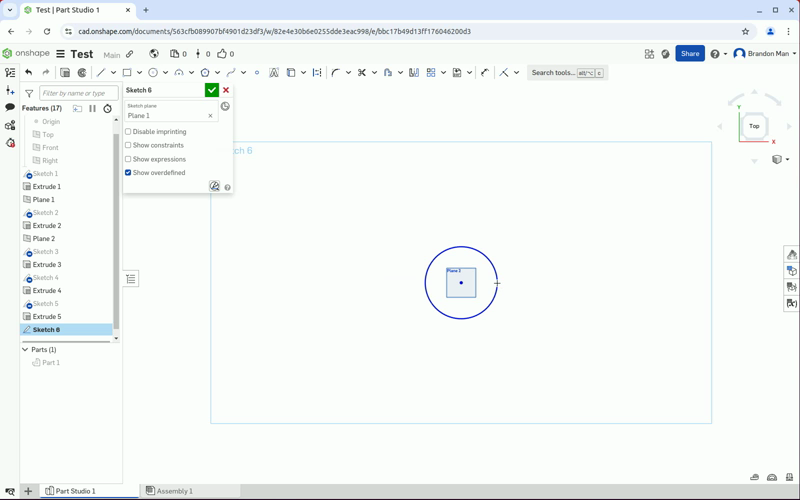
key_down(shift)
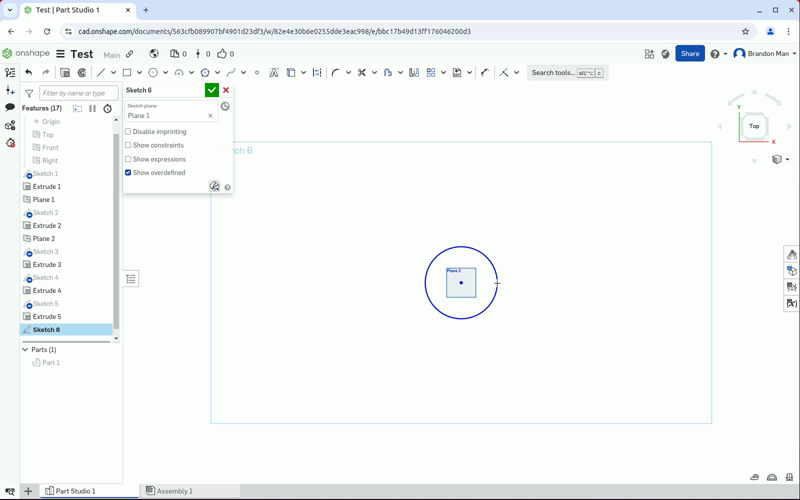
mouse_move(461, 282)
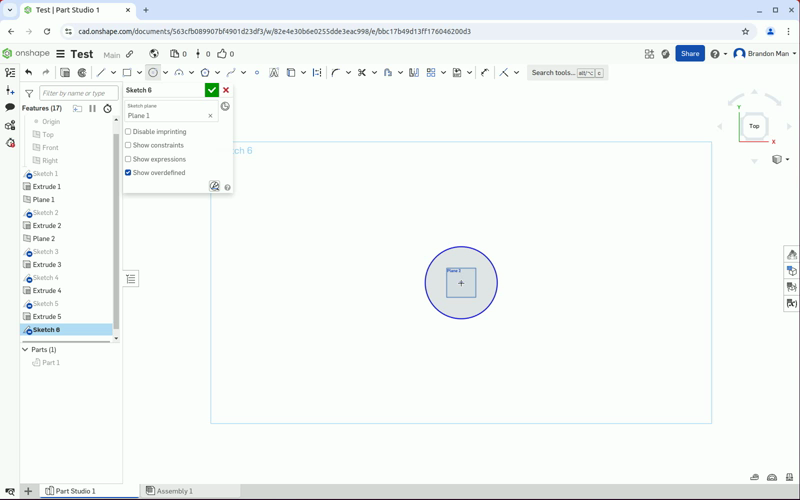
click(461, 282)
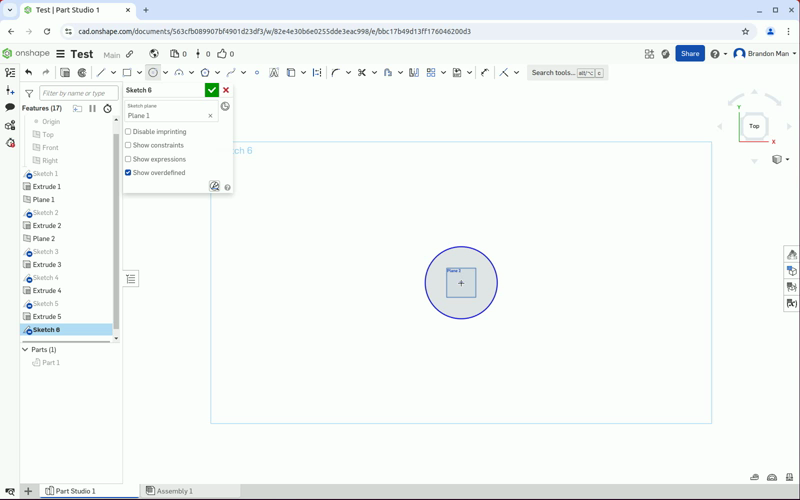
key_up(shift)
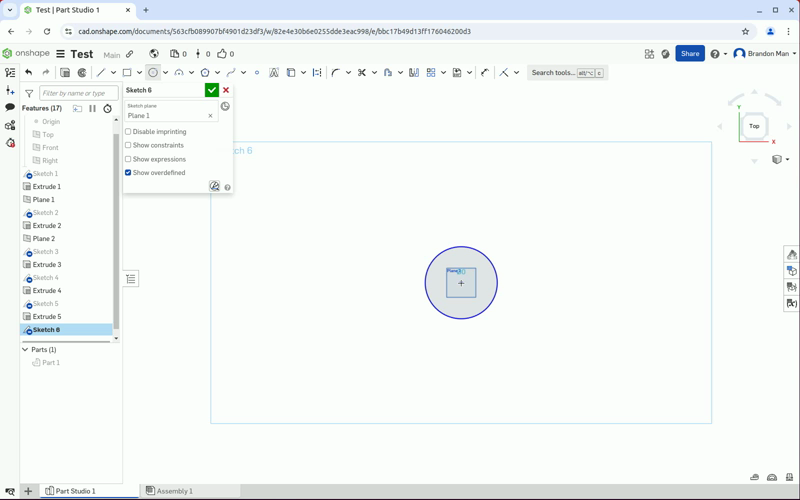
mouse_move(488, 282)
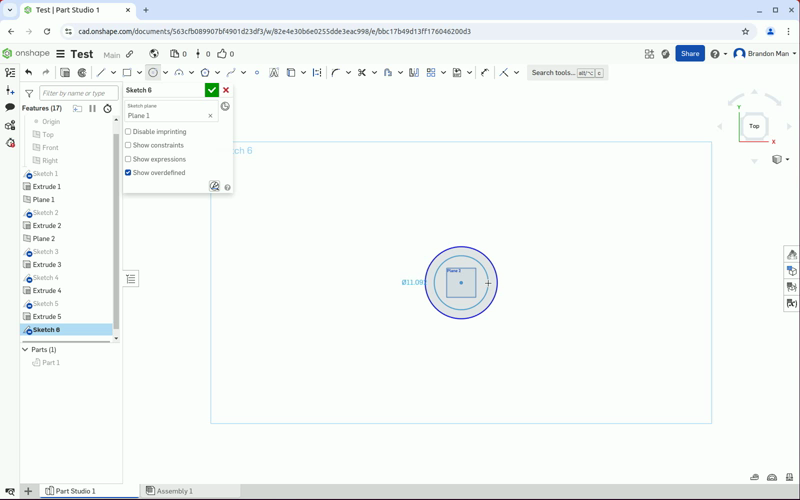
click(488, 282)
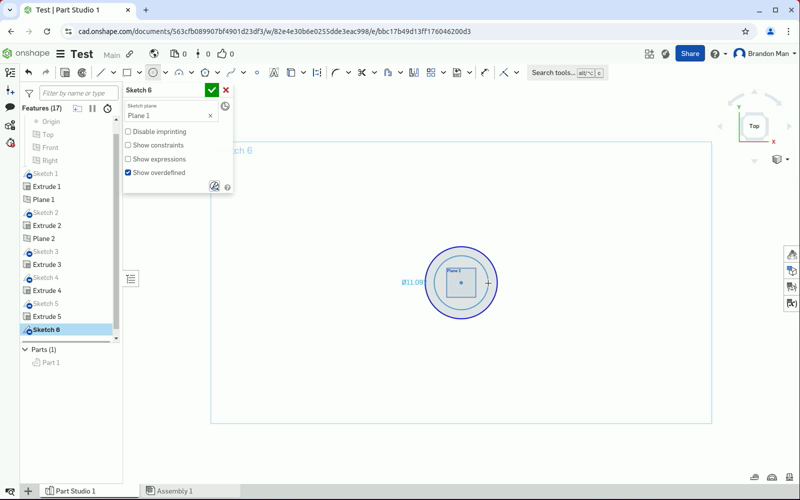
key(esc)
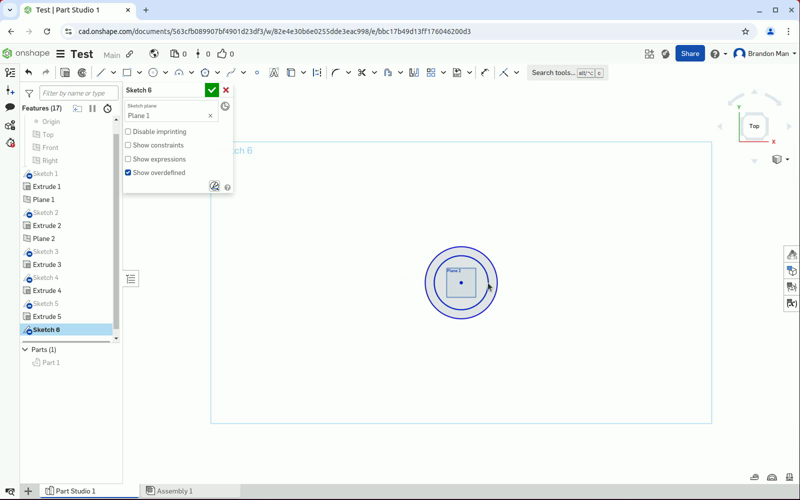
mouse_move(430, 286)
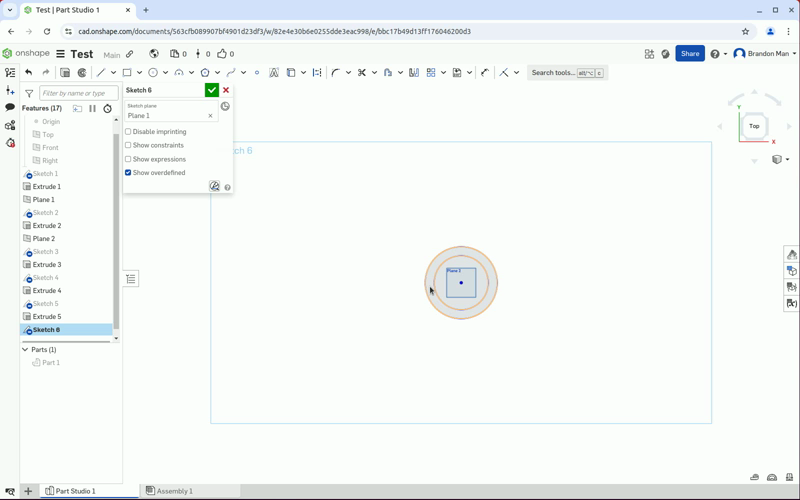
scroll(6)
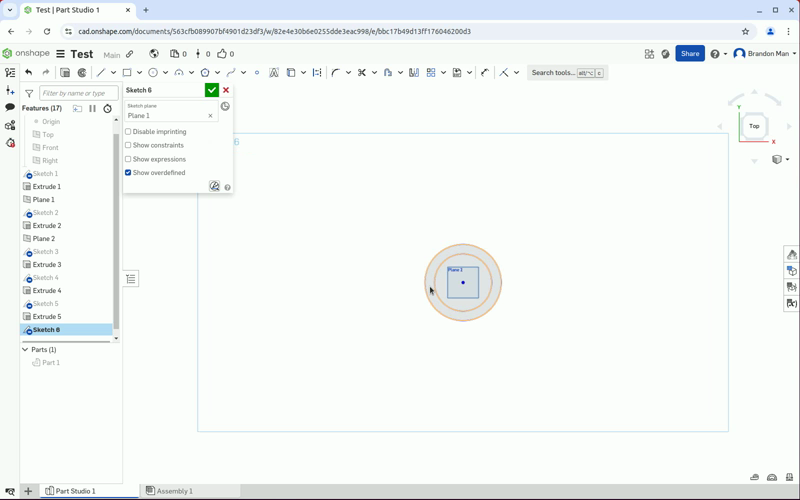
scroll(6)
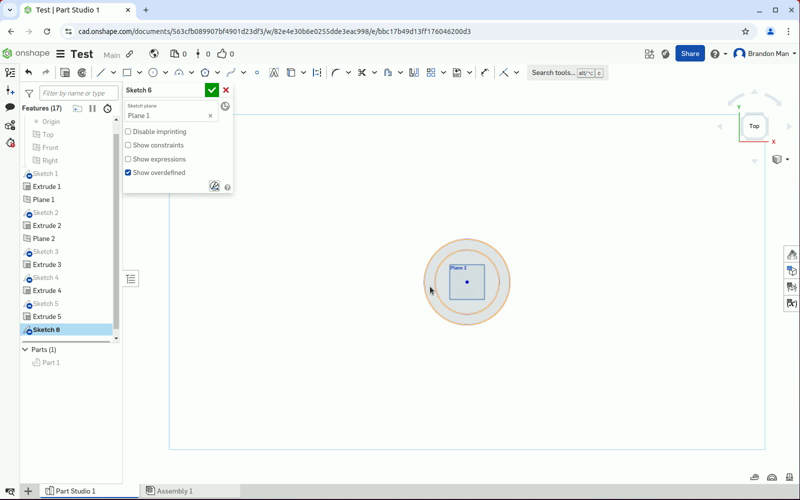
scroll(6)
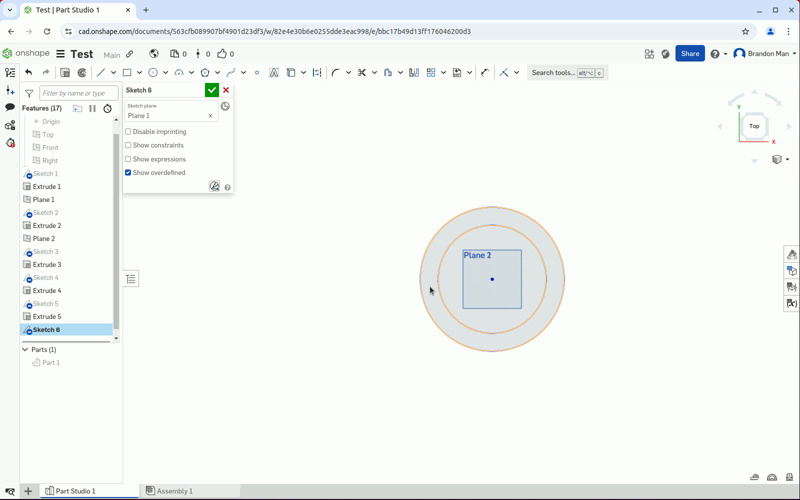
scroll(6)
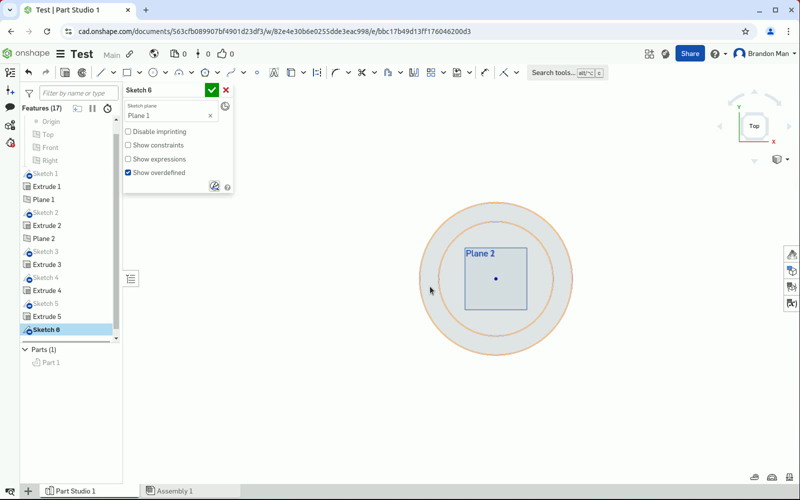
scroll(6)
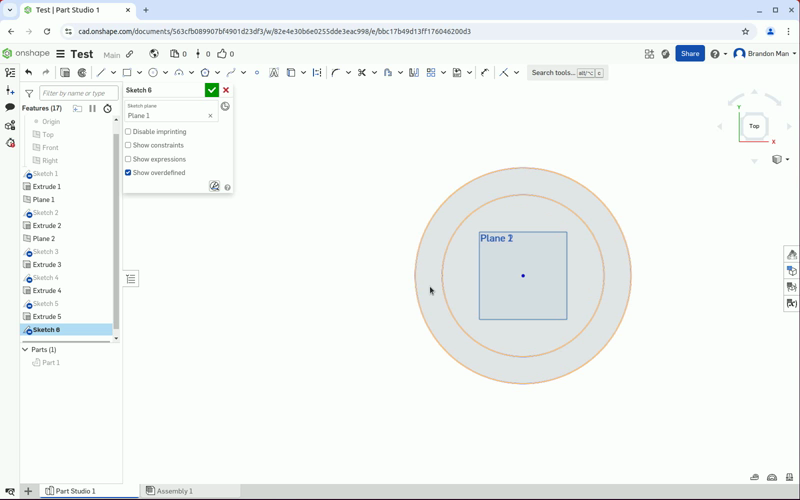
scroll(6)
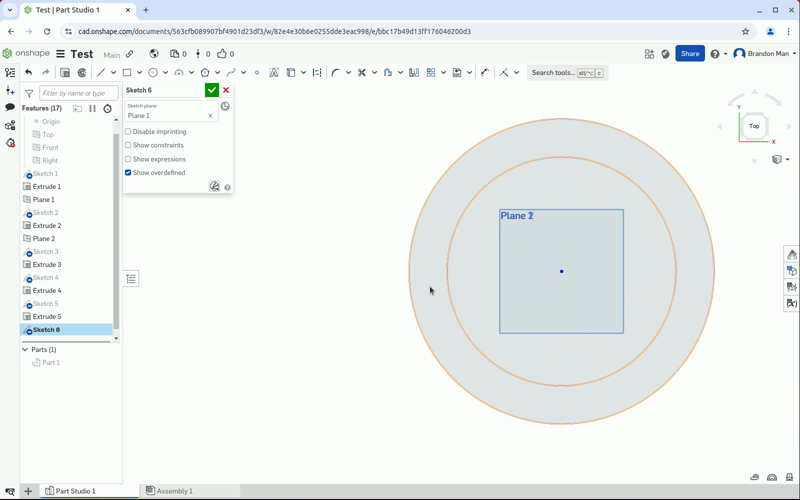
scroll(6)
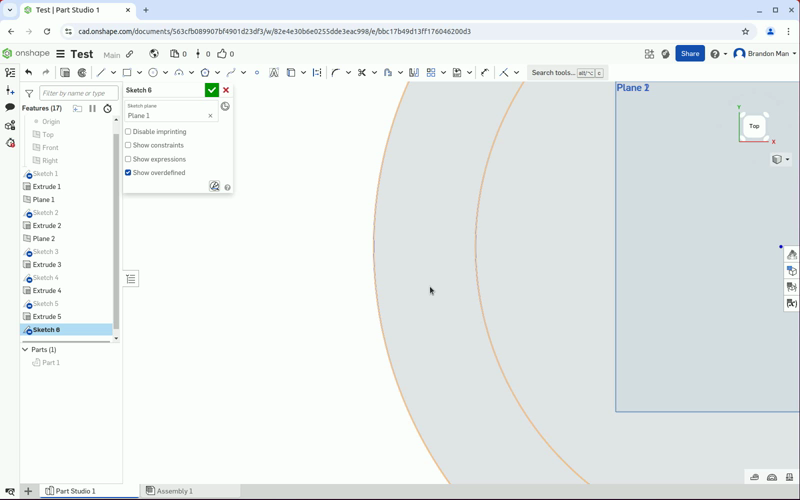
click(430, 286)
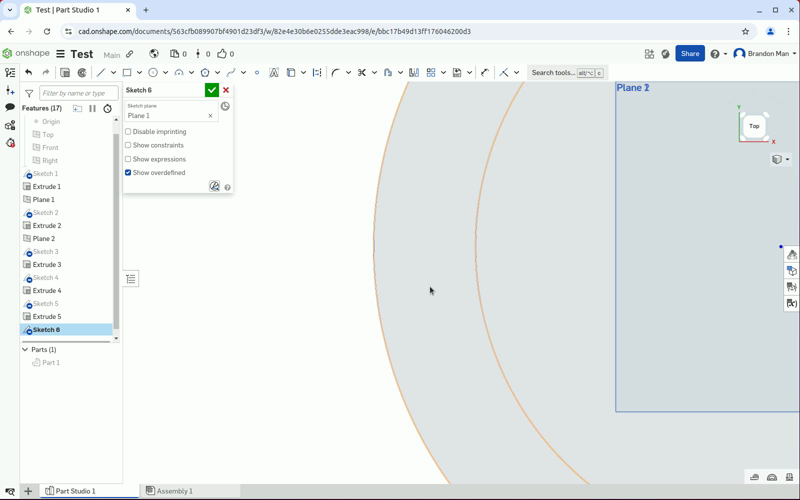
scroll(-6)
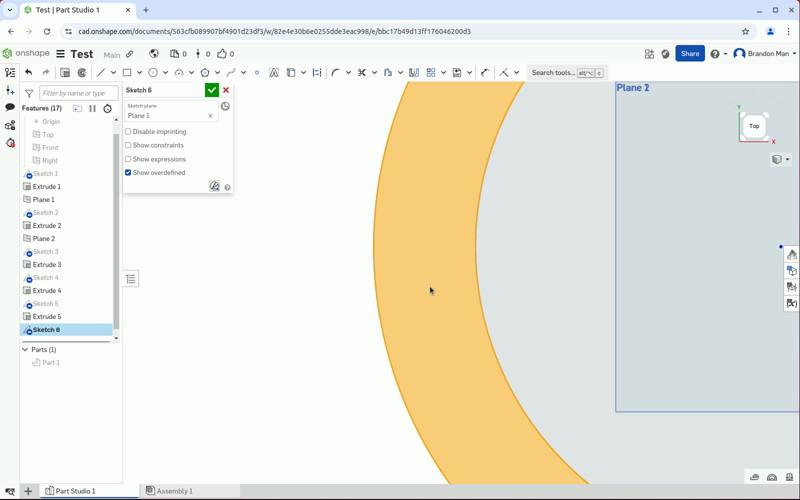
scroll(-6)
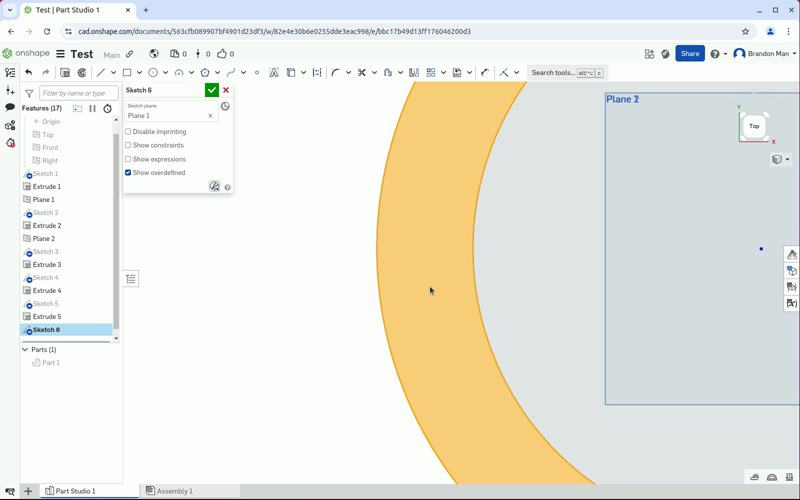
scroll(-6)
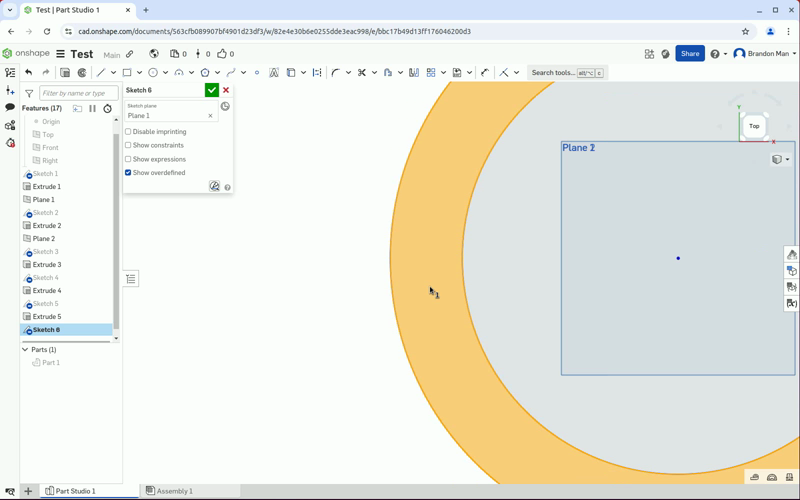
scroll(-6)
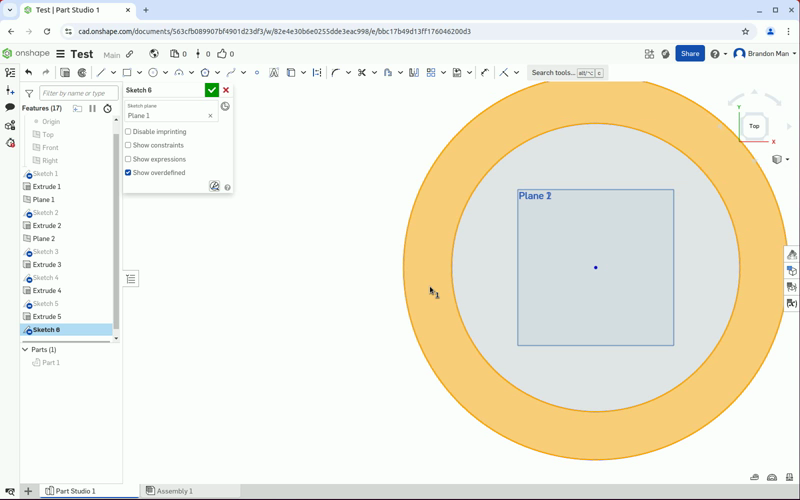
scroll(-6)
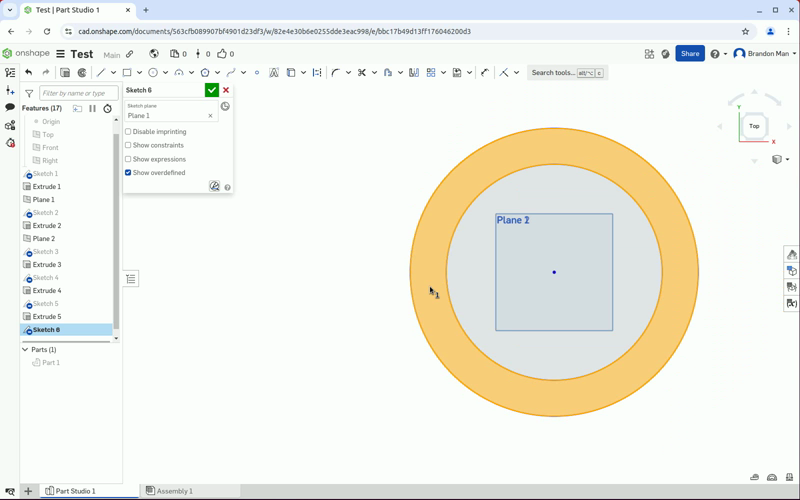
scroll(-6)
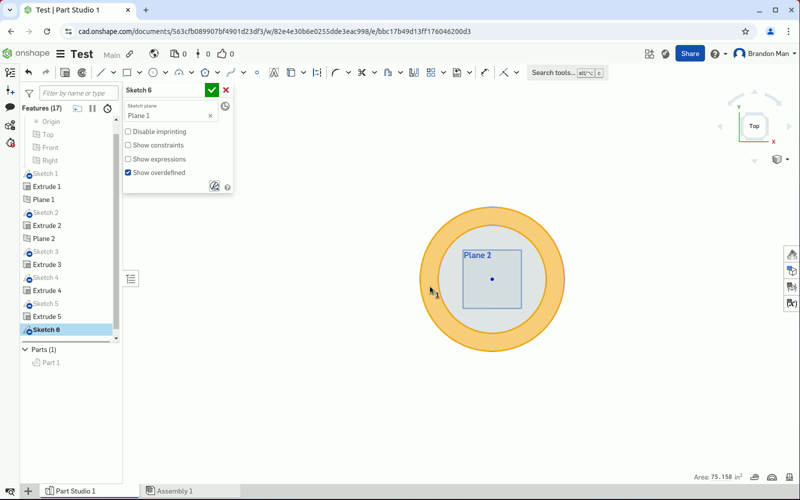
scroll(-6)
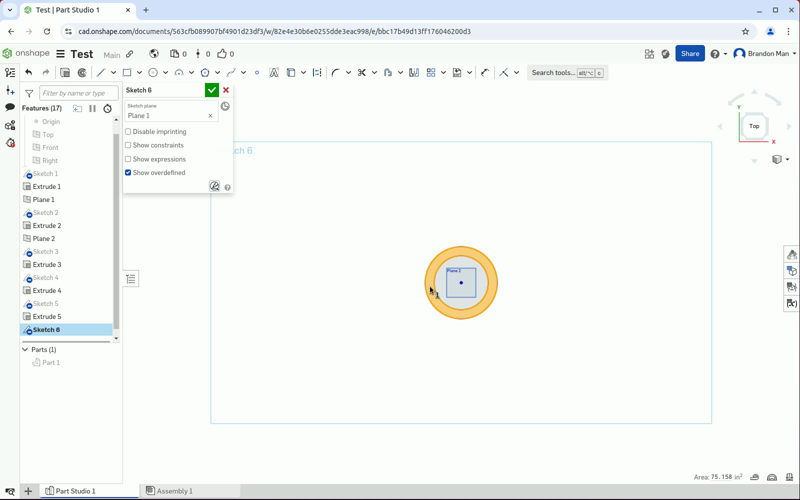
mouse_move(73, 352)
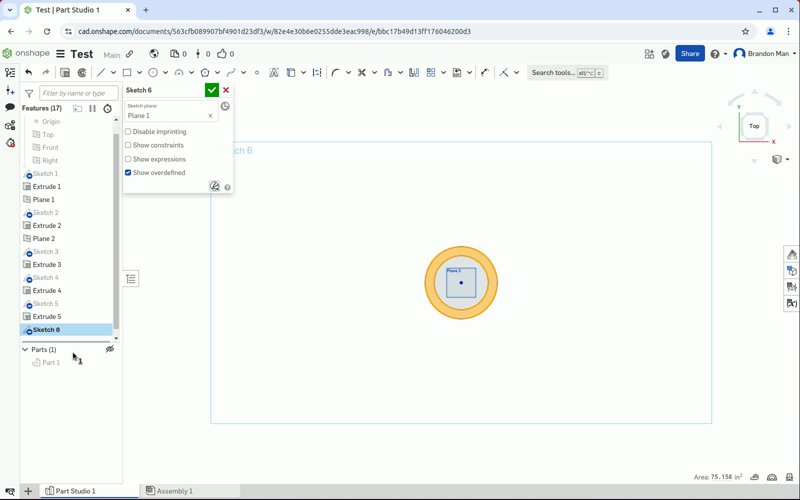
key(shift+y)
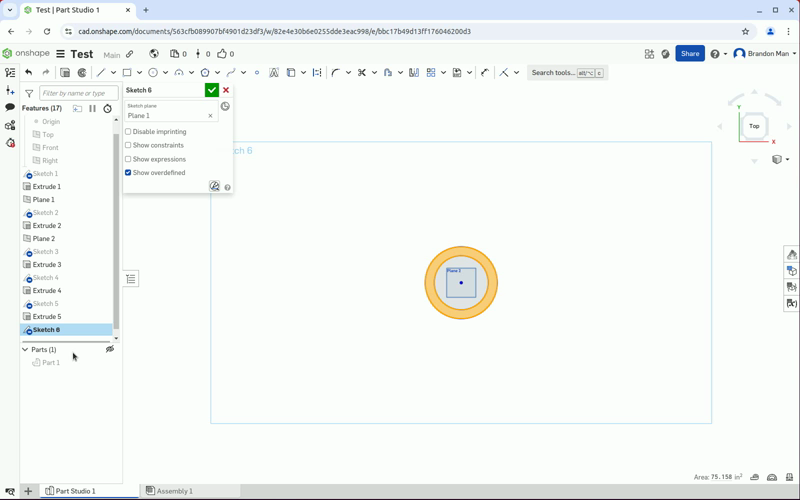
key(shift+e)
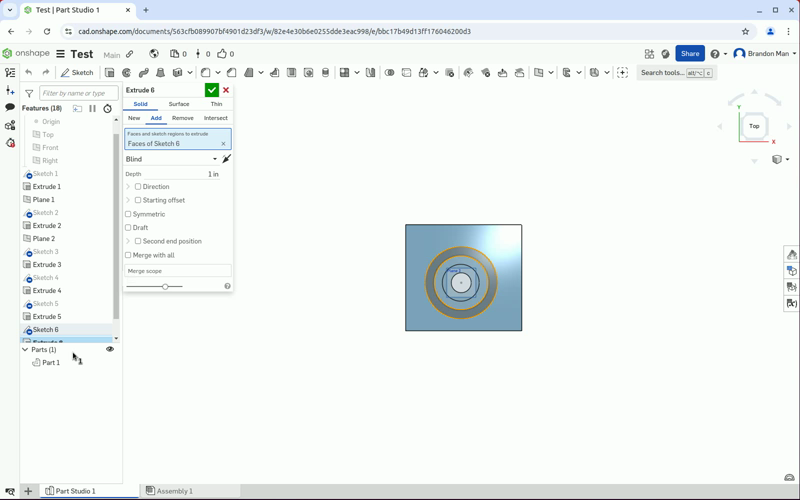
mouse_move(143, 106)
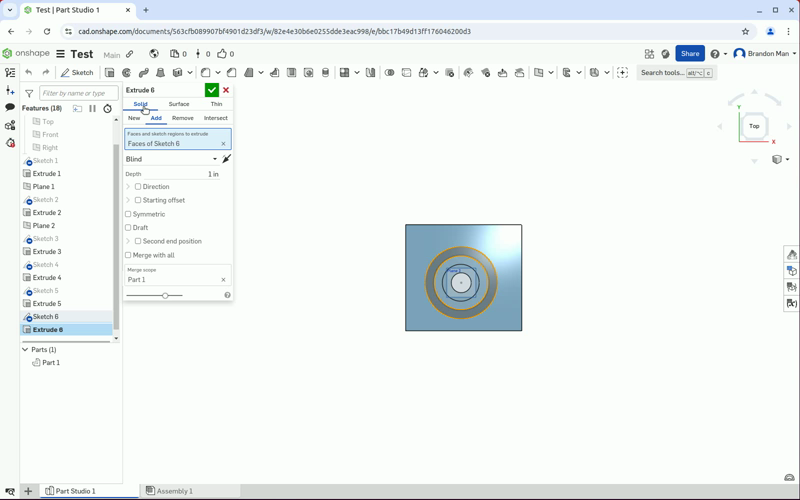
click(143, 106)
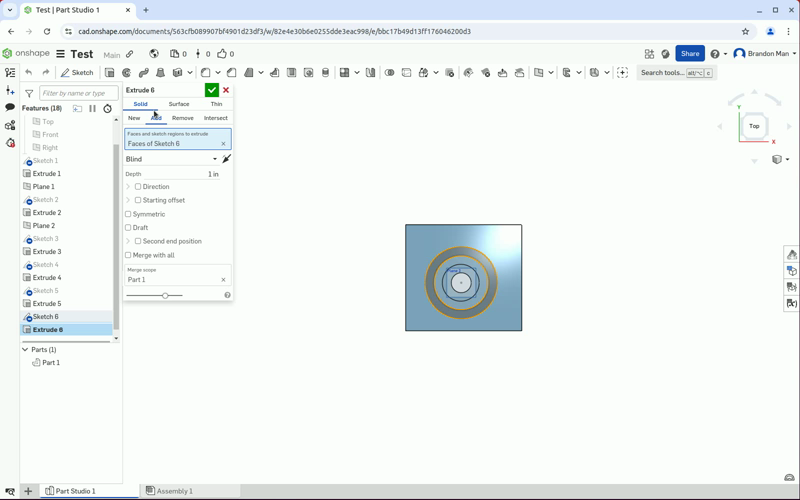
mouse_move(186, 120)
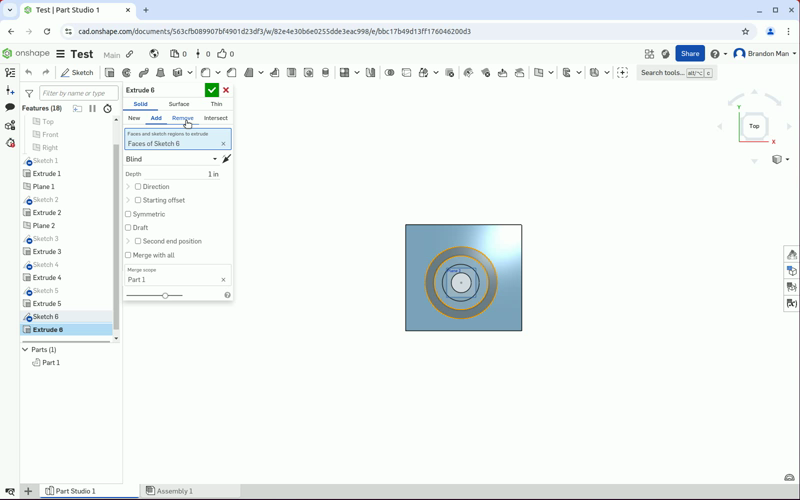
click(186, 120)
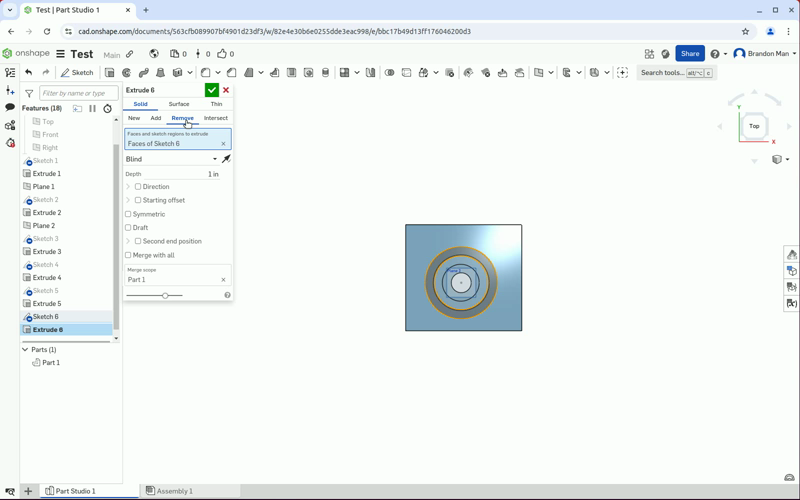
key(tab, 4)
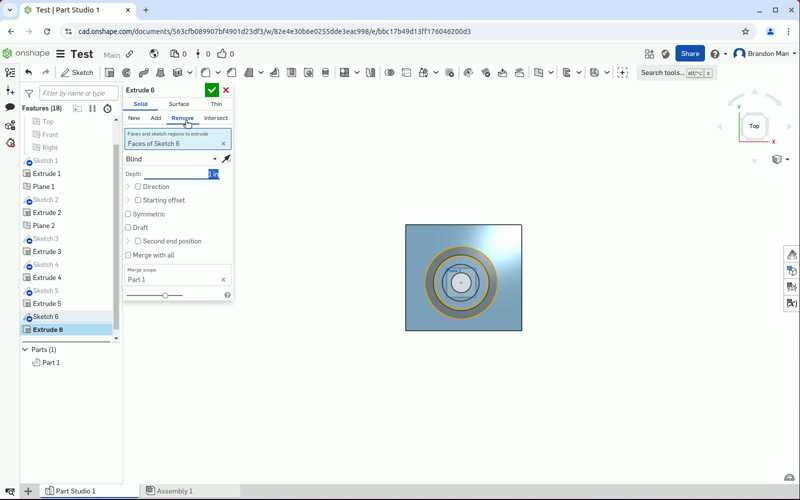
text(5.296)
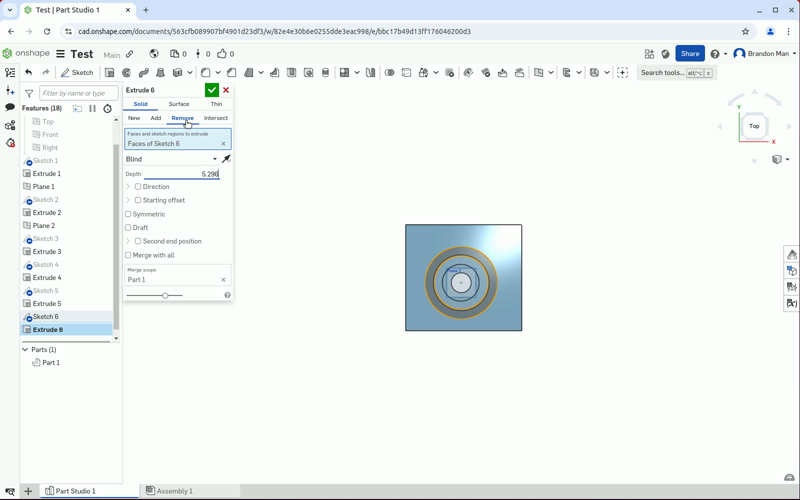
key(tab, 6)
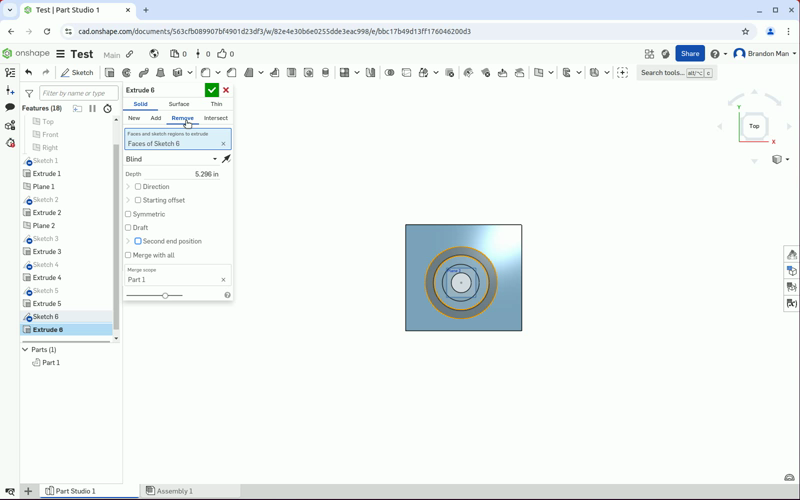
key(space)
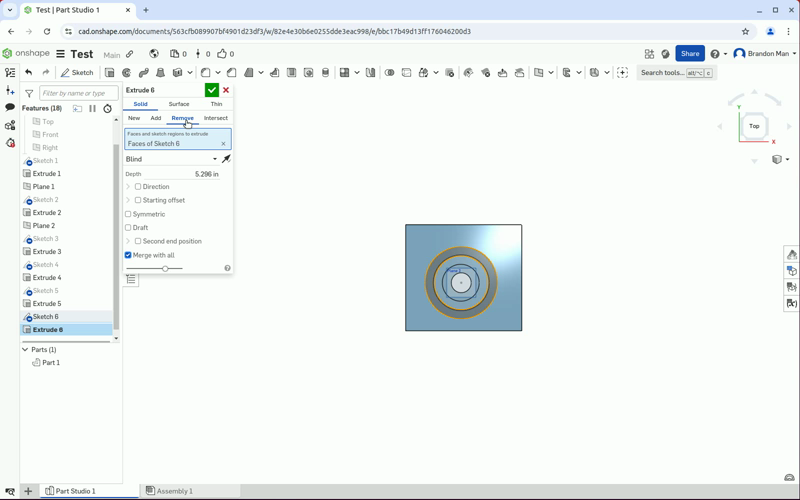
key(enter)
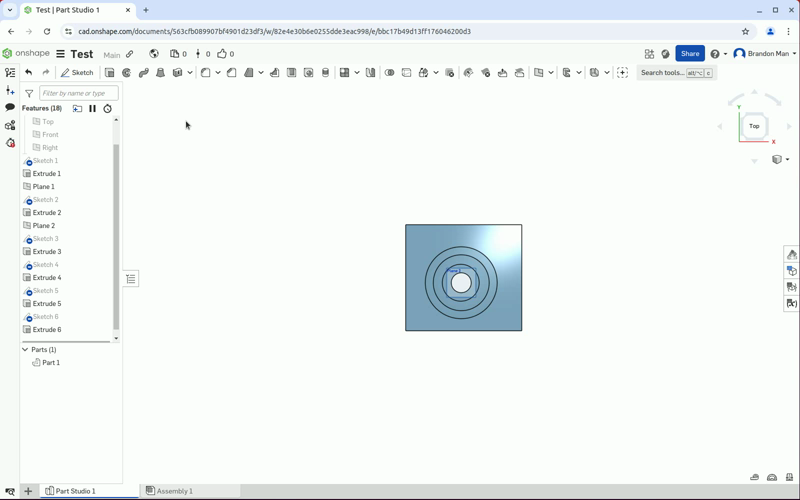
key(shift+h)
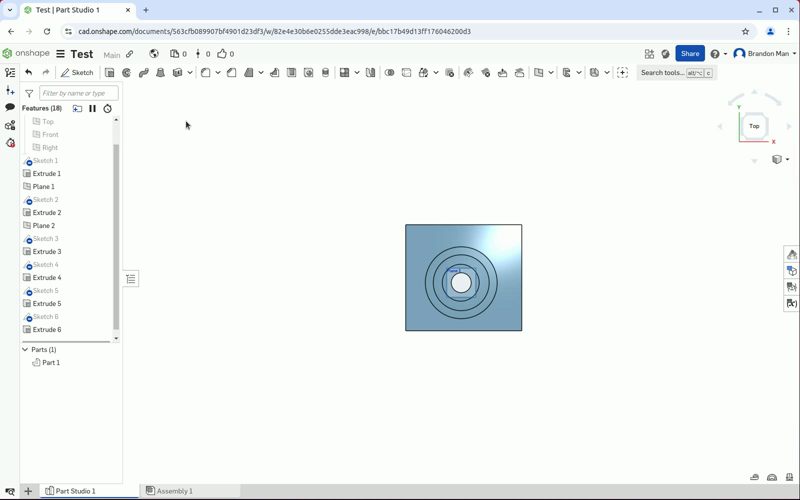
key(shift+h)
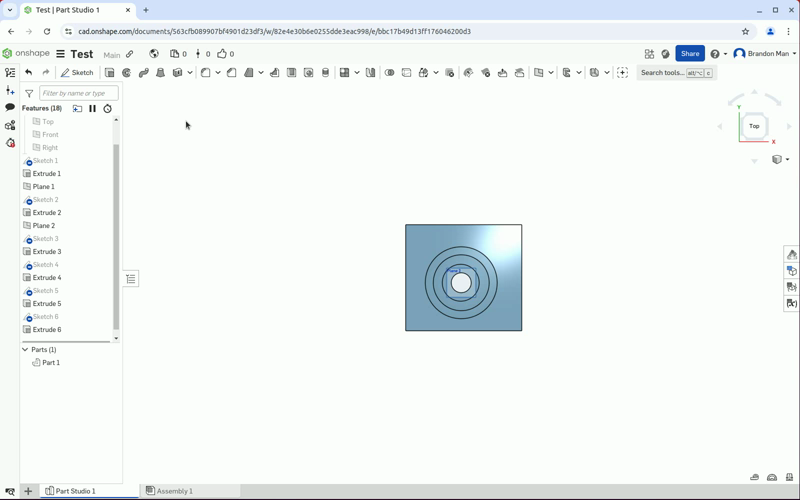
mouse_move(69, 163)
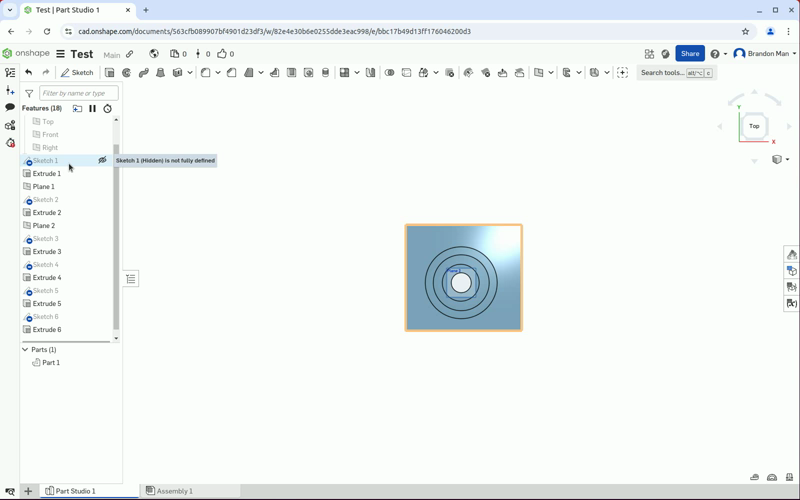
click(69, 163)
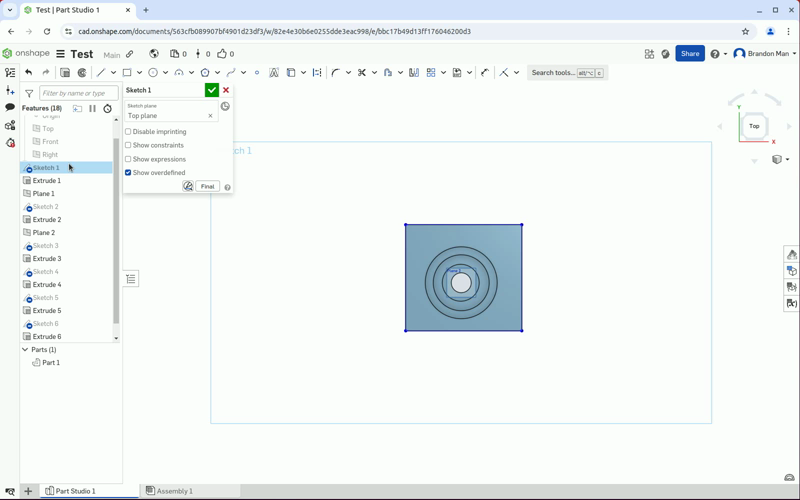
mouse_move(229, 92)
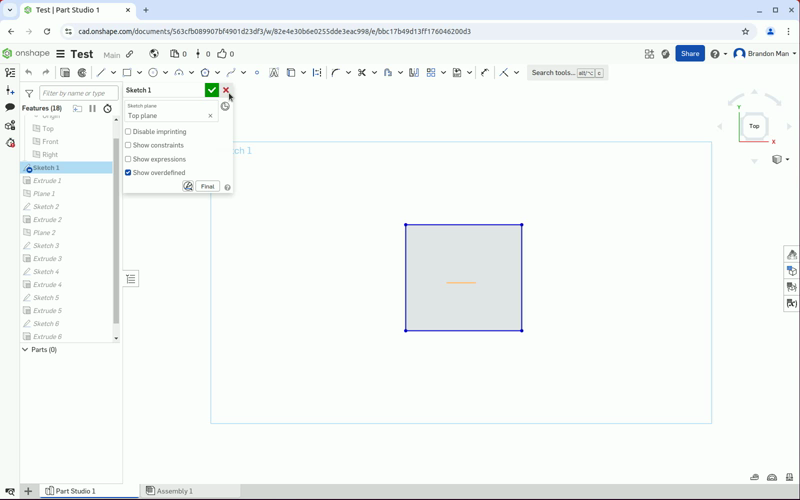
click(229, 92)
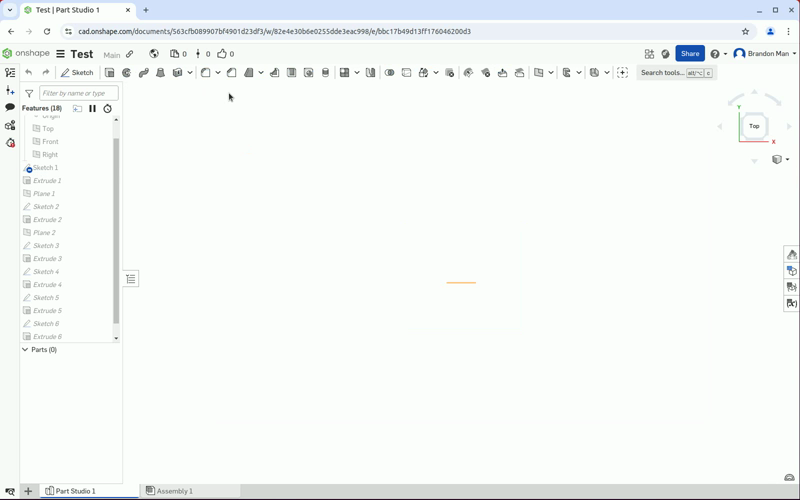
key(shift+s)
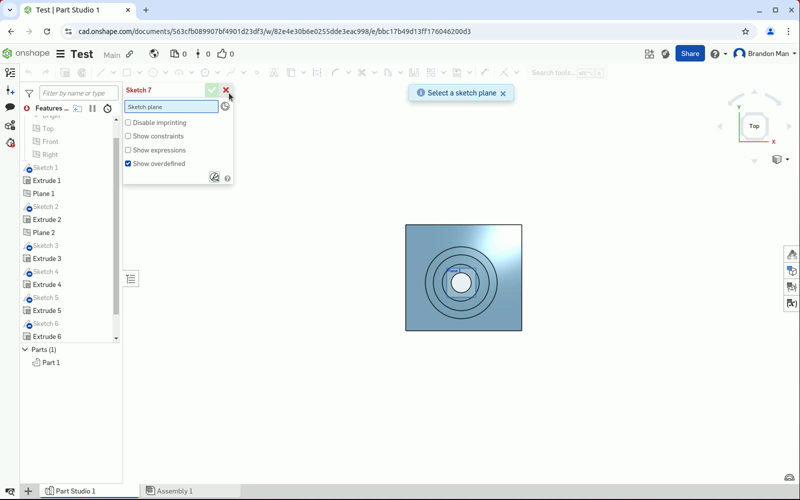
mouse_move(69, 176)
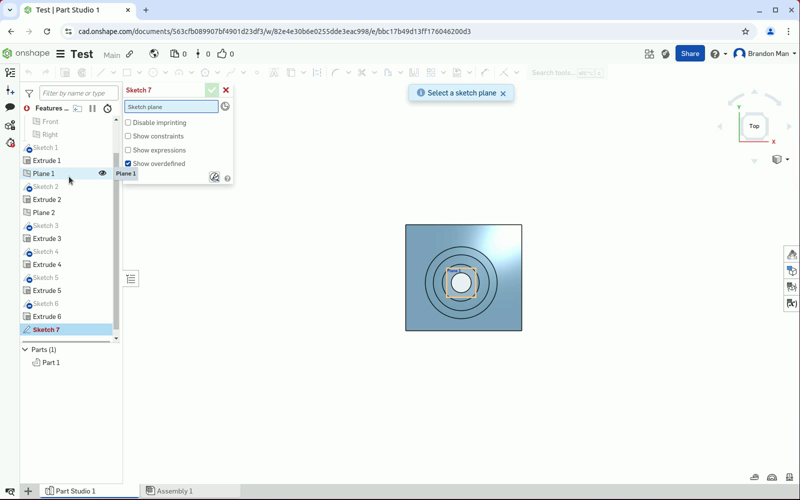
click(69, 176)
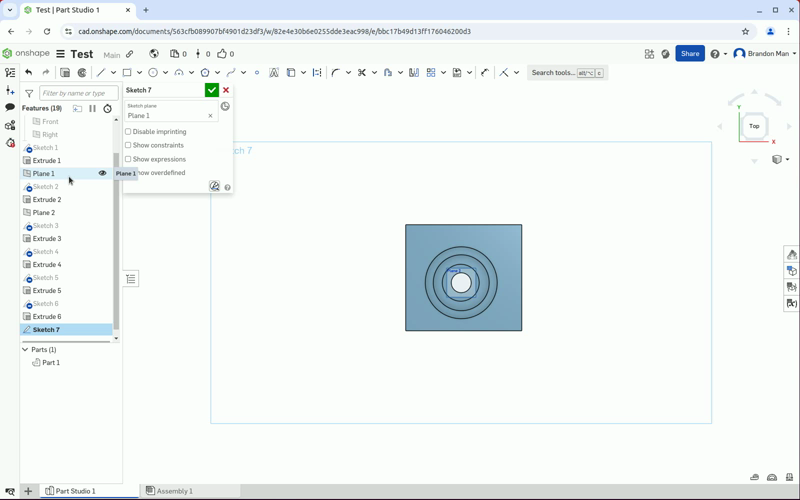
mouse_move(73, 352)
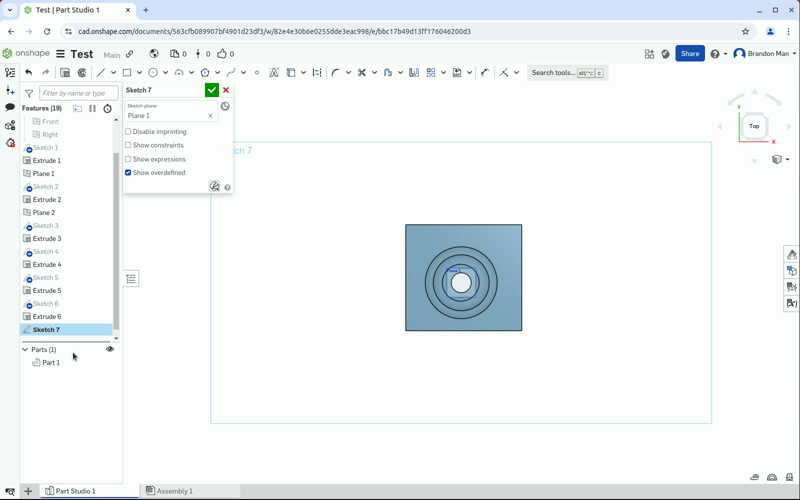
key(y)
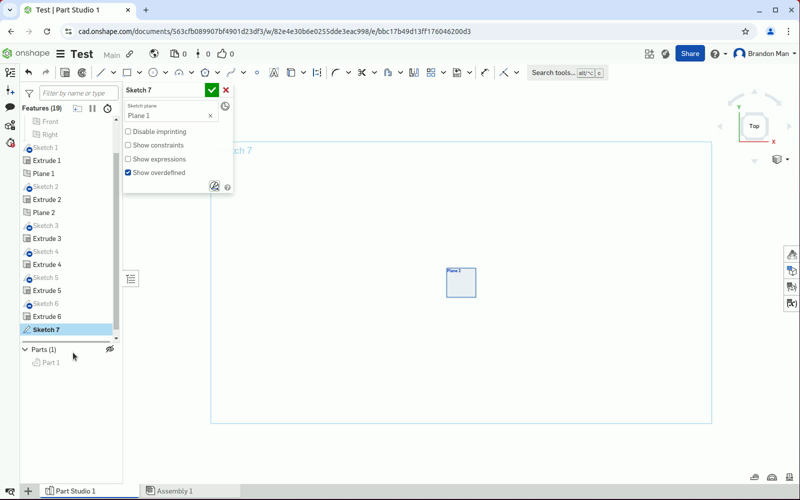
key(c)
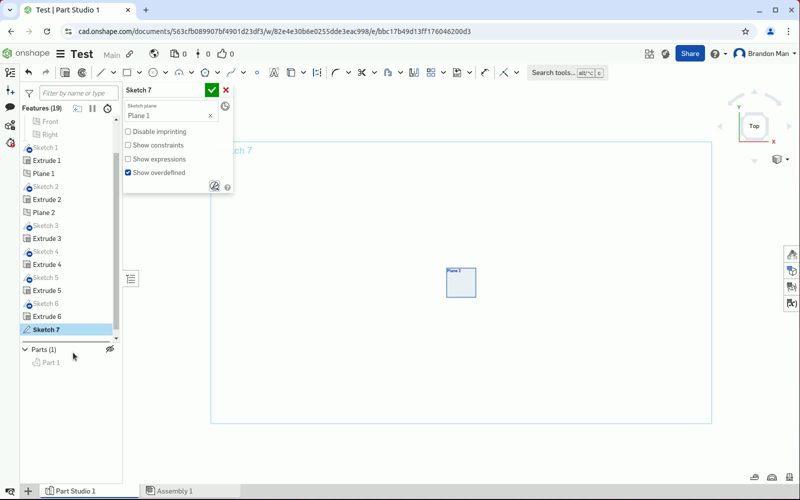
key_down(shift)
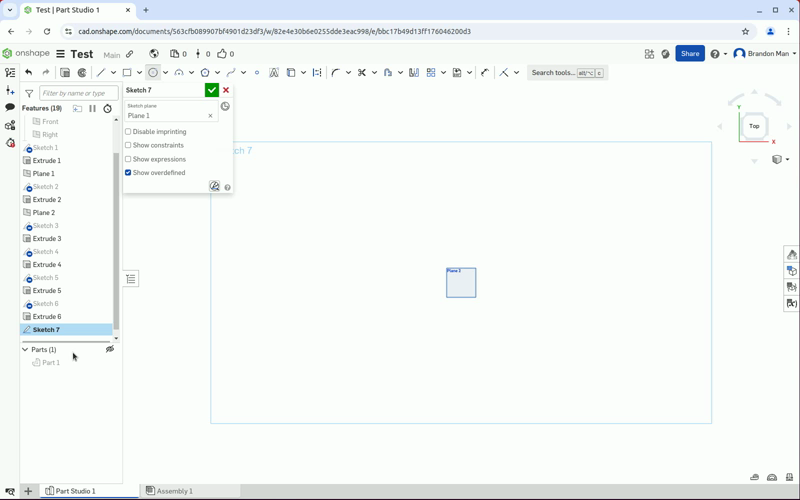
mouse_move(461, 282)
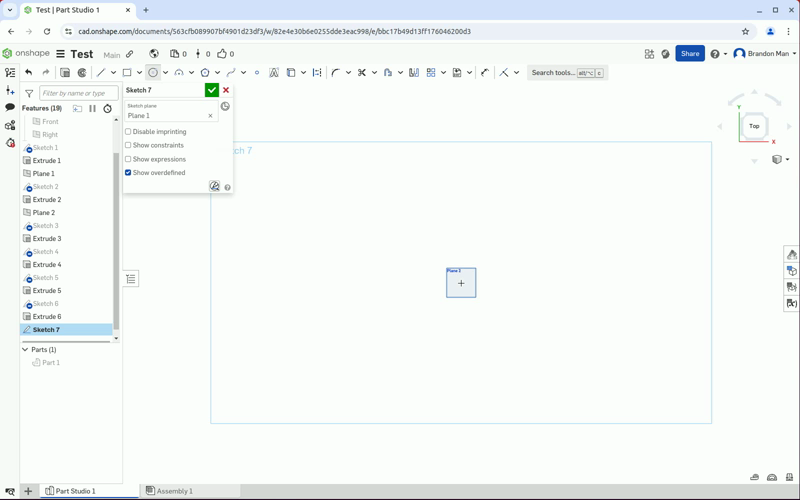
click(461, 282)
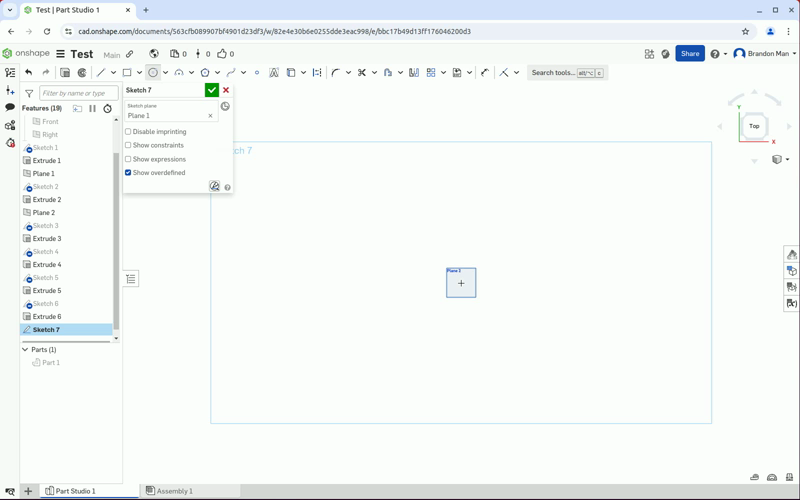
key_up(shift)
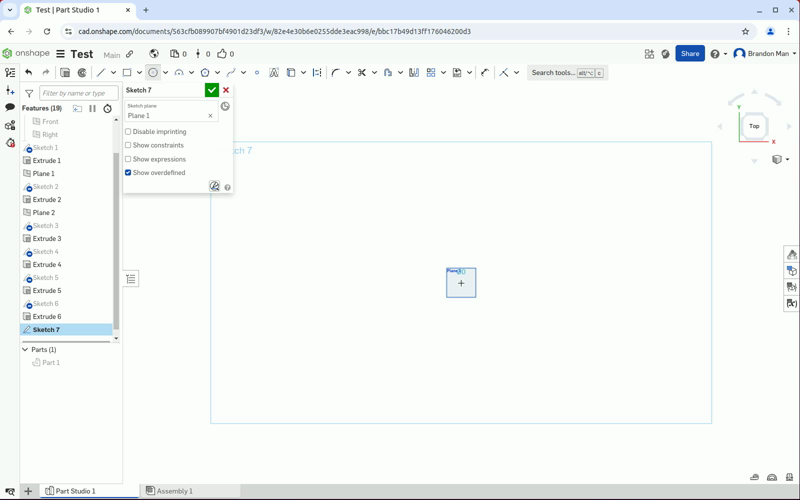
mouse_move(497, 282)
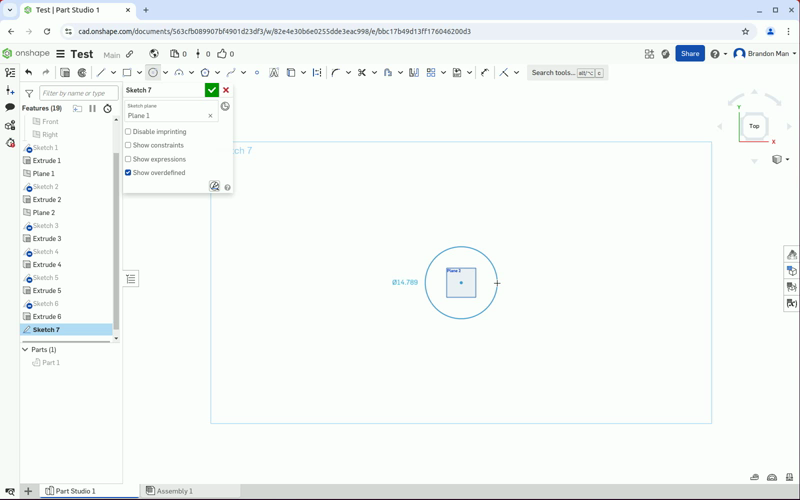
click(497, 282)
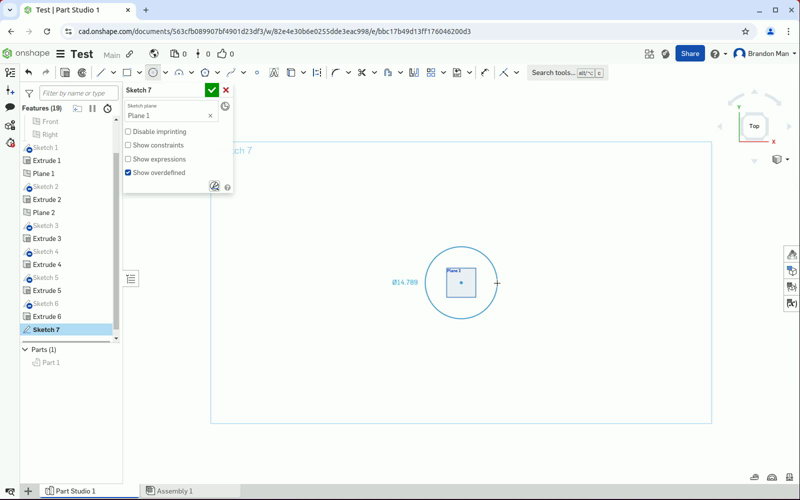
key(esc)
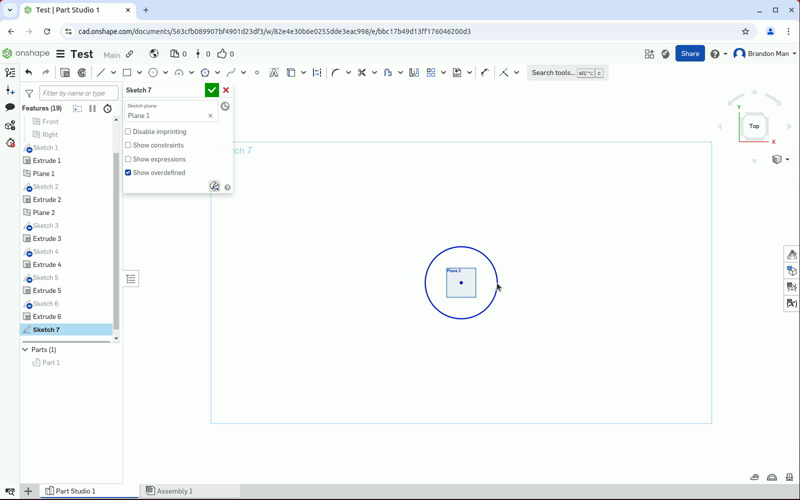
mouse_move(451, 303)
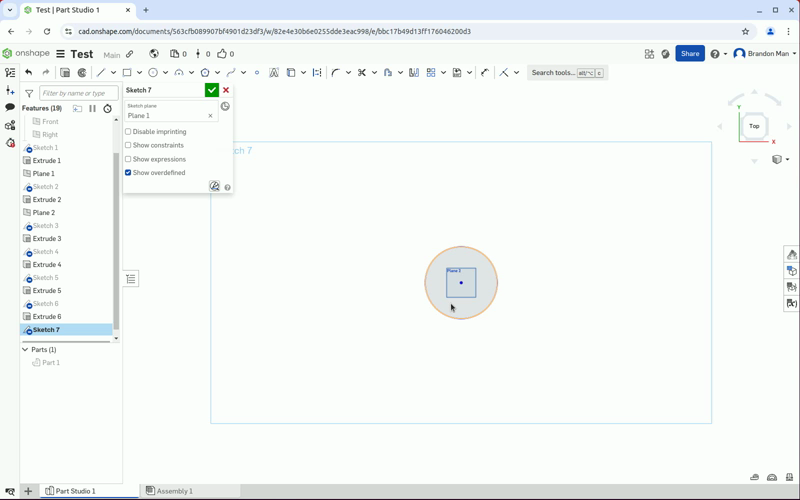
click(451, 303)
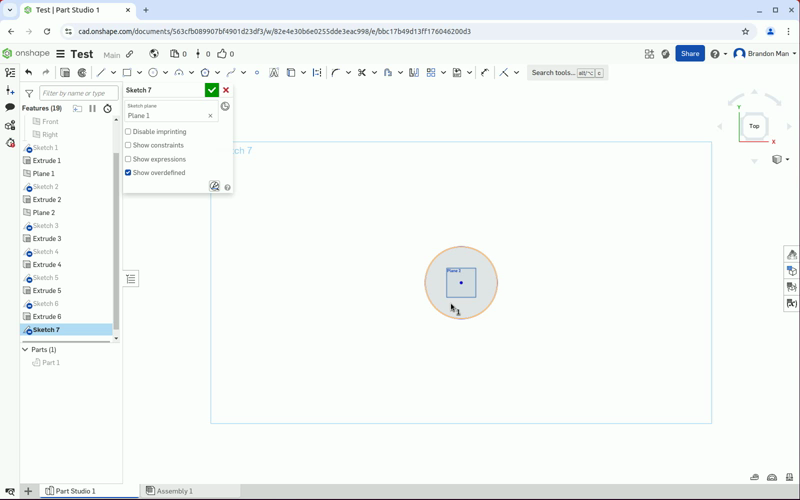
mouse_move(73, 352)
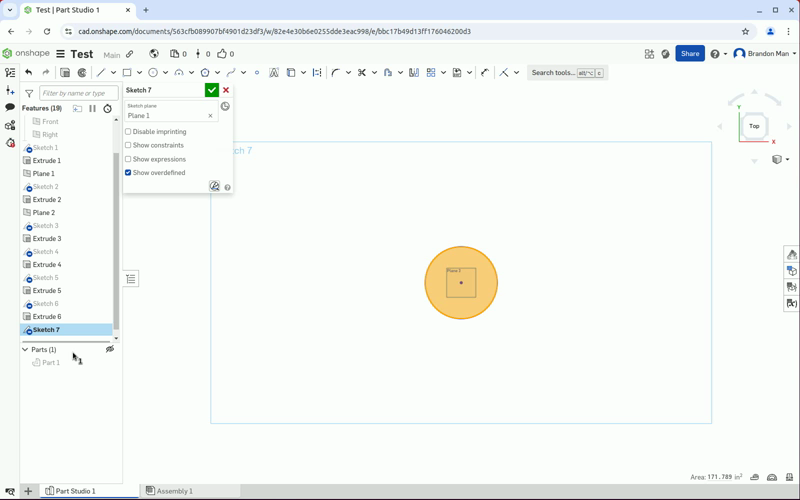
key(shift+y)
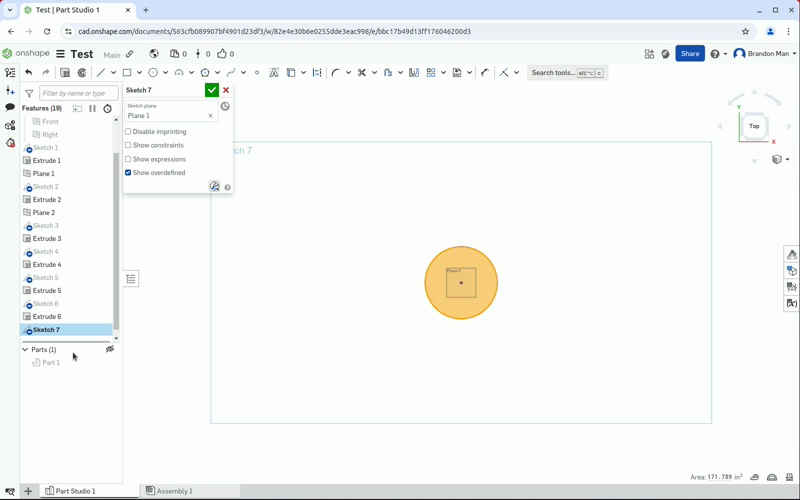
key(shift+e)
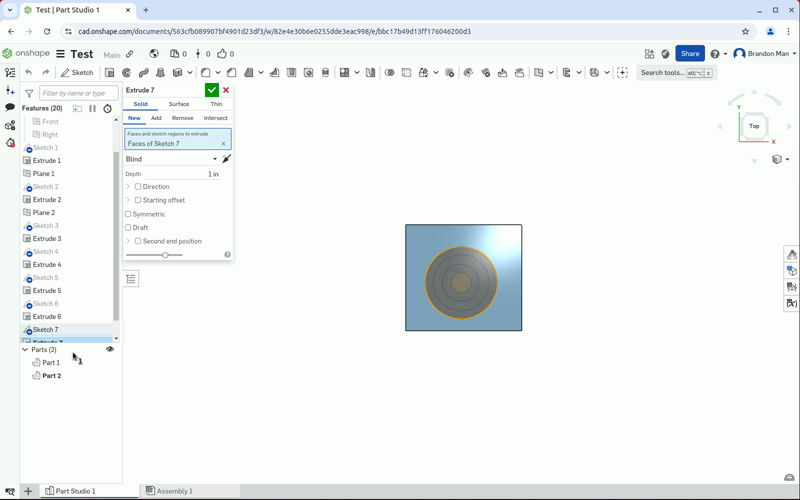
mouse_move(143, 106)
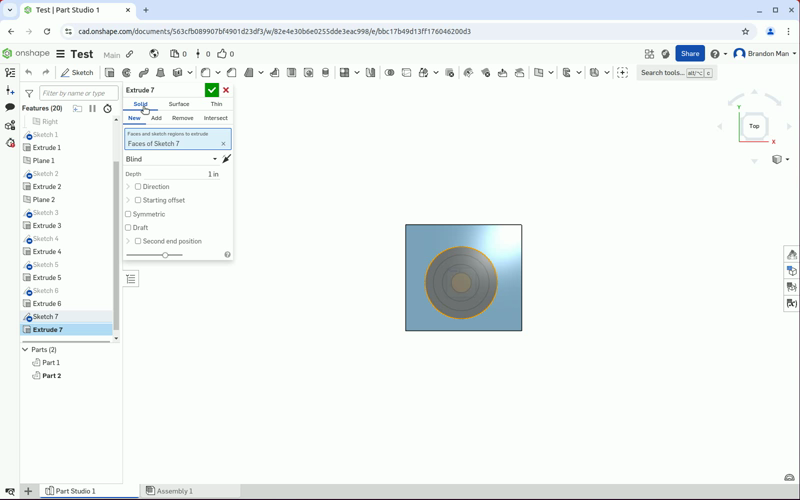
click(143, 106)
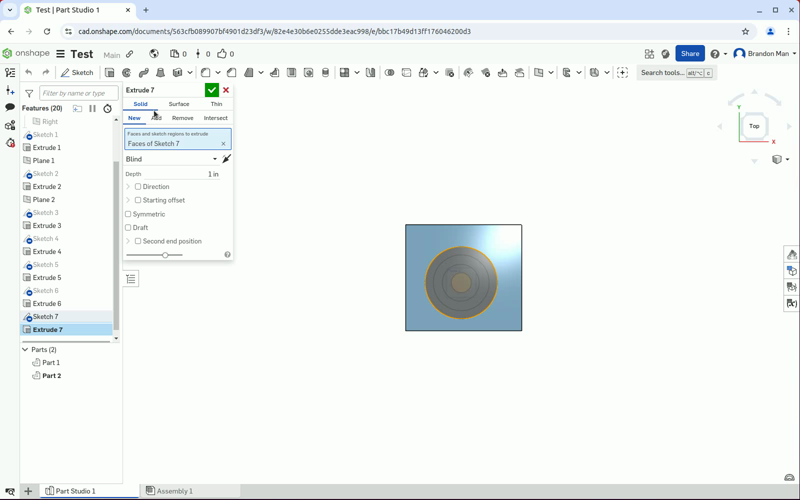
mouse_move(186, 120)
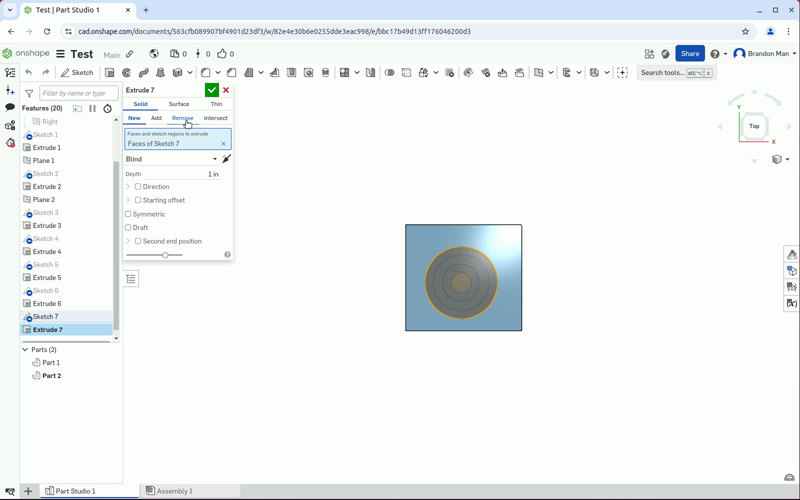
click(186, 120)
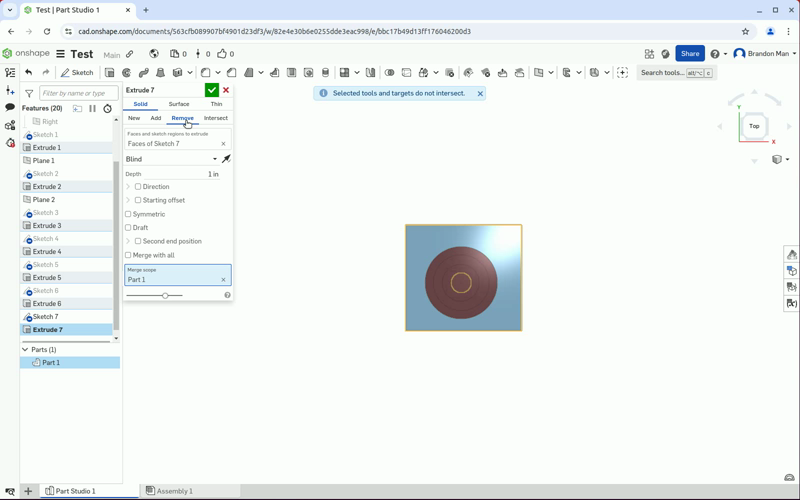
key(tab, 4)
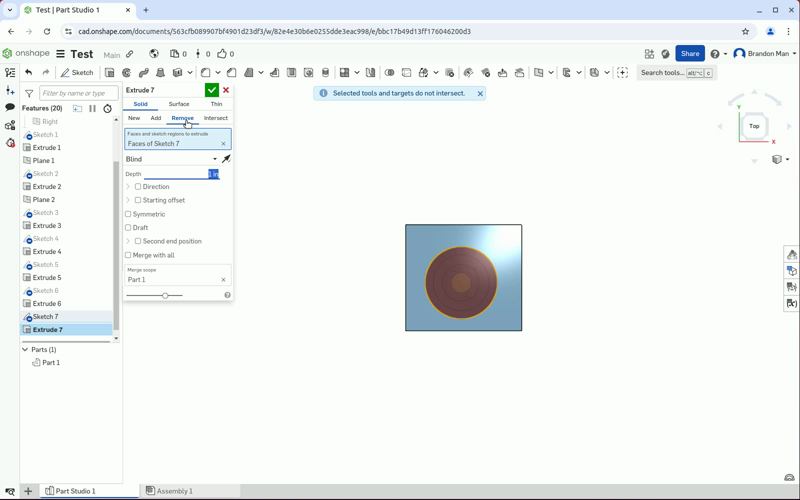
text(3.129)
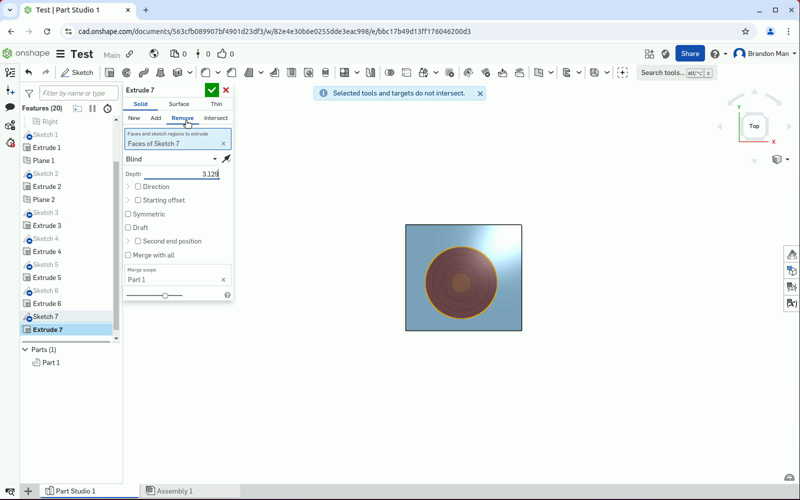
key(tab, 6)
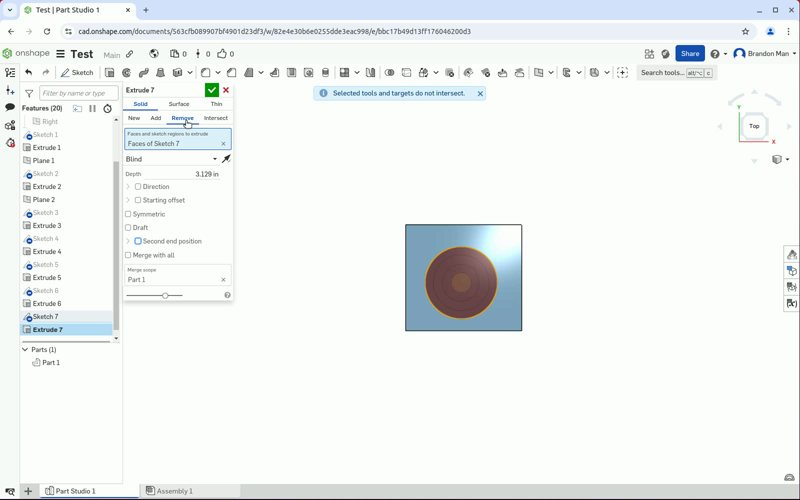
key(space)
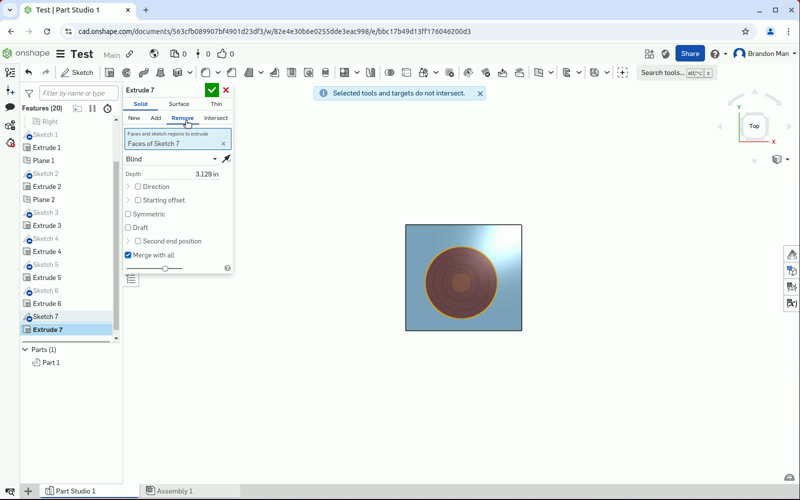
key(enter)
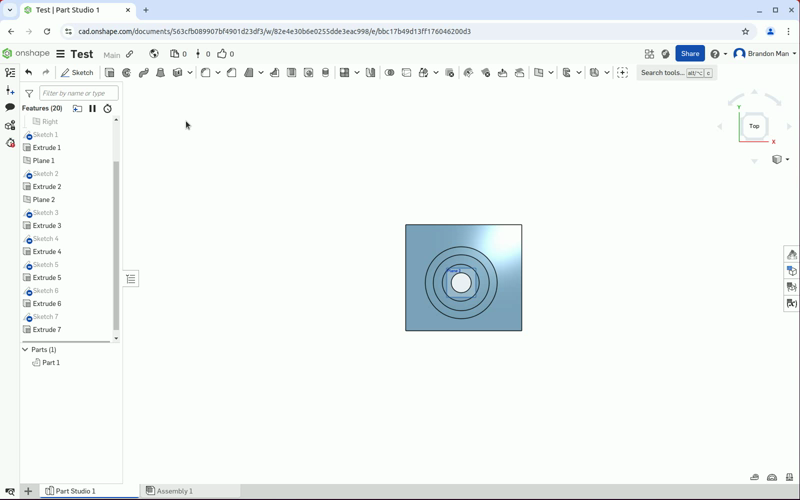
key(shift+h)
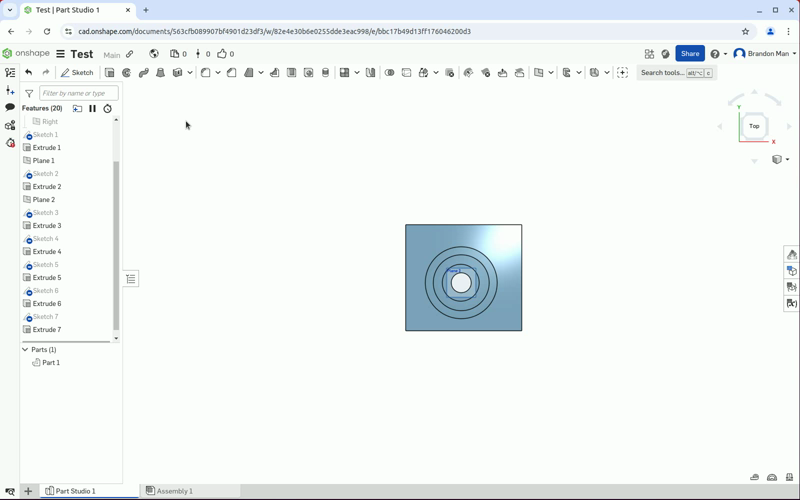
key(shift+h)
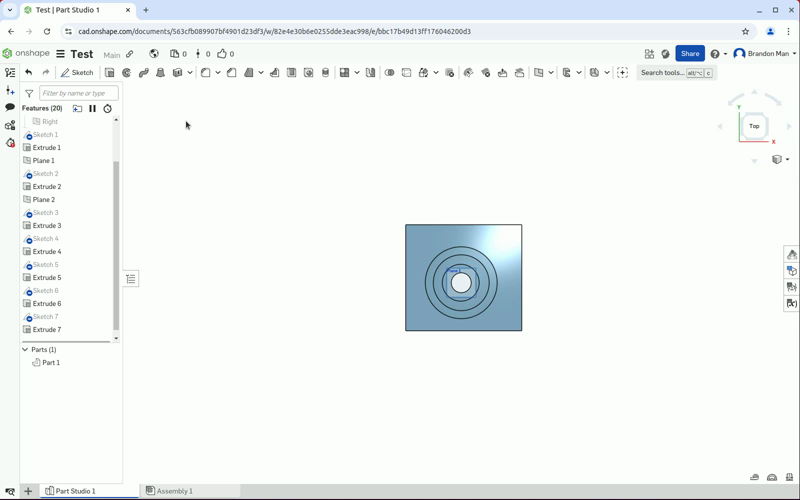
mouse_move(69, 137)
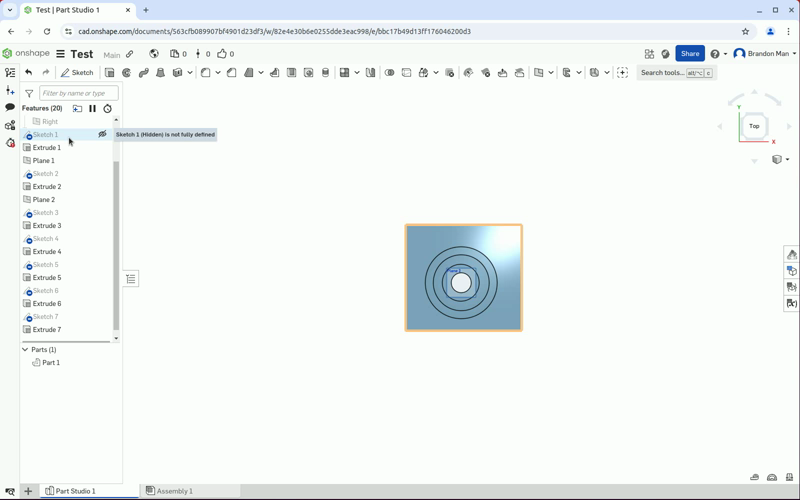
click(69, 137)
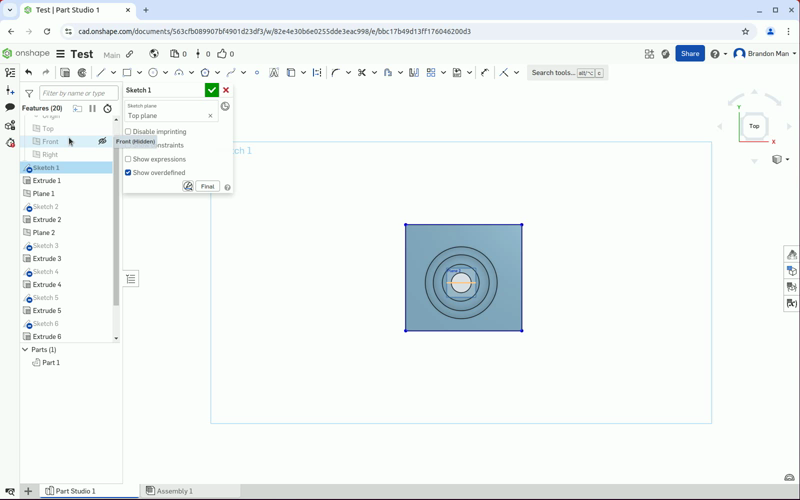
mouse_move(229, 92)
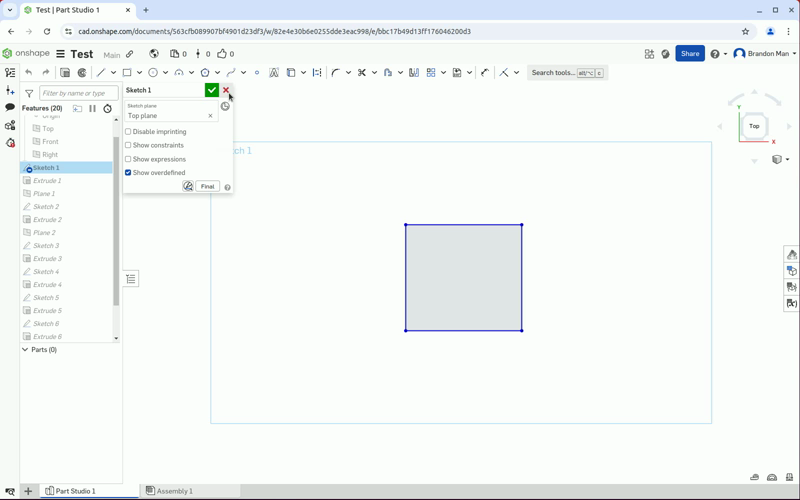
click(229, 92)
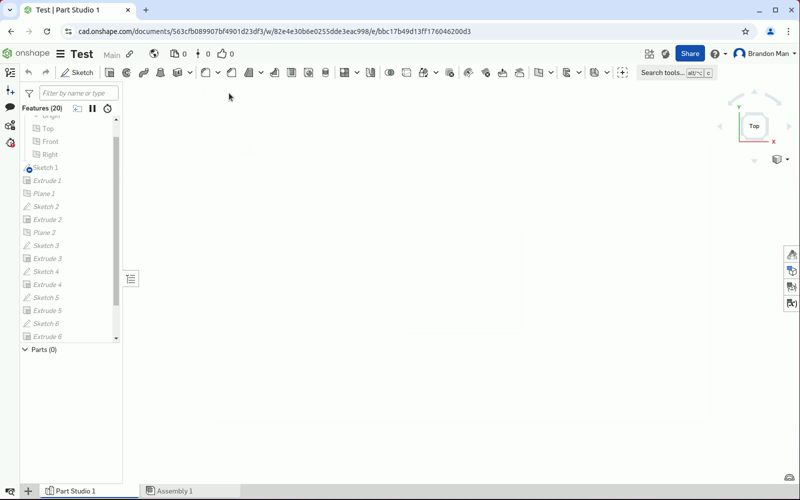
key(shift+s)
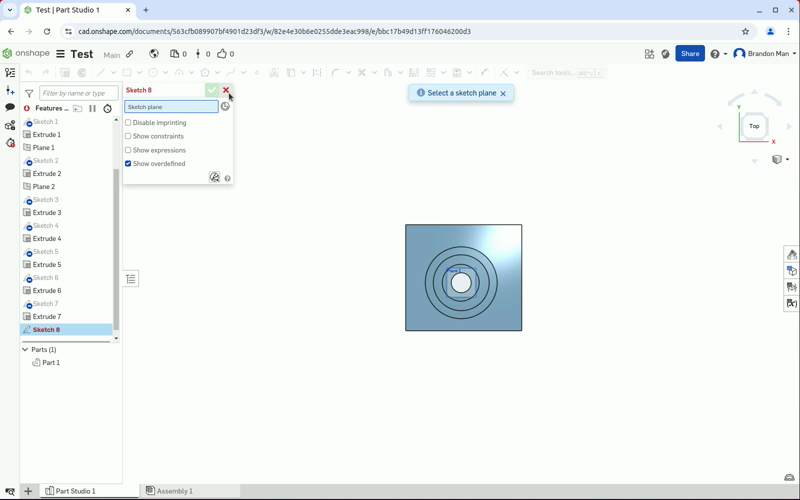
mouse_move(69, 150)
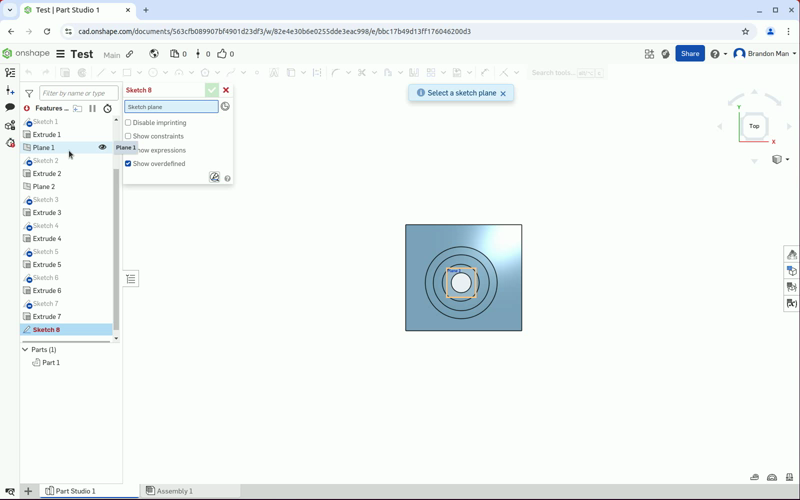
click(69, 150)
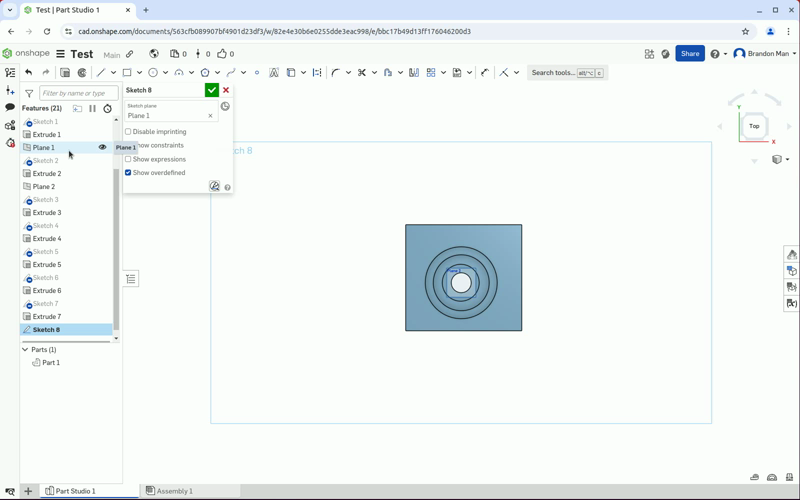
mouse_move(73, 352)
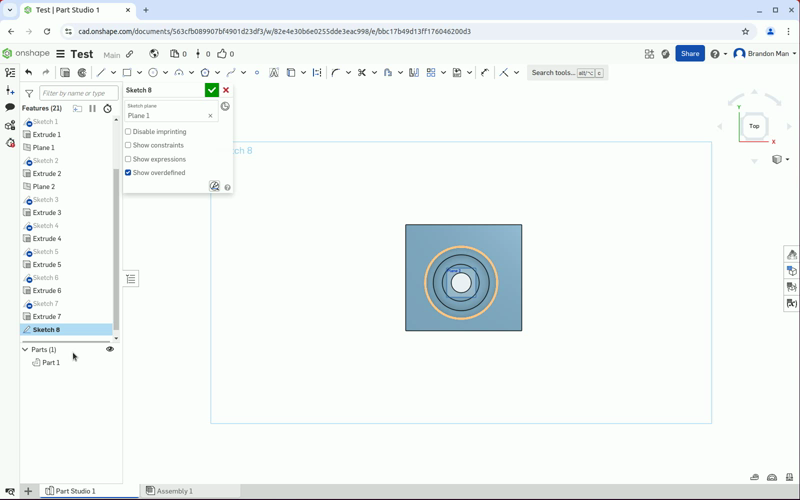
key(y)
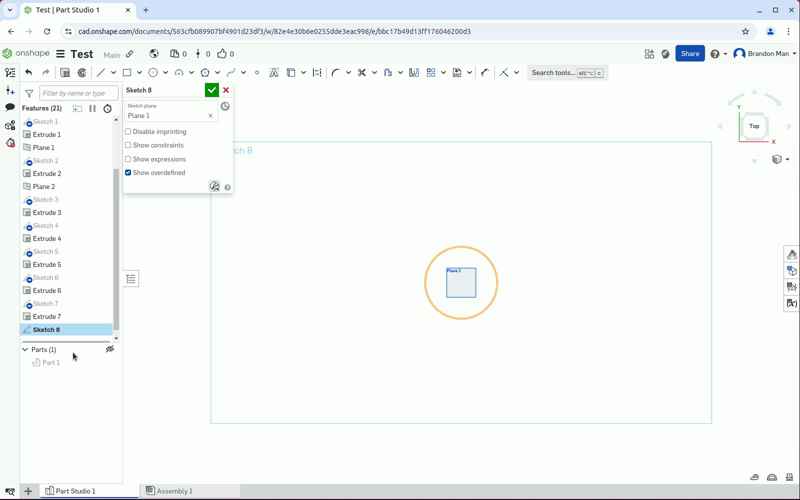
key(c)
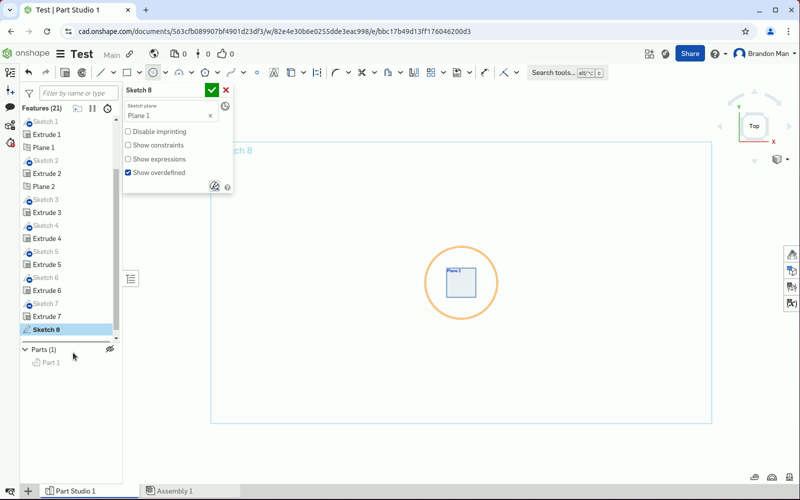
key_down(shift)
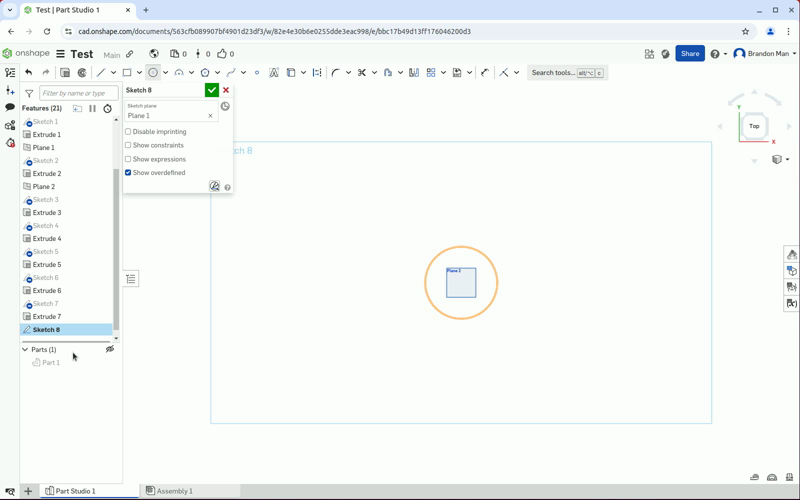
mouse_move(460, 282)
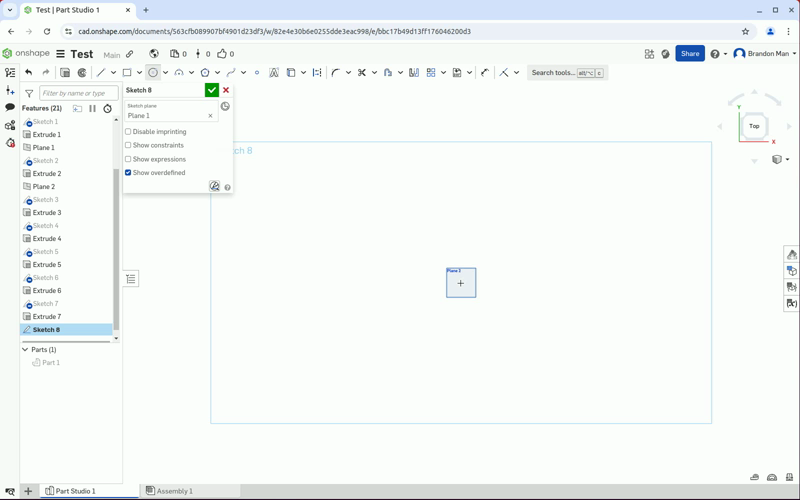
click(460, 282)
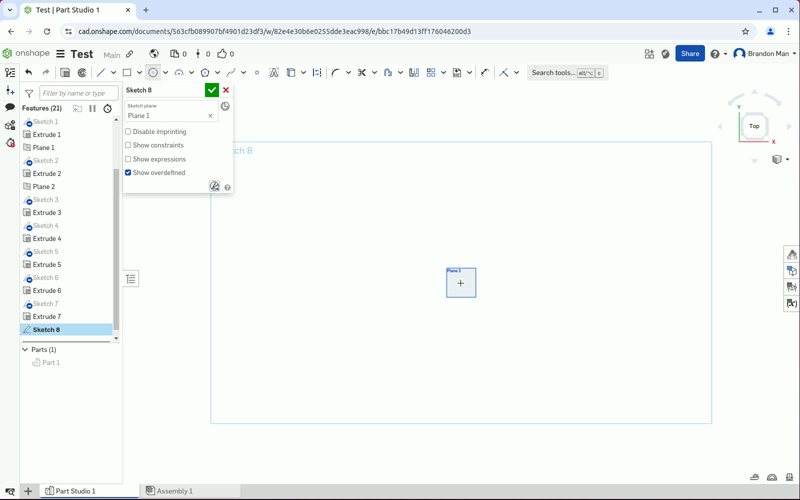
key_up(shift)
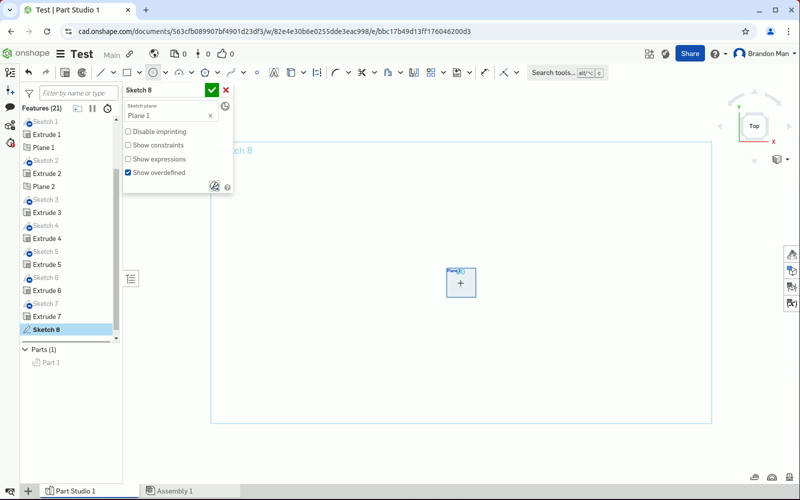
mouse_move(506, 282)
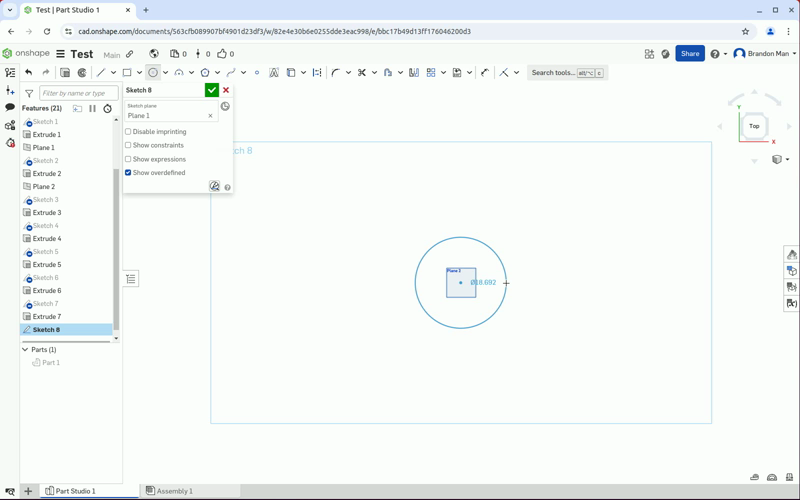
click(506, 282)
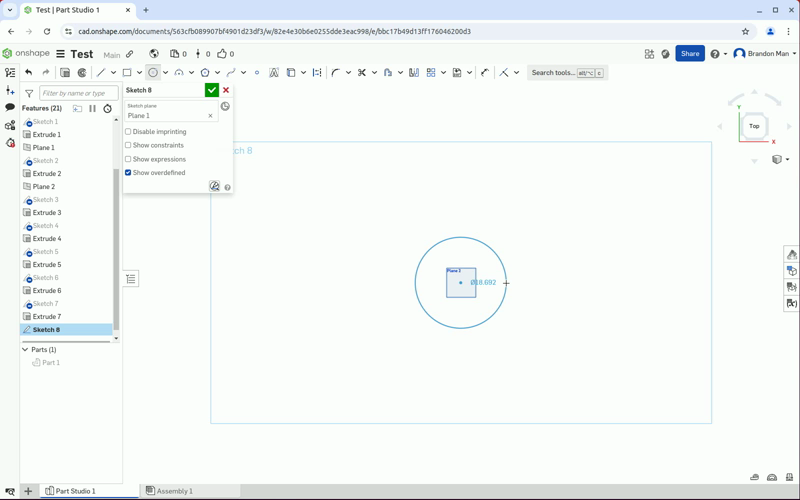
key(esc)
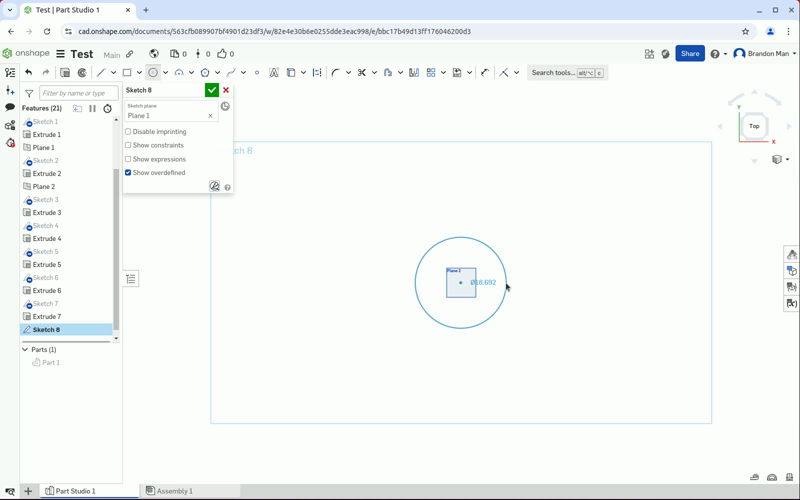
key(c)
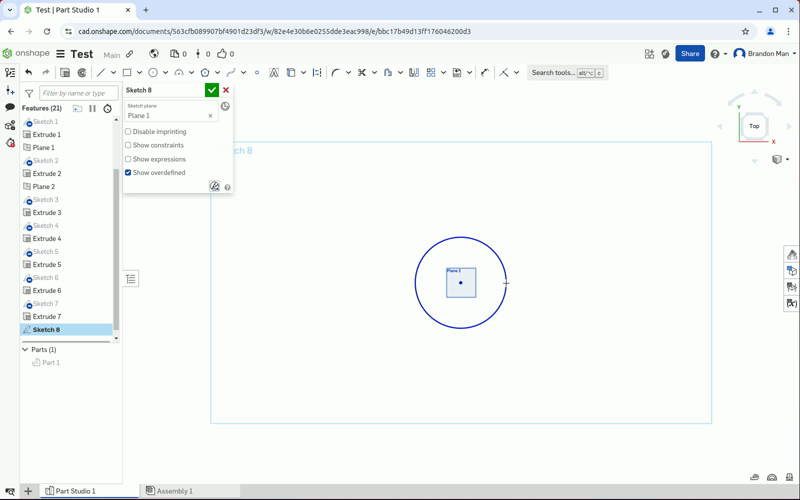
key_down(shift)
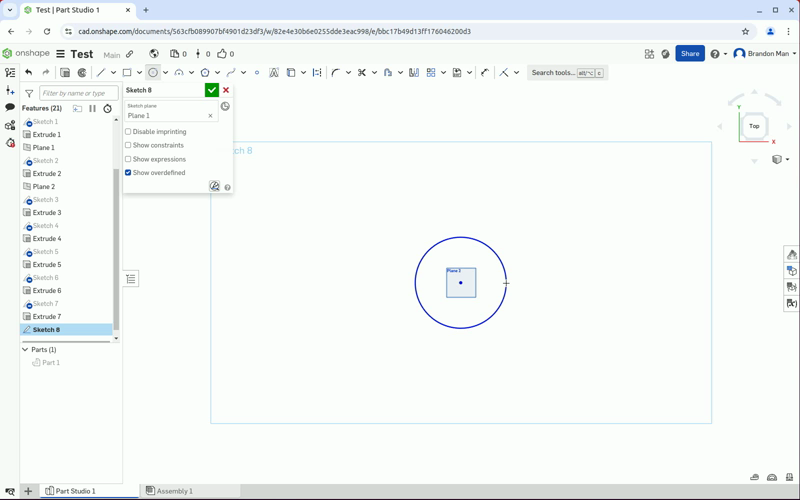
mouse_move(460, 282)
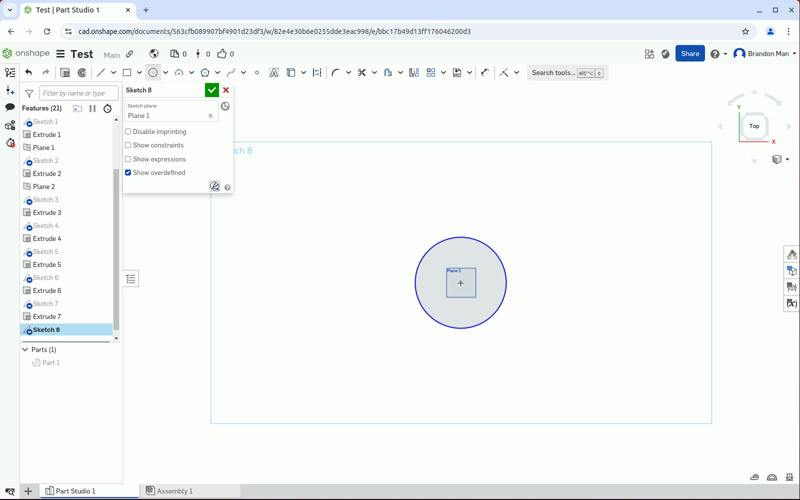
click(460, 282)
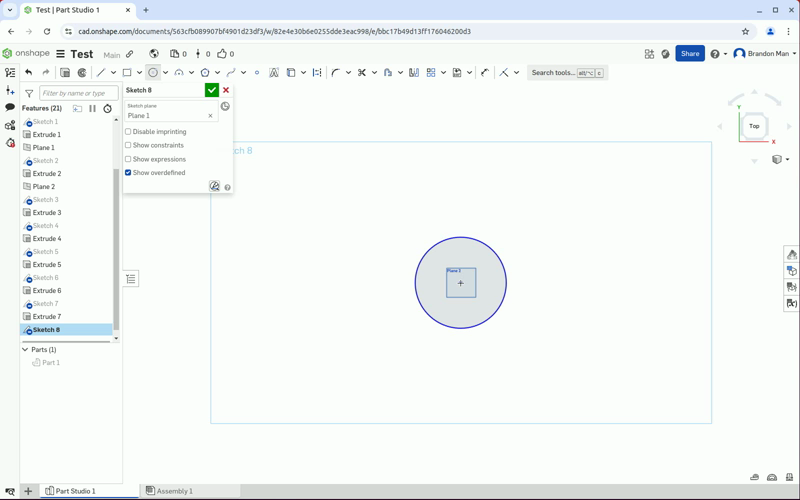
key_up(shift)
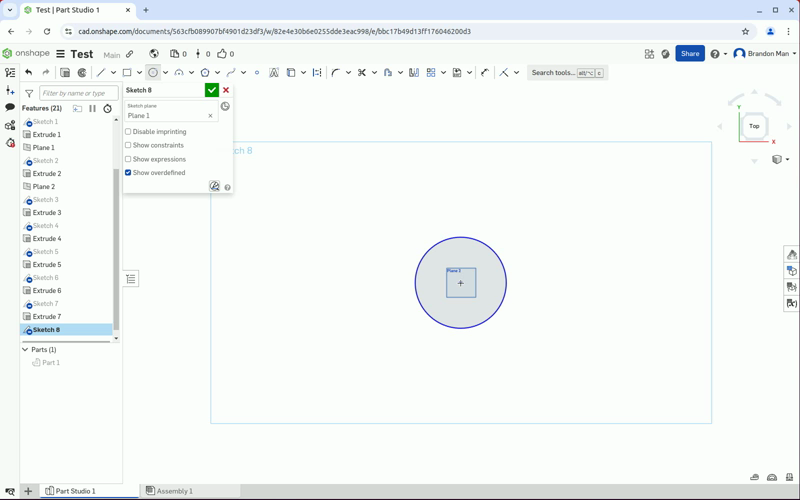
mouse_move(495, 282)
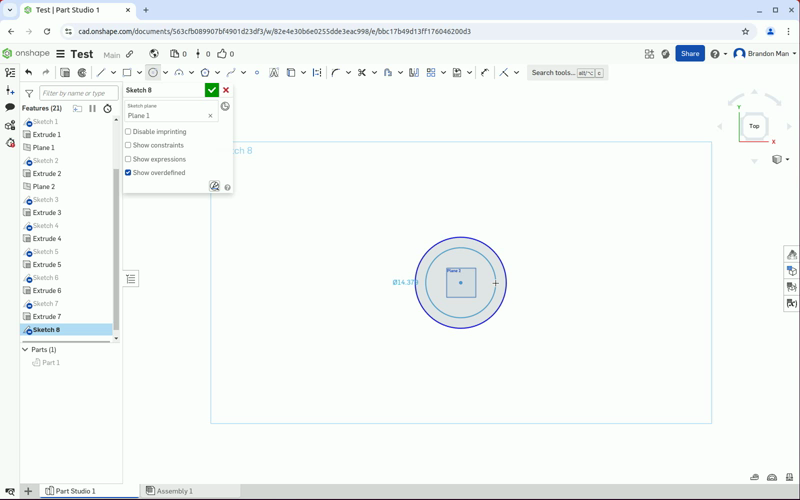
click(495, 282)
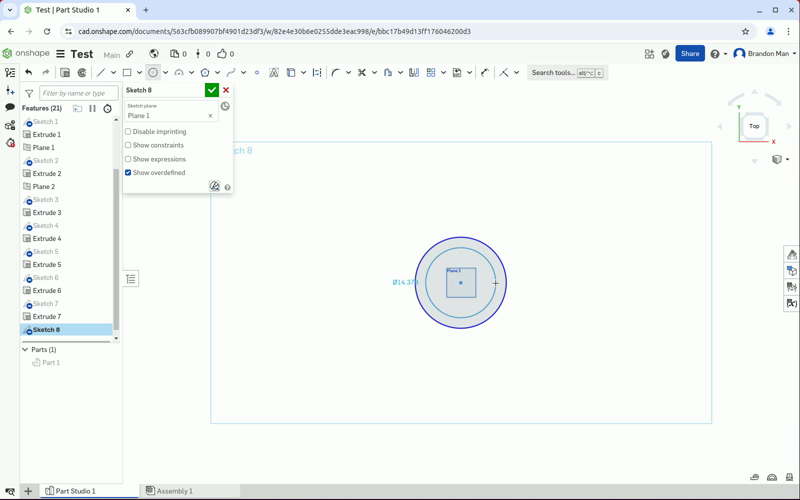
key(esc)
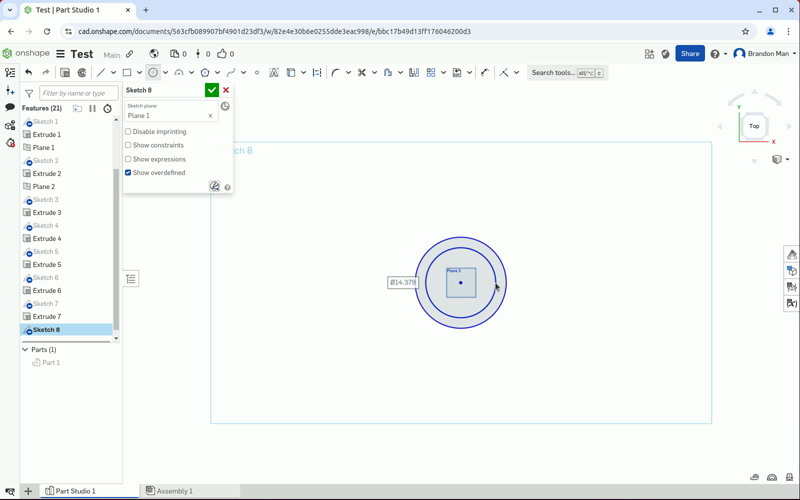
mouse_move(496, 295)
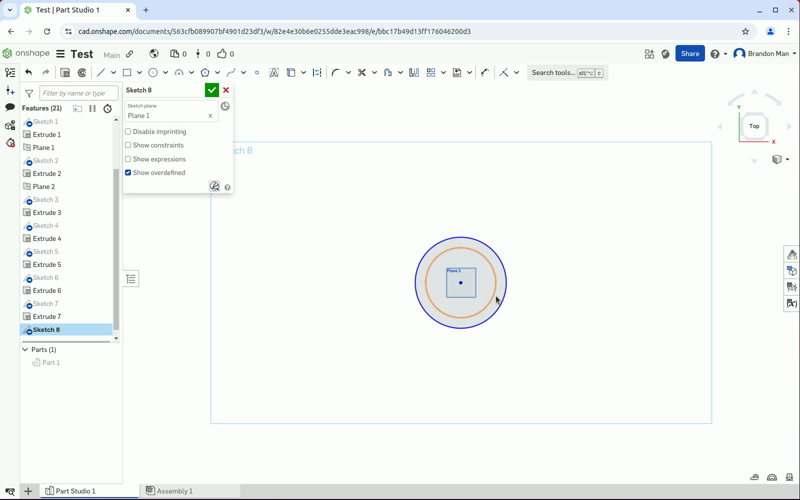
click(496, 295)
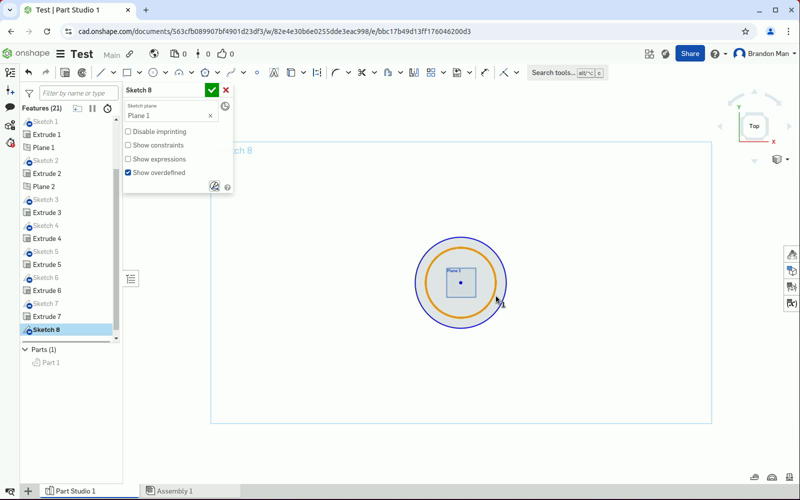
mouse_move(73, 352)
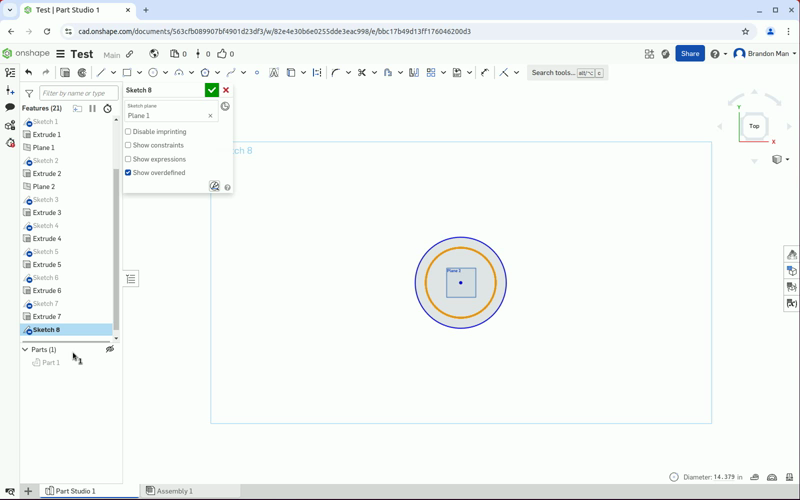
key(shift+y)
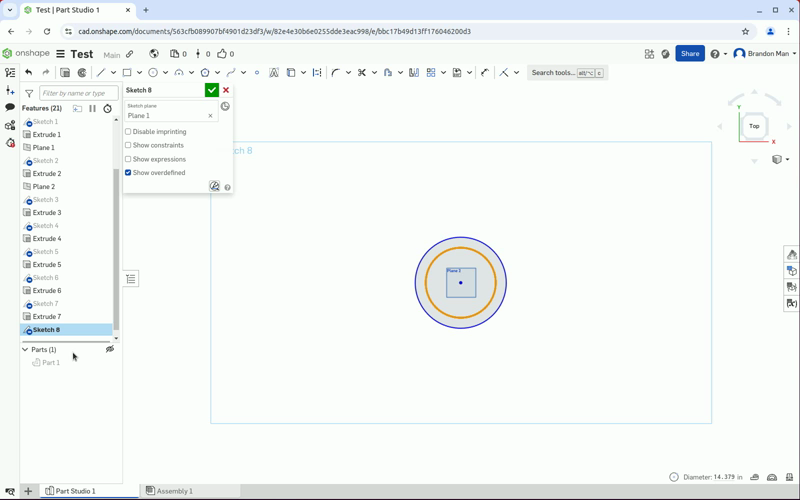
key(shift+e)
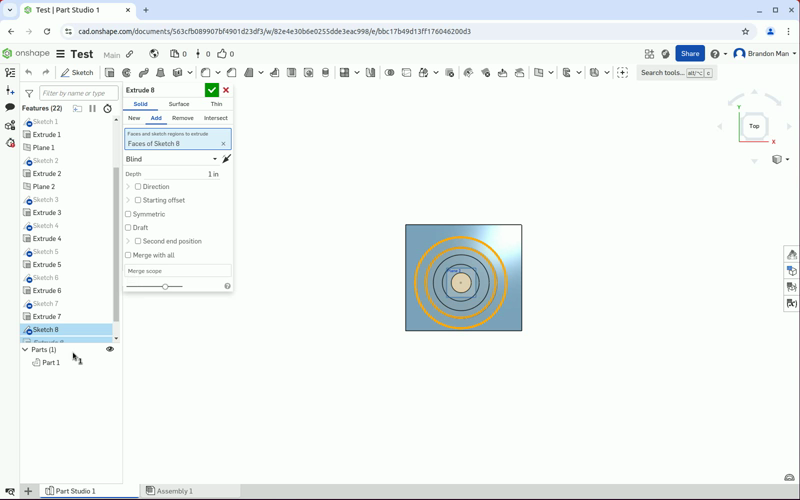
mouse_move(143, 106)
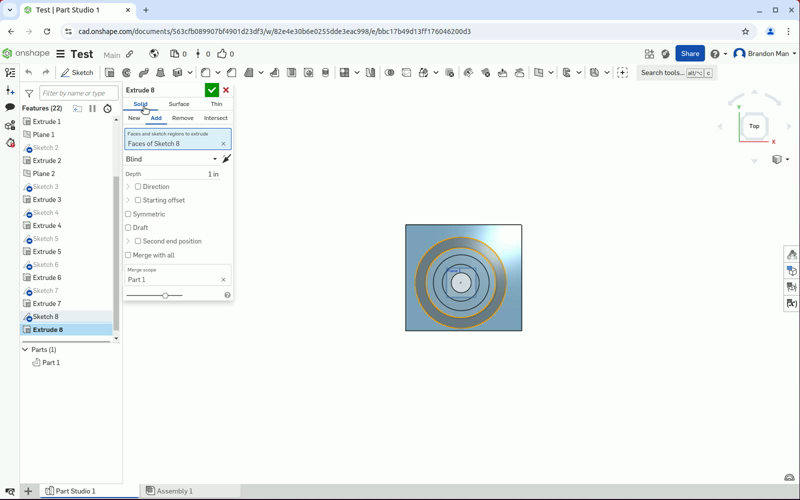
click(143, 106)
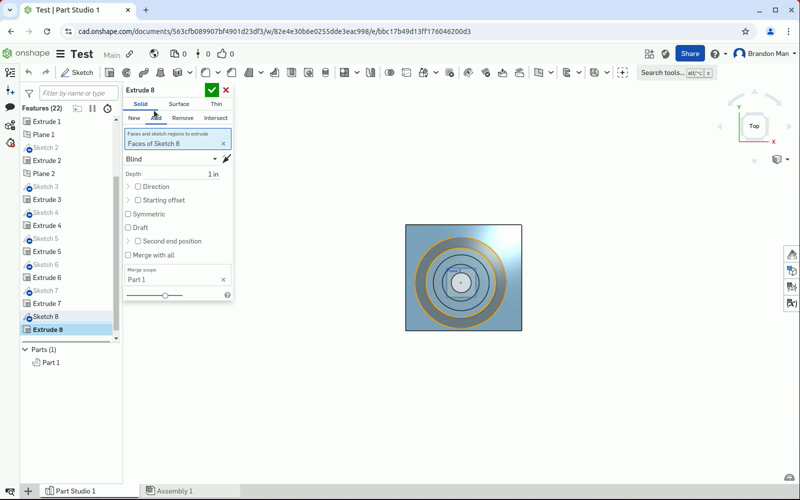
mouse_move(186, 120)
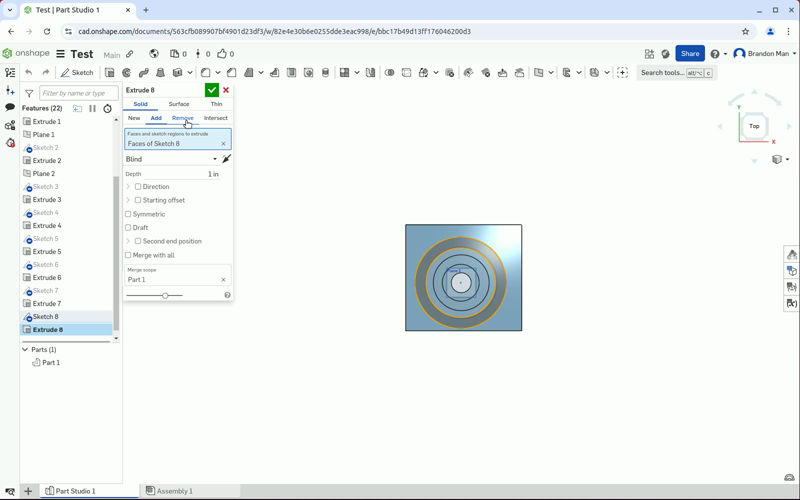
click(186, 120)
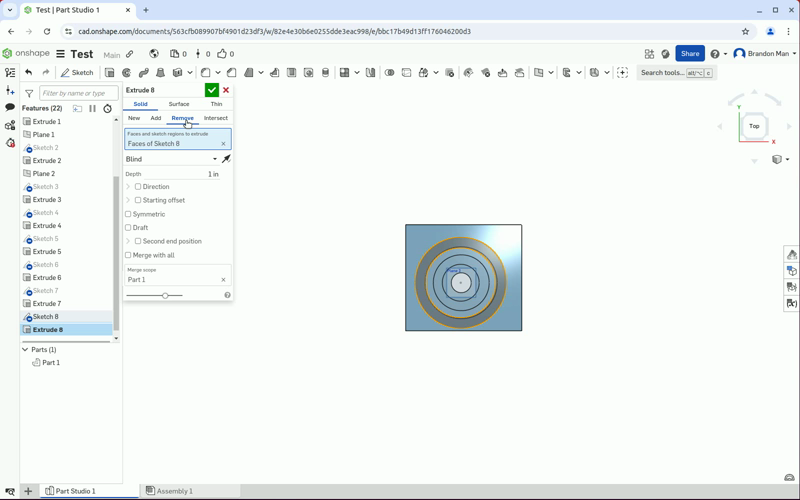
key(tab, 4)
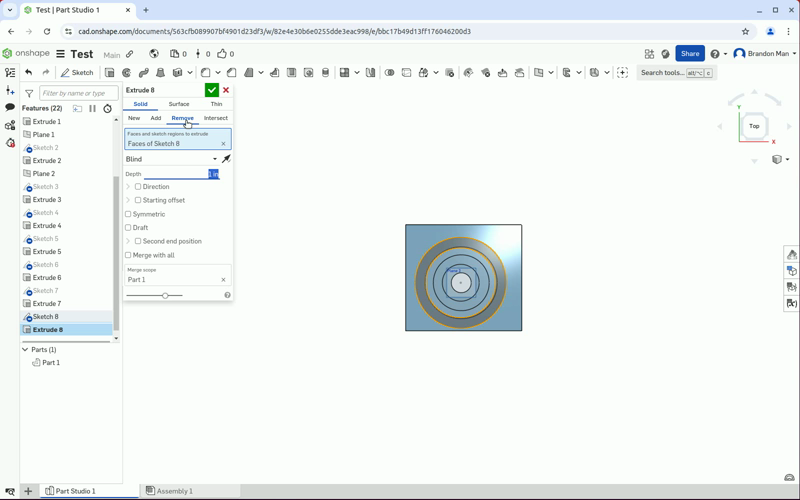
text(3.129)
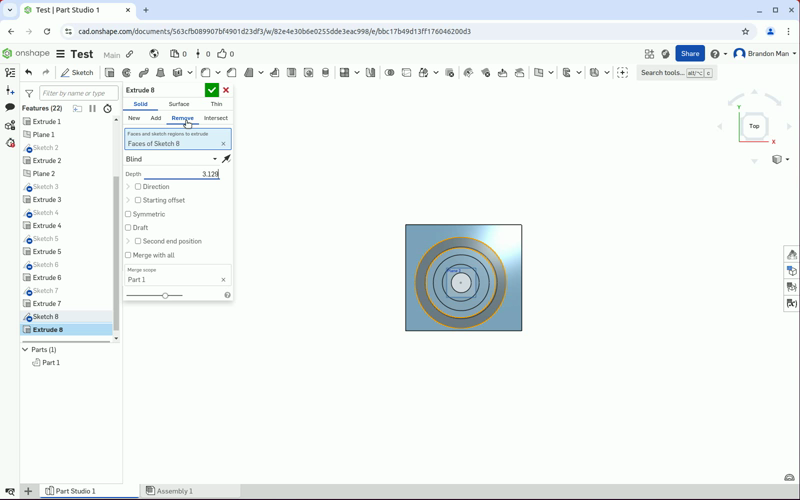
key(tab, 6)
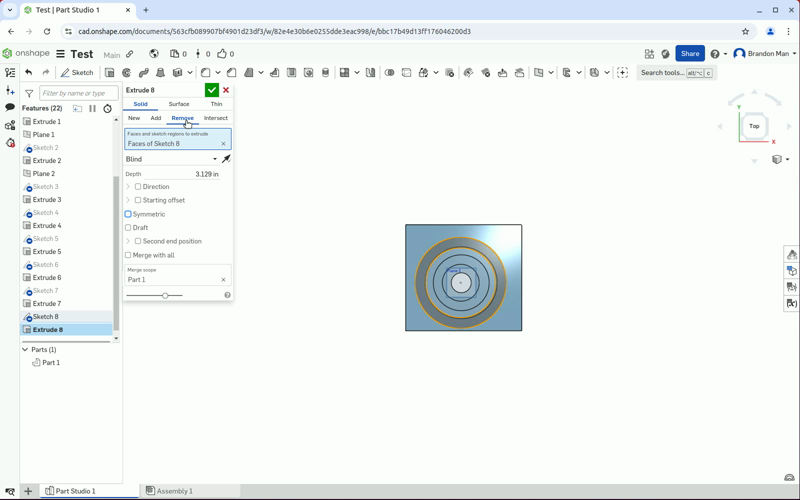
key(space)
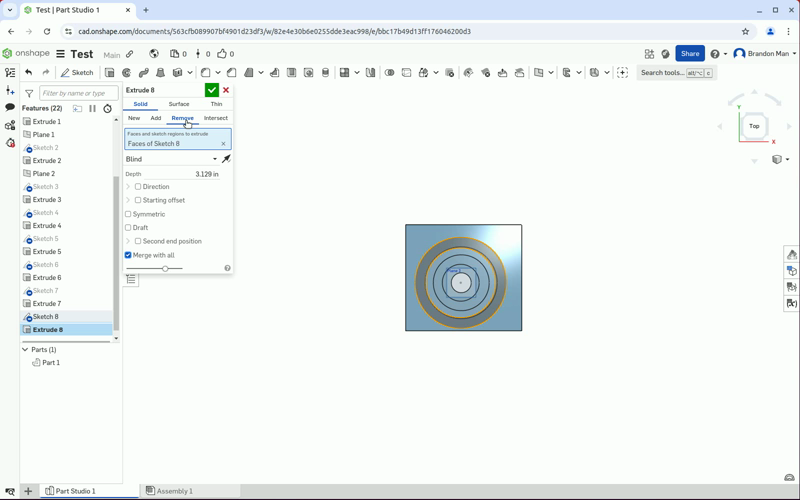
key(enter)
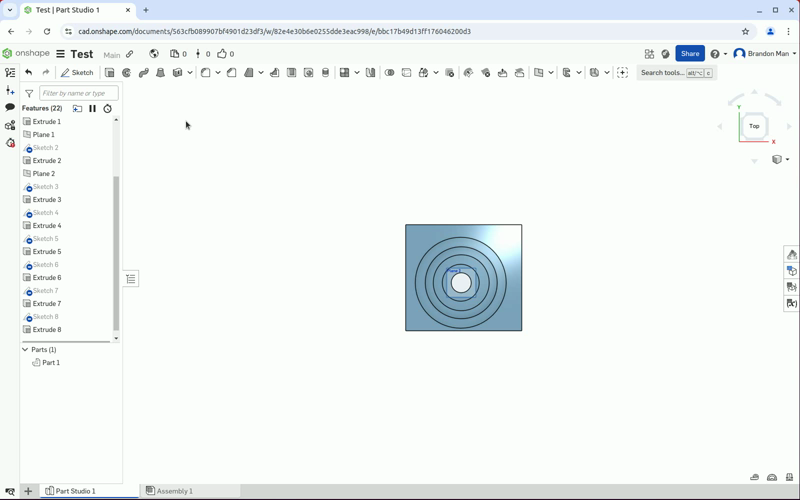
key(shift+h)
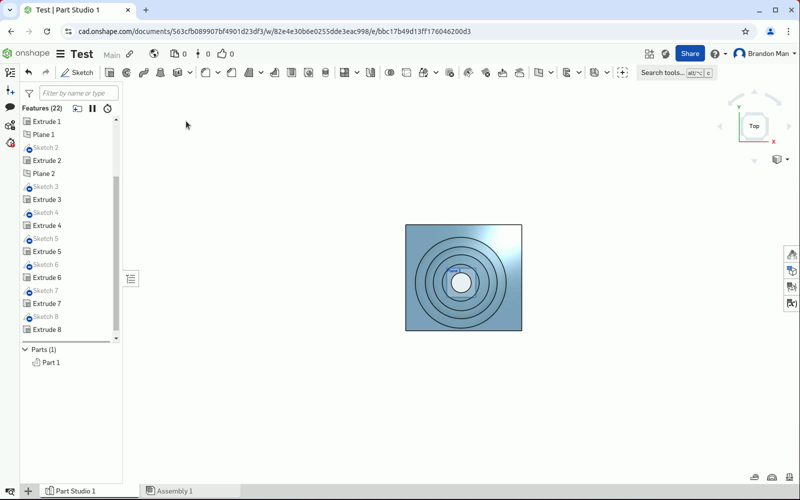
key(shift+h)
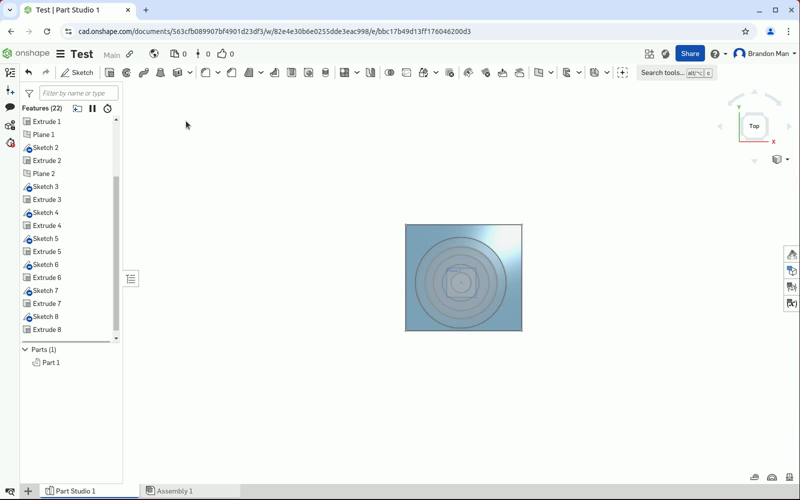
key(shift+7)
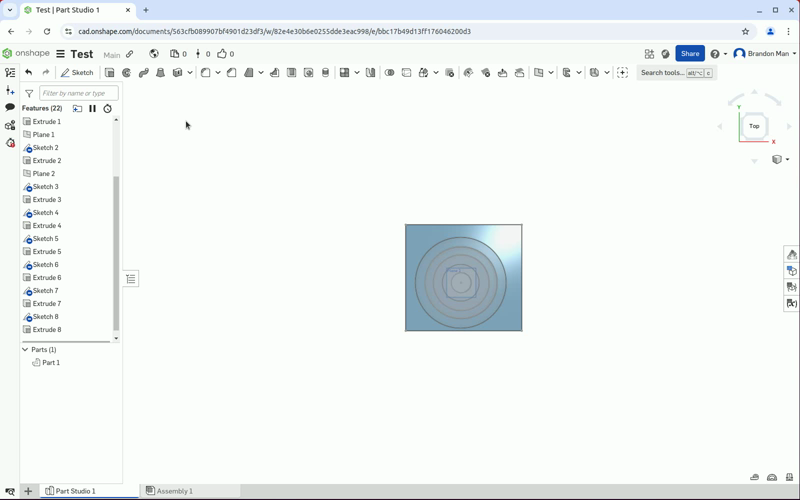
key(up, 3)
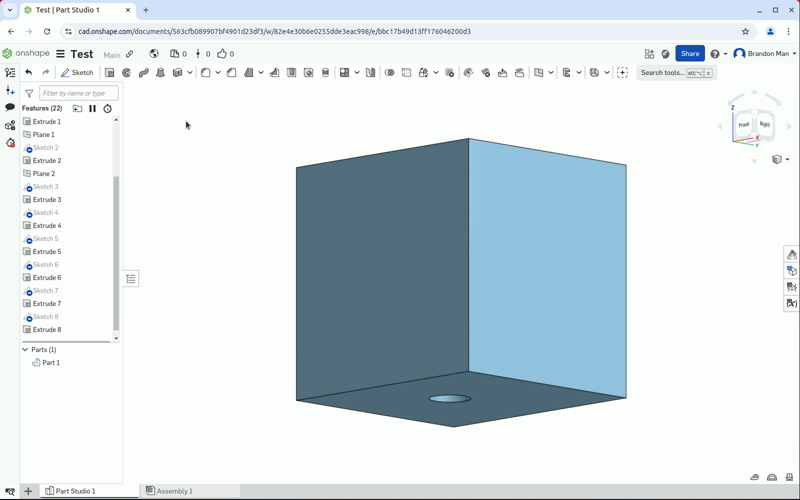
key(left, 3)
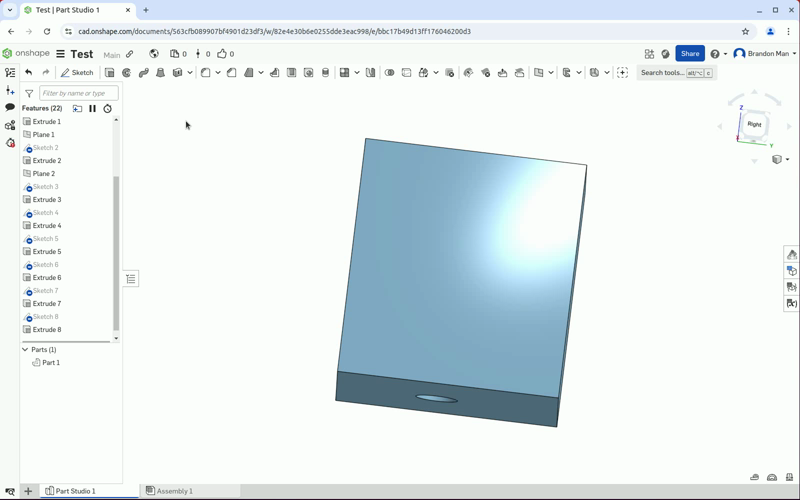
key(right, 3)
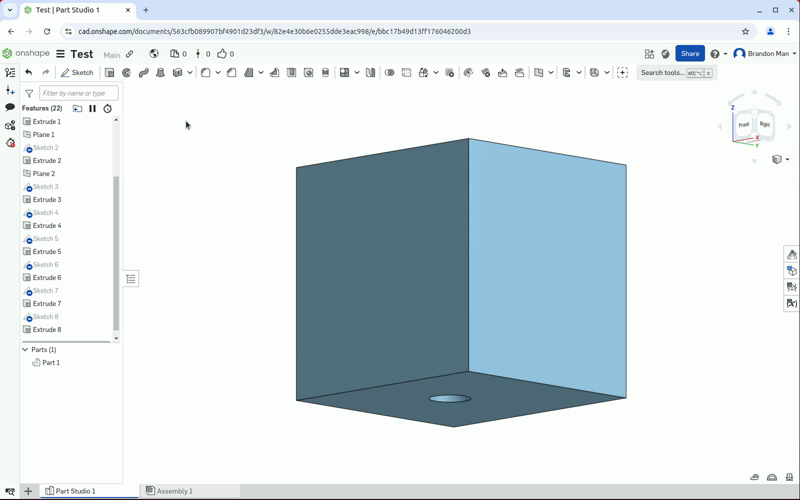
key(down, 3)
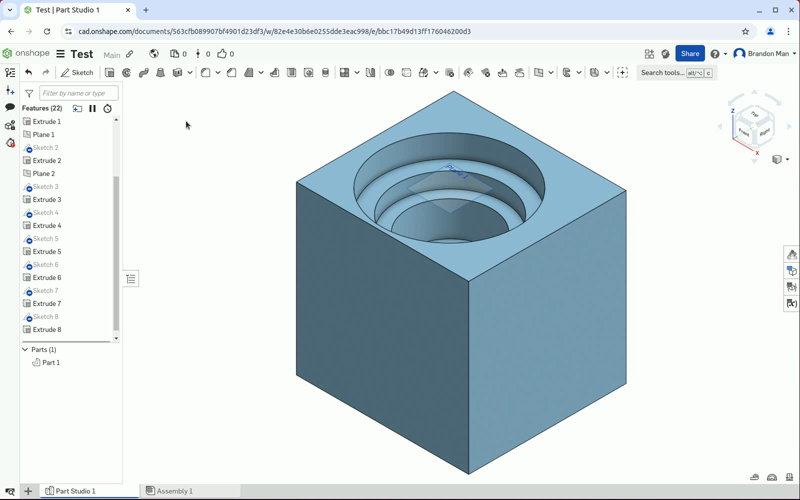
mouse_move(69, 111)
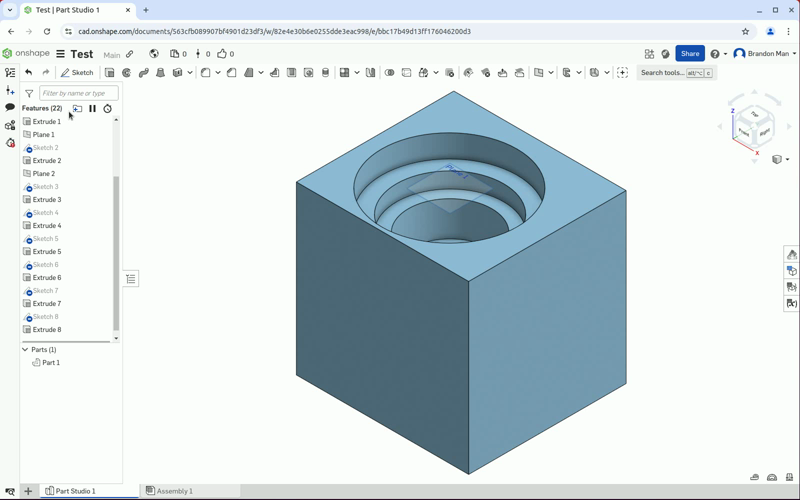
click(69, 111)